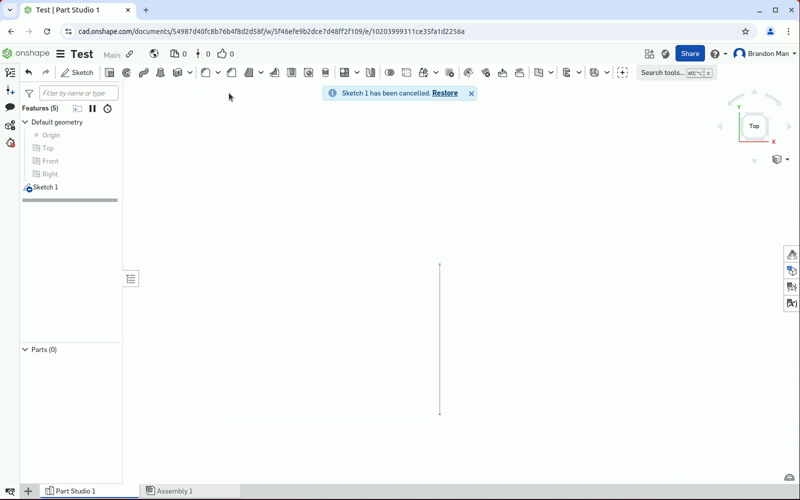
key(shift+h)
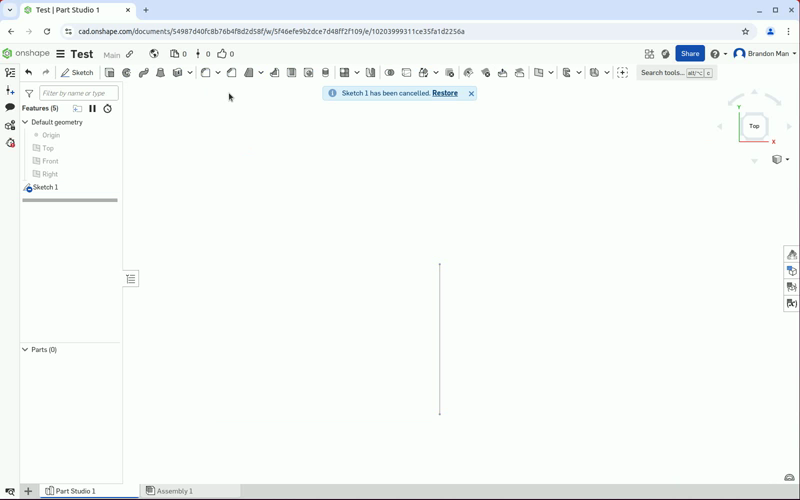
key(shift+s)
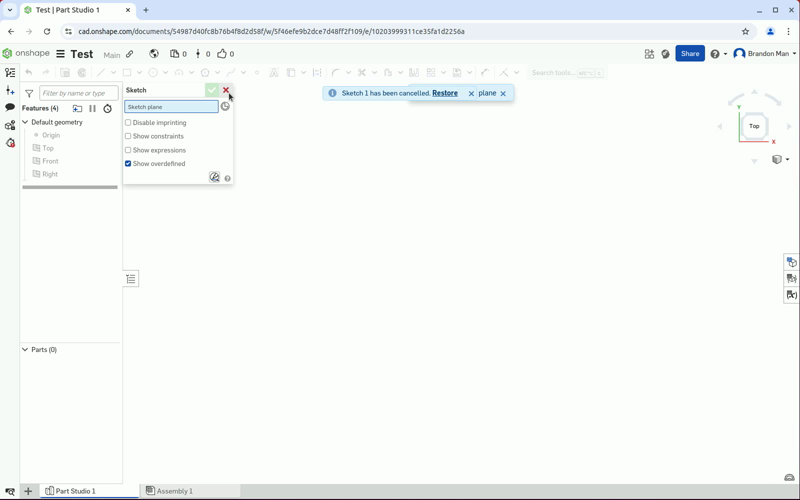
mouse_move(73, 150)
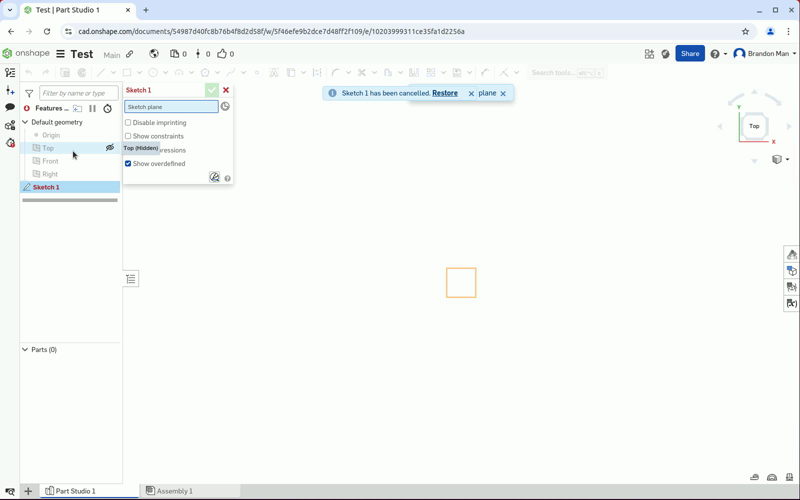
click(73, 150)
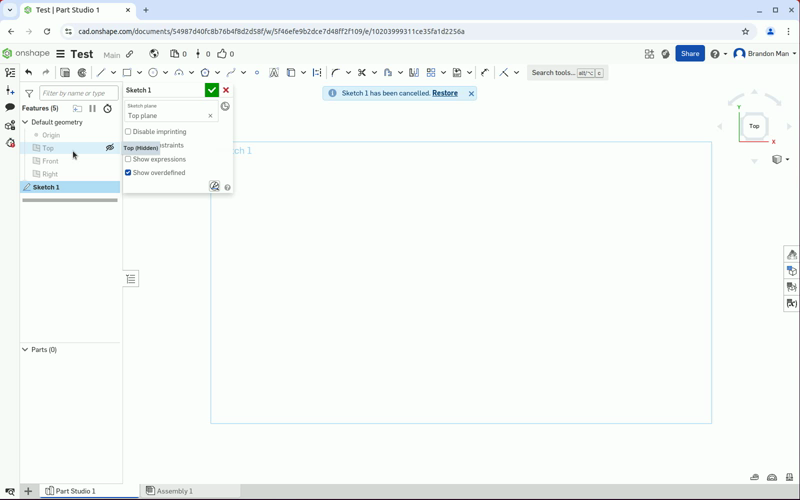
mouse_move(73, 352)
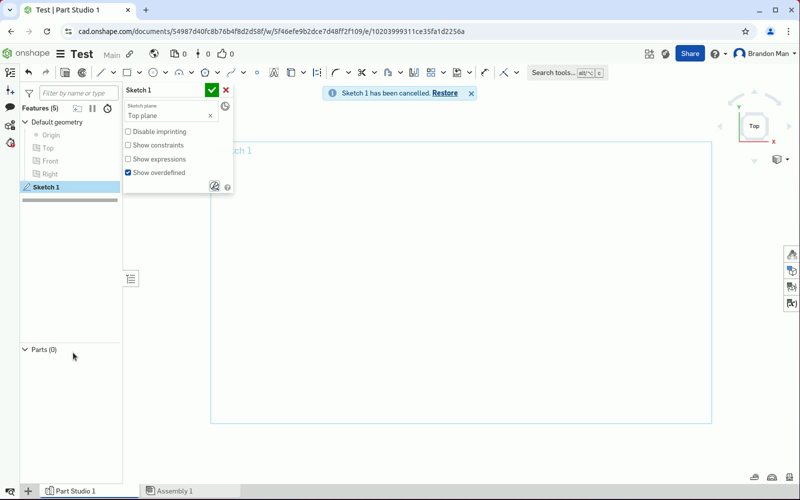
key(y)
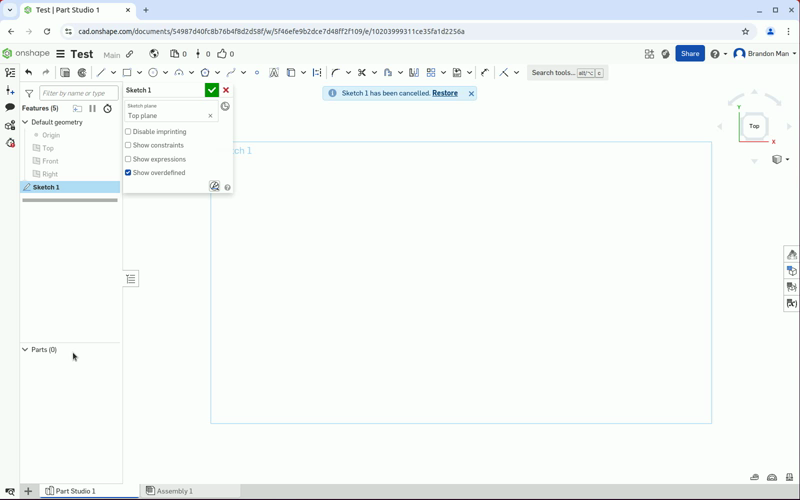
key(l)
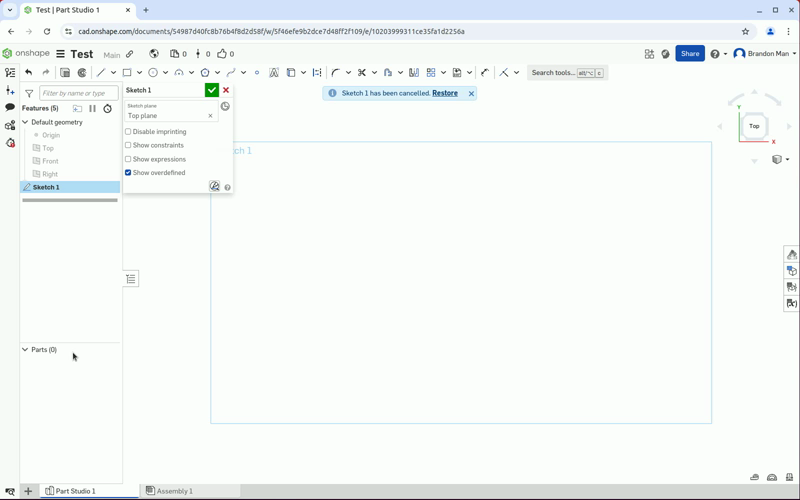
key_down(shift)
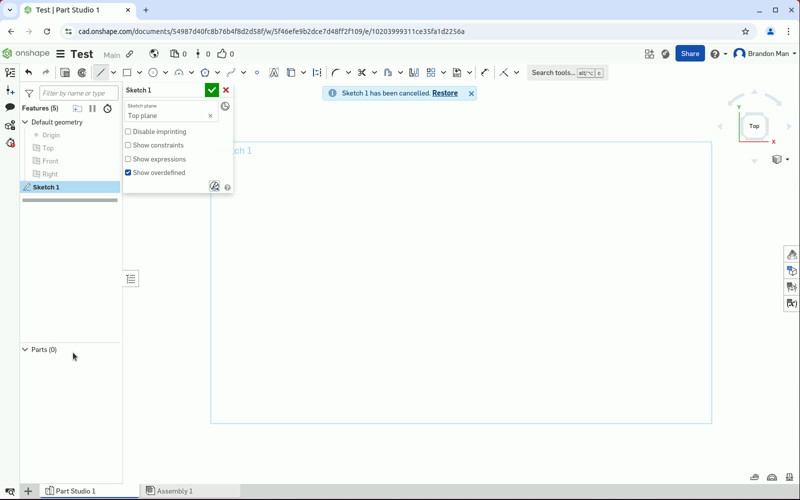
mouse_move(348, 314)
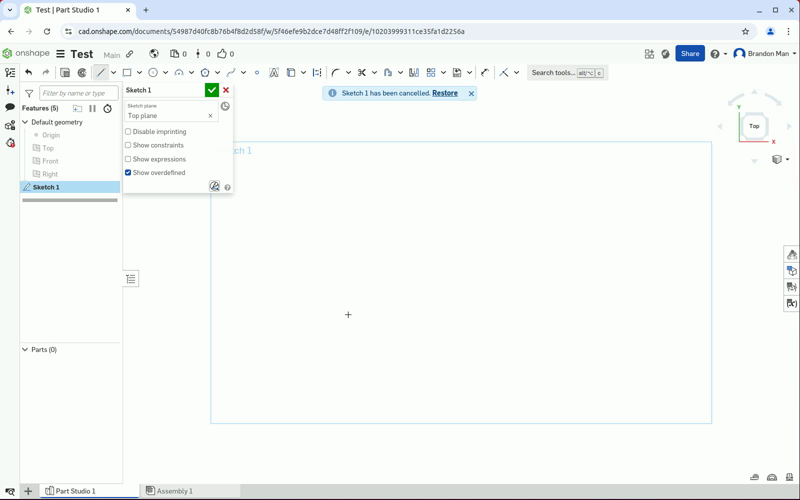
click(348, 314)
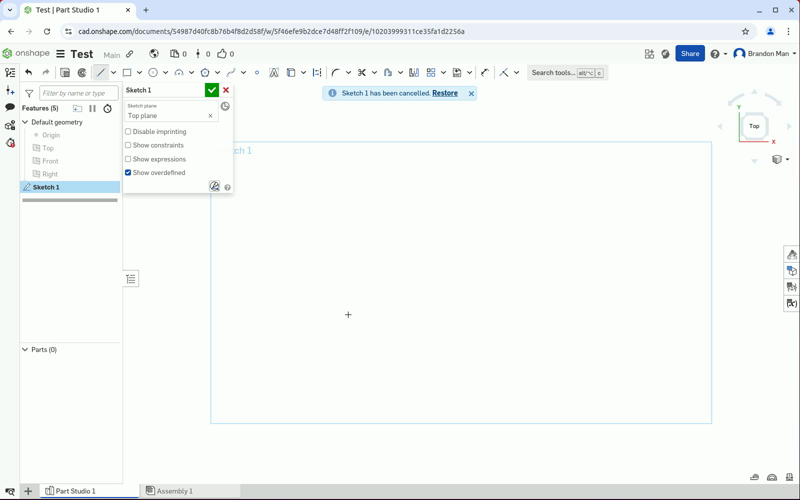
key_up(shift)
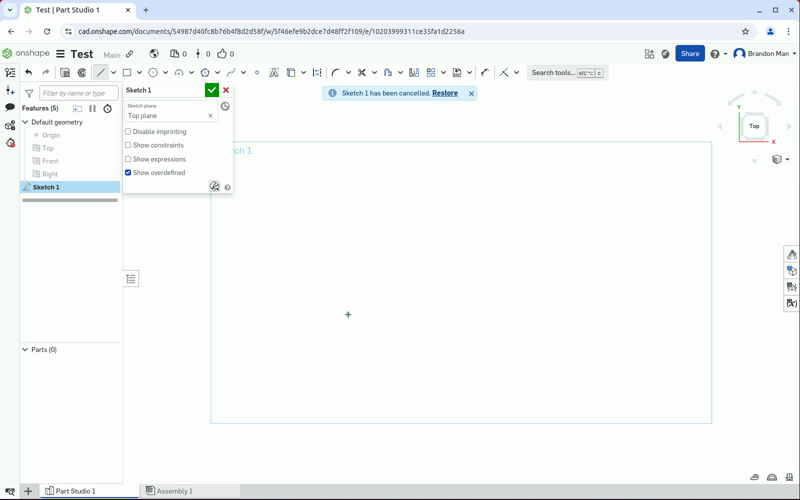
key_down(shift)
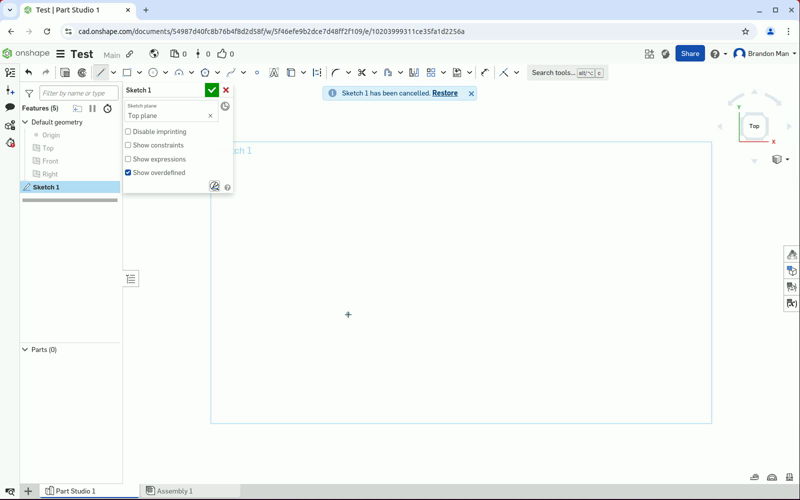
mouse_move(492, 314)
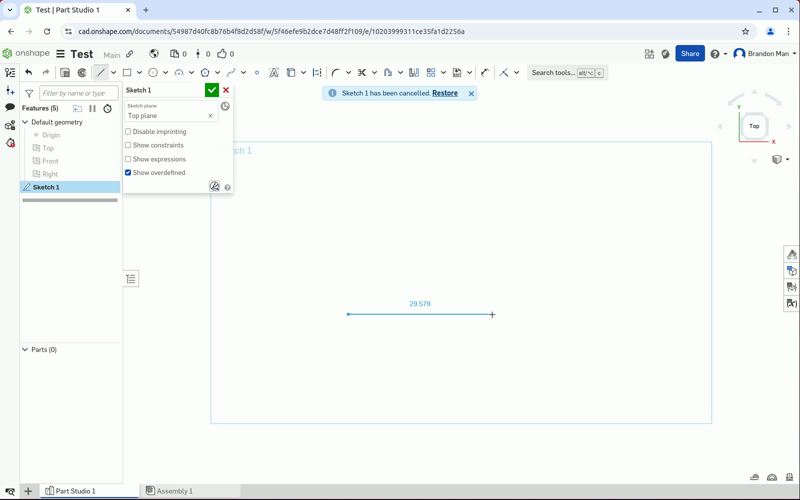
click(492, 314)
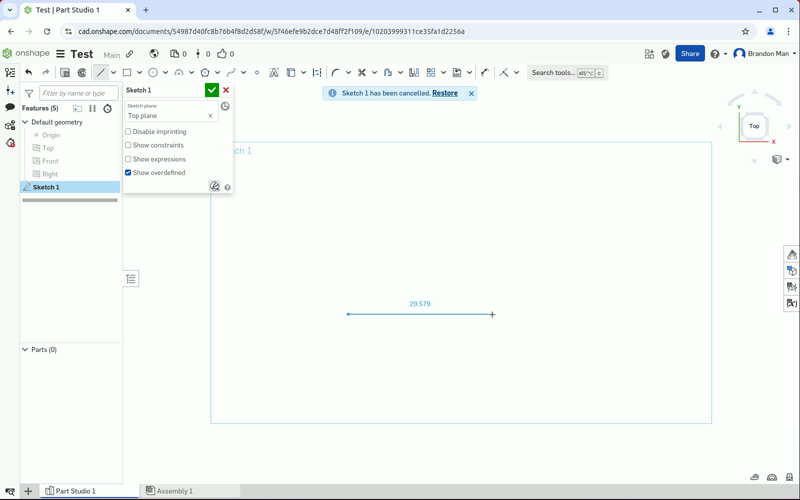
key_up(shift)
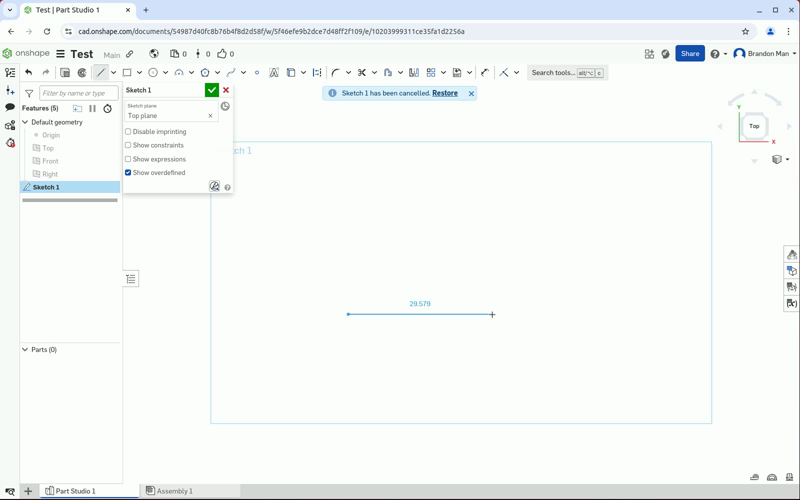
key_down(shift)
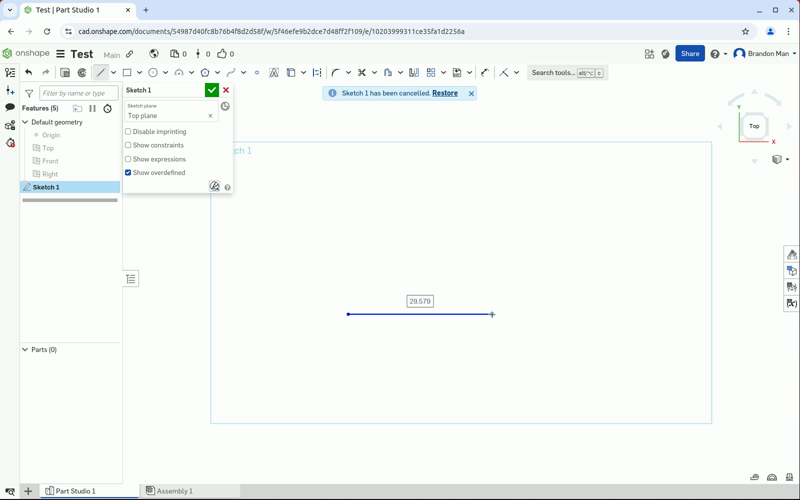
mouse_move(492, 252)
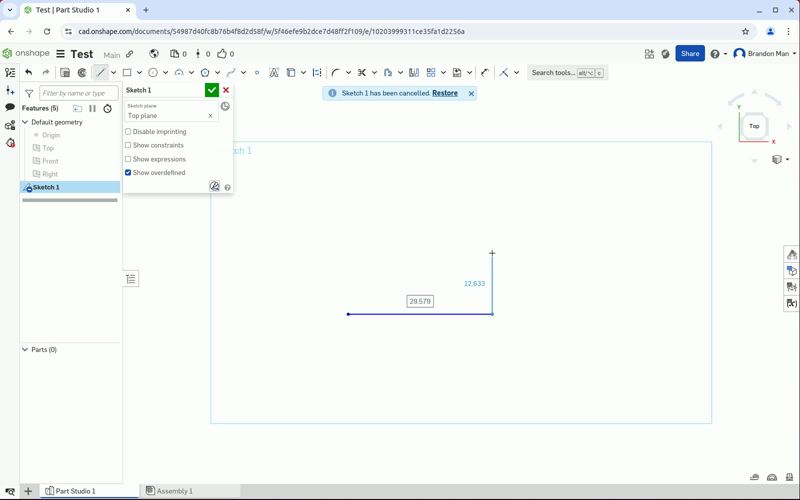
click(492, 252)
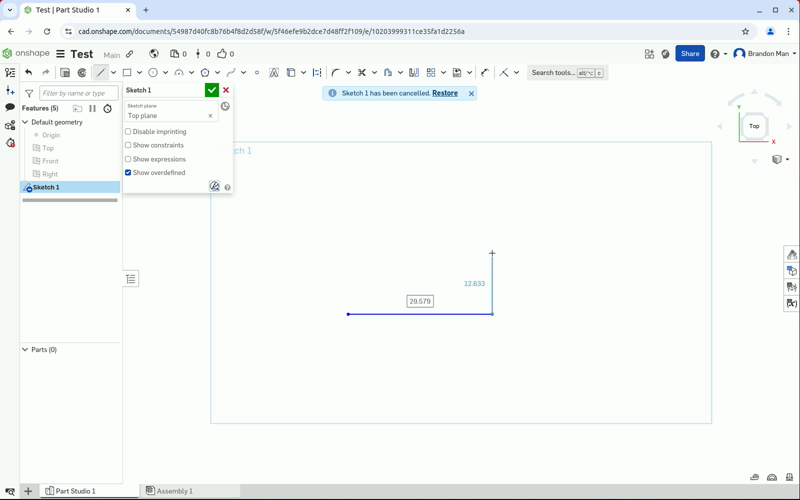
key_up(shift)
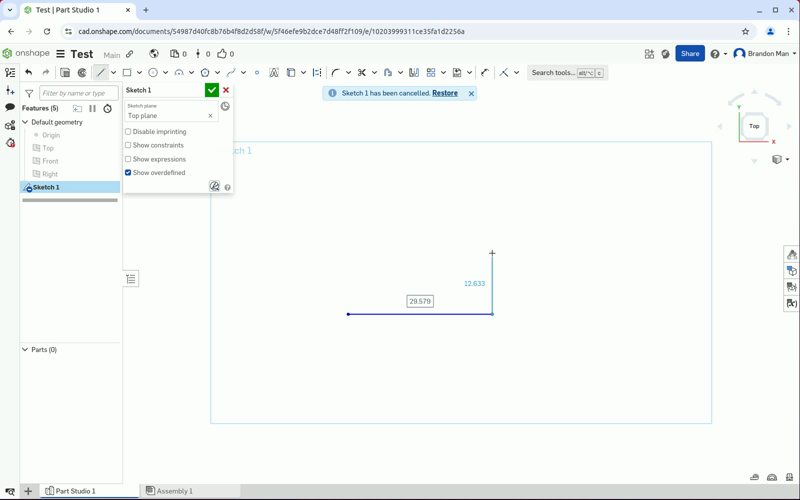
key_down(shift)
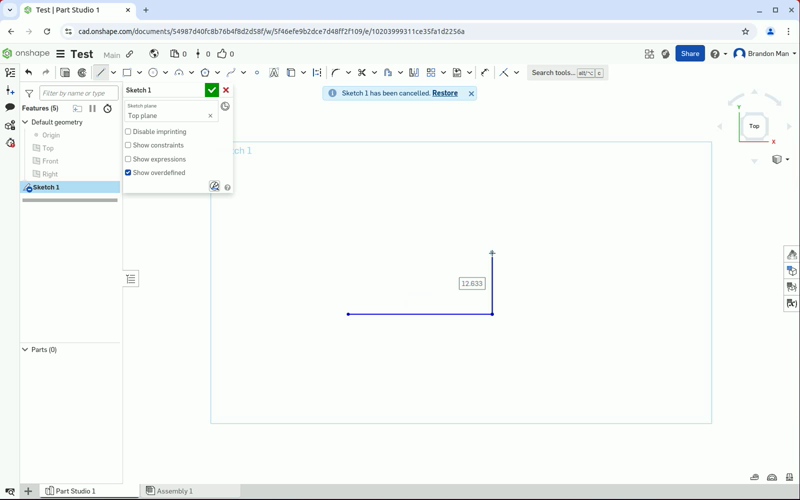
mouse_move(348, 252)
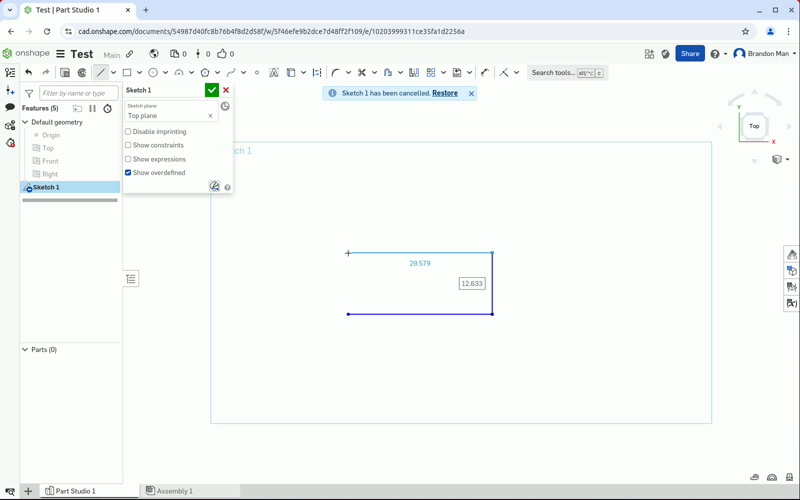
click(348, 252)
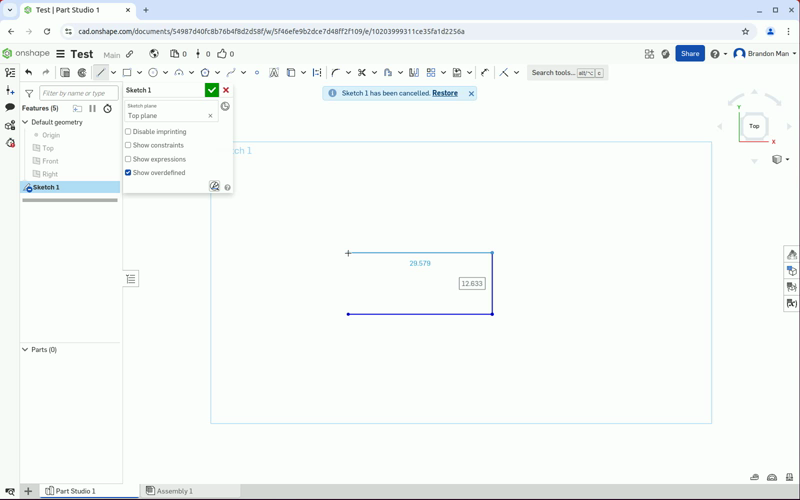
key_up(shift)
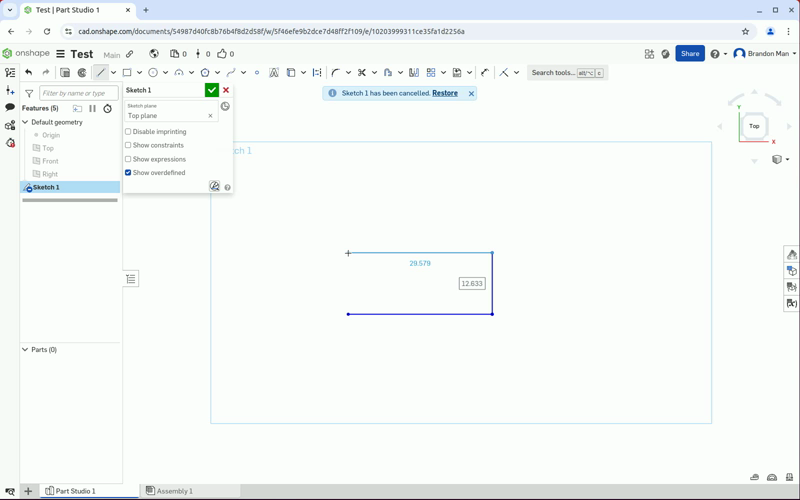
key_down(shift)
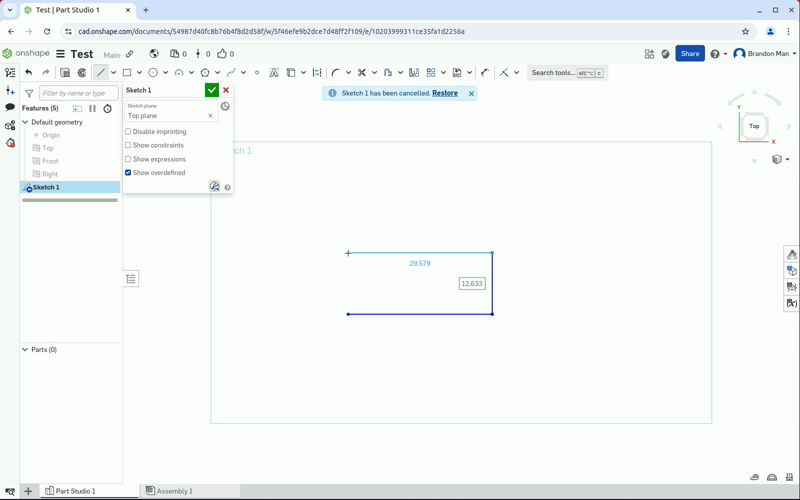
mouse_move(348, 314)
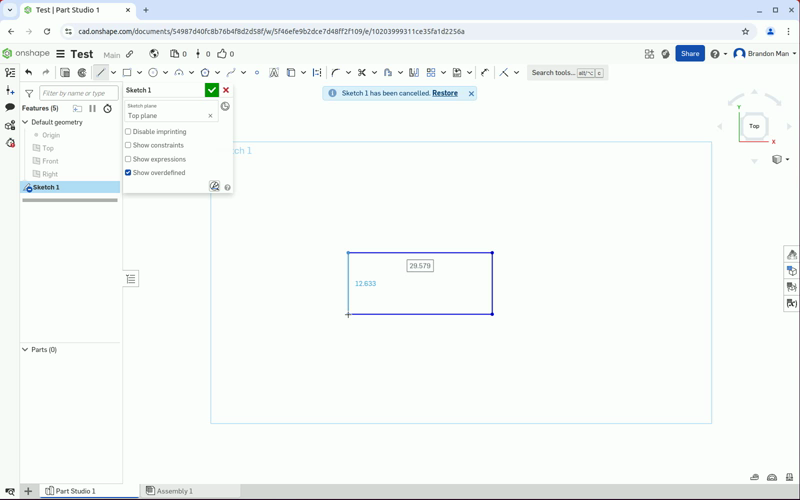
key_up(shift)
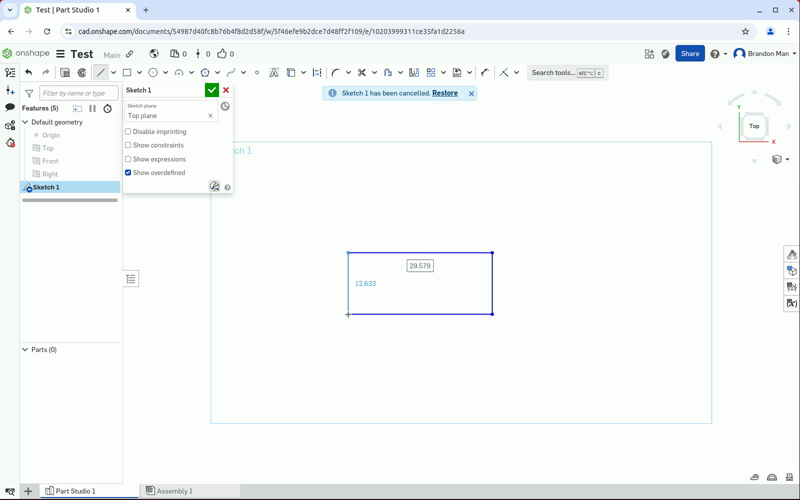
click(348, 314)
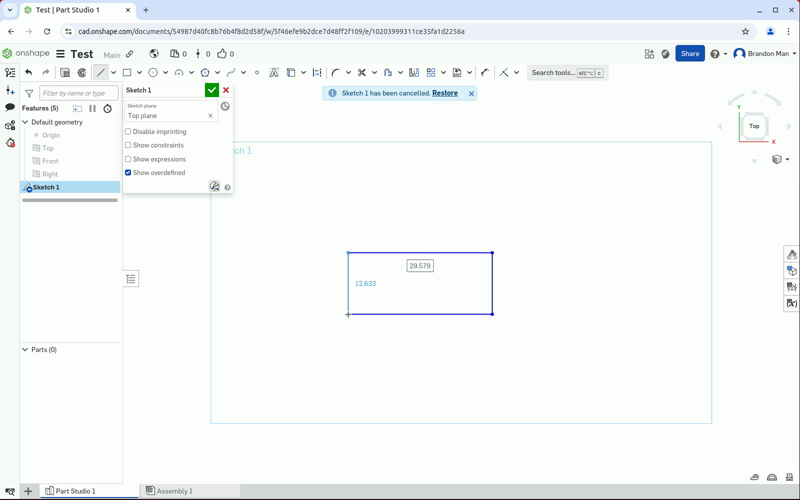
key(esc)
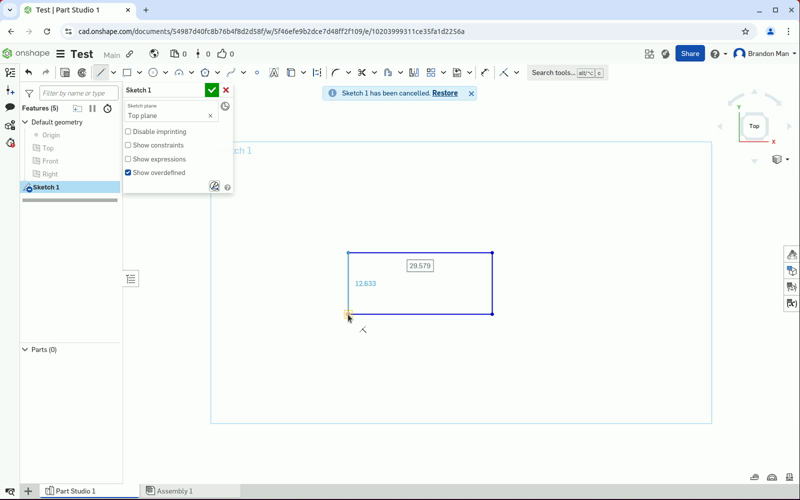
key(l)
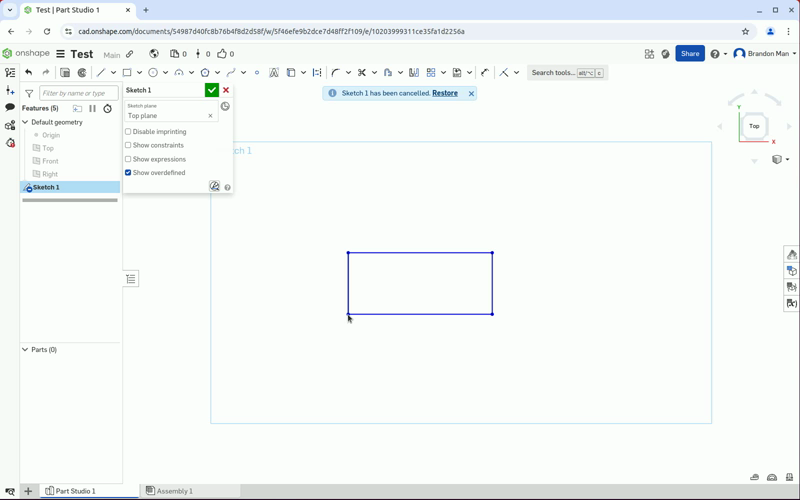
key_down(shift)
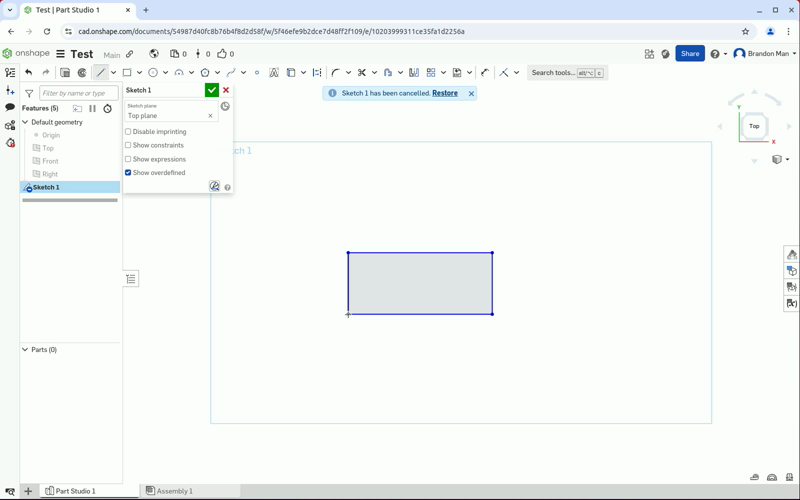
mouse_move(448, 297)
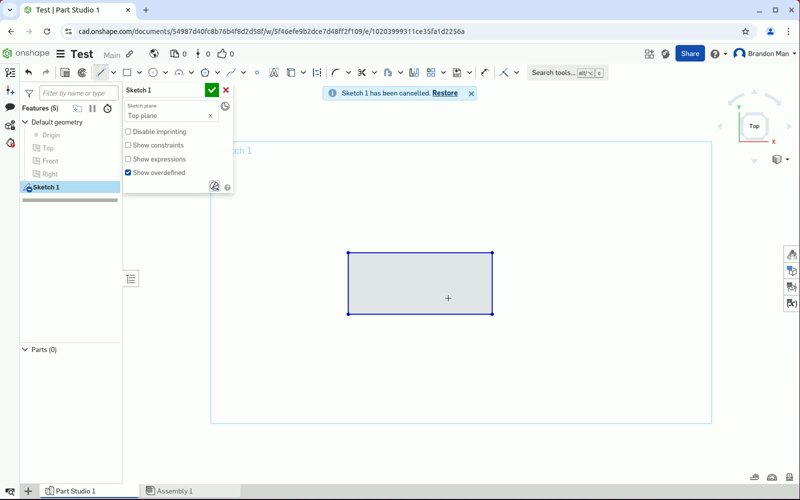
click(448, 297)
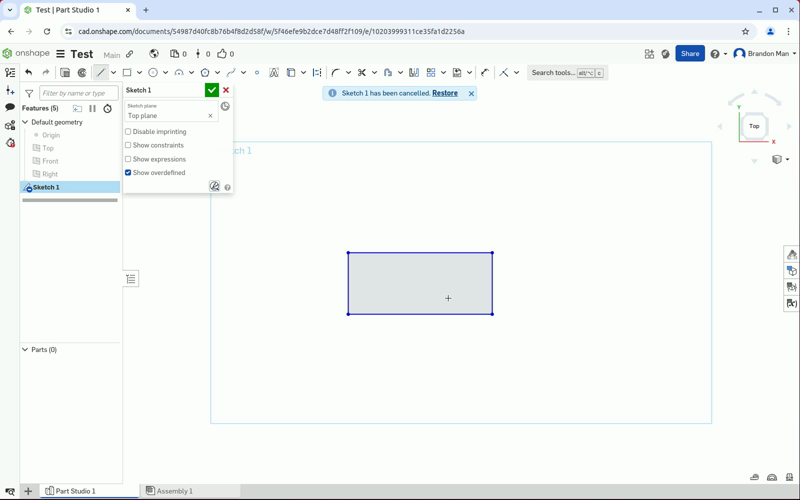
key_up(shift)
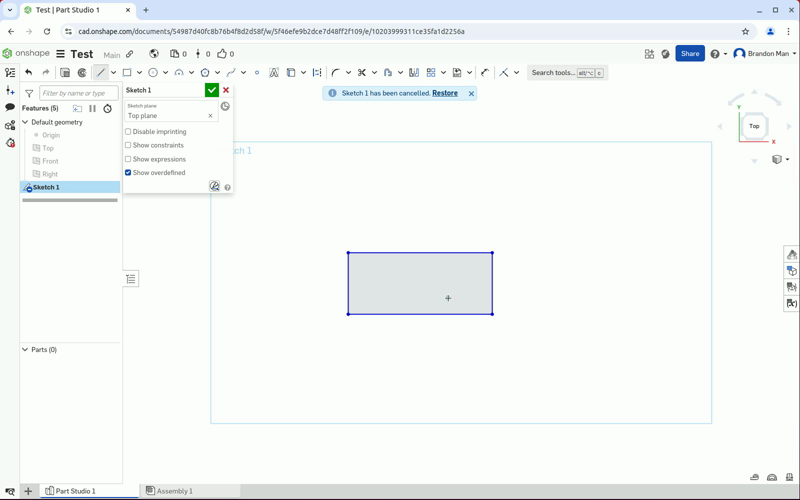
key_down(shift)
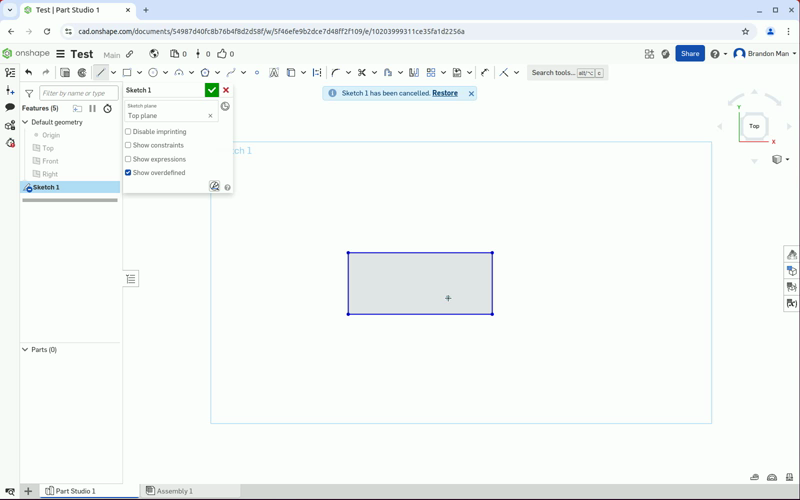
mouse_move(478, 297)
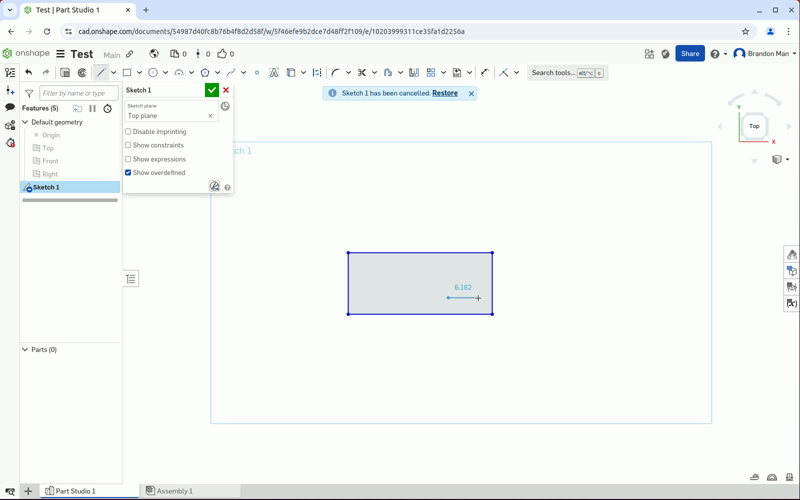
mouse_move(452, 297)
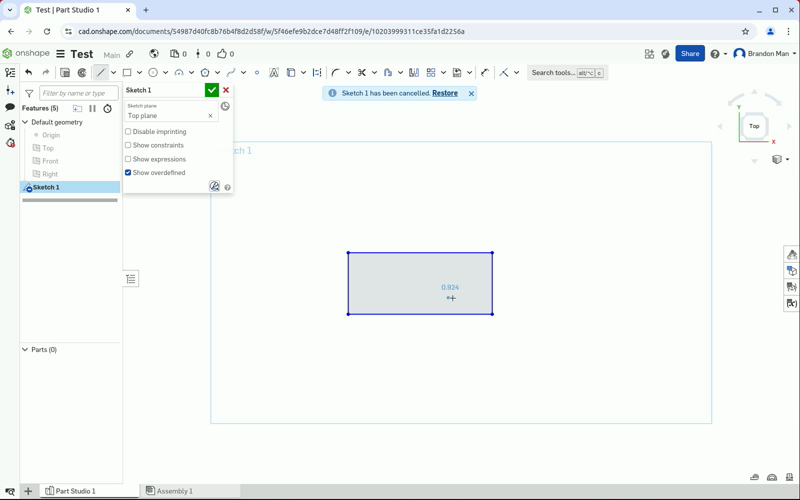
scroll(6)
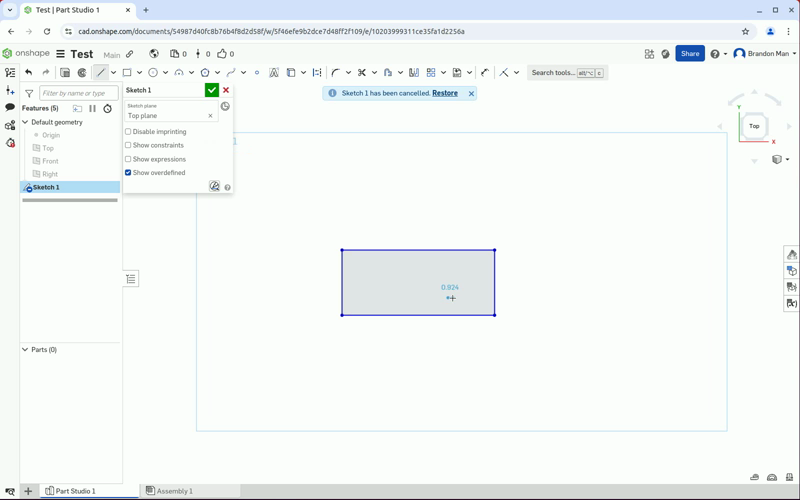
scroll(6)
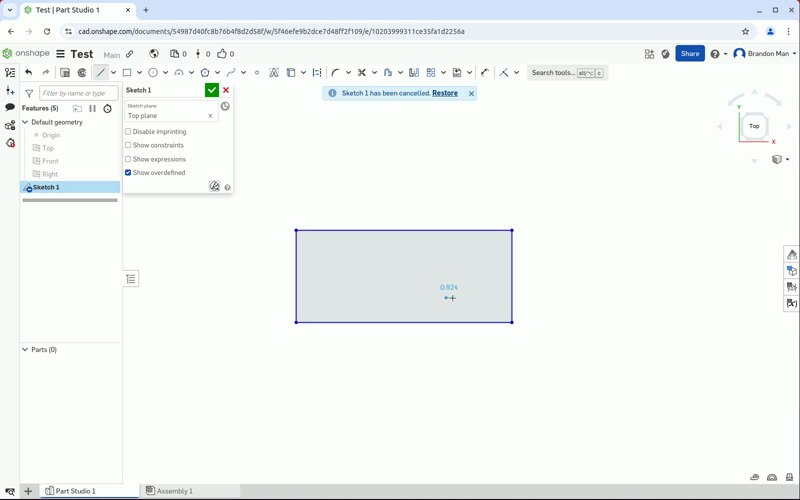
scroll(6)
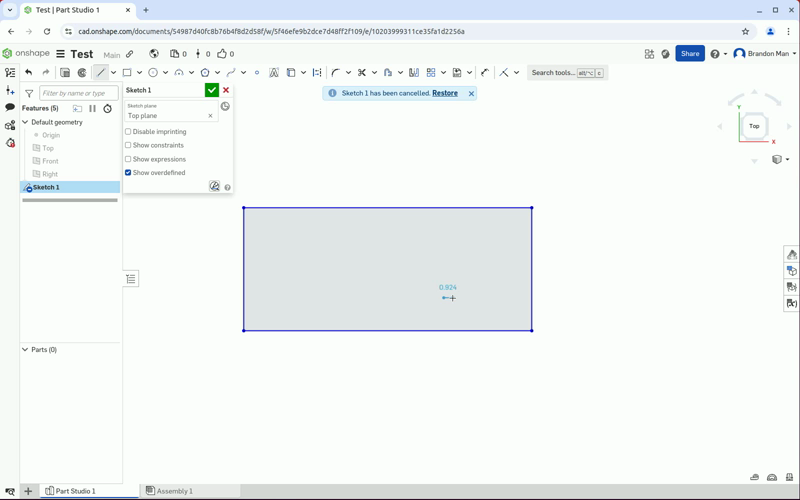
scroll(6)
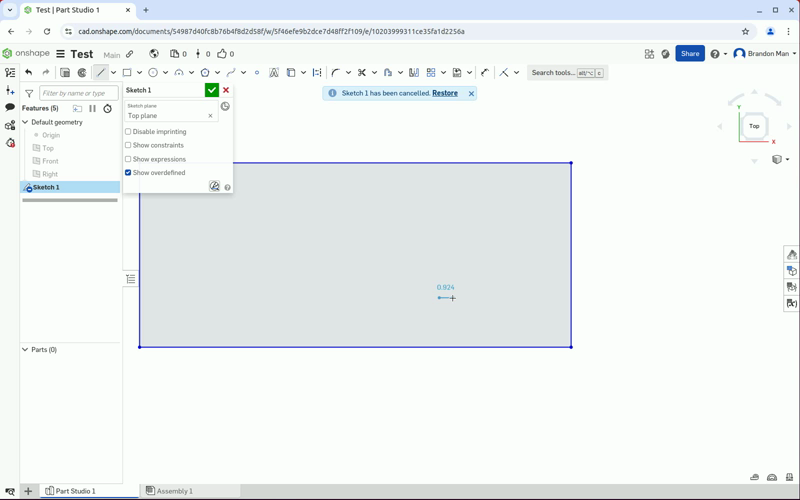
scroll(6)
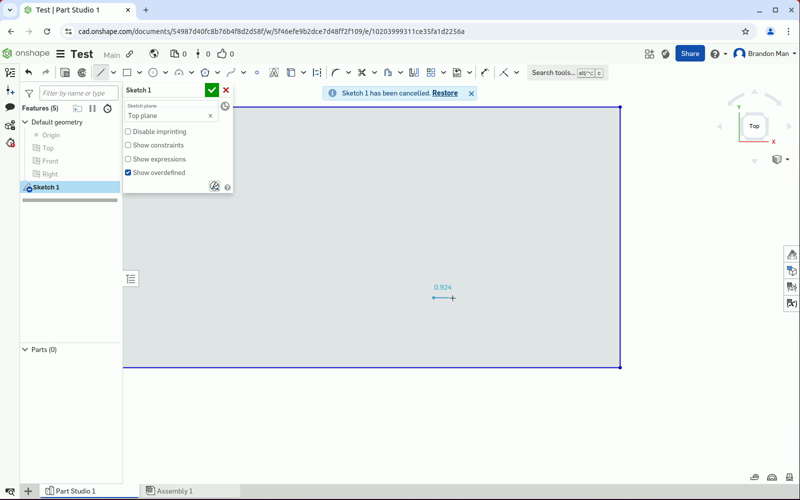
scroll(6)
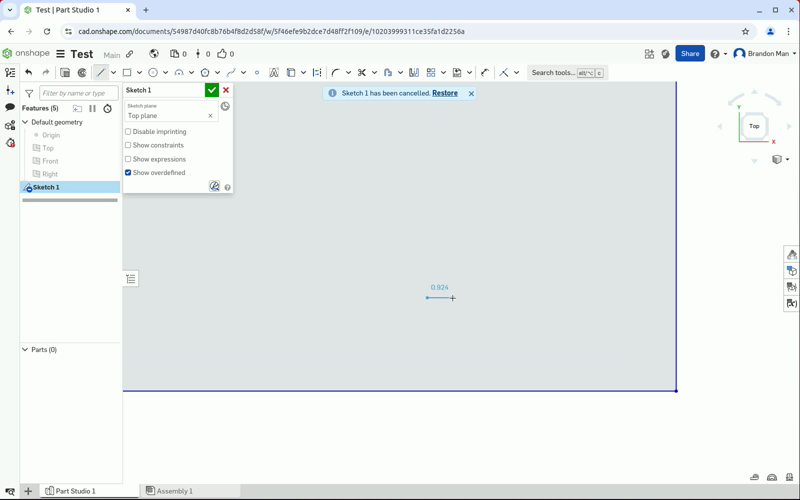
scroll(6)
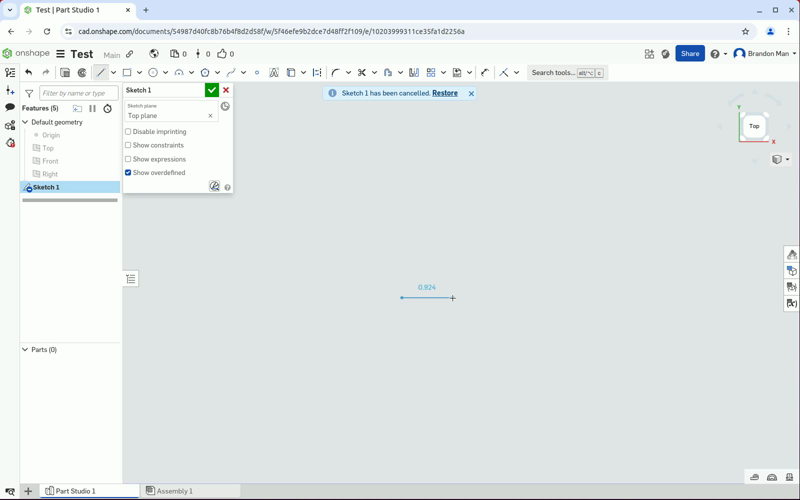
click(452, 297)
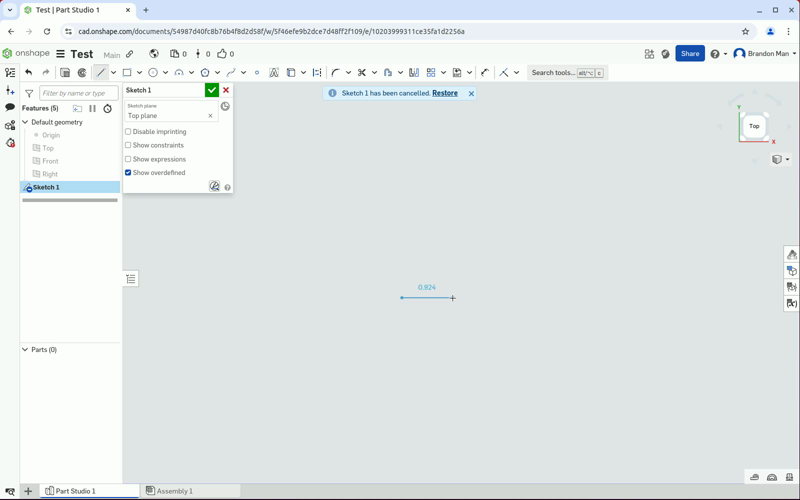
scroll(-6)
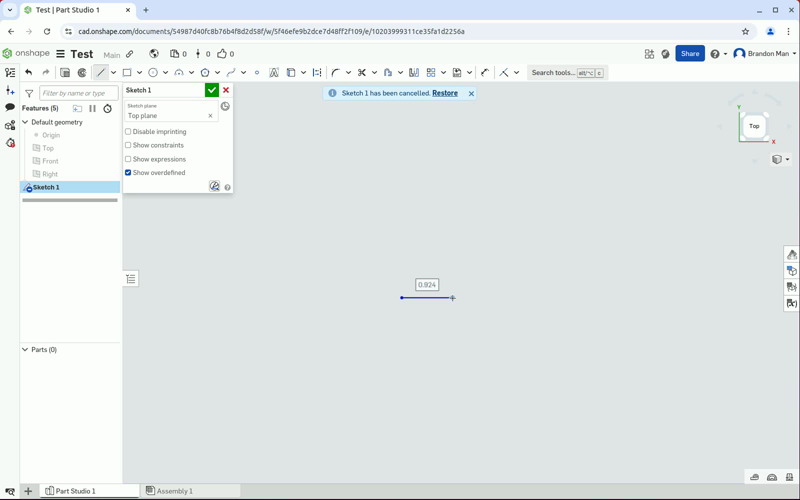
scroll(-6)
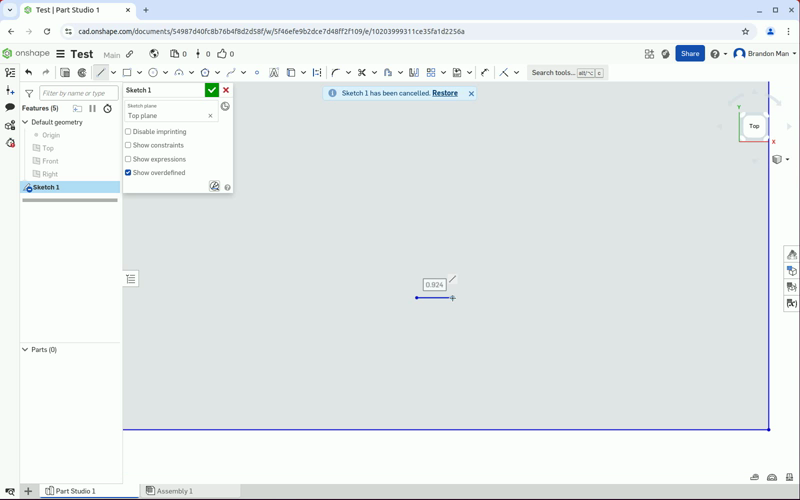
scroll(-6)
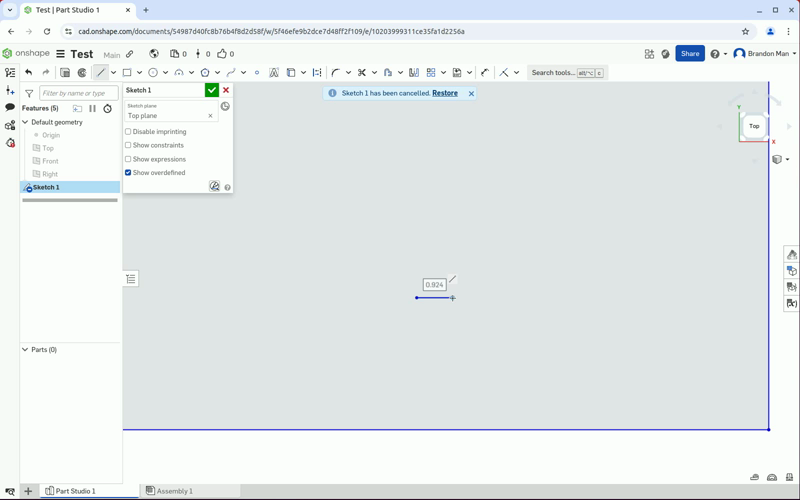
scroll(-6)
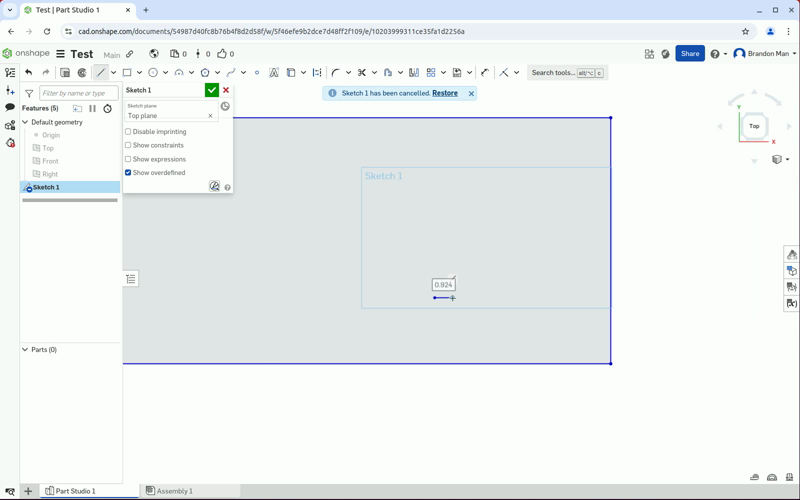
scroll(-6)
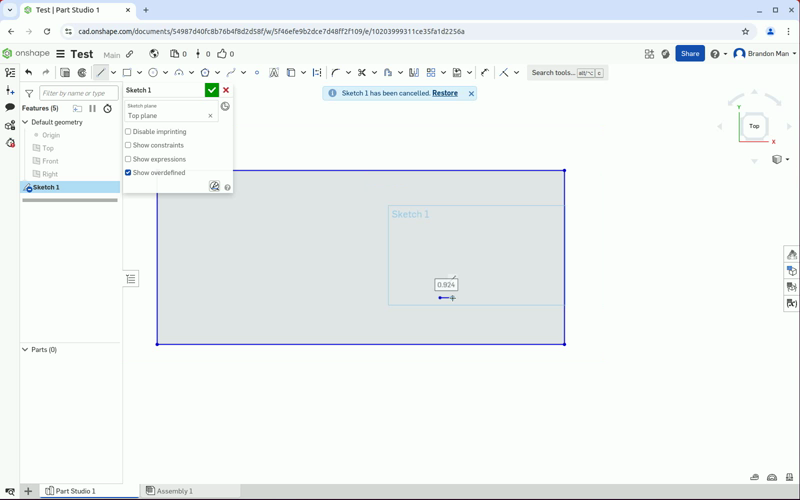
scroll(-6)
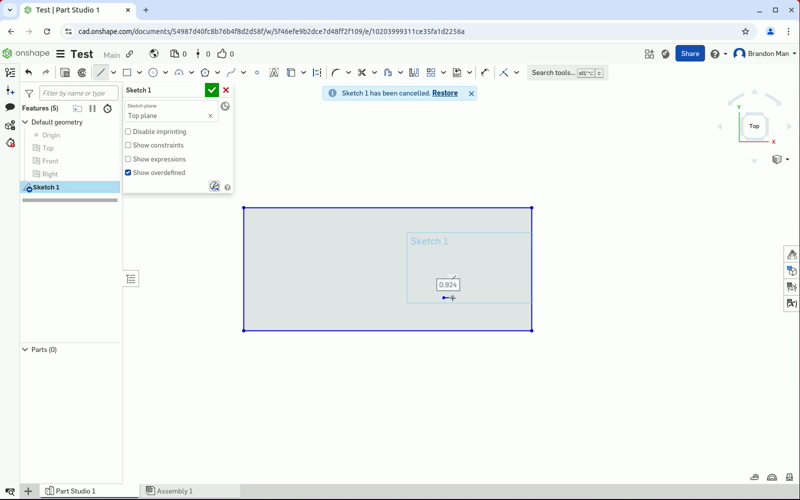
scroll(-6)
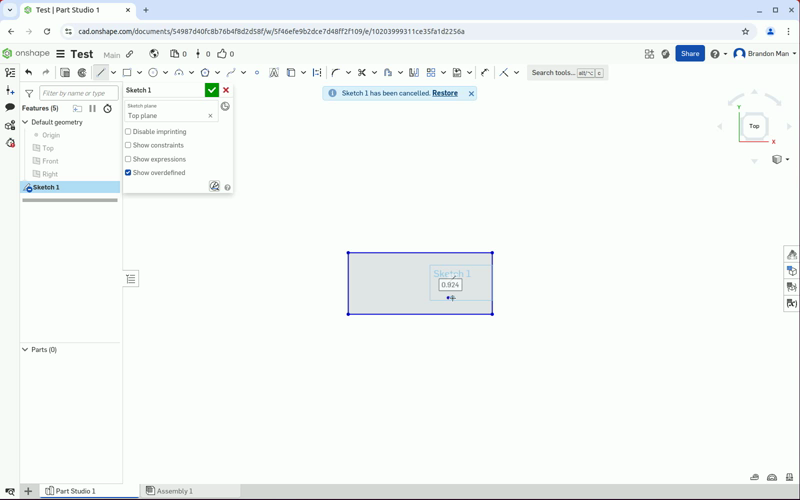
key_up(shift)
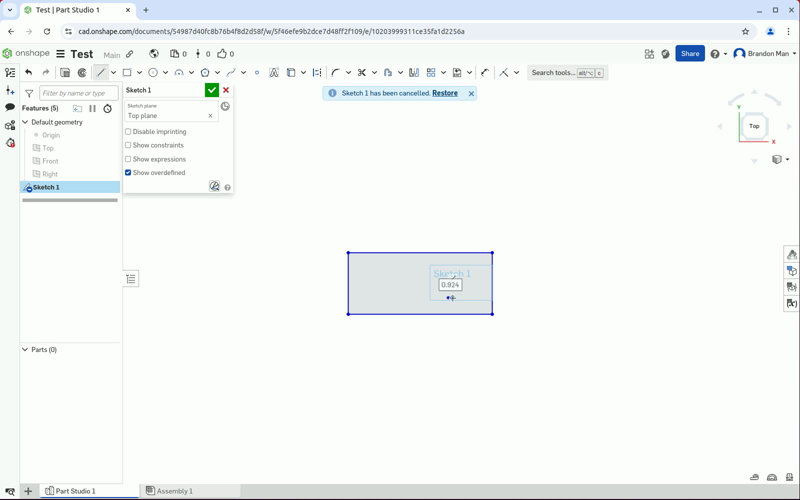
key_down(shift)
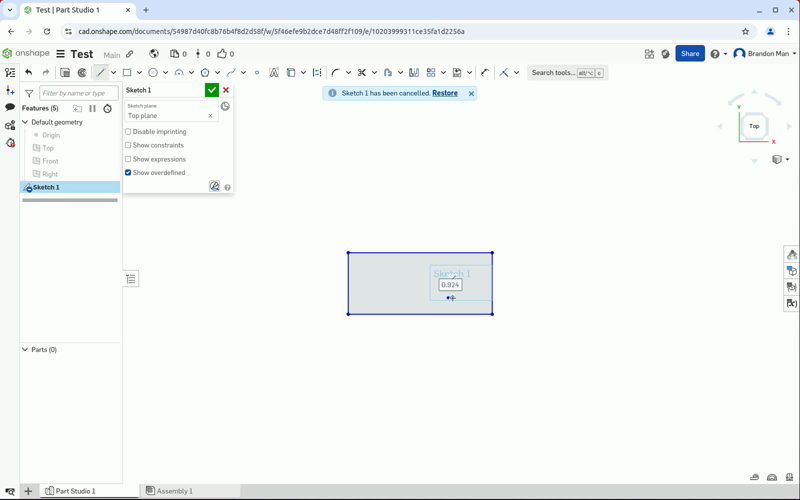
mouse_move(482, 297)
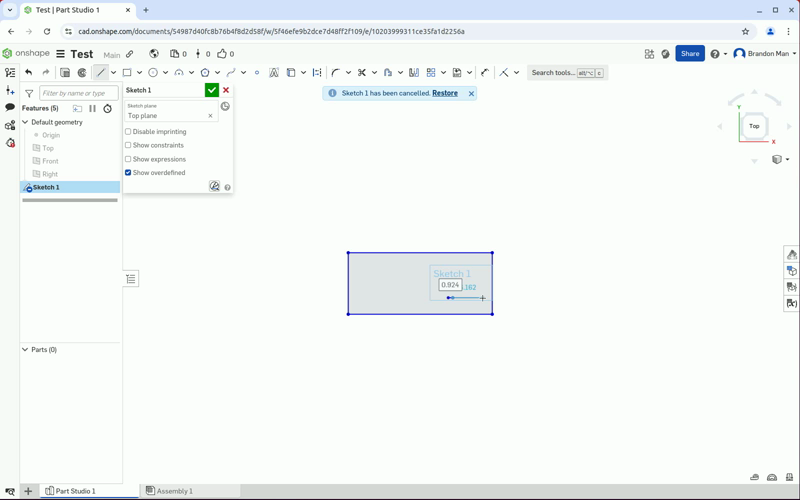
mouse_move(452, 294)
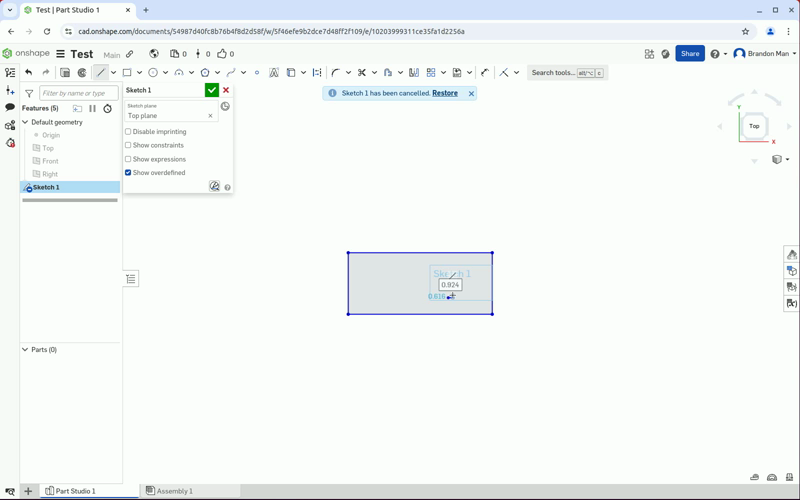
scroll(6)
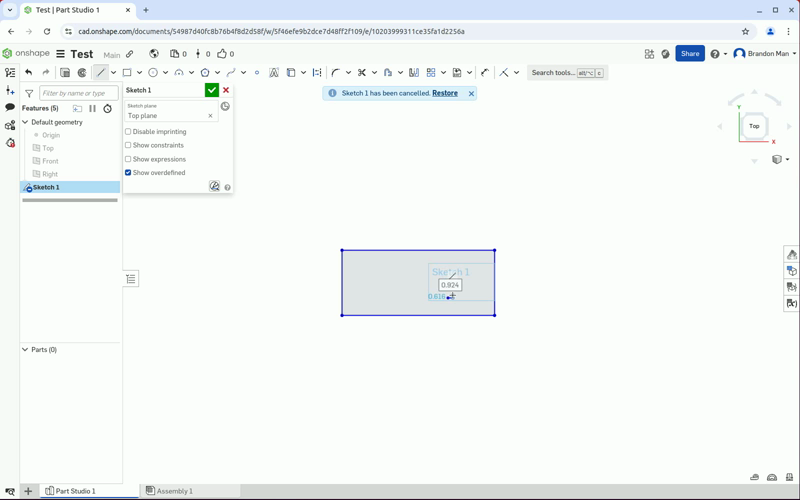
scroll(6)
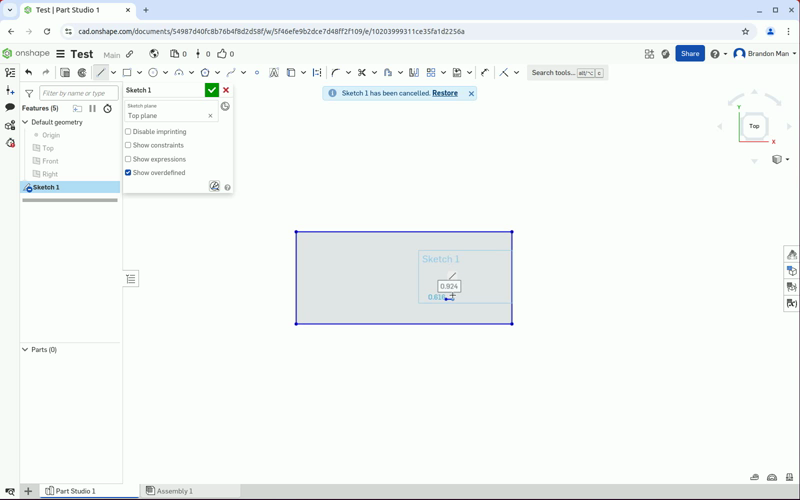
scroll(6)
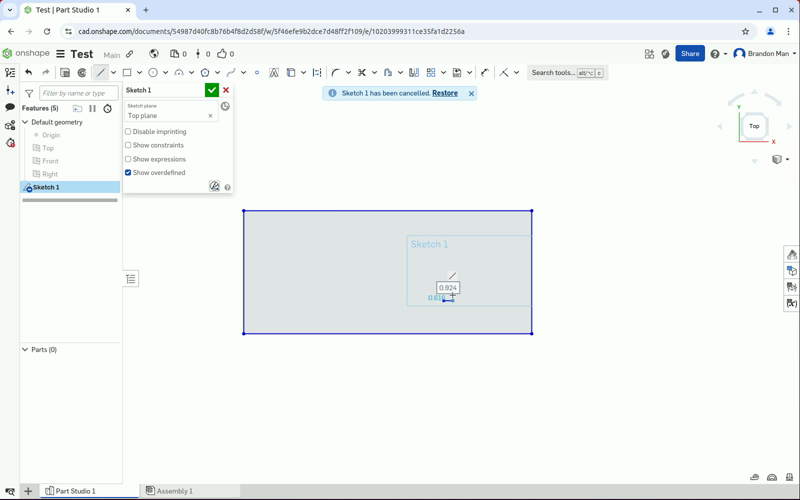
scroll(6)
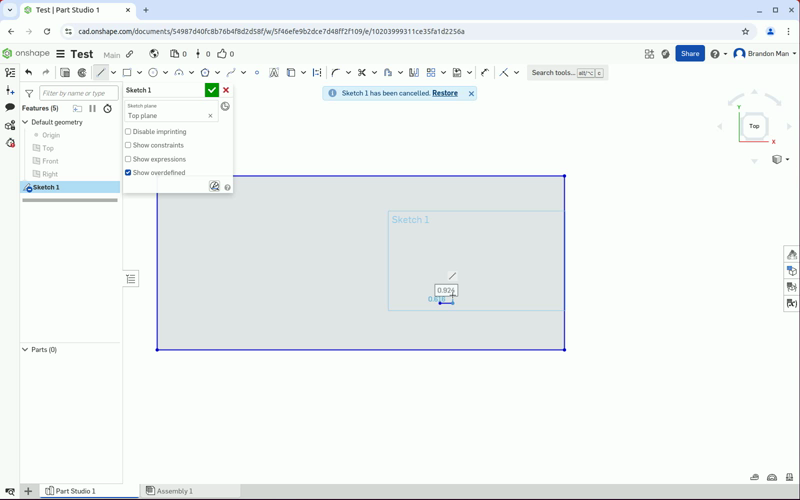
scroll(6)
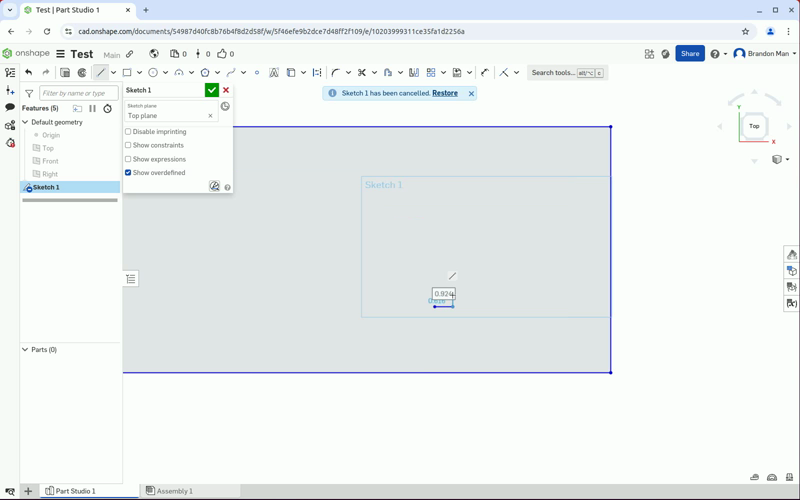
scroll(6)
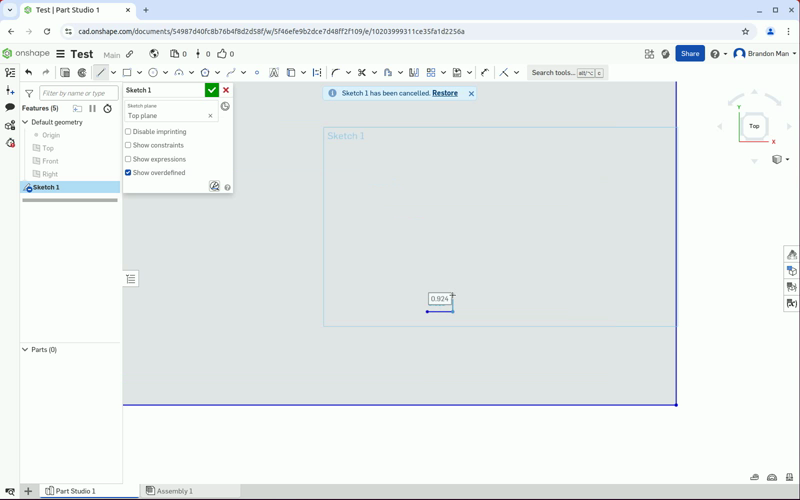
scroll(6)
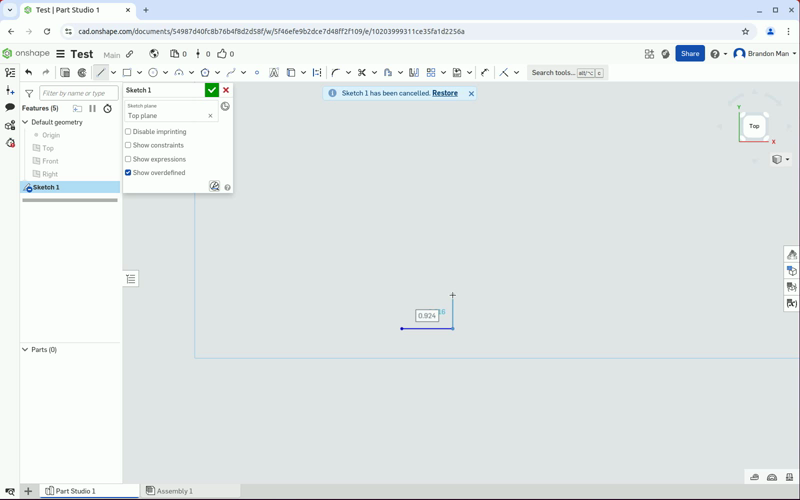
click(452, 294)
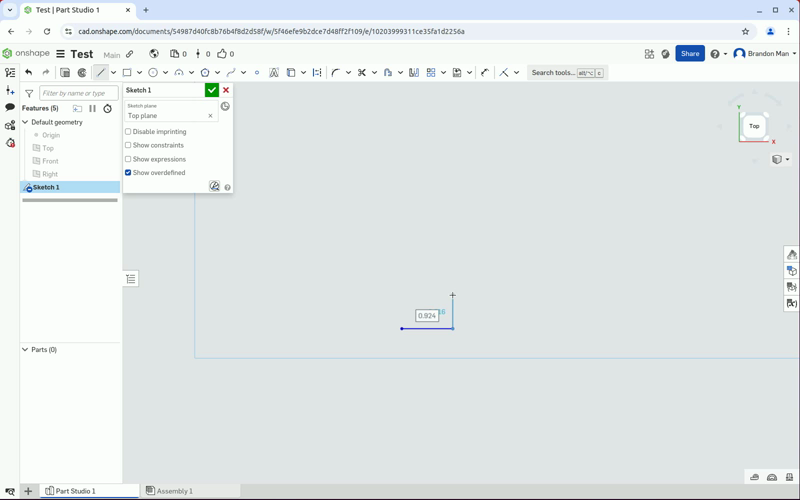
scroll(-6)
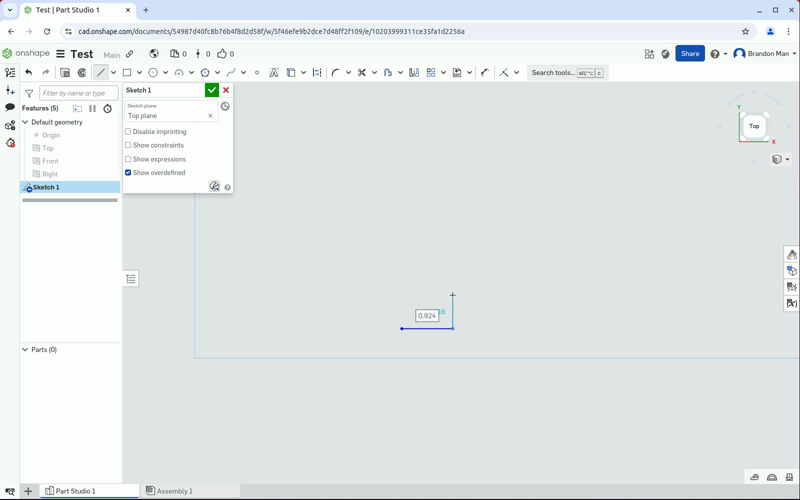
scroll(-6)
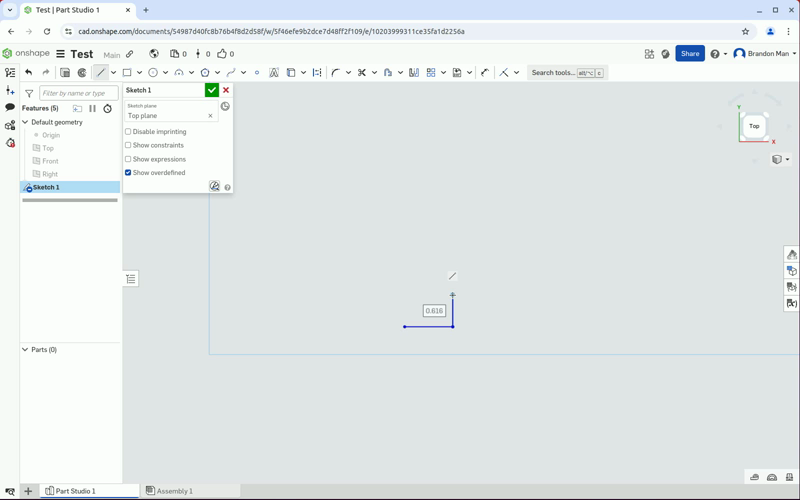
scroll(-6)
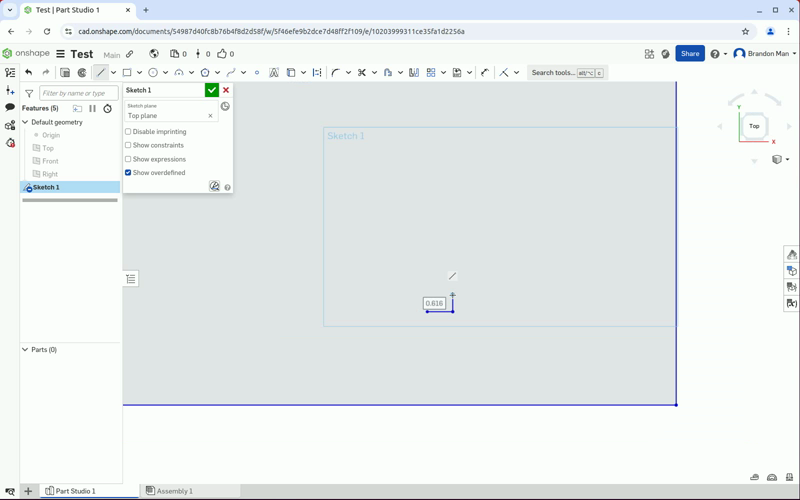
scroll(-6)
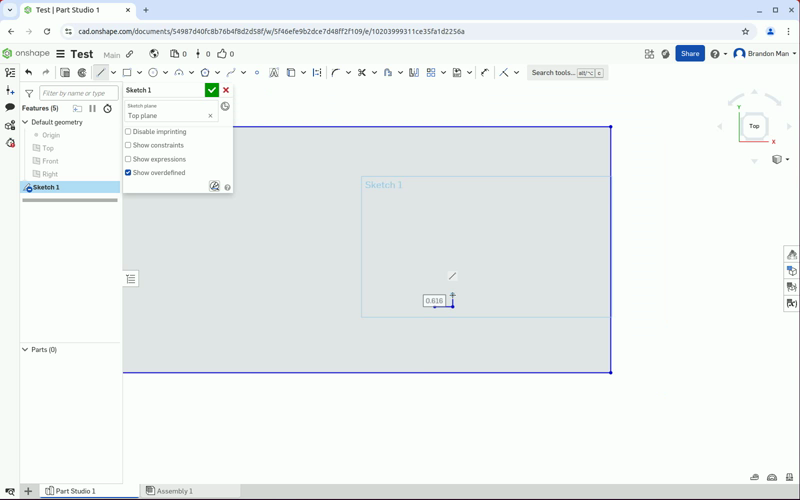
scroll(-6)
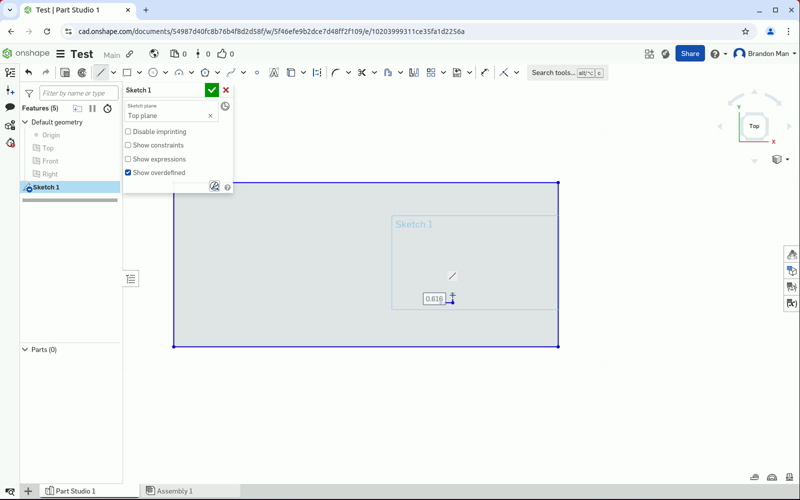
scroll(-6)
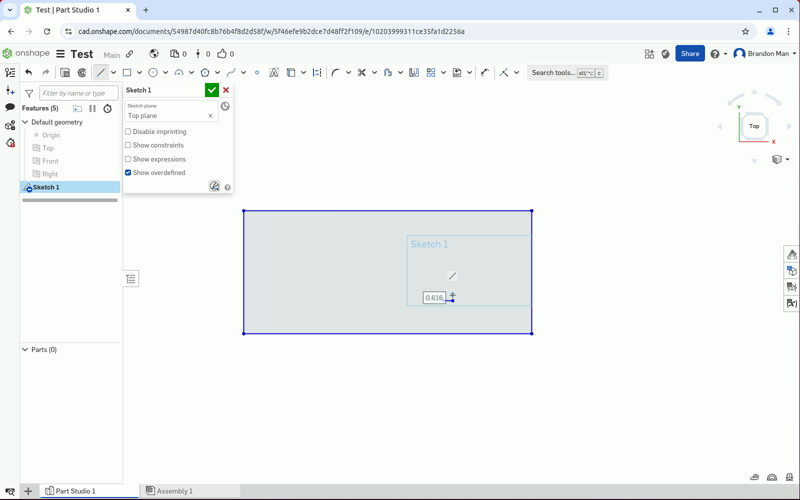
scroll(-6)
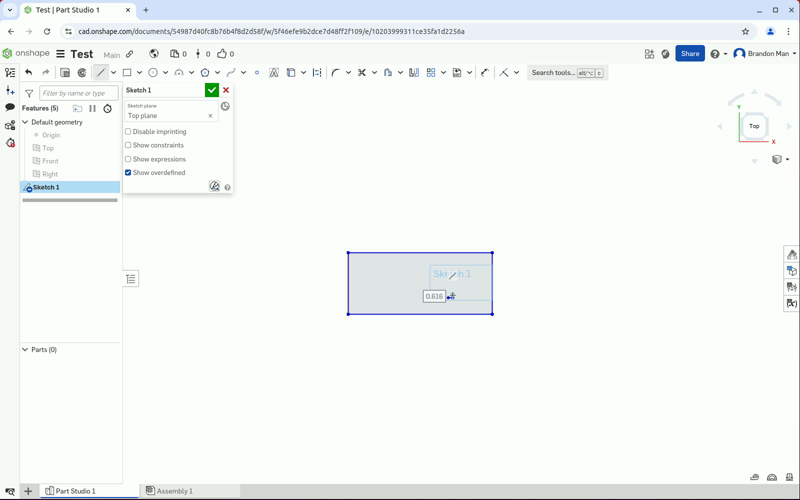
key_up(shift)
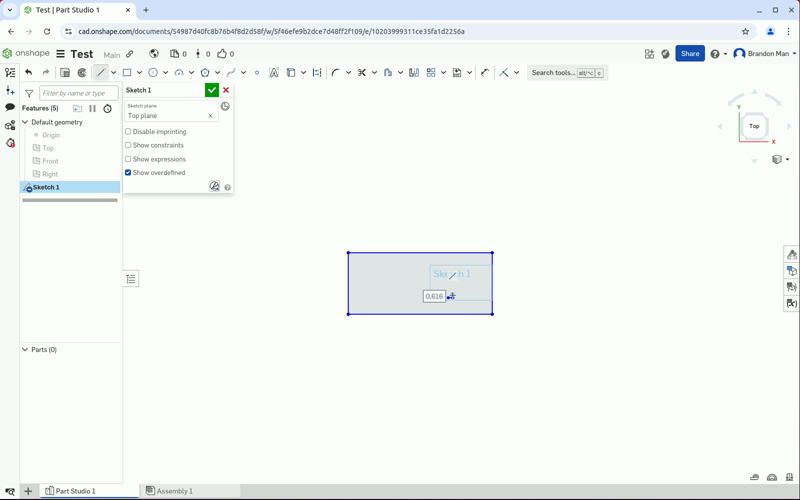
key_down(shift)
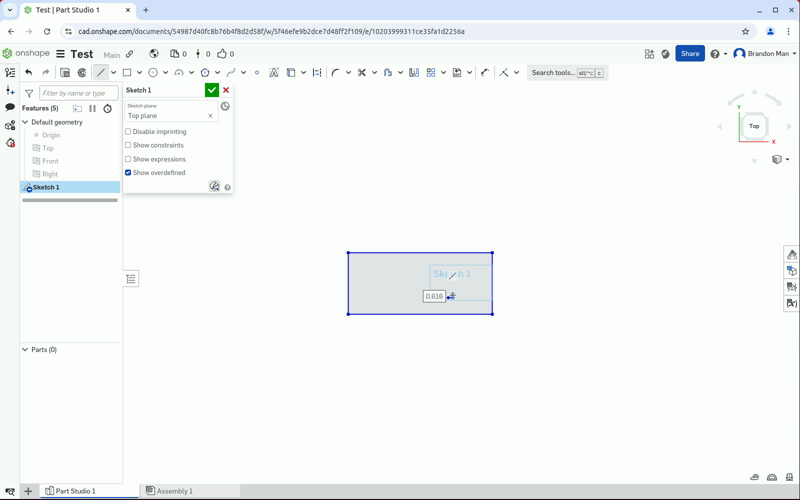
mouse_move(482, 294)
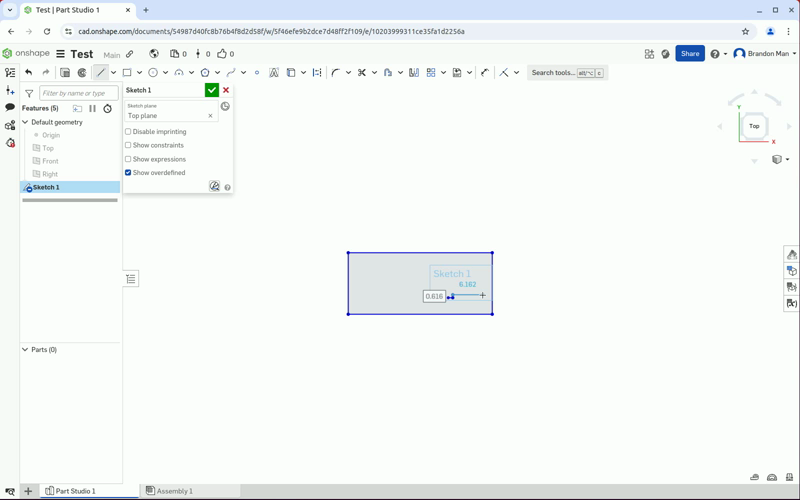
mouse_move(448, 294)
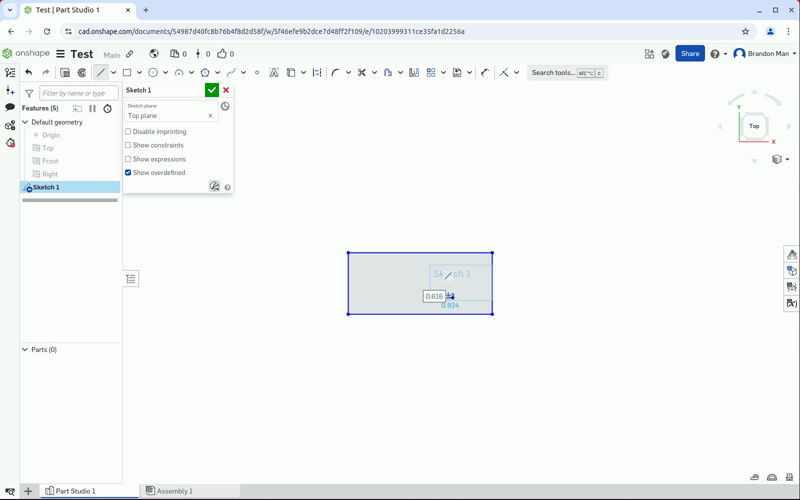
scroll(6)
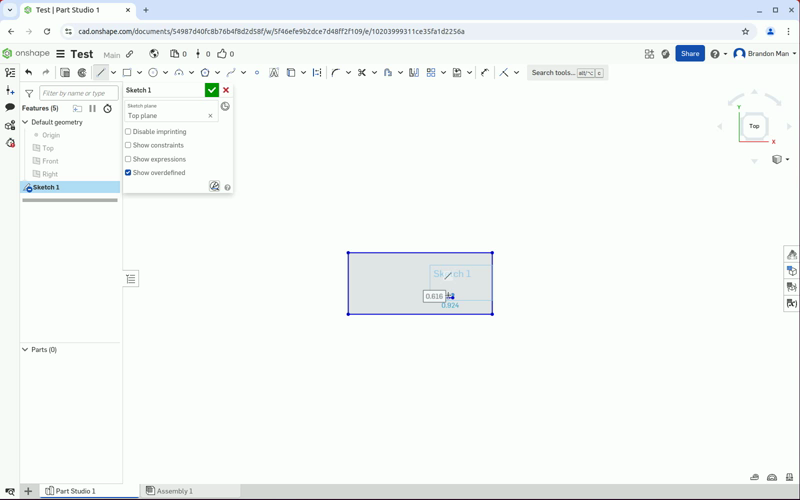
scroll(6)
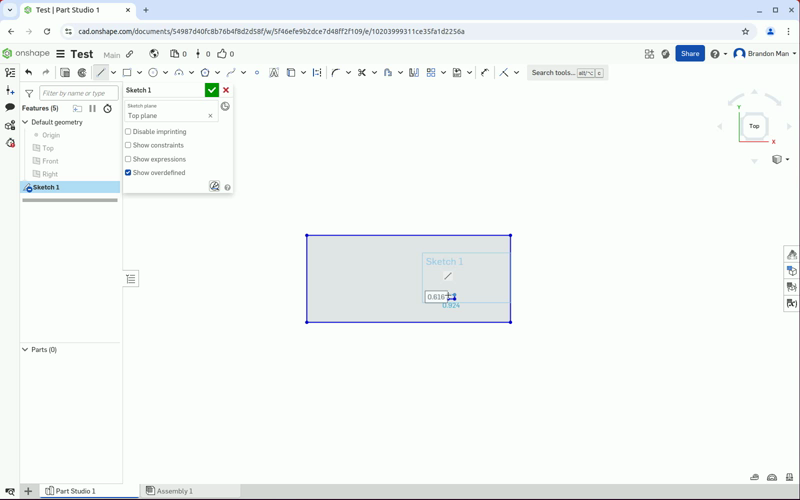
scroll(6)
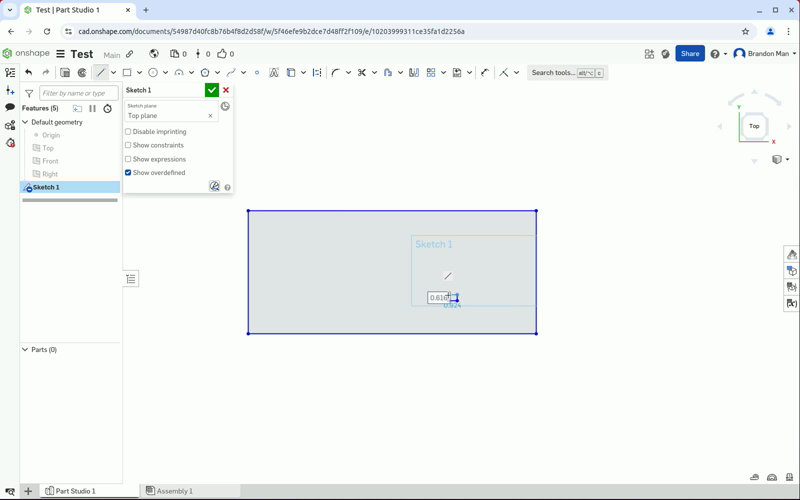
scroll(6)
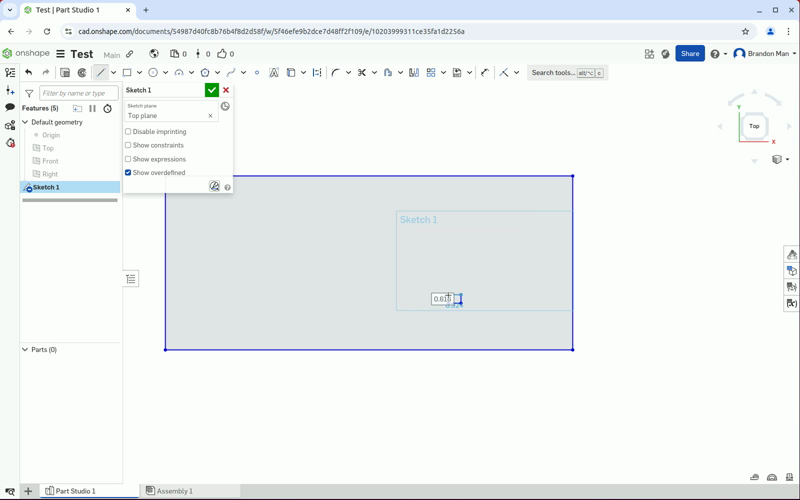
scroll(6)
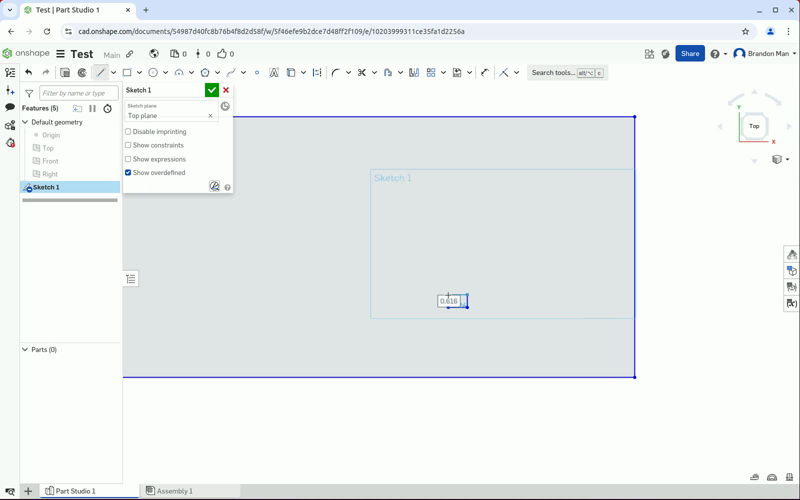
scroll(6)
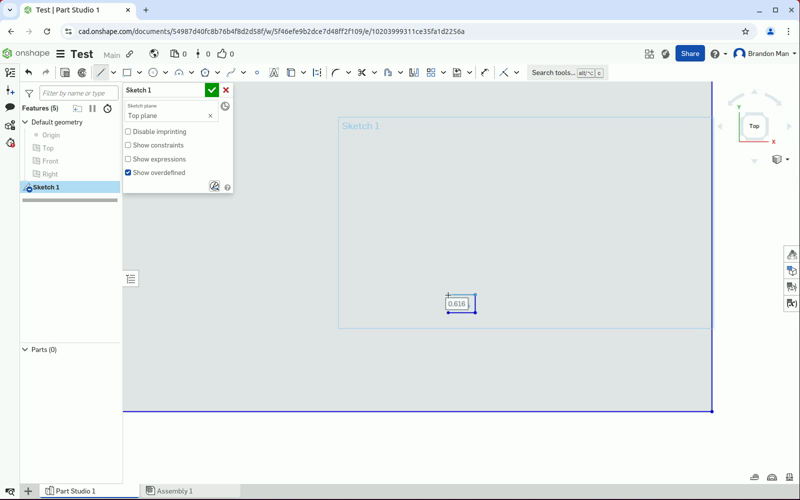
scroll(6)
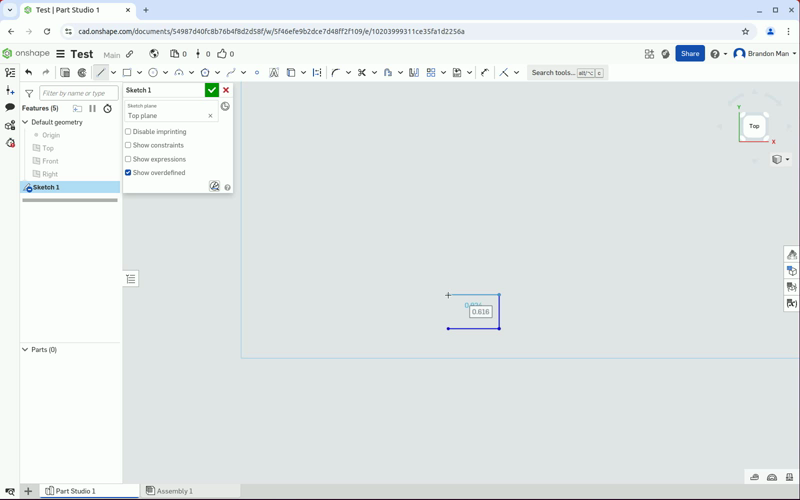
click(448, 294)
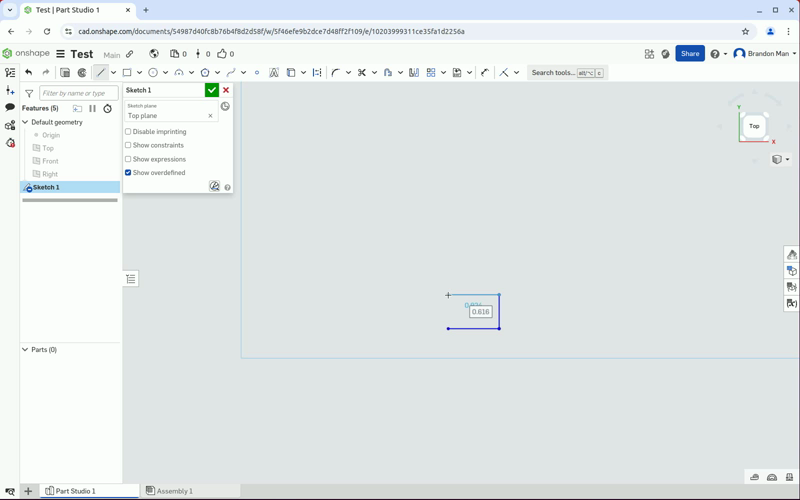
scroll(-6)
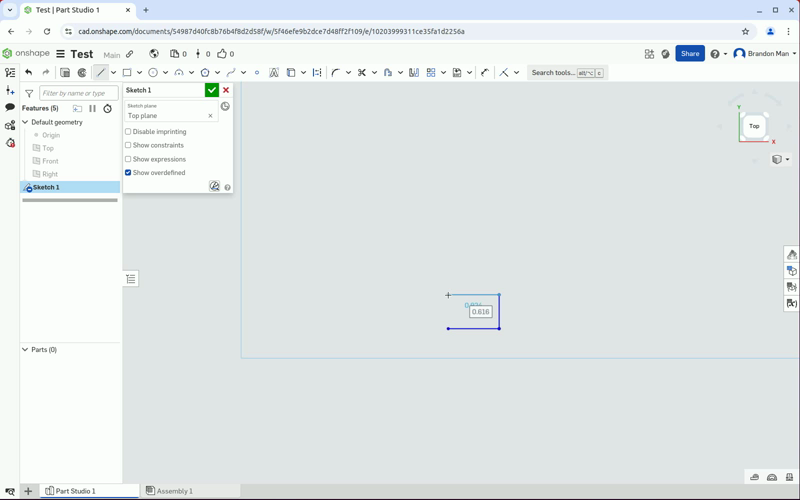
scroll(-6)
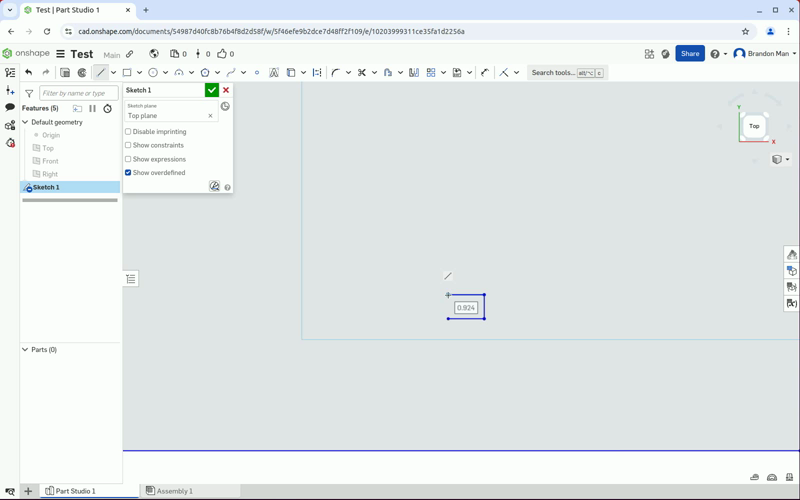
scroll(-6)
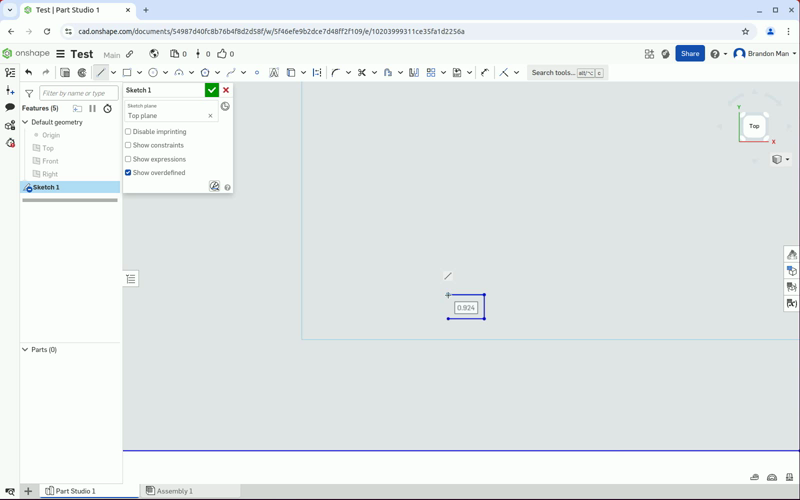
scroll(-6)
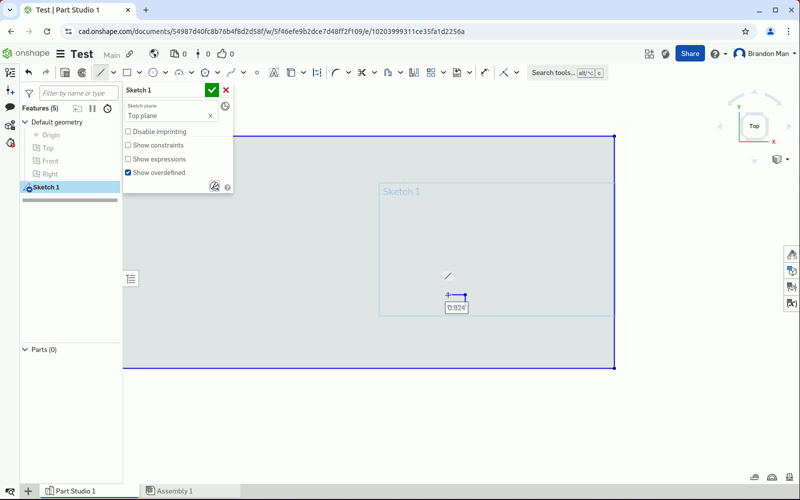
scroll(-6)
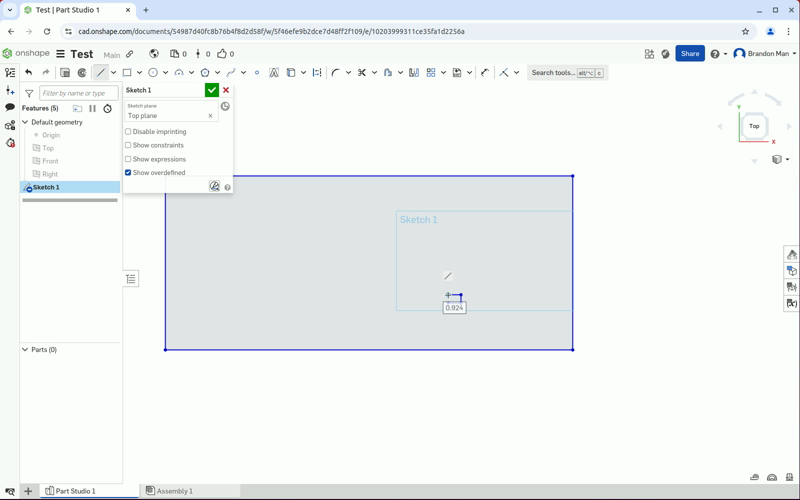
scroll(-6)
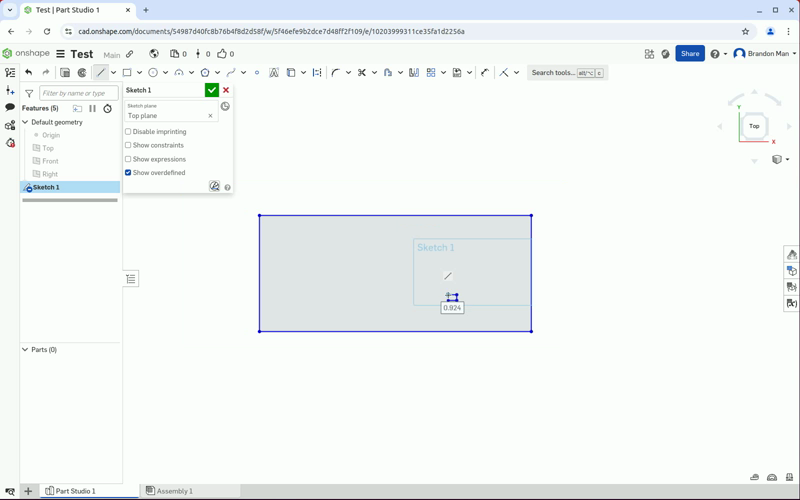
scroll(-6)
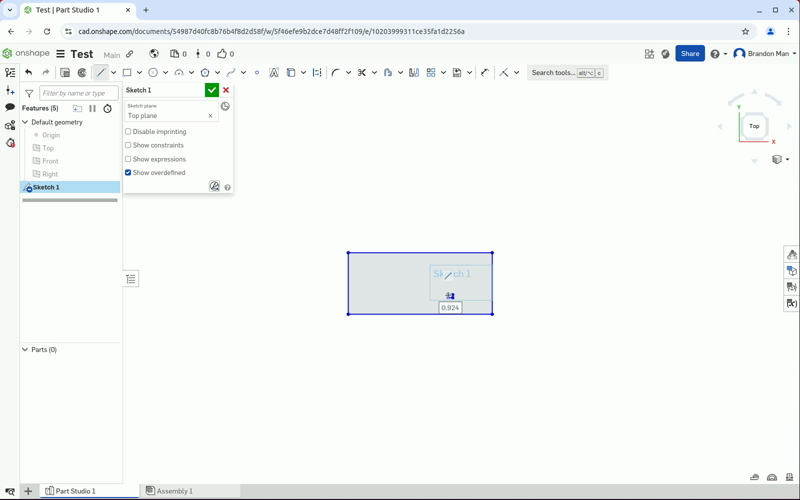
key_up(shift)
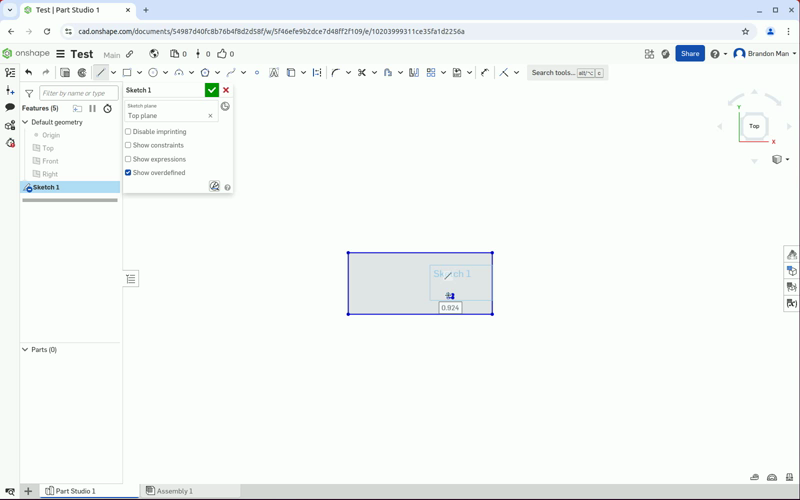
mouse_move(478, 294)
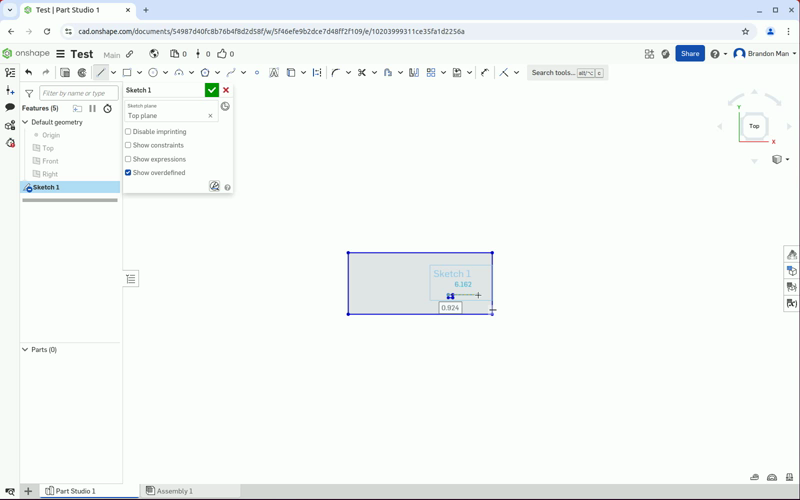
key_down(shift)
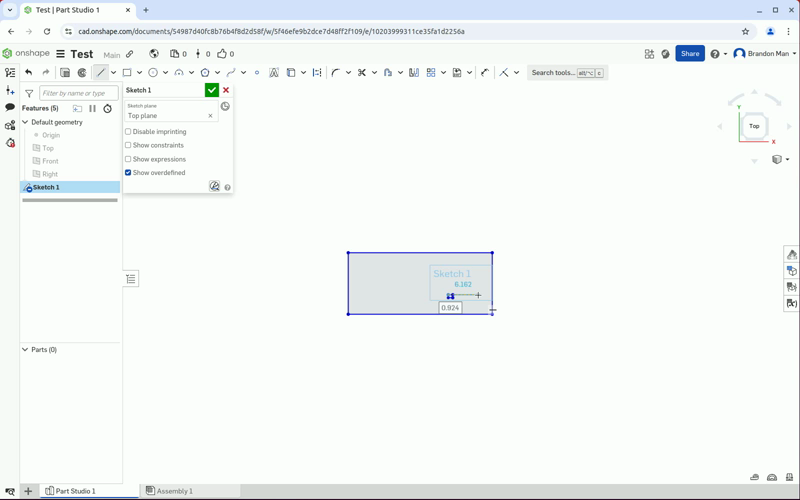
mouse_move(448, 297)
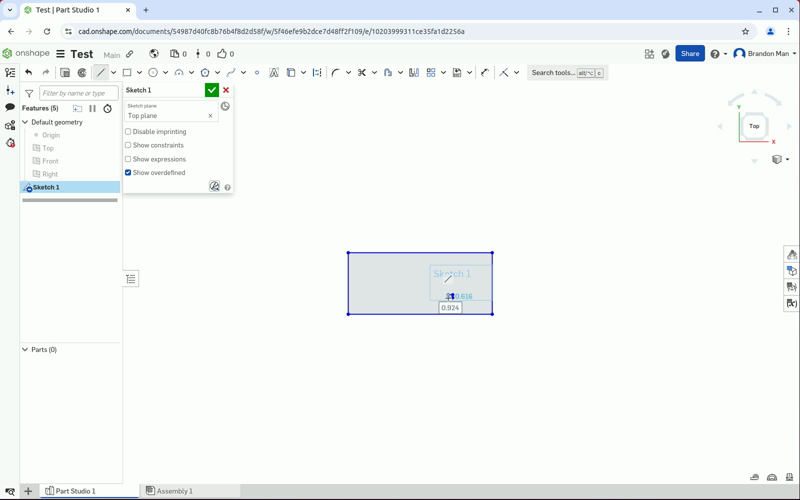
scroll(6)
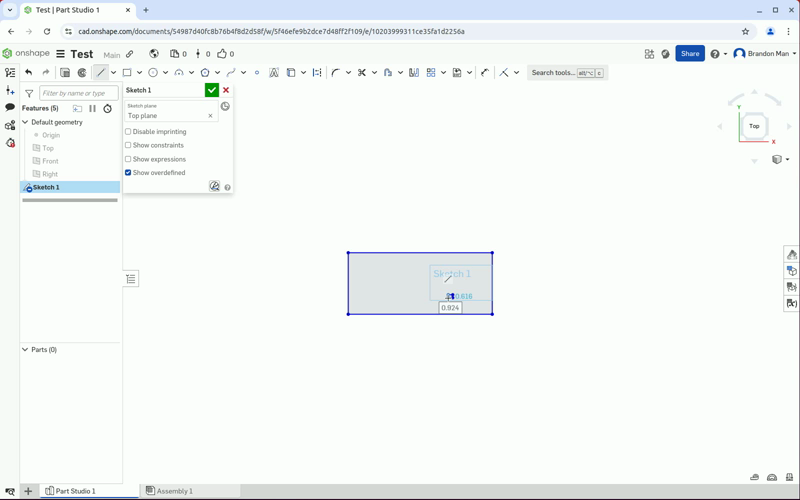
scroll(6)
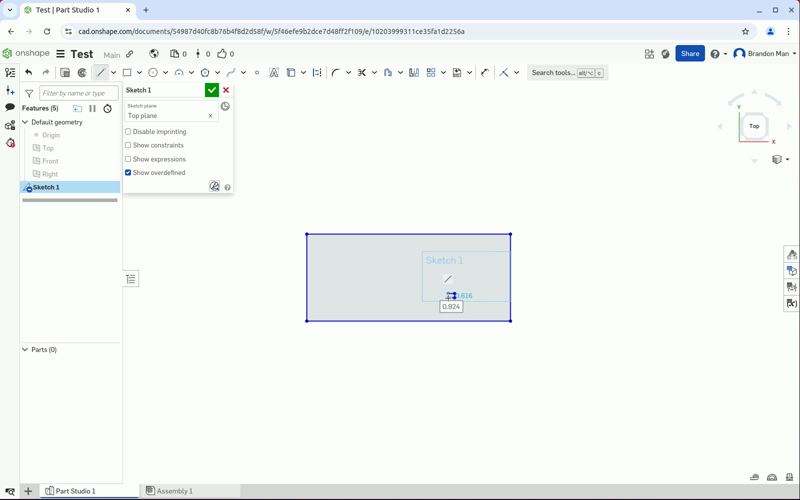
scroll(6)
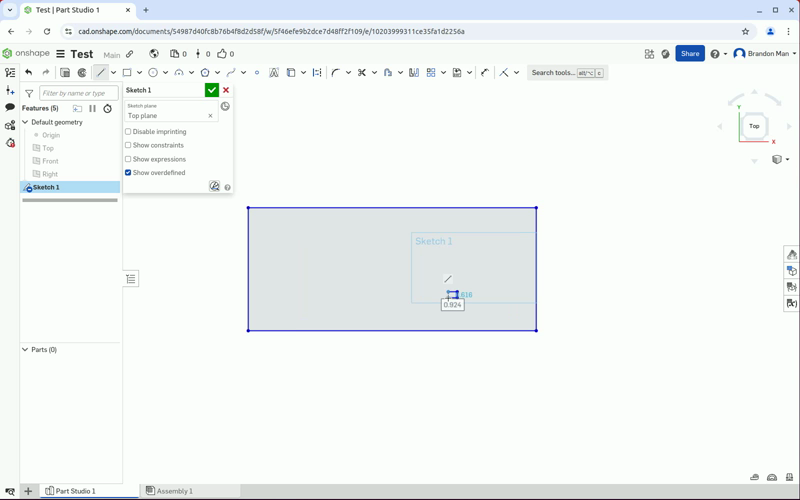
scroll(6)
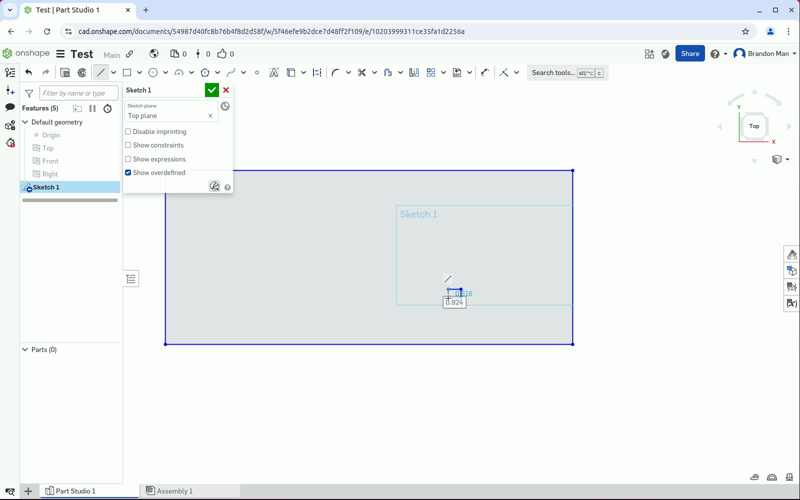
scroll(6)
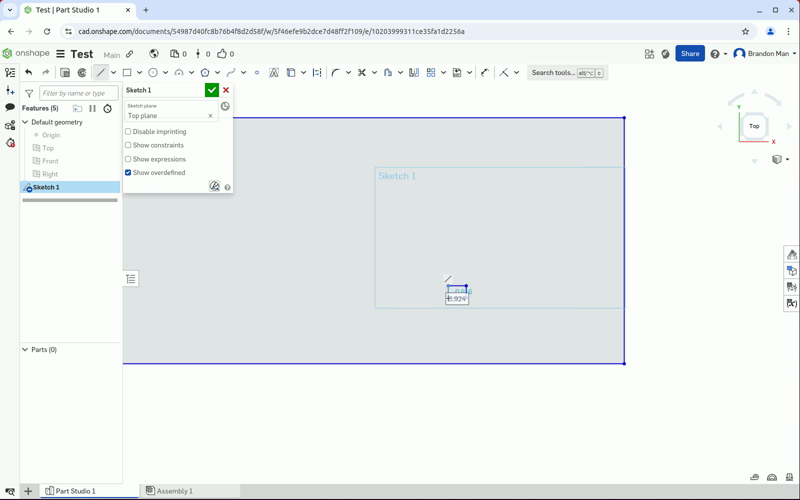
scroll(6)
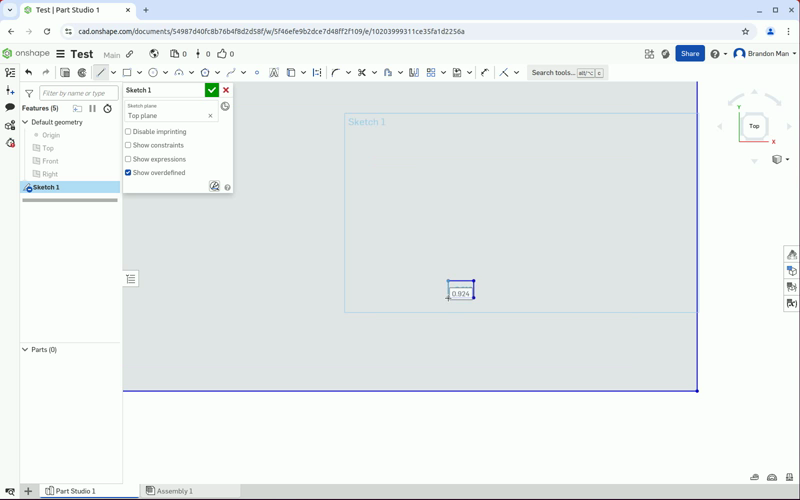
scroll(6)
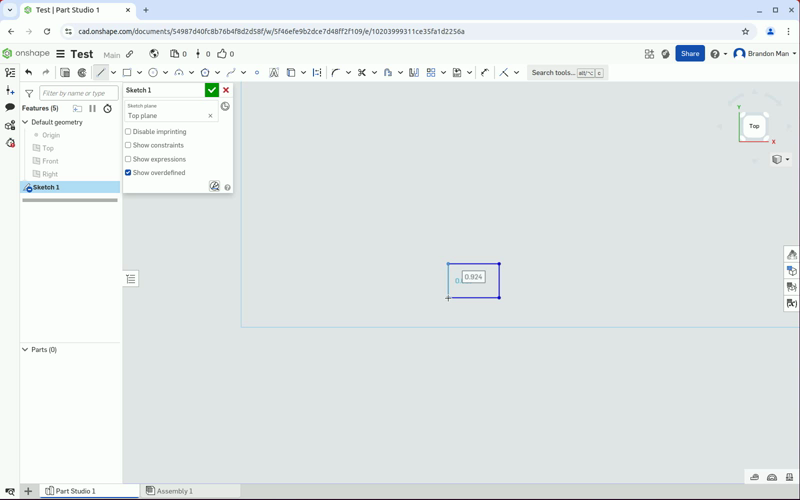
key_up(shift)
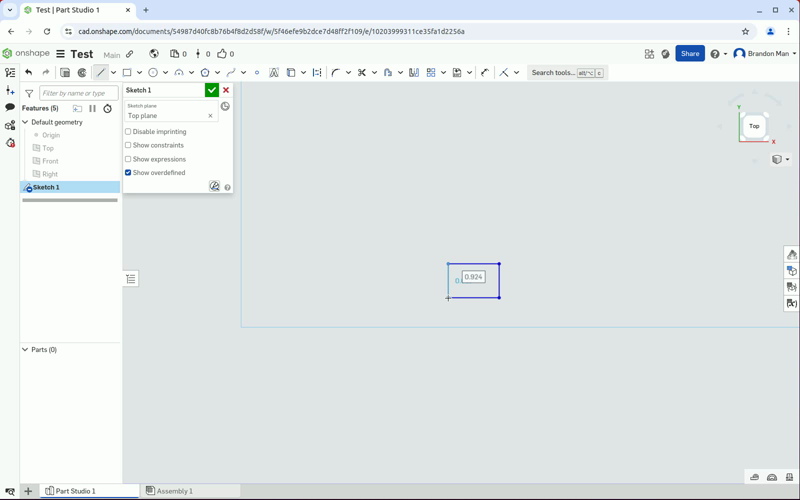
click(448, 297)
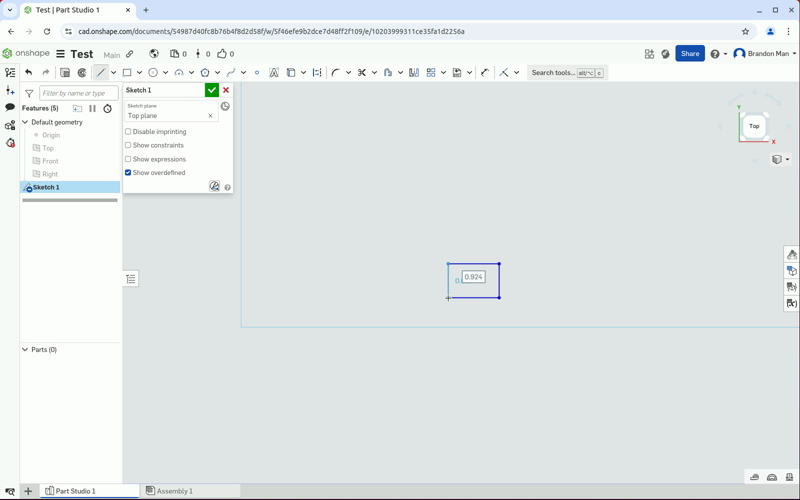
scroll(-6)
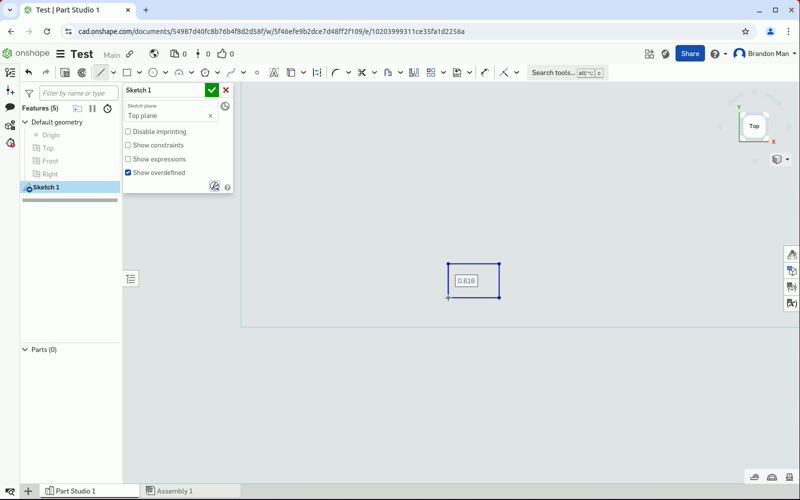
scroll(-6)
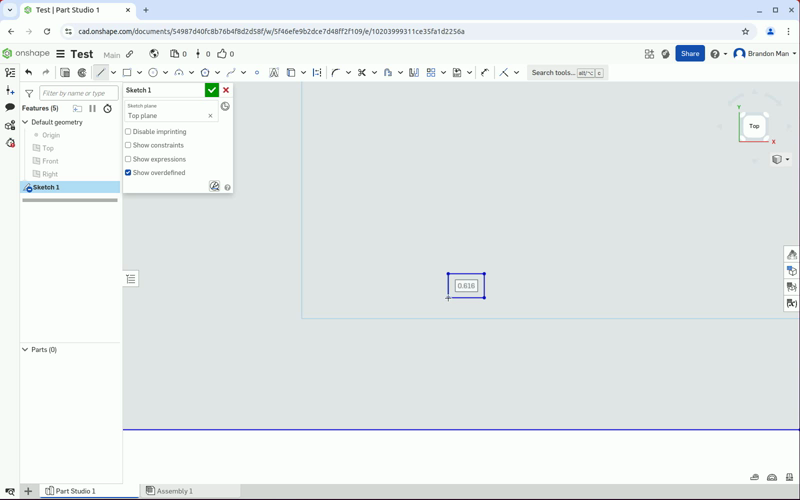
scroll(-6)
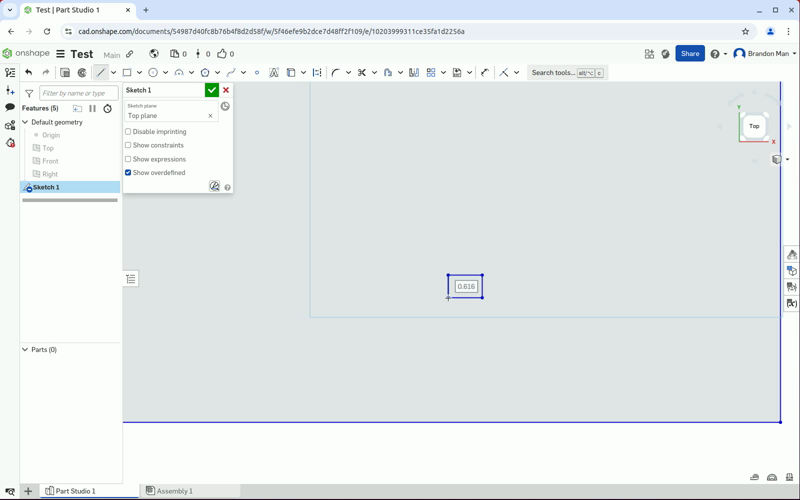
scroll(-6)
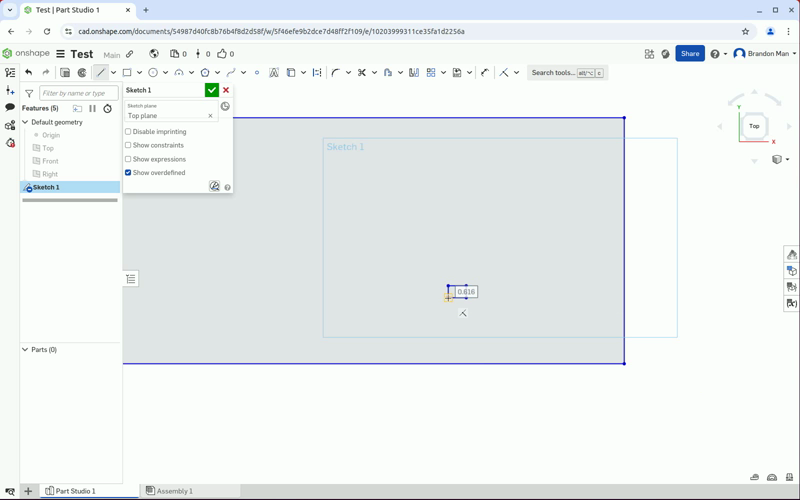
scroll(-6)
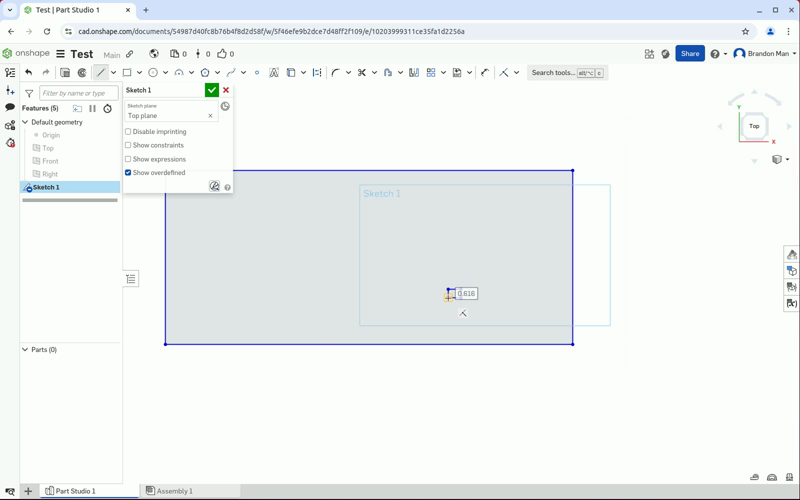
scroll(-6)
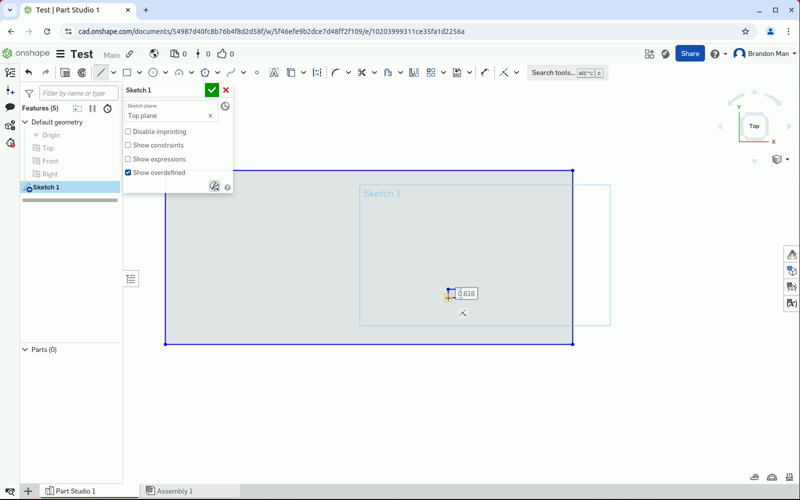
scroll(-6)
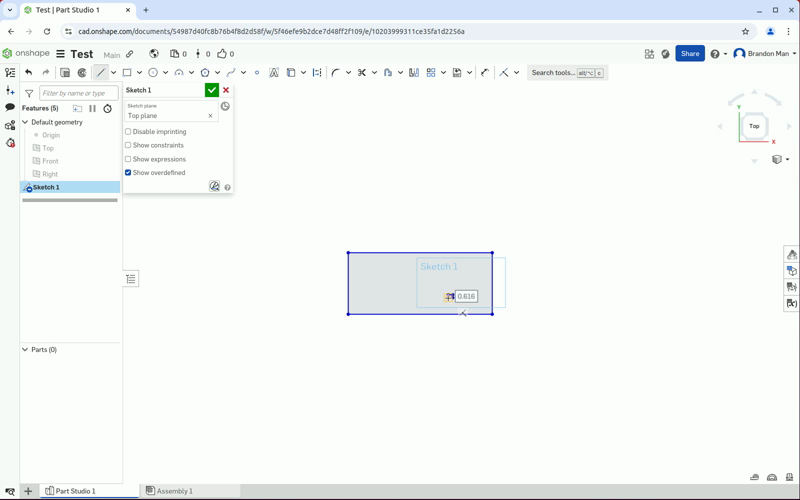
key(esc)
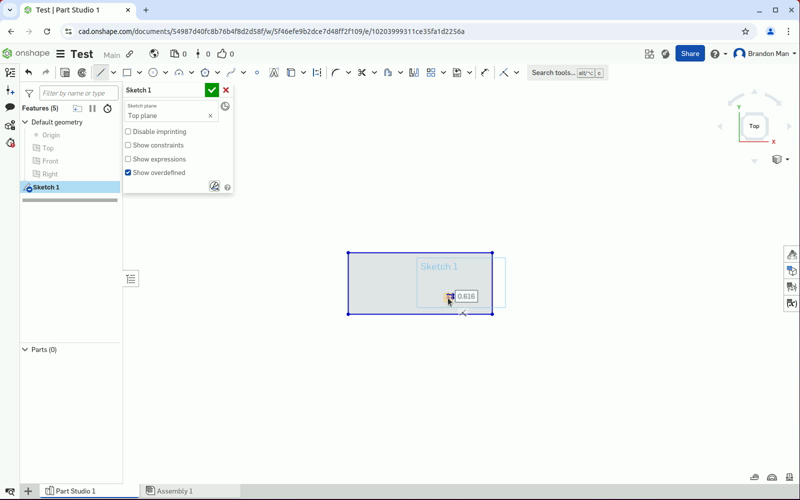
key(l)
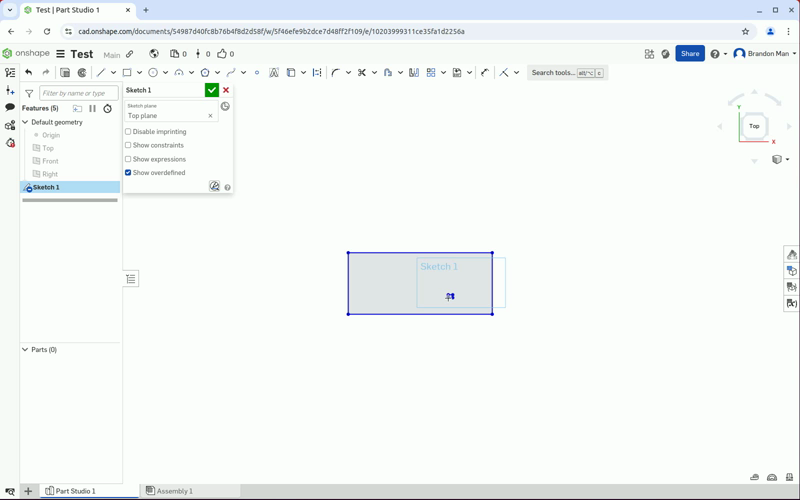
key_down(shift)
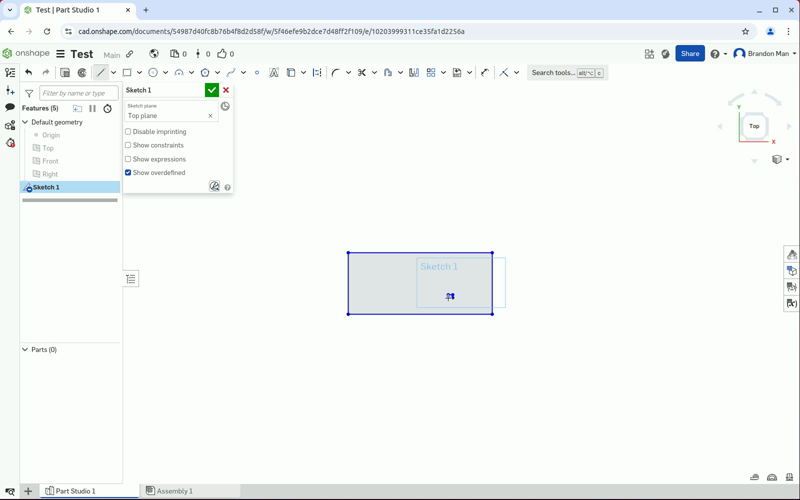
mouse_move(448, 270)
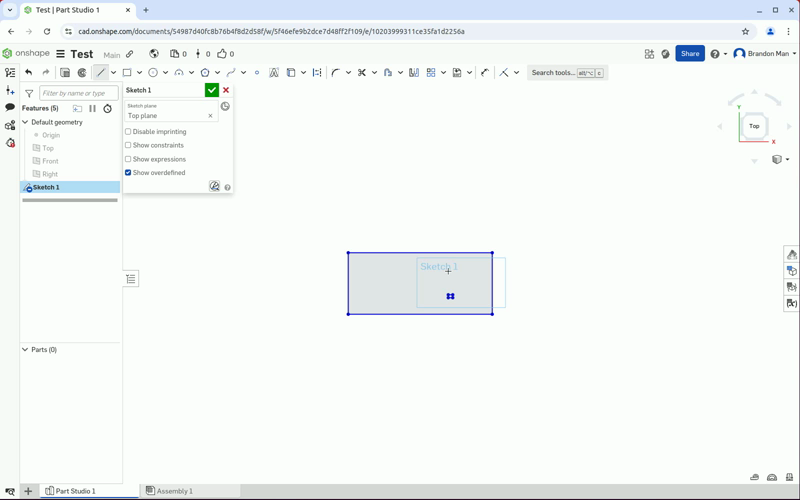
click(448, 270)
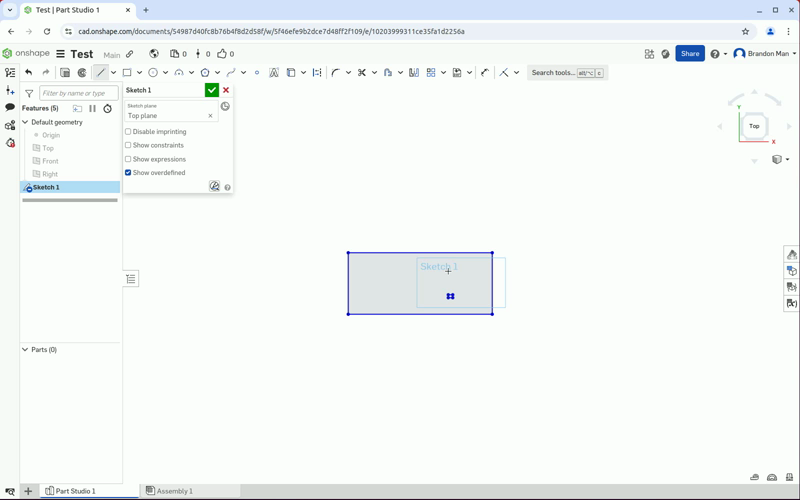
key_up(shift)
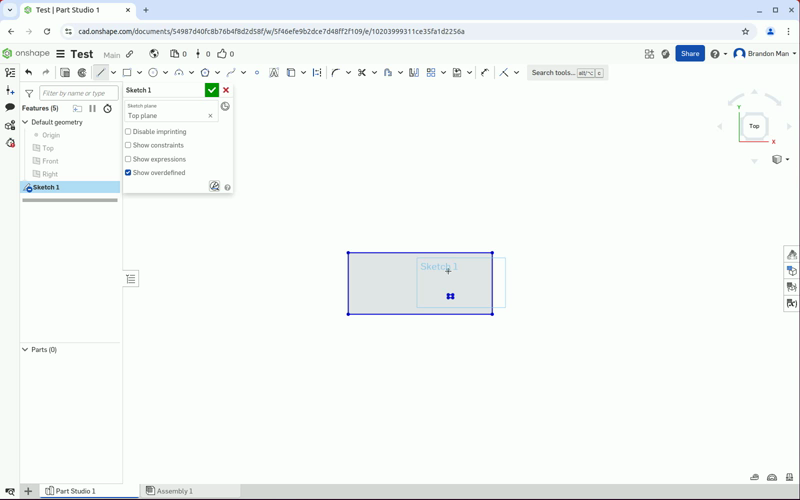
key_down(shift)
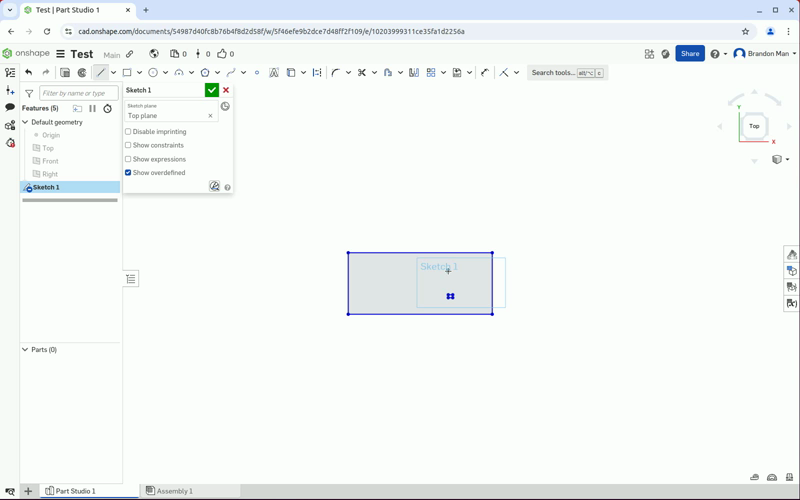
mouse_move(478, 270)
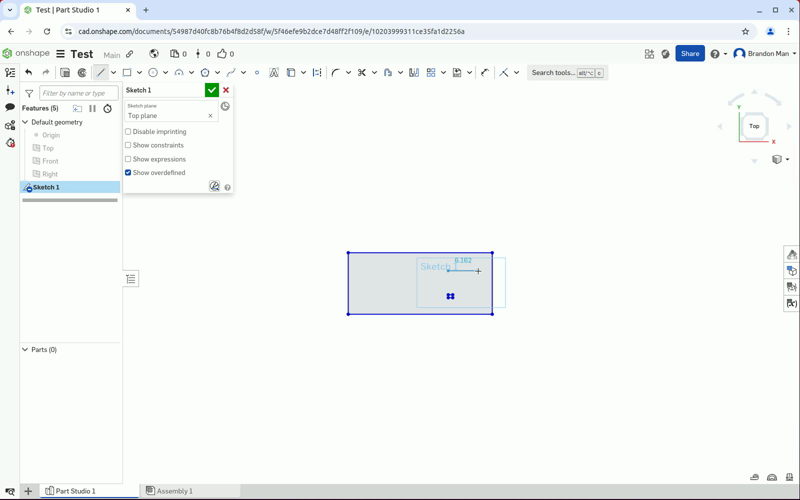
mouse_move(452, 270)
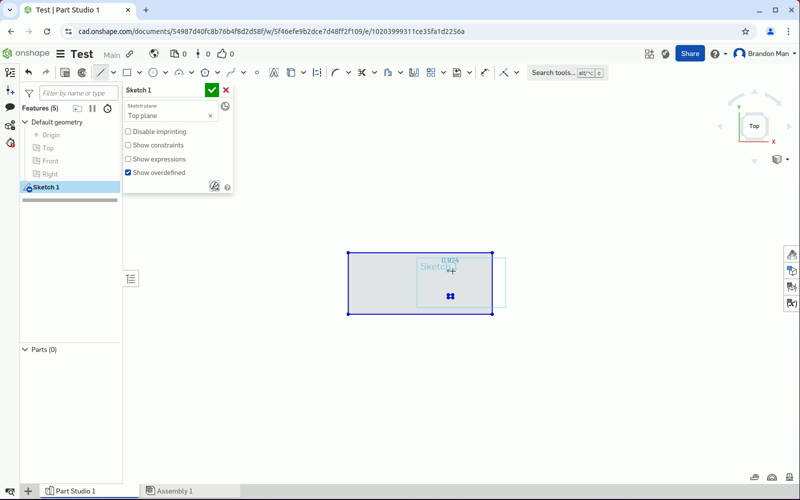
scroll(6)
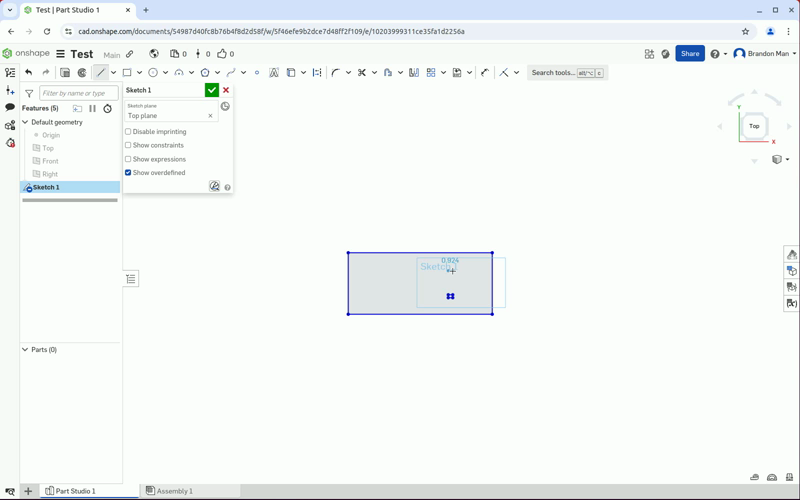
scroll(6)
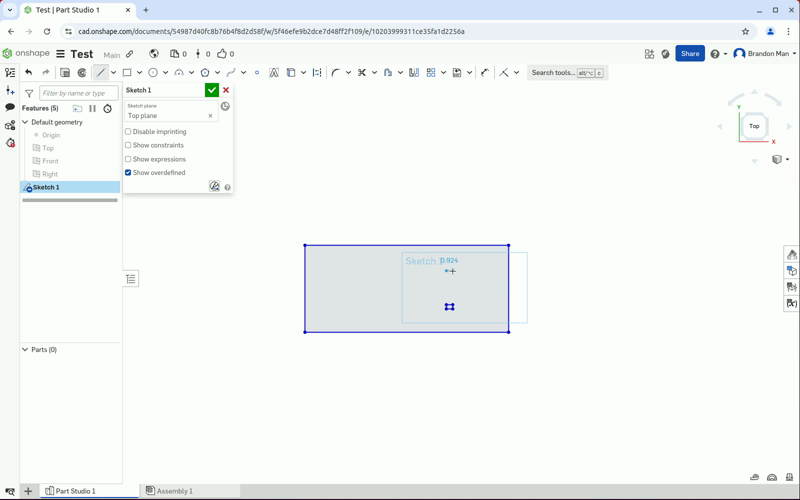
scroll(6)
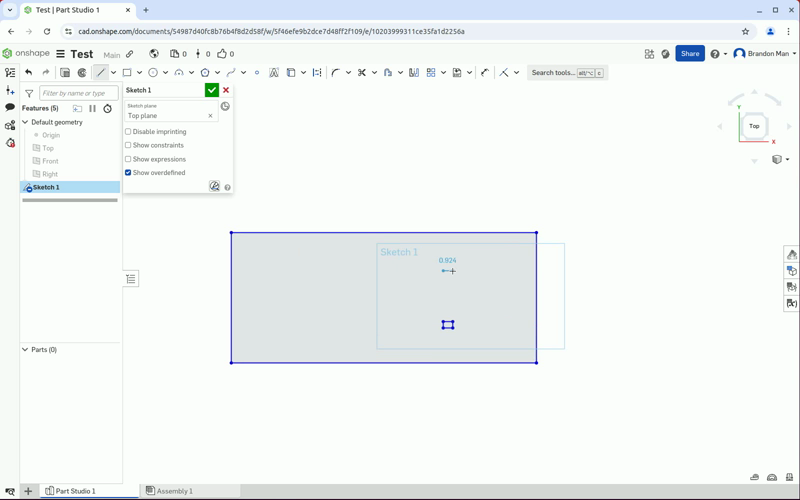
scroll(6)
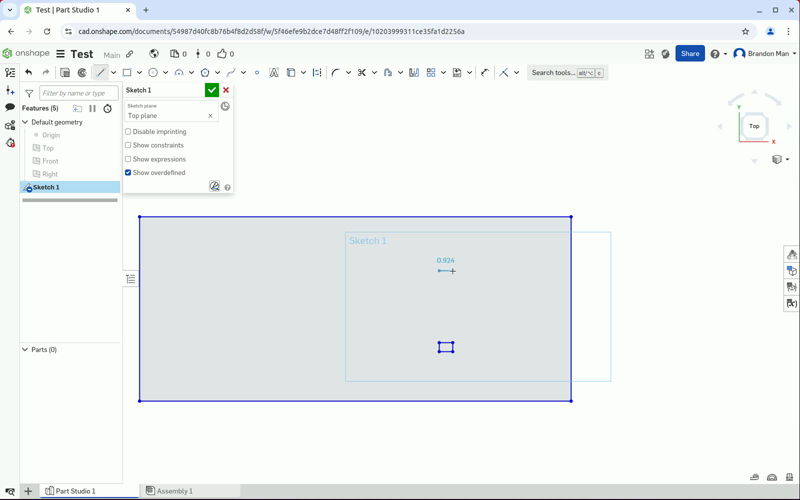
scroll(6)
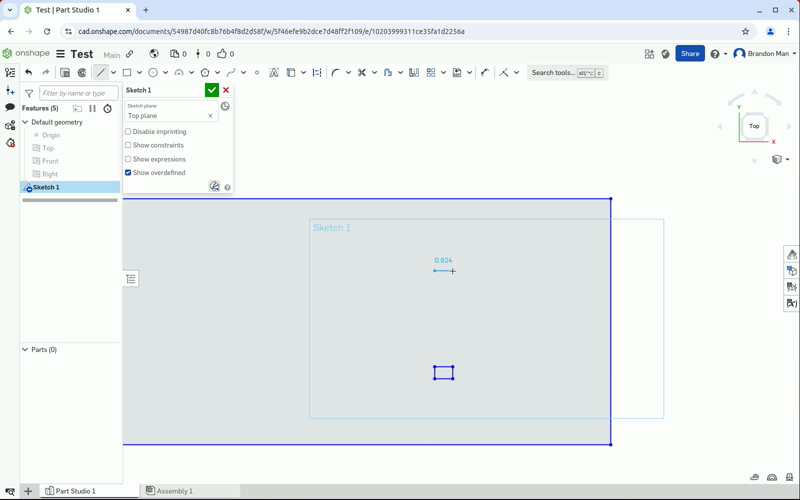
scroll(6)
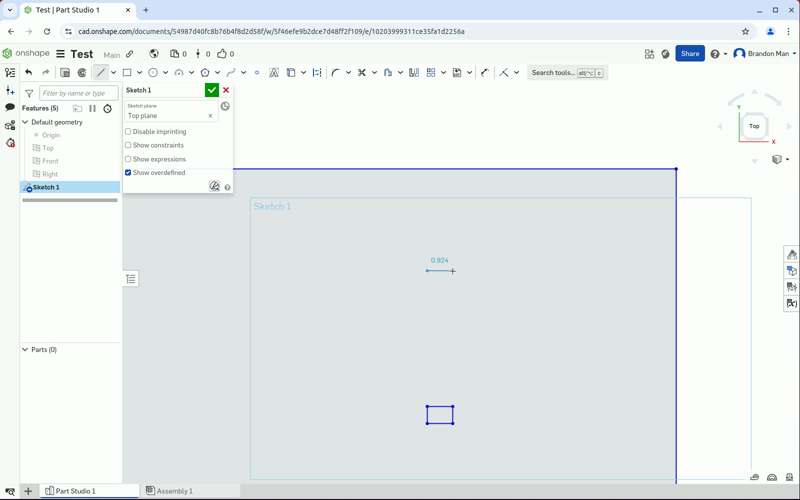
scroll(6)
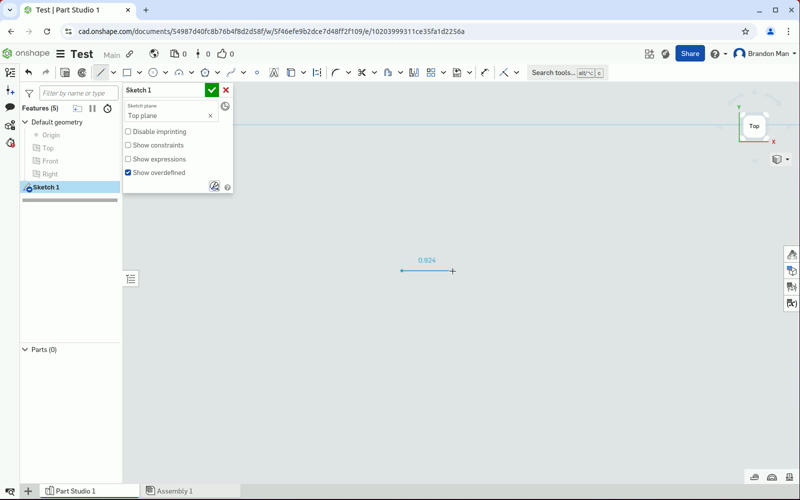
click(452, 270)
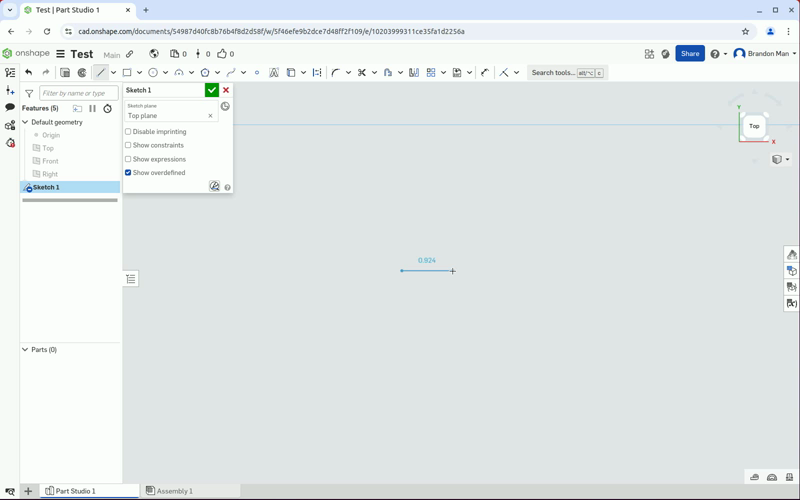
scroll(-6)
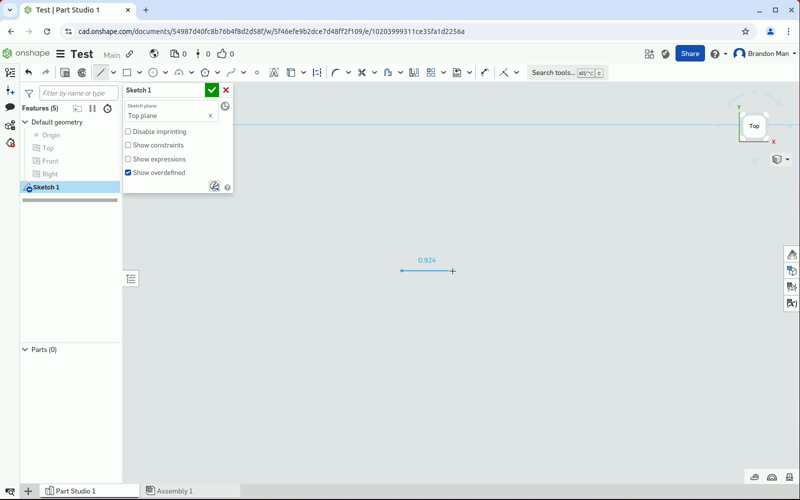
scroll(-6)
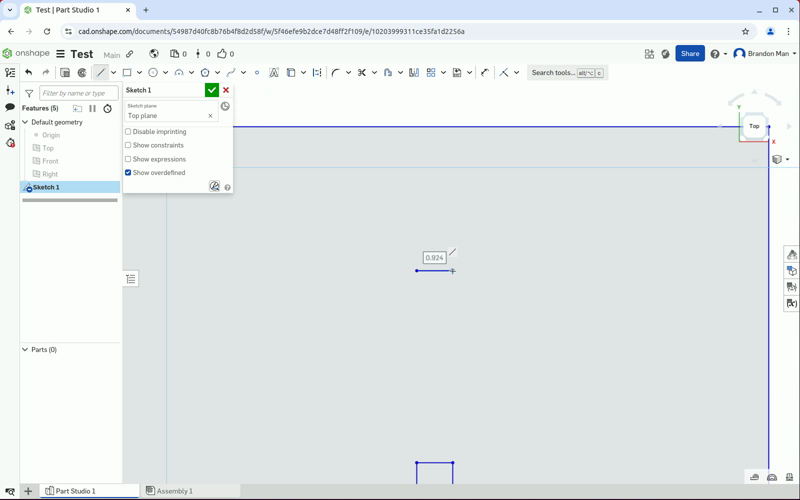
scroll(-6)
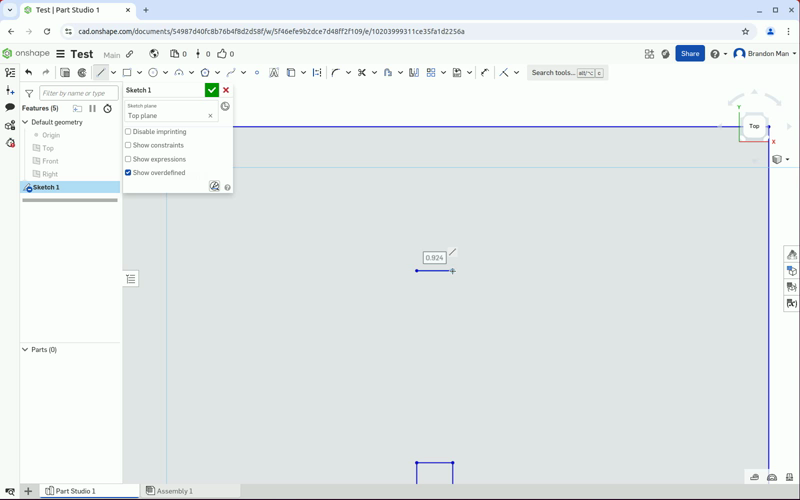
scroll(-6)
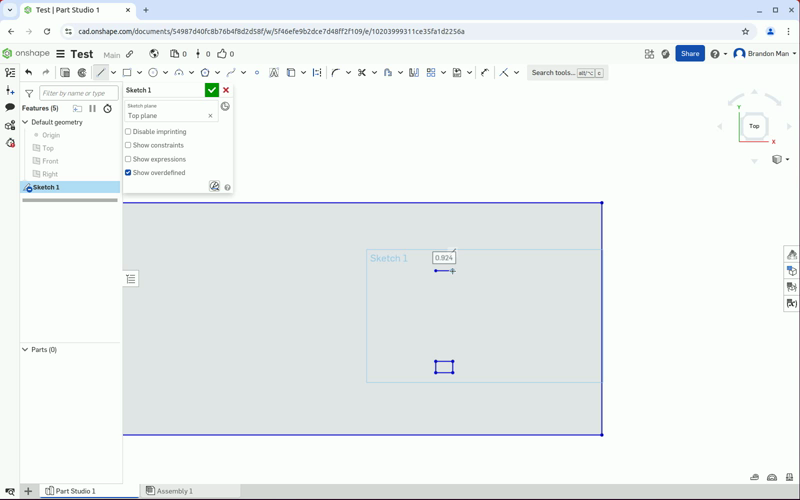
scroll(-6)
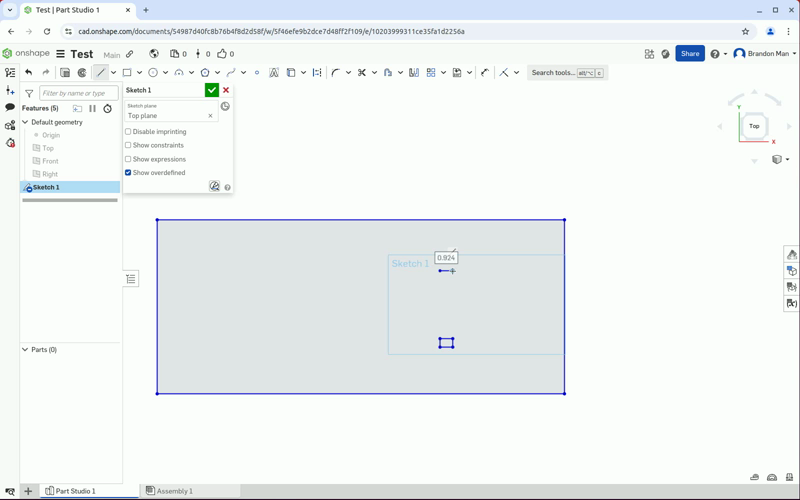
scroll(-6)
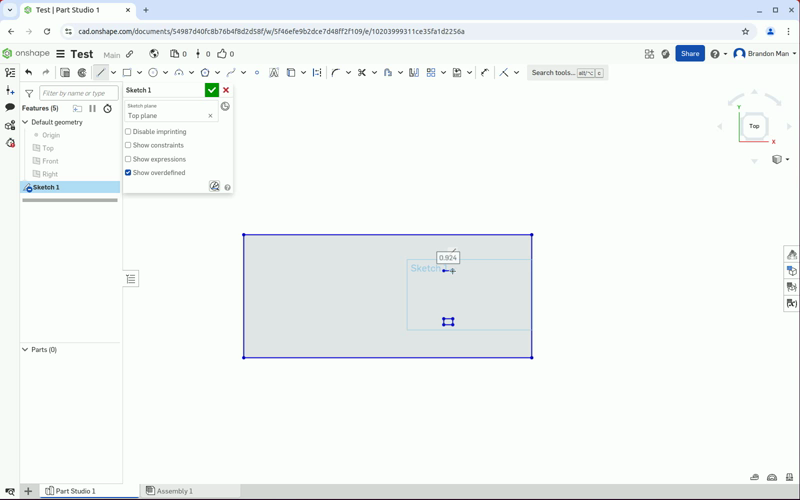
scroll(-6)
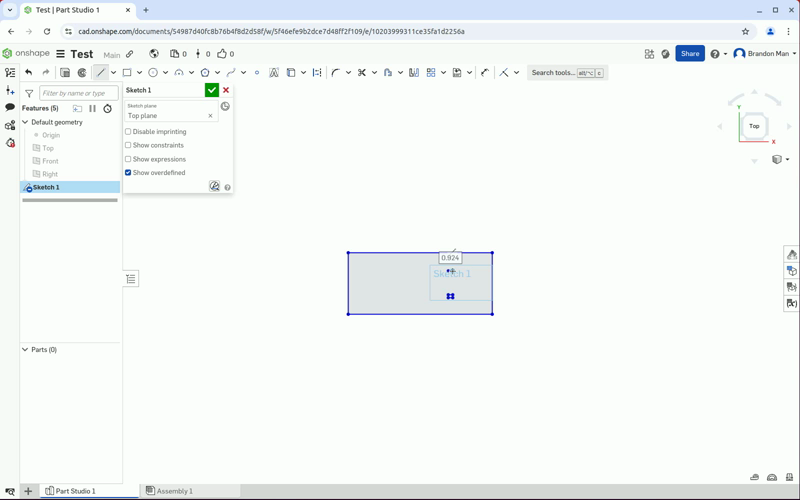
key_up(shift)
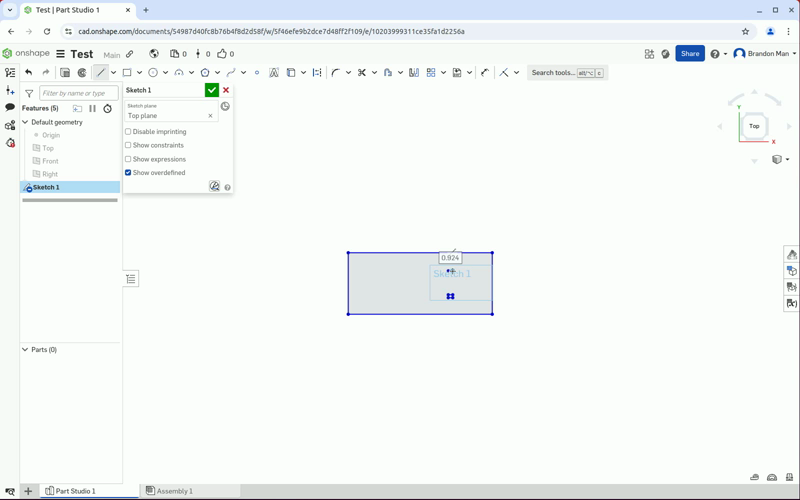
key_down(shift)
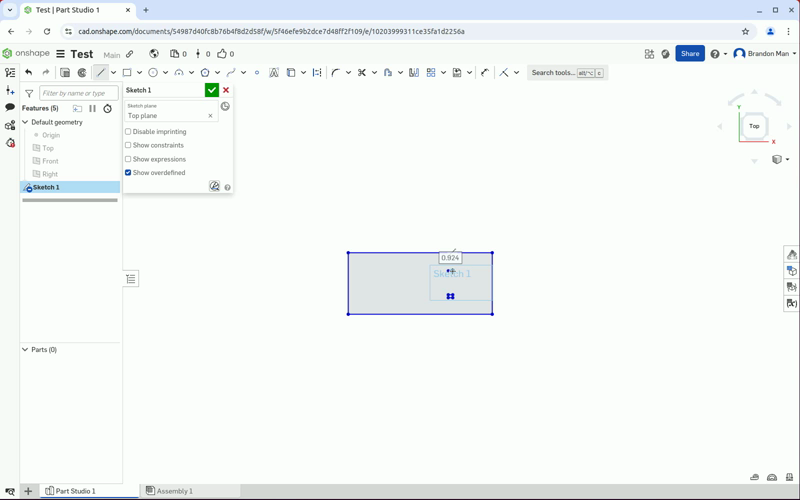
mouse_move(482, 270)
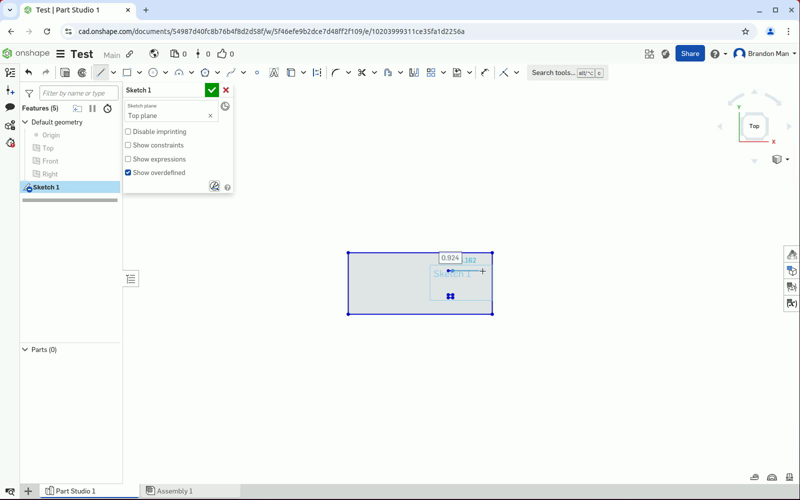
mouse_move(452, 267)
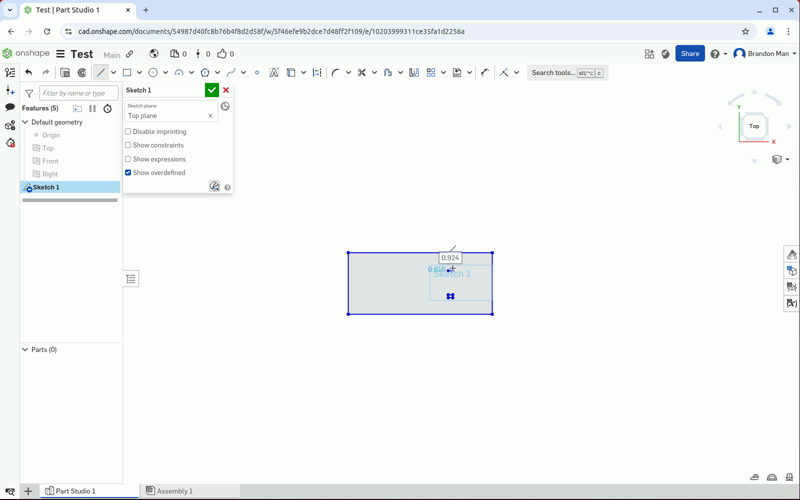
scroll(6)
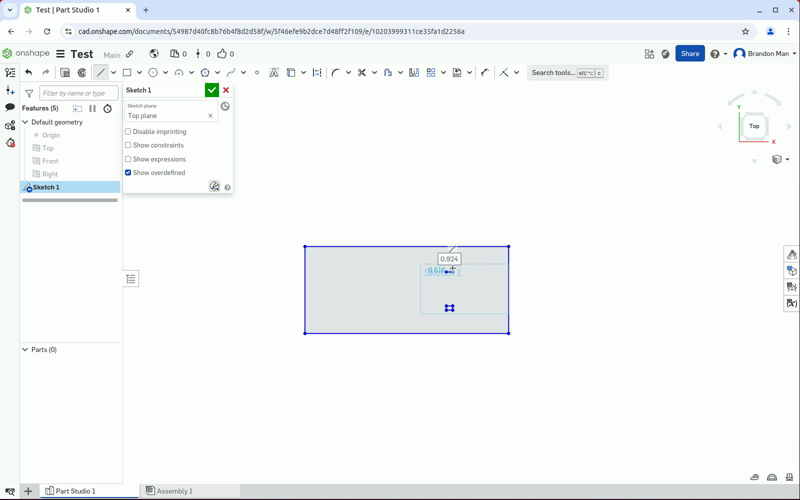
scroll(6)
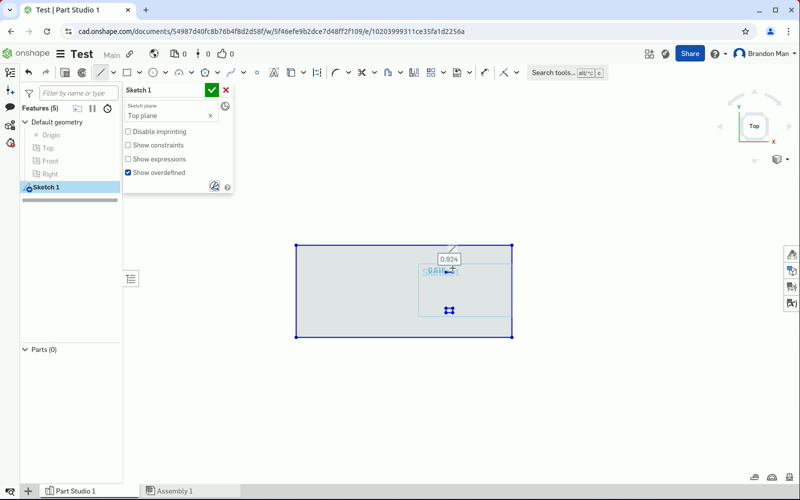
scroll(6)
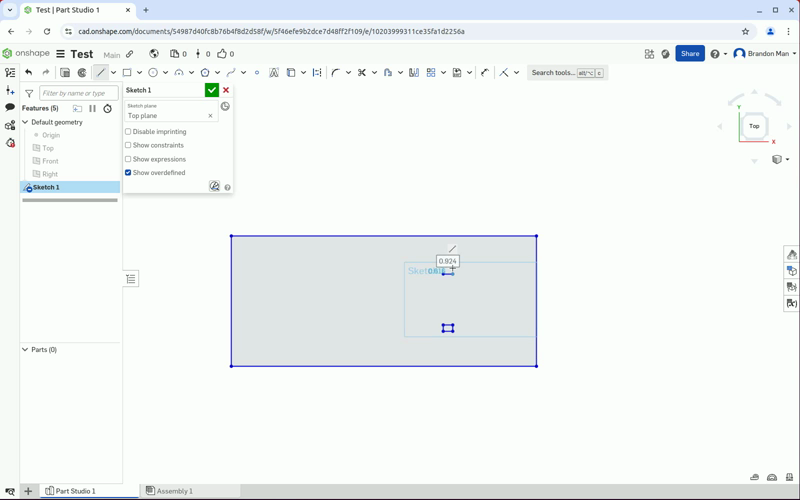
scroll(6)
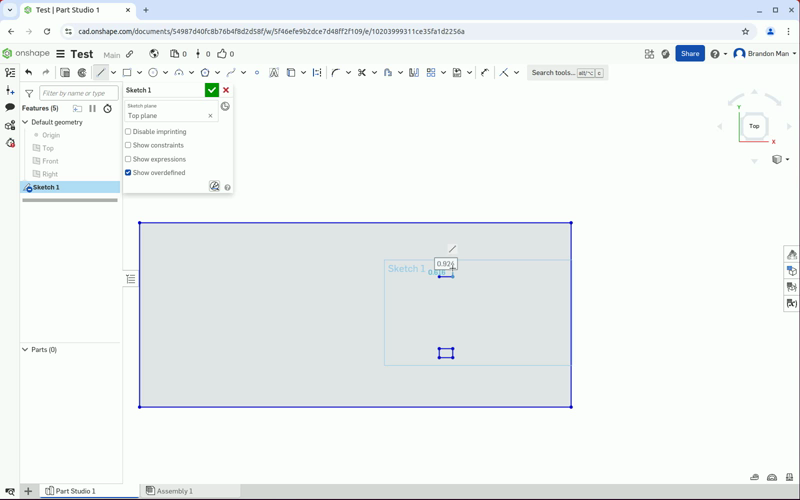
scroll(6)
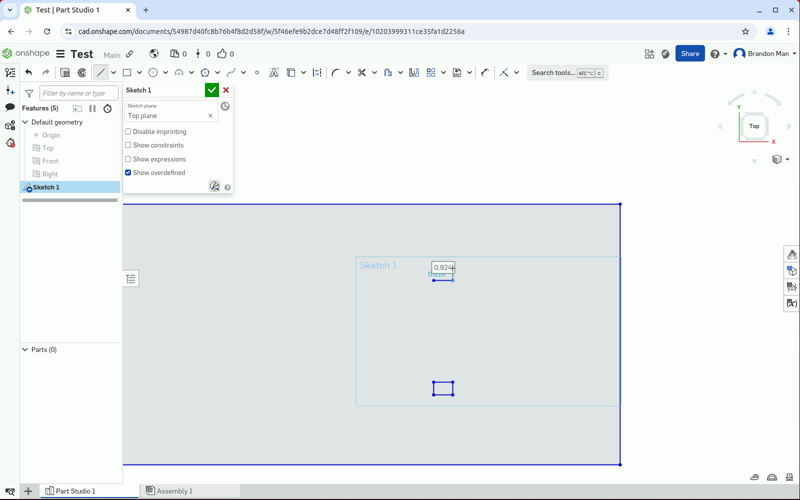
scroll(6)
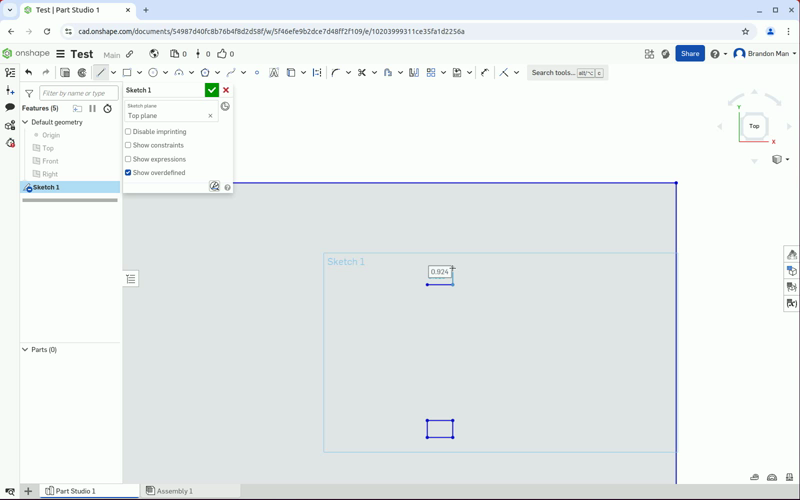
scroll(6)
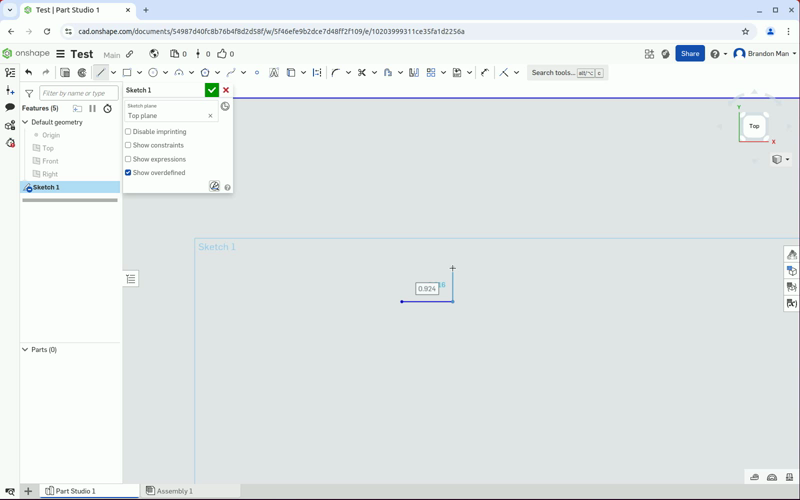
click(452, 267)
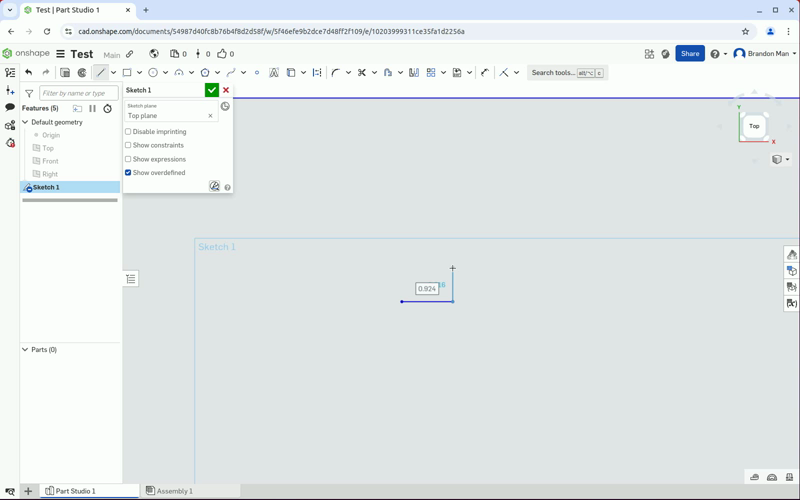
scroll(-6)
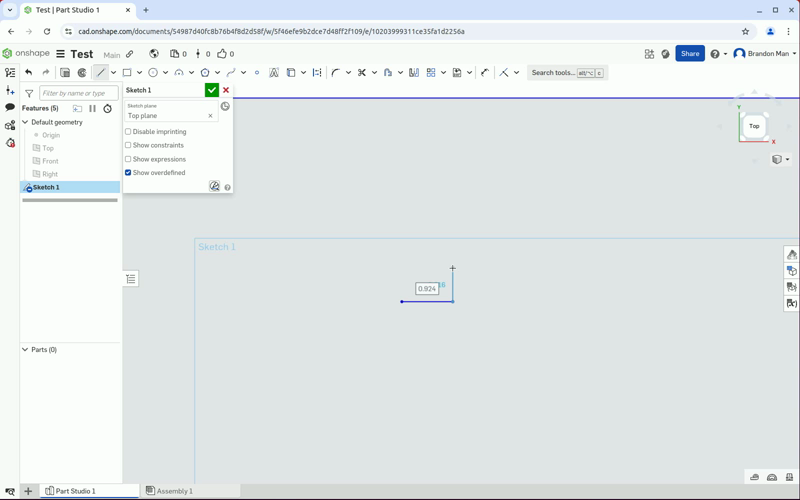
scroll(-6)
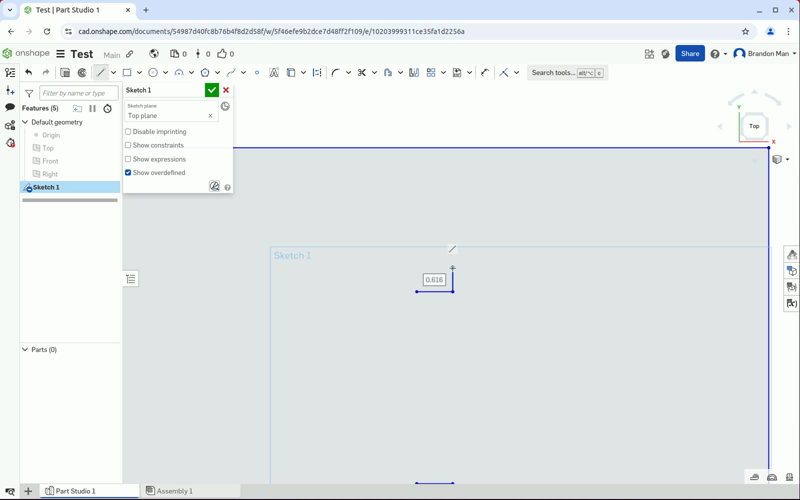
scroll(-6)
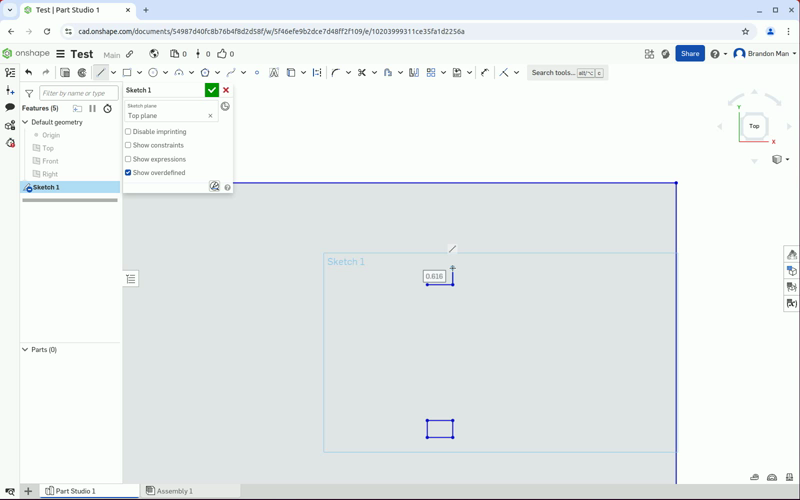
scroll(-6)
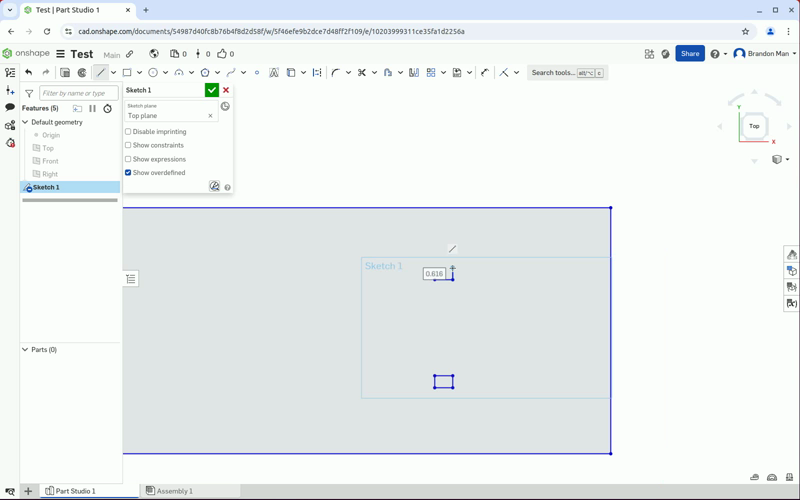
scroll(-6)
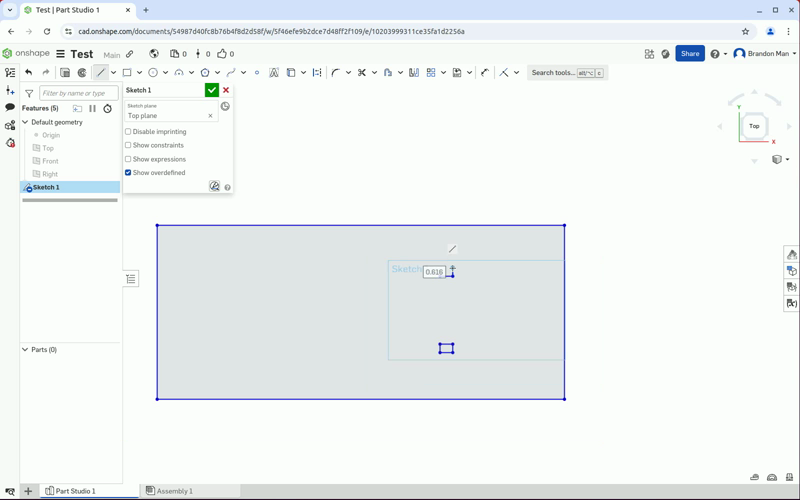
scroll(-6)
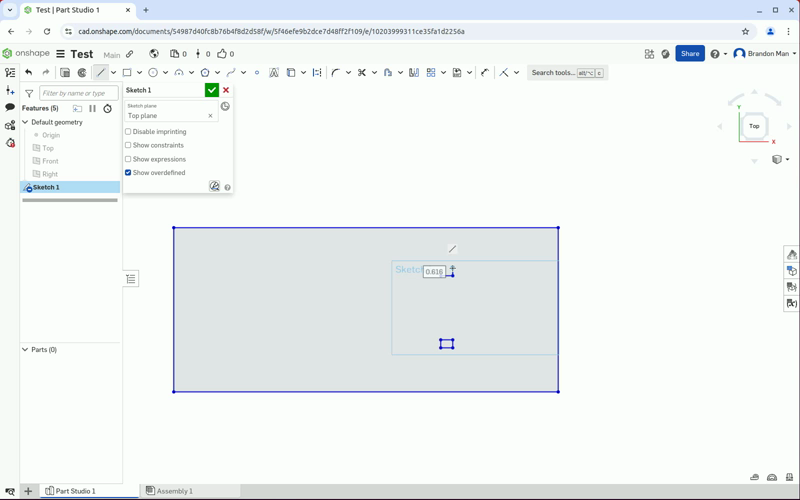
scroll(-6)
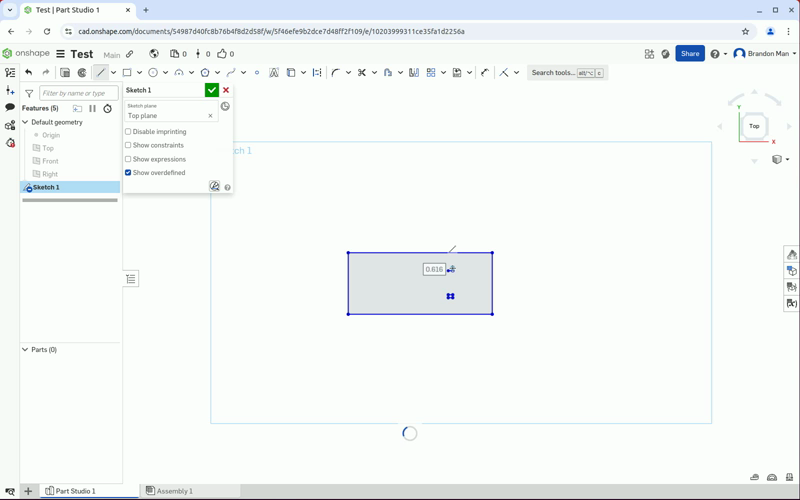
key_up(shift)
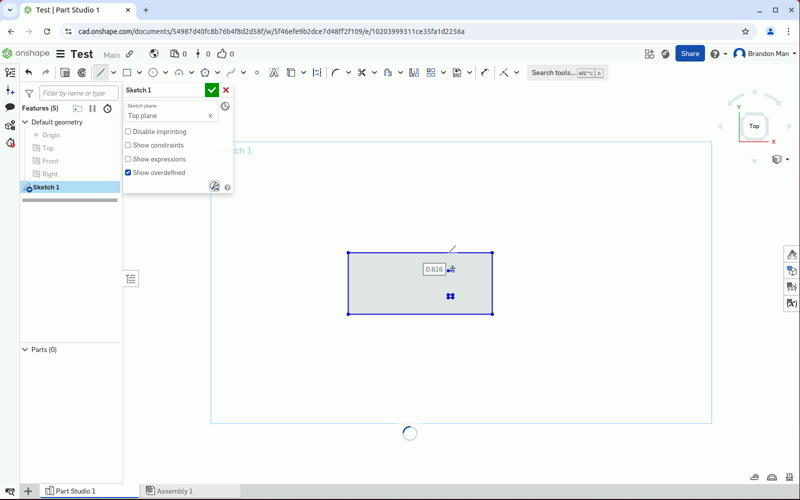
key_down(shift)
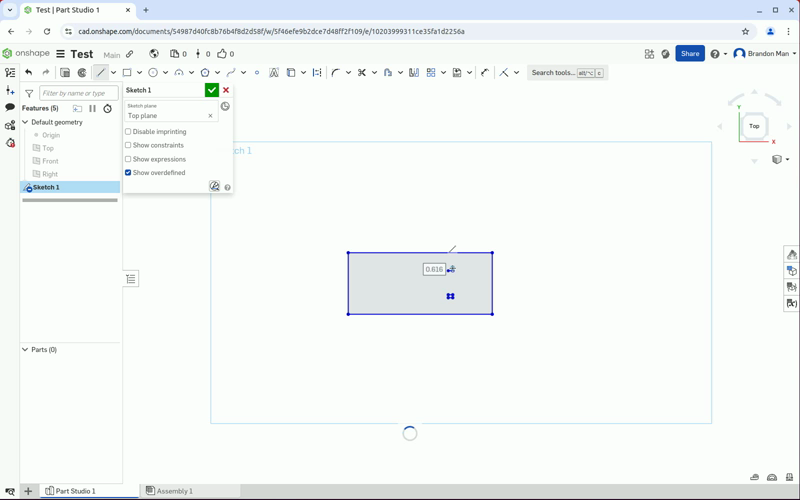
mouse_move(482, 267)
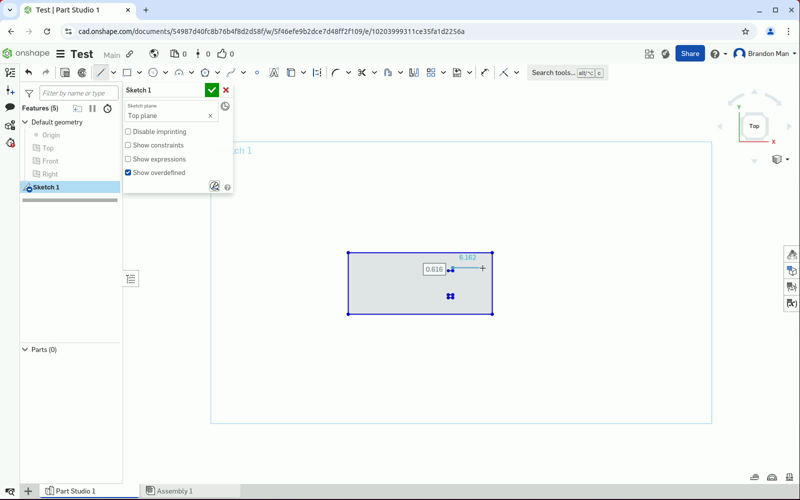
mouse_move(448, 267)
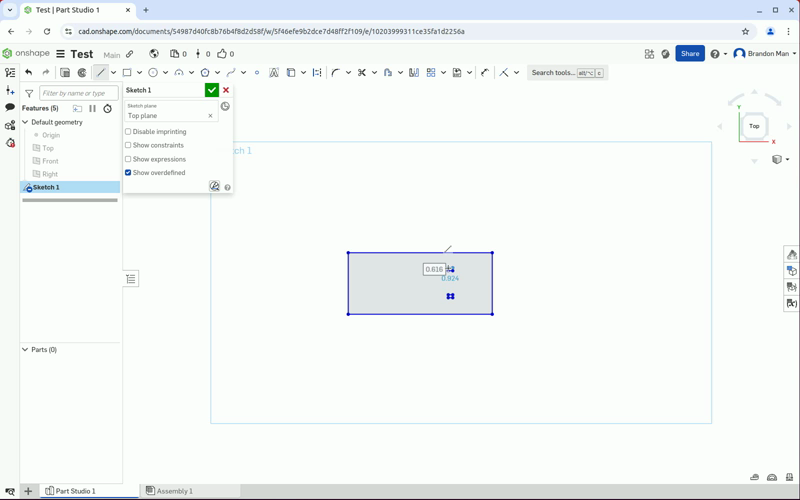
scroll(6)
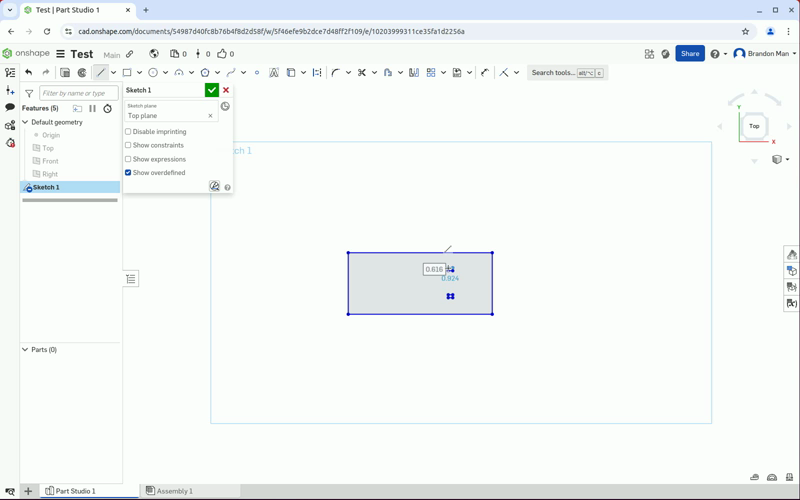
scroll(6)
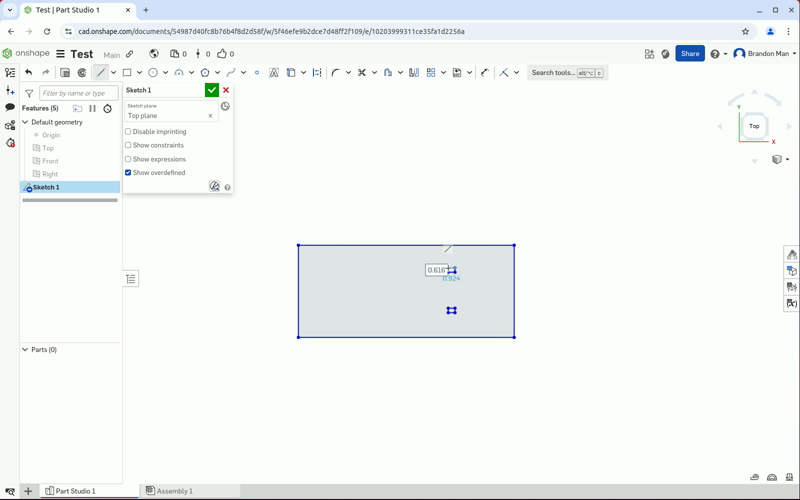
scroll(6)
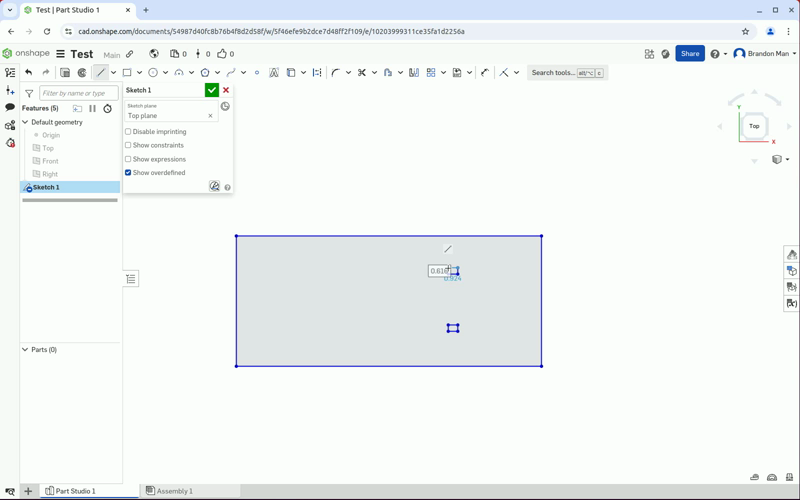
scroll(6)
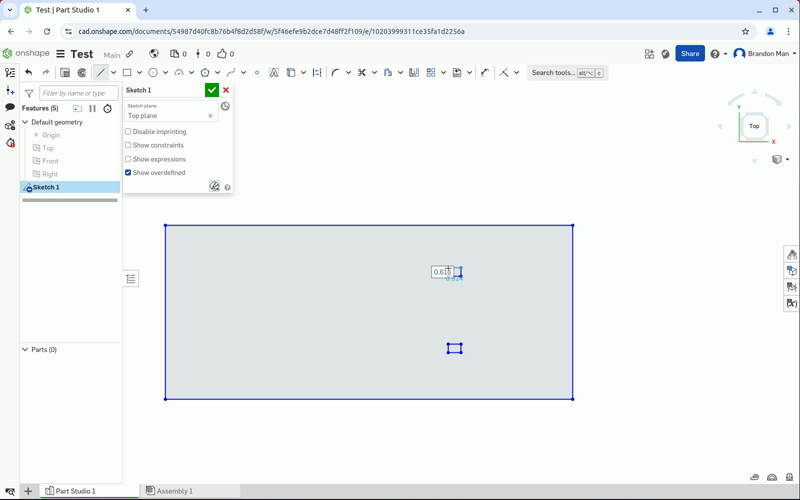
scroll(6)
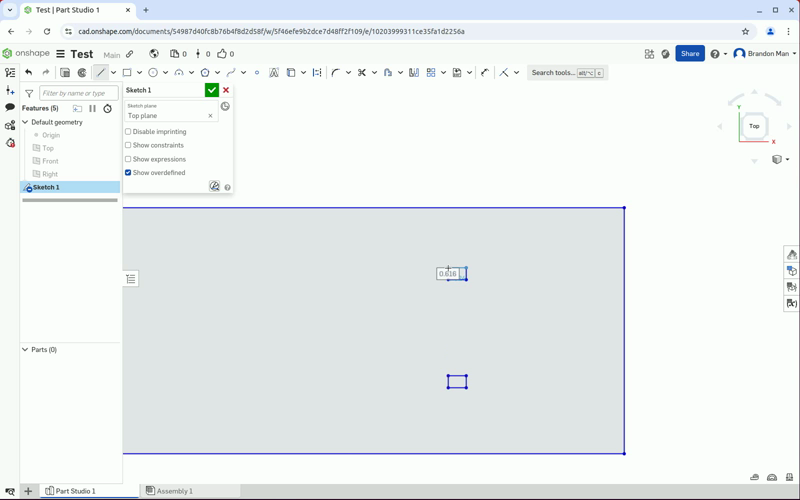
scroll(6)
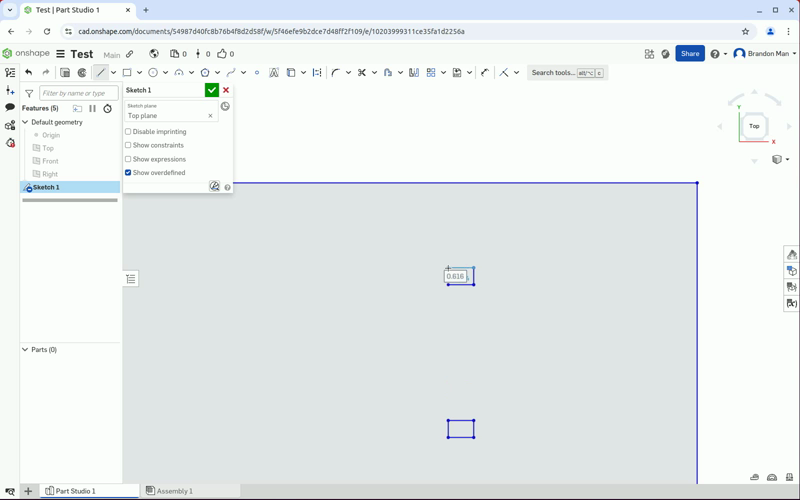
scroll(6)
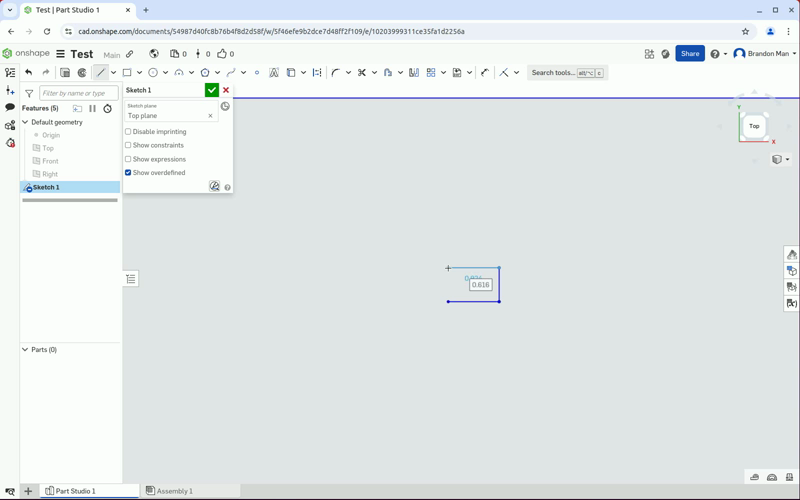
click(448, 267)
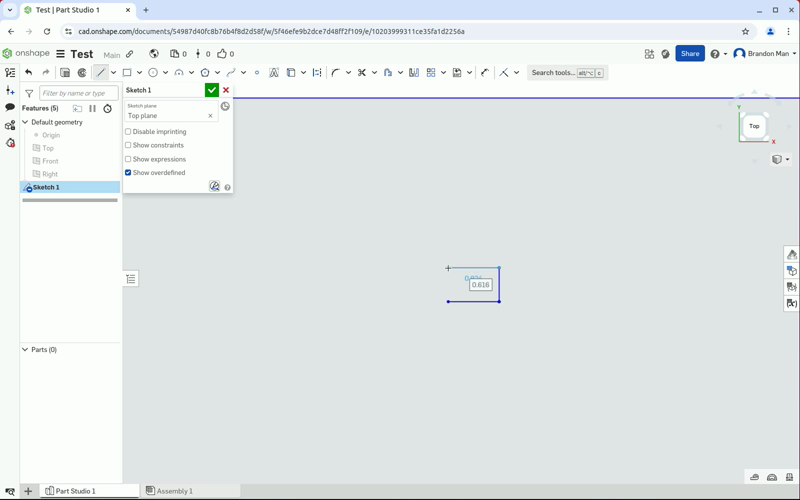
scroll(-6)
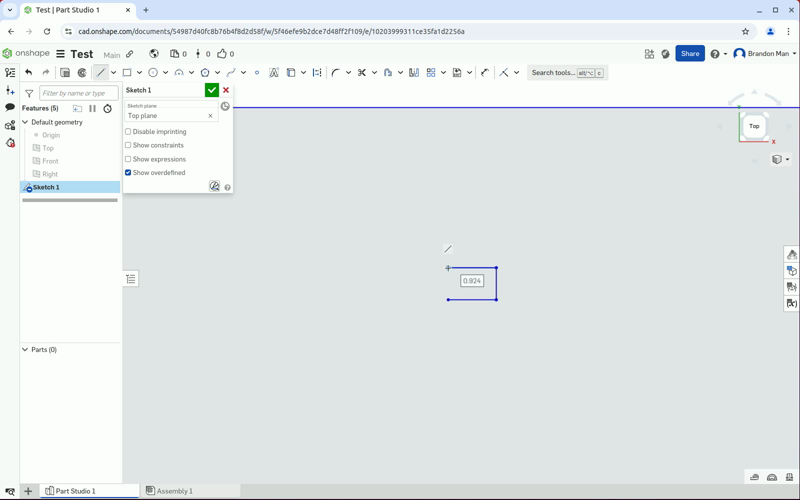
scroll(-6)
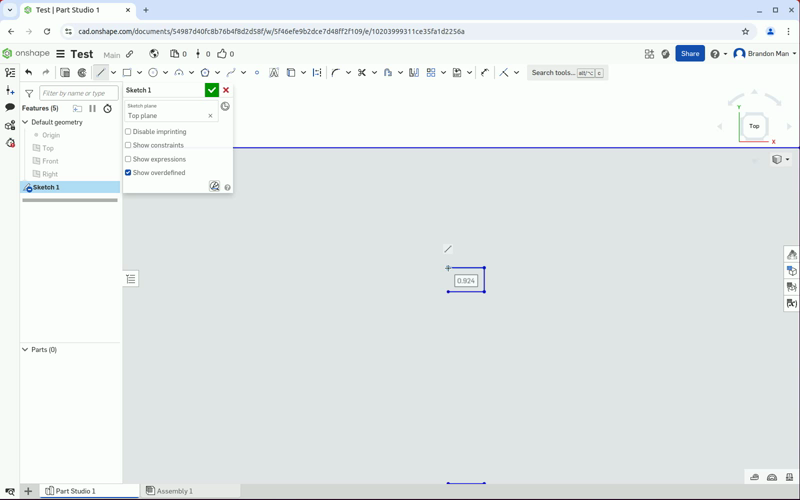
scroll(-6)
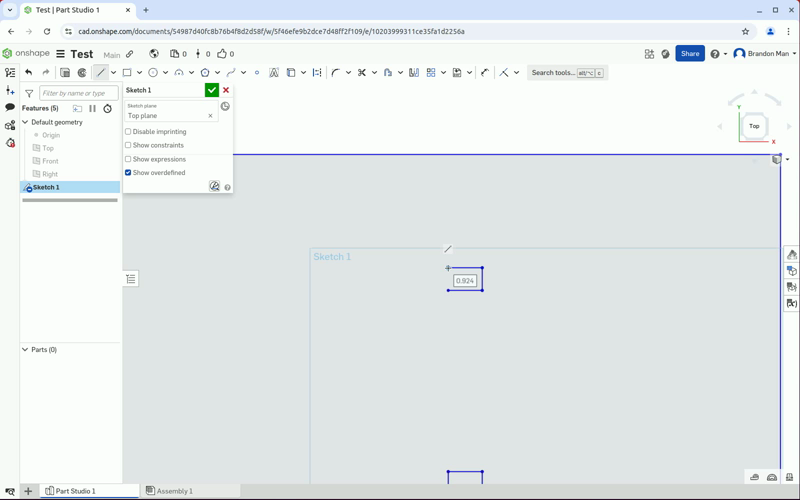
scroll(-6)
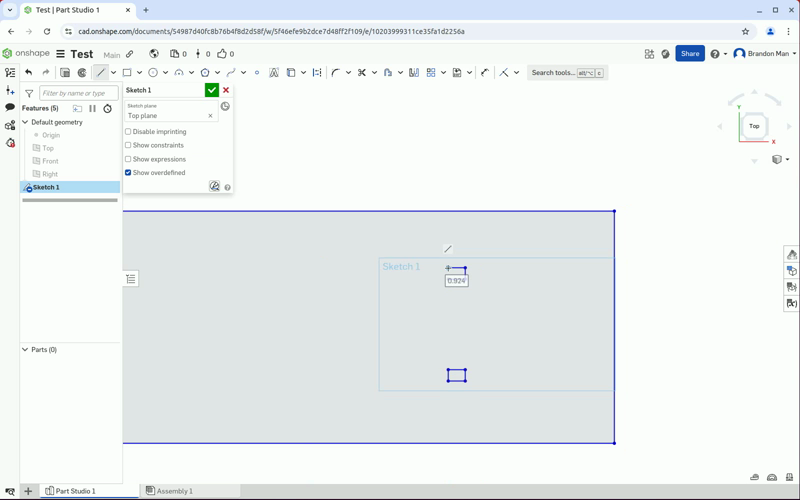
scroll(-6)
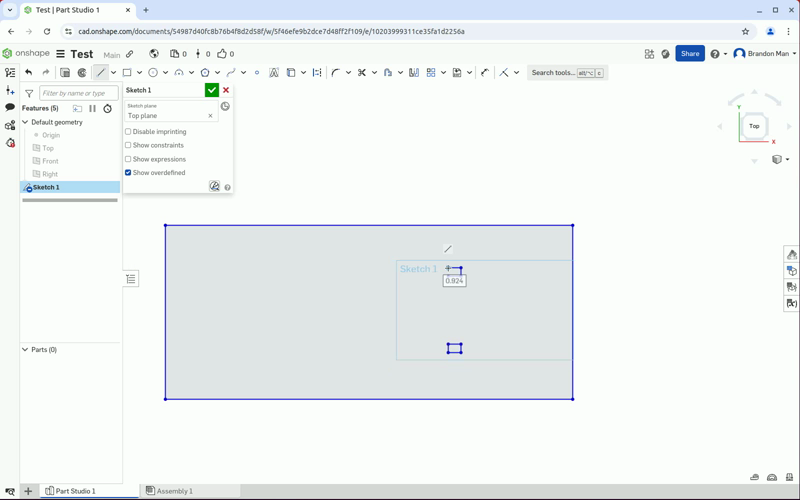
scroll(-6)
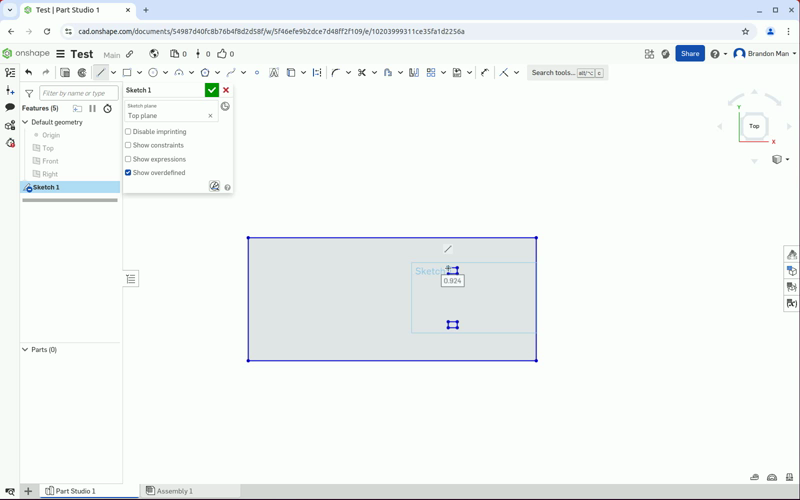
scroll(-6)
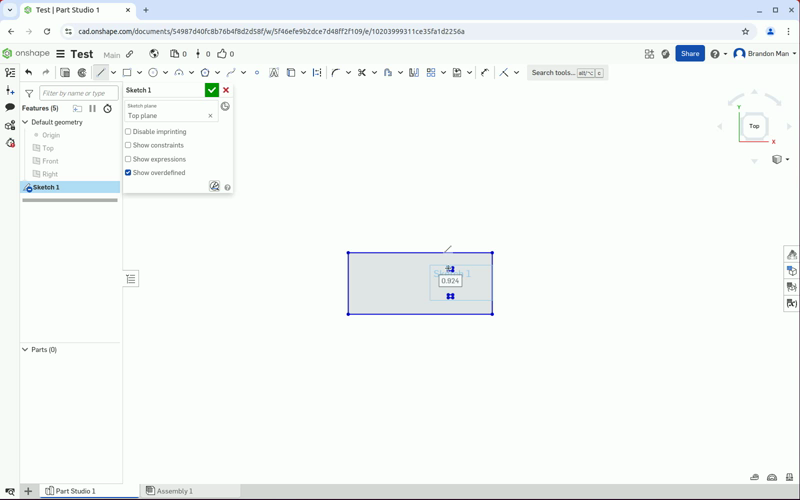
key_up(shift)
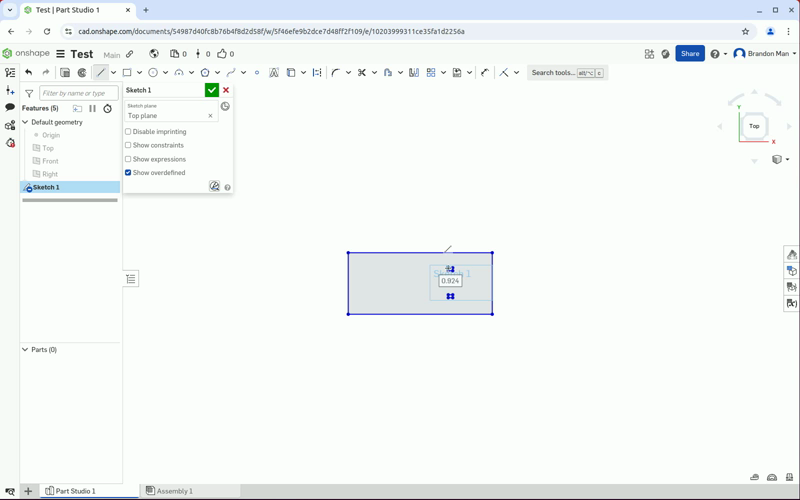
mouse_move(478, 267)
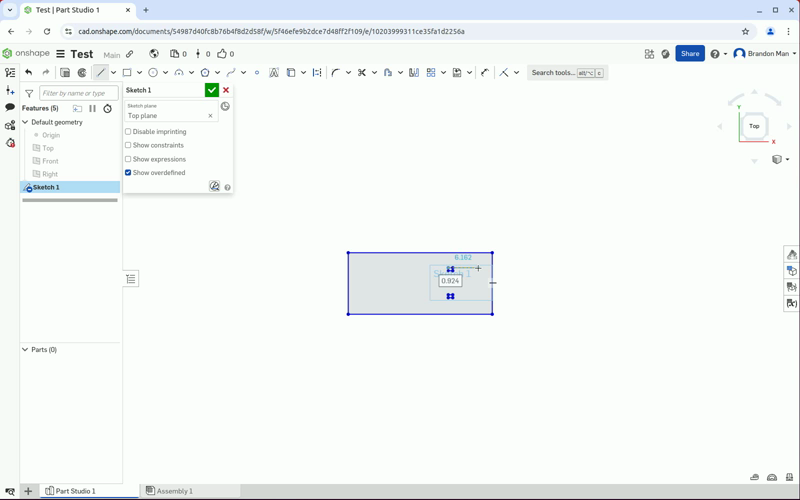
key_down(shift)
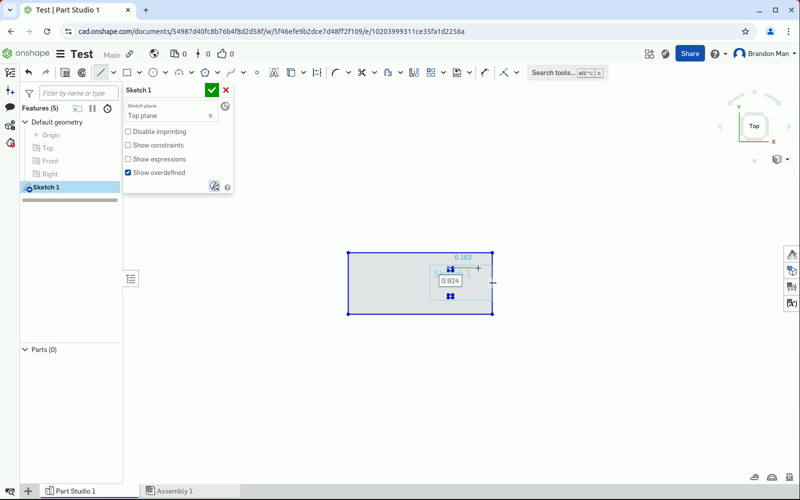
mouse_move(448, 270)
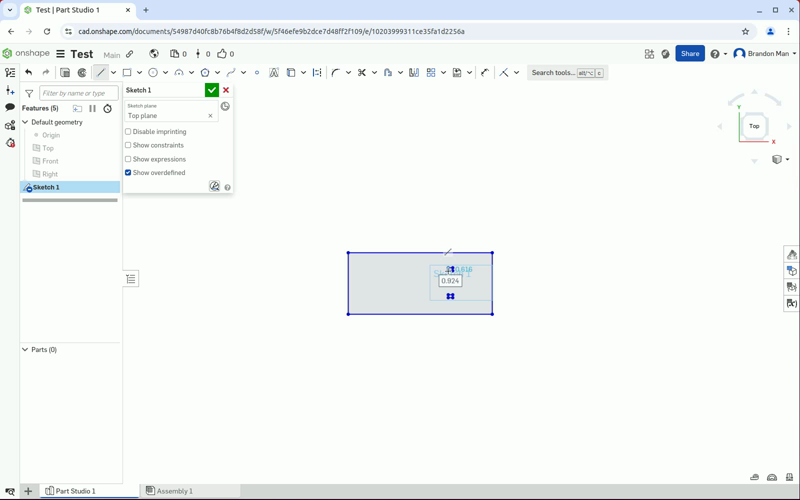
scroll(6)
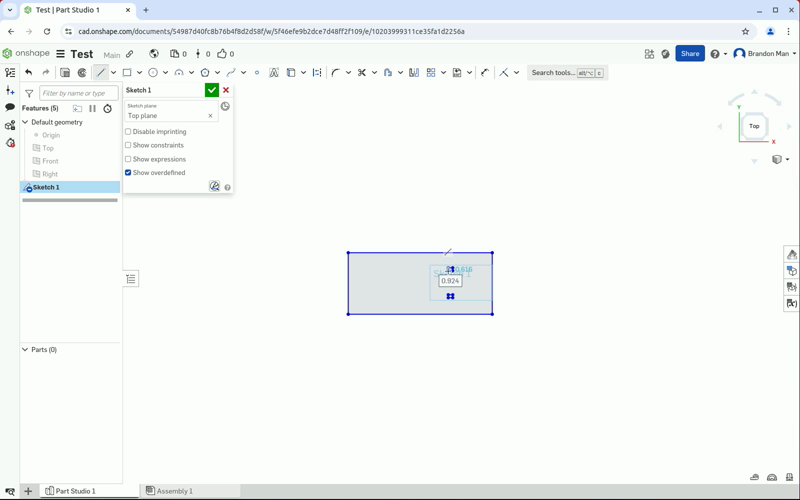
scroll(6)
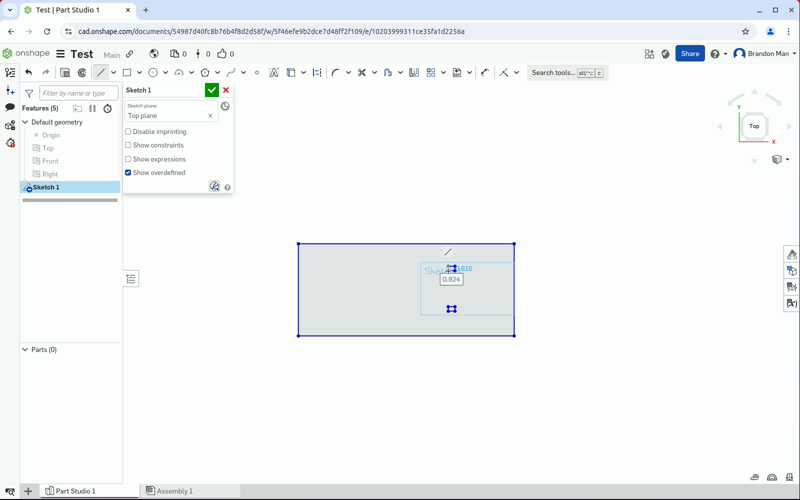
scroll(6)
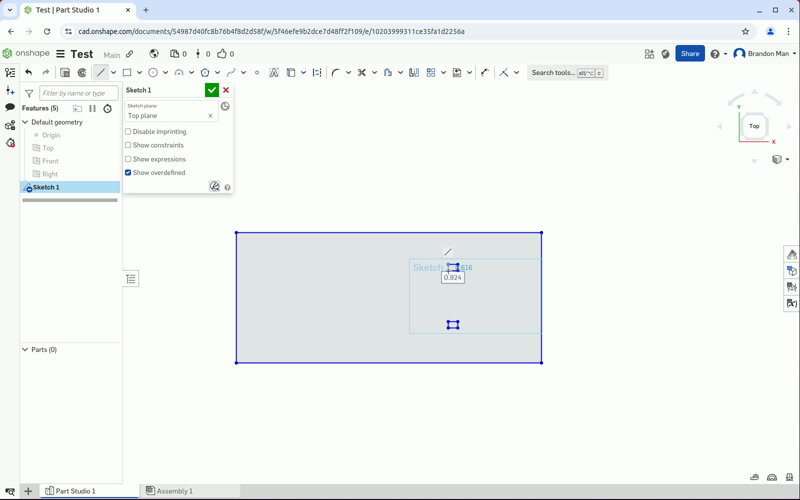
scroll(6)
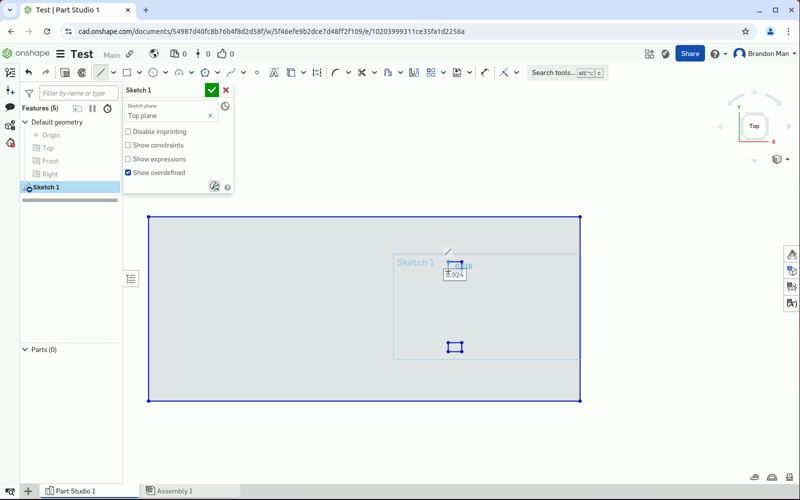
scroll(6)
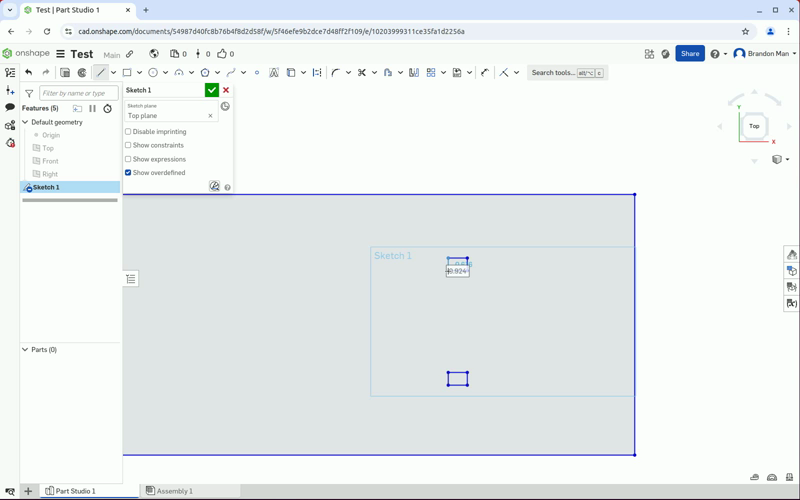
scroll(6)
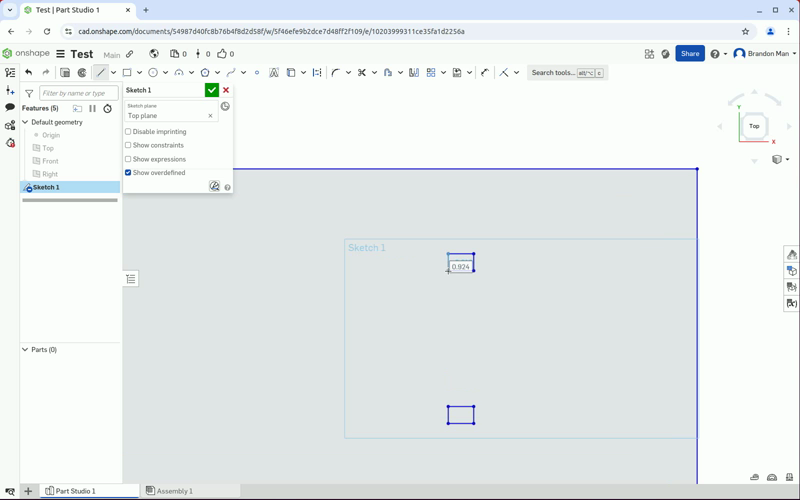
scroll(6)
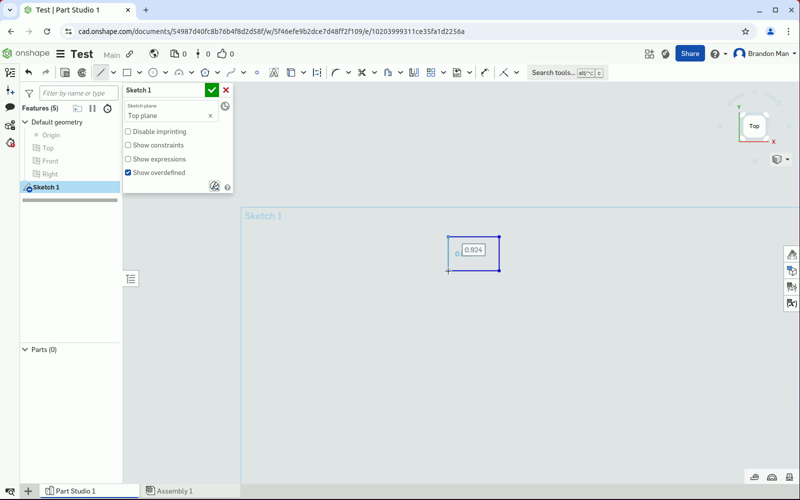
key_up(shift)
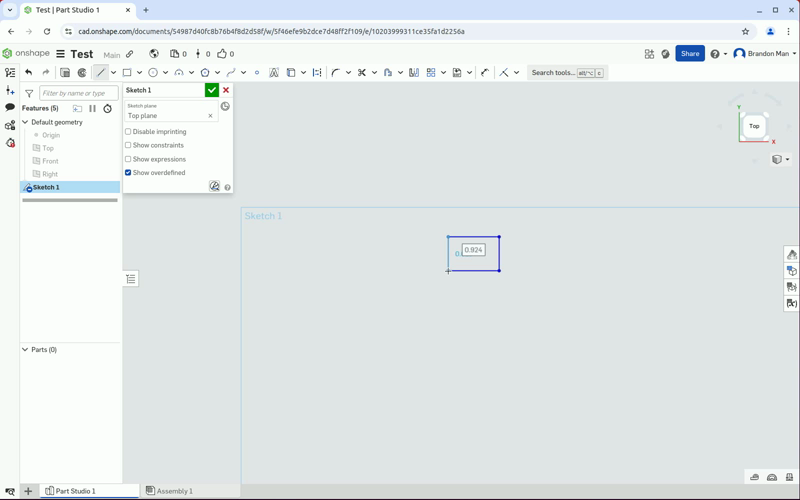
click(448, 270)
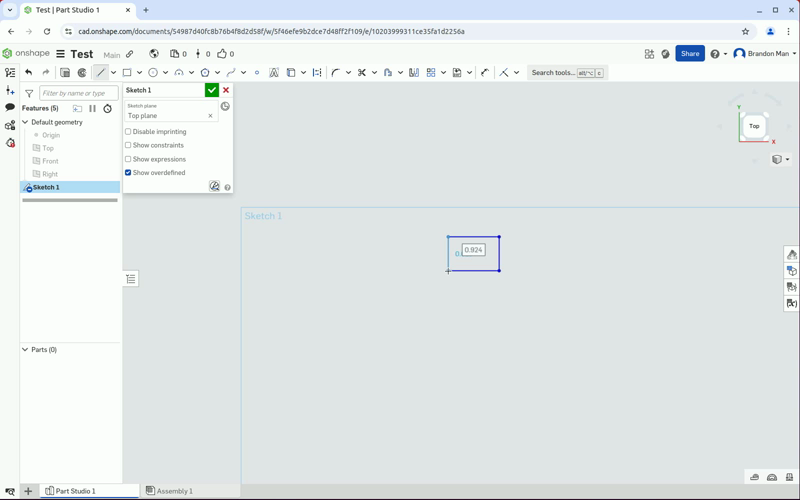
scroll(-6)
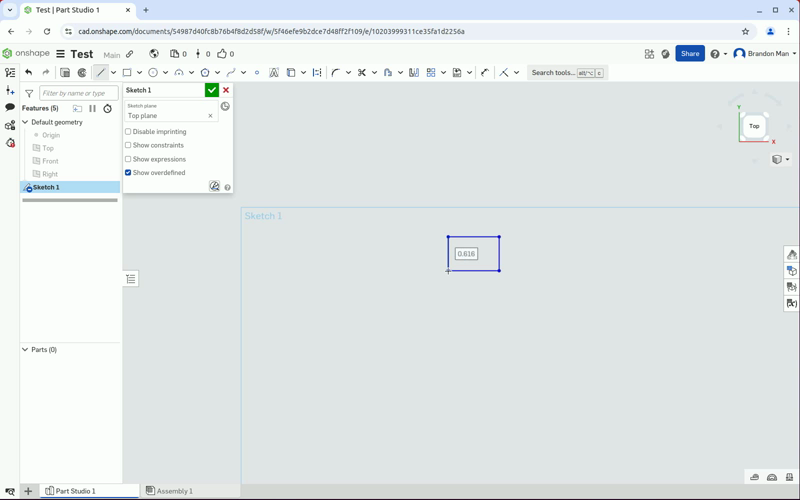
scroll(-6)
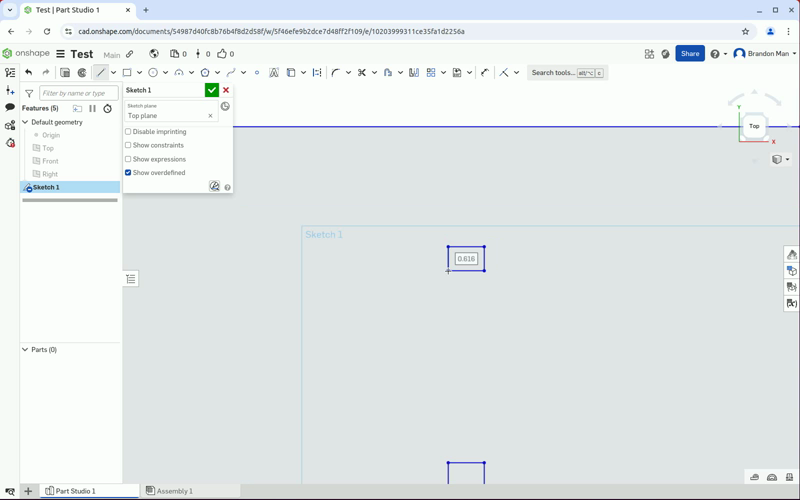
scroll(-6)
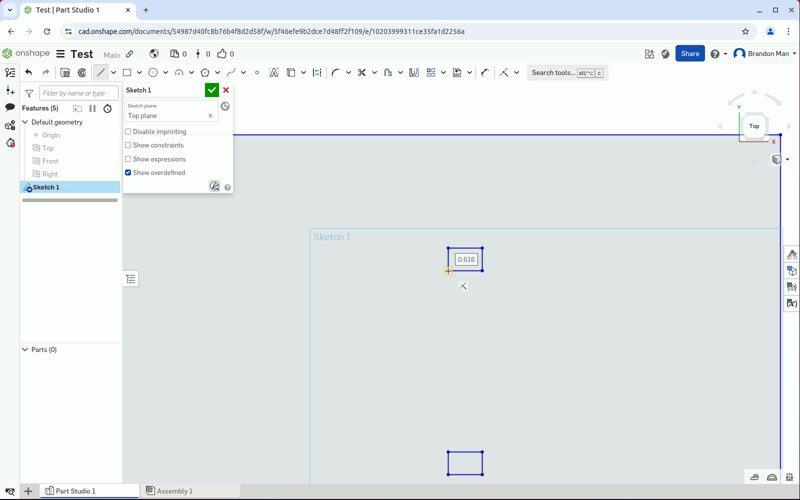
scroll(-6)
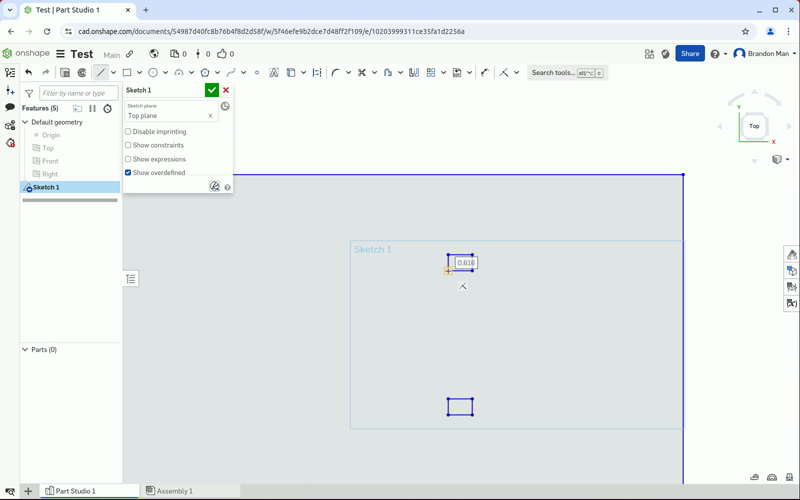
scroll(-6)
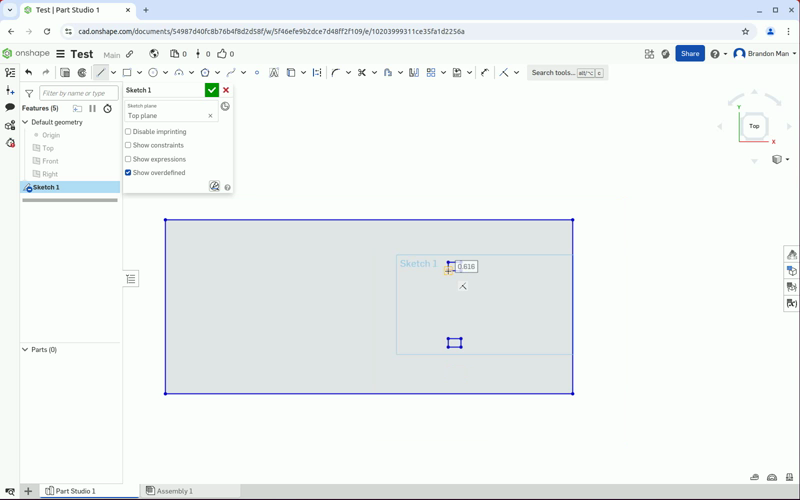
scroll(-6)
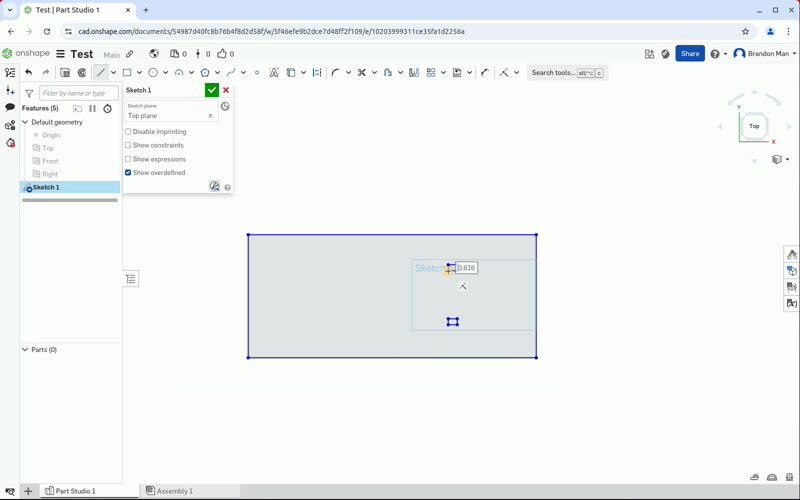
scroll(-6)
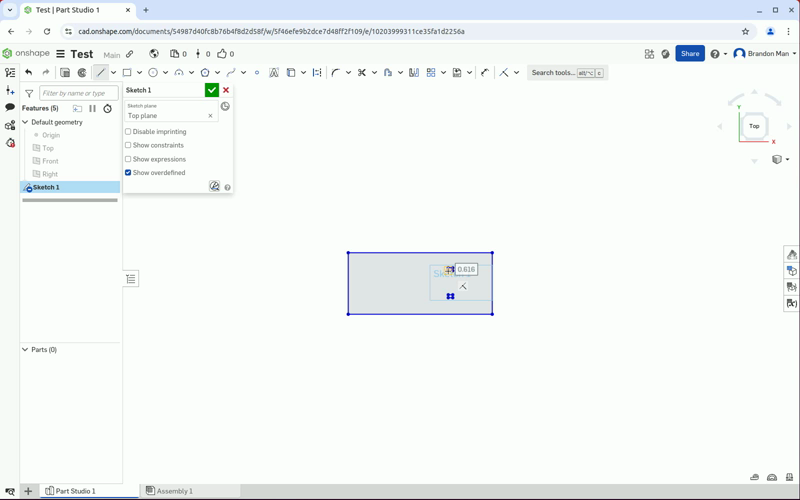
key(esc)
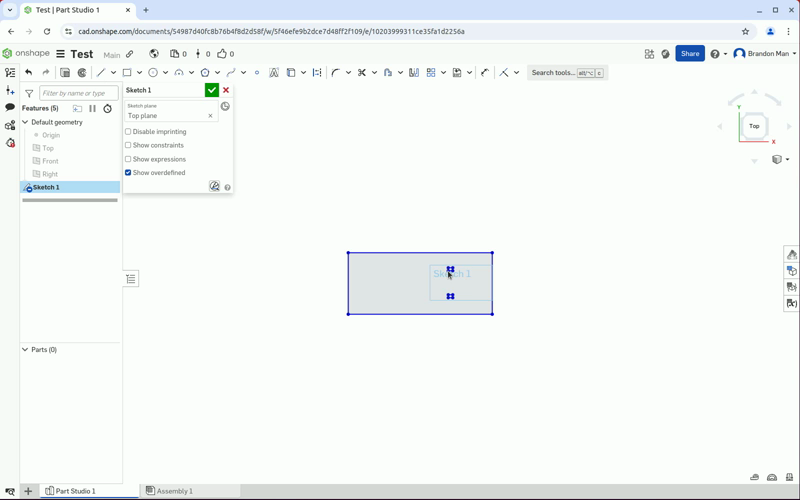
key(l)
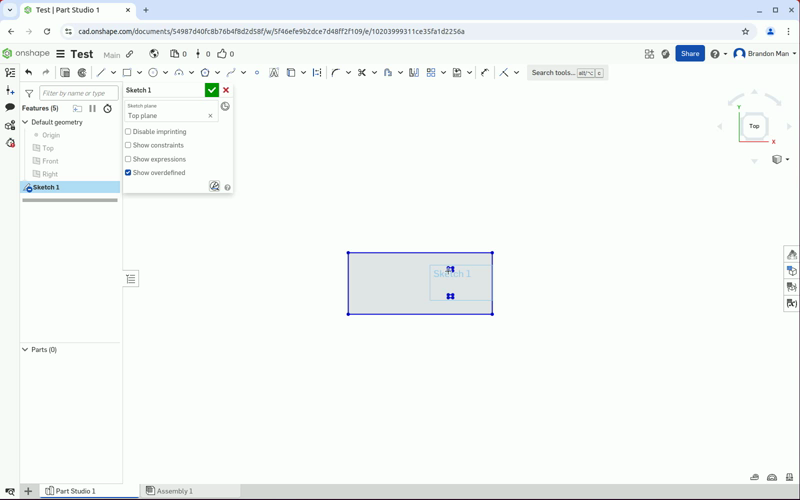
key_down(shift)
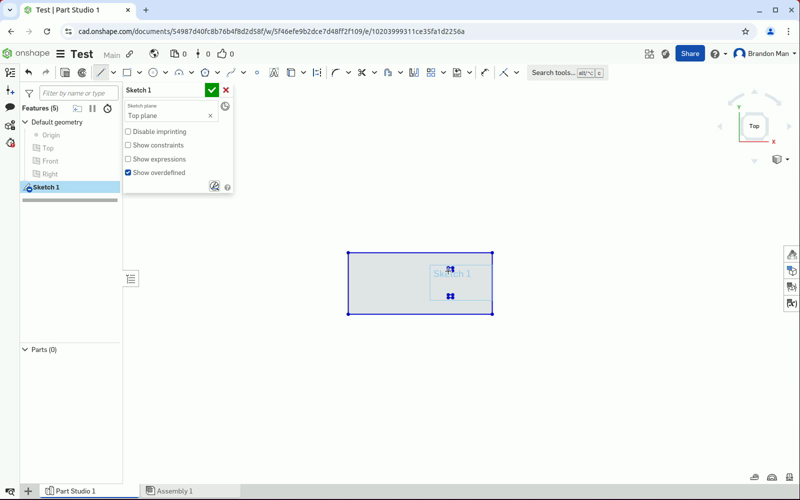
mouse_move(483, 297)
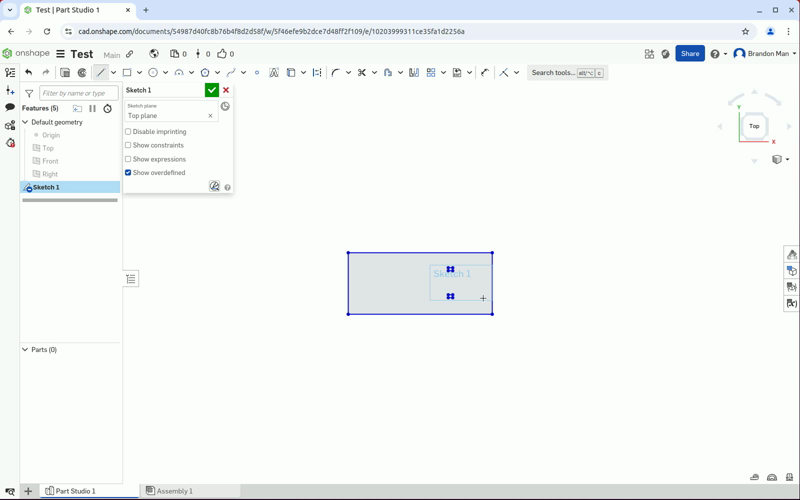
click(483, 297)
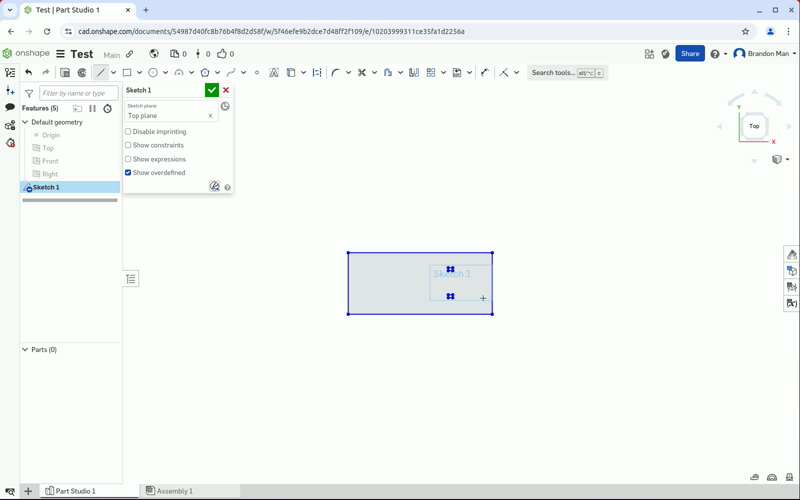
key_up(shift)
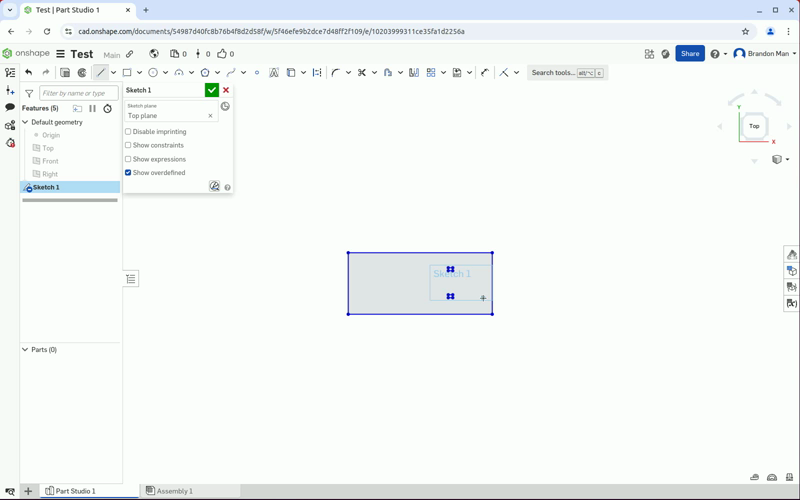
key_down(shift)
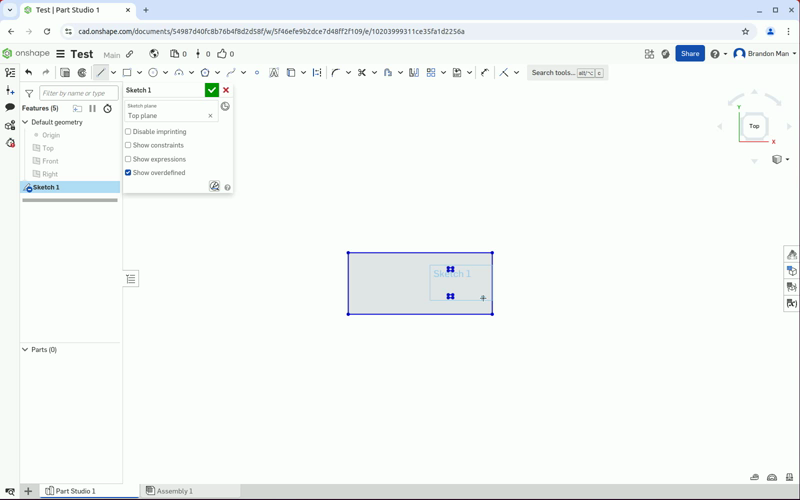
mouse_move(513, 297)
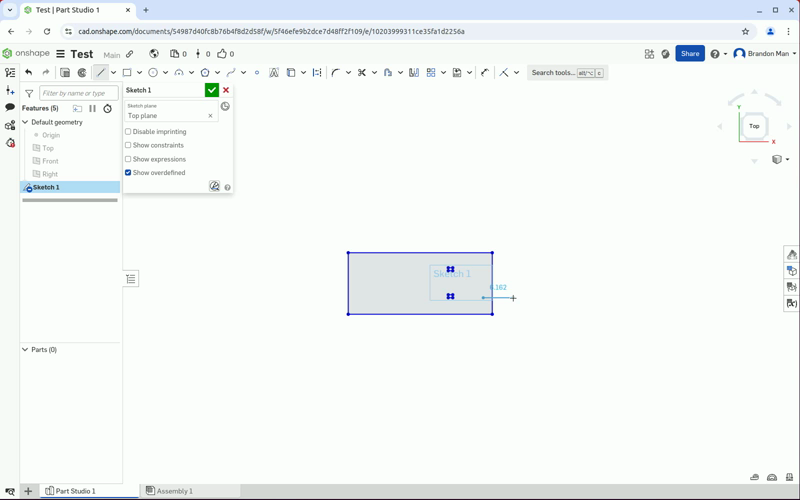
mouse_move(486, 297)
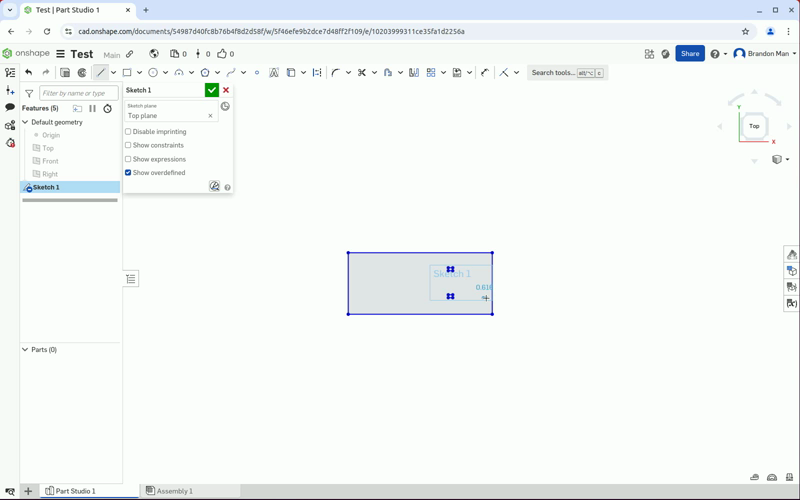
scroll(6)
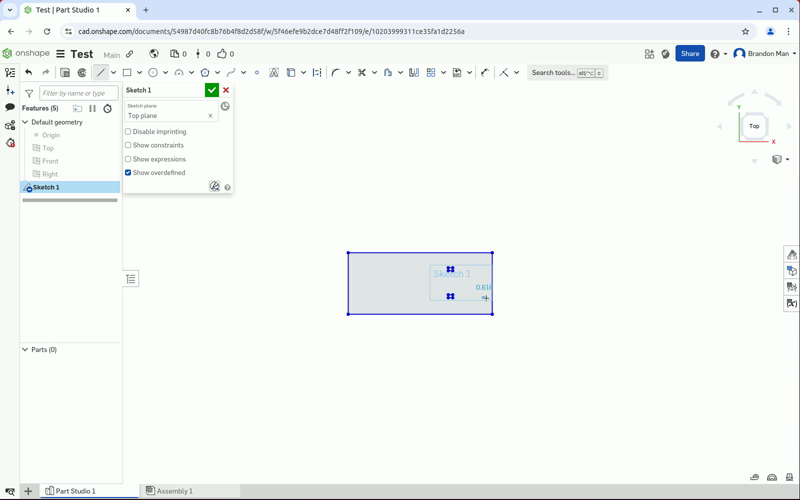
scroll(6)
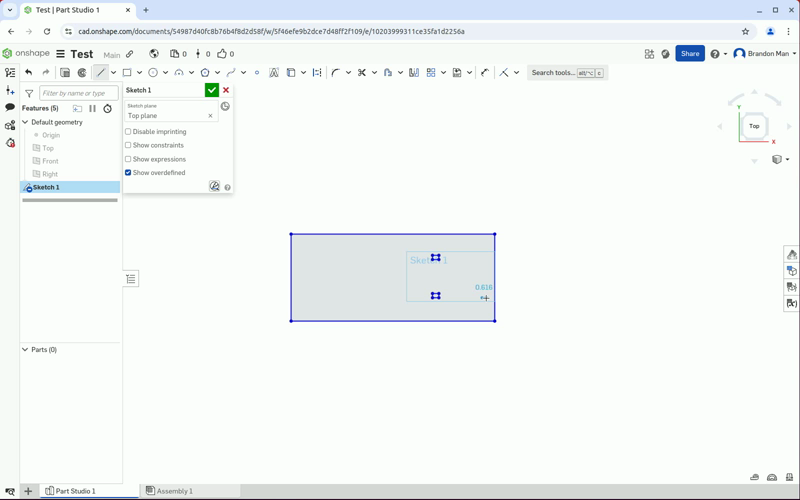
scroll(6)
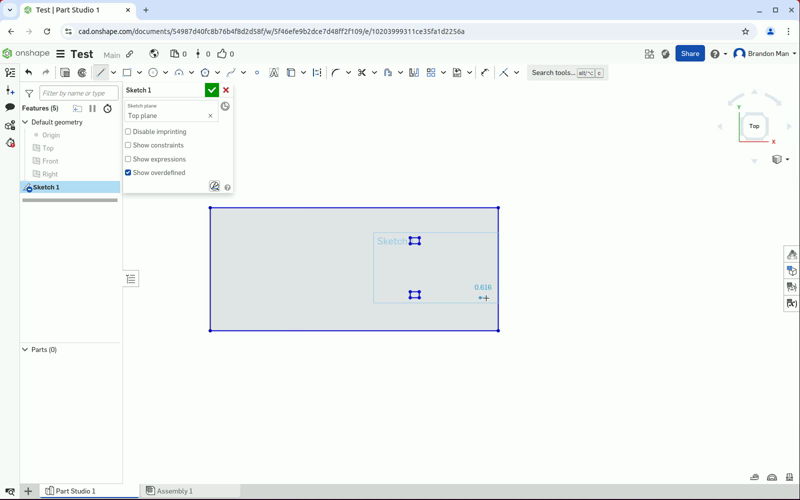
scroll(6)
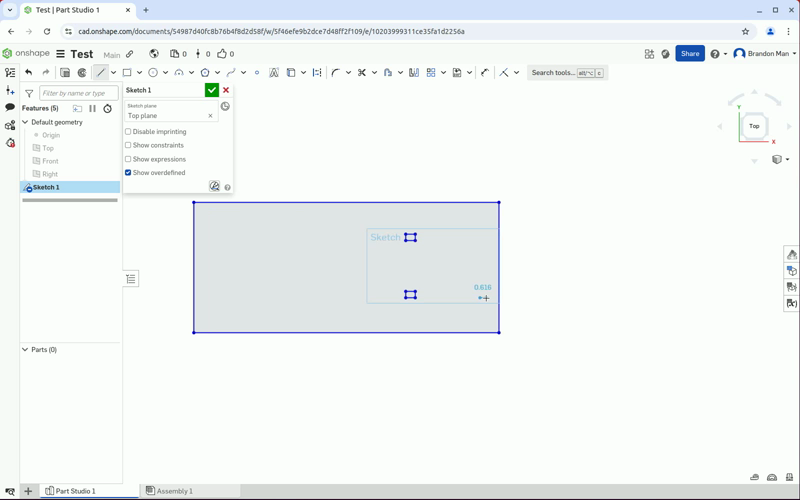
scroll(6)
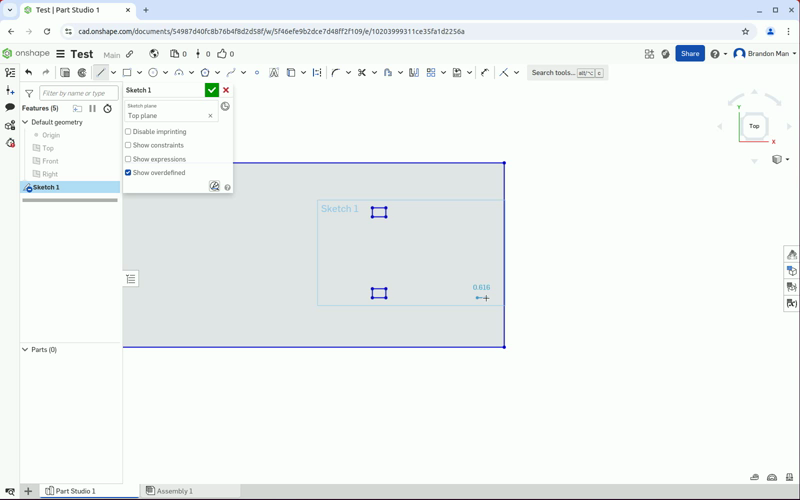
scroll(6)
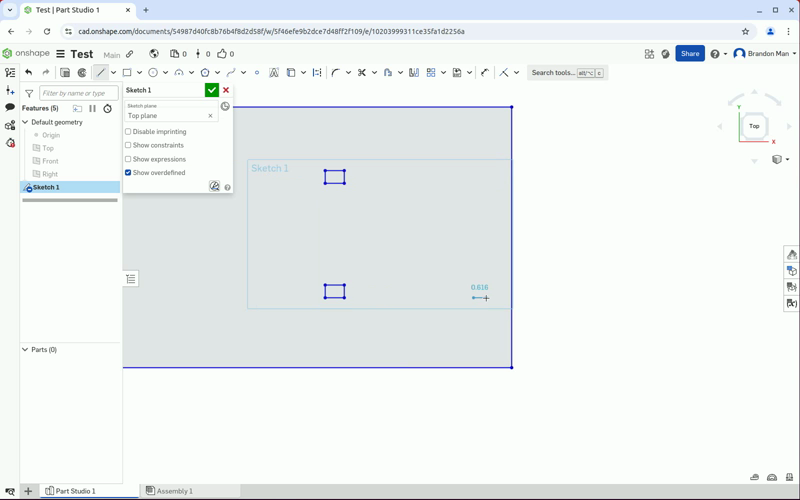
scroll(6)
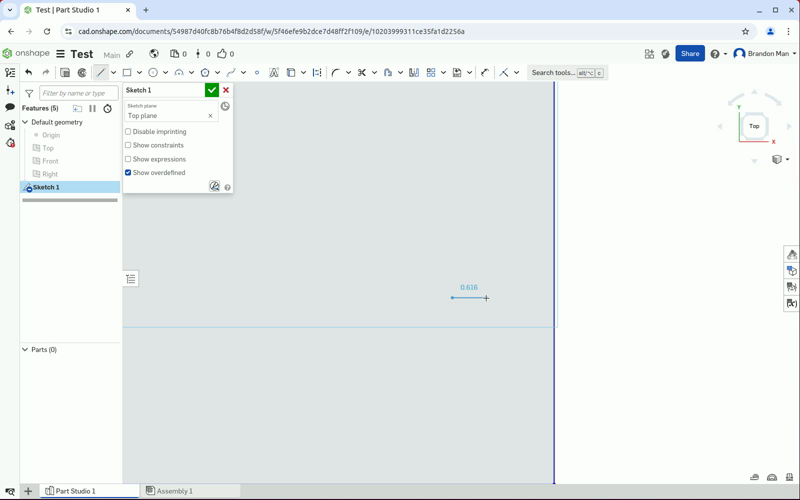
click(486, 297)
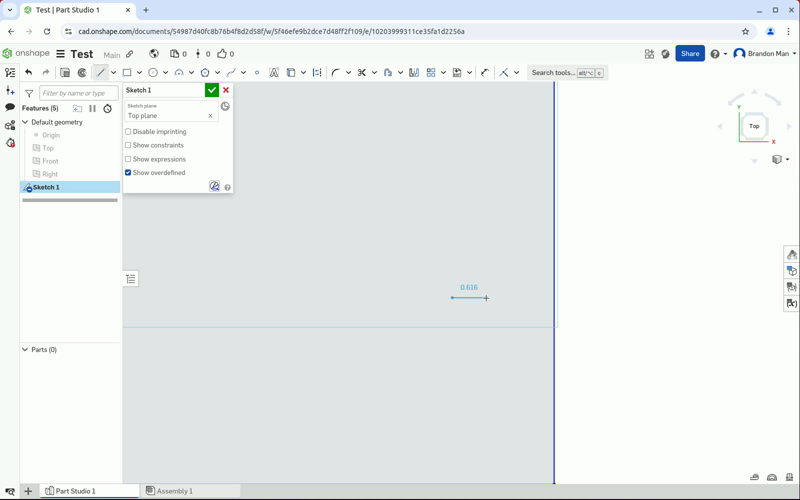
scroll(-6)
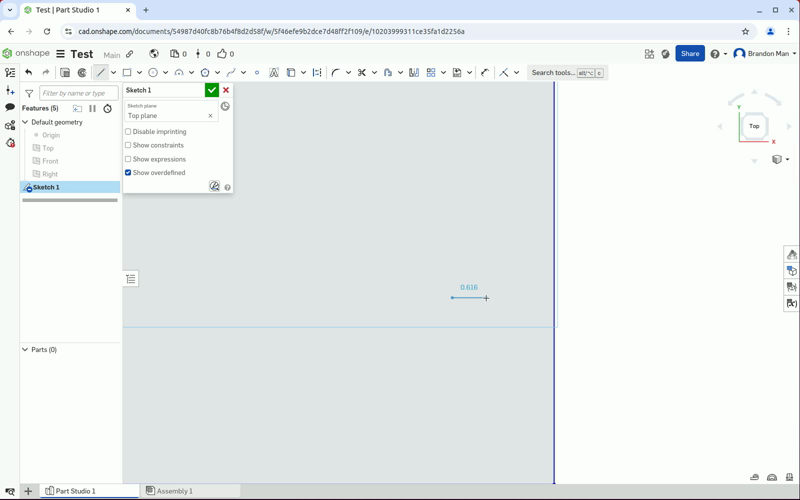
scroll(-6)
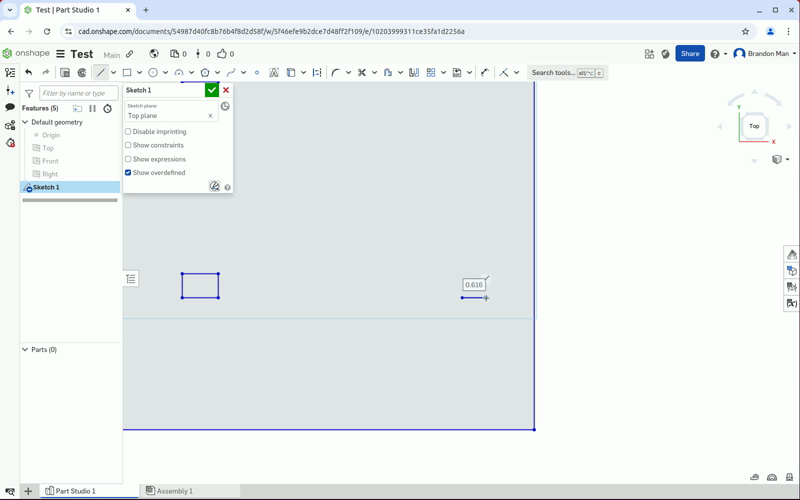
scroll(-6)
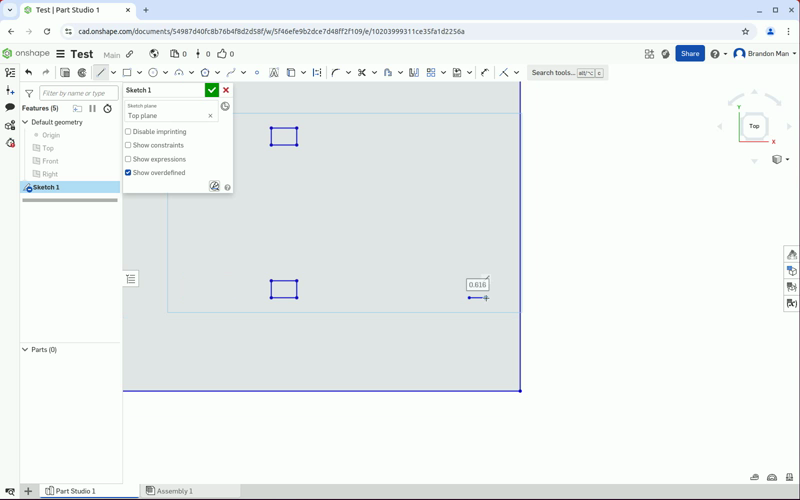
scroll(-6)
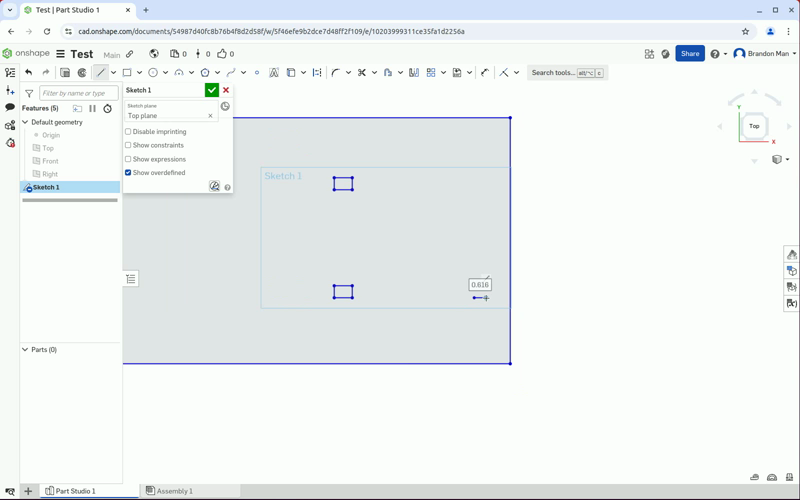
scroll(-6)
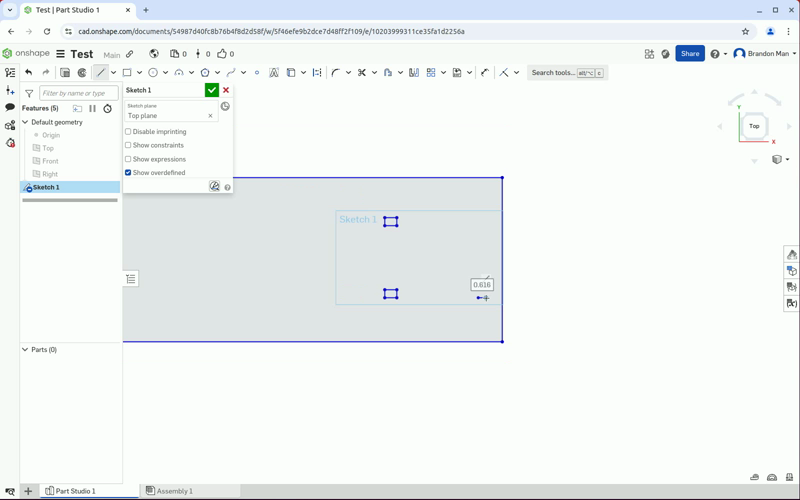
scroll(-6)
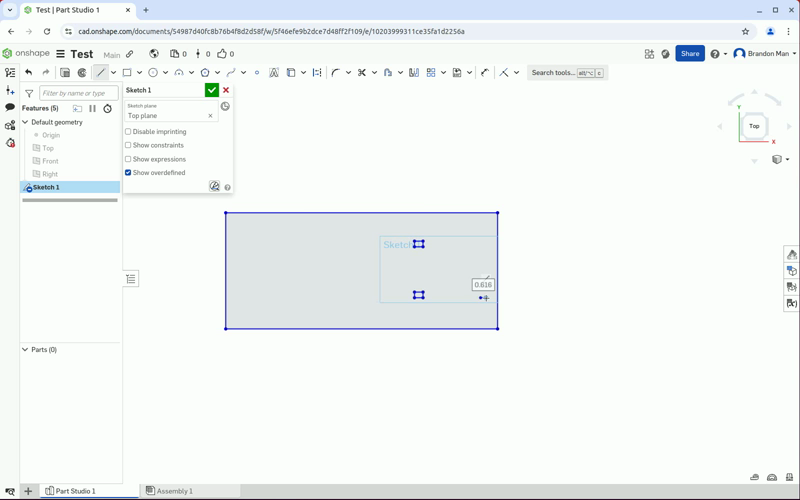
scroll(-6)
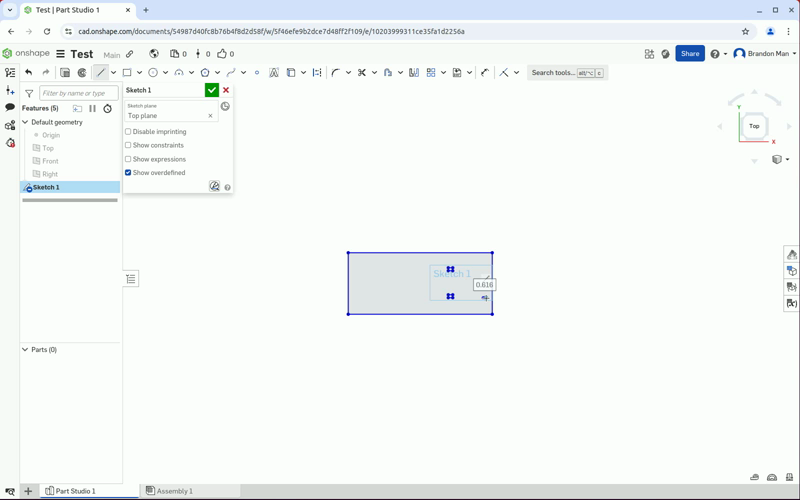
key_up(shift)
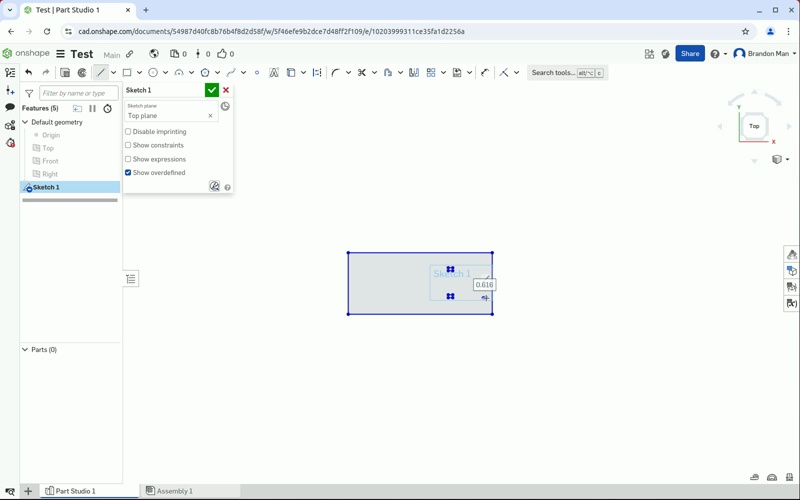
key_down(shift)
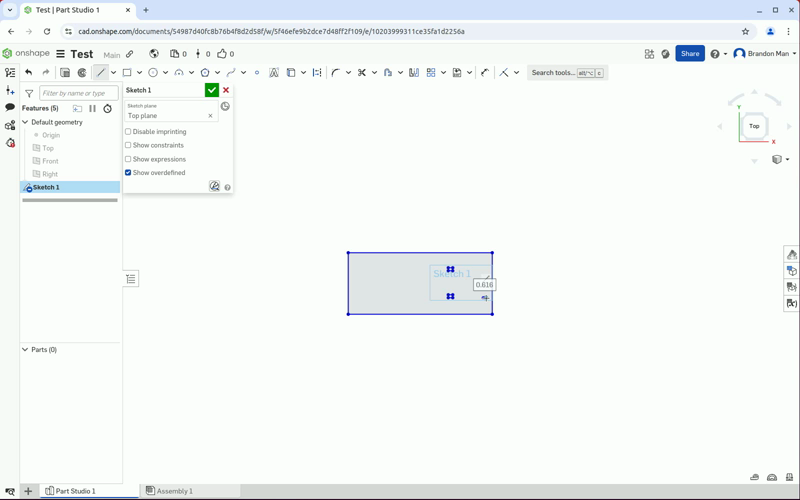
mouse_move(516, 297)
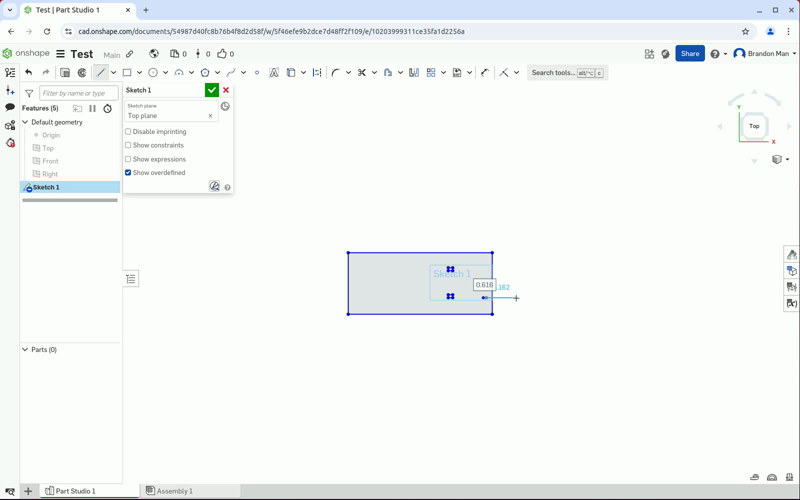
mouse_move(486, 294)
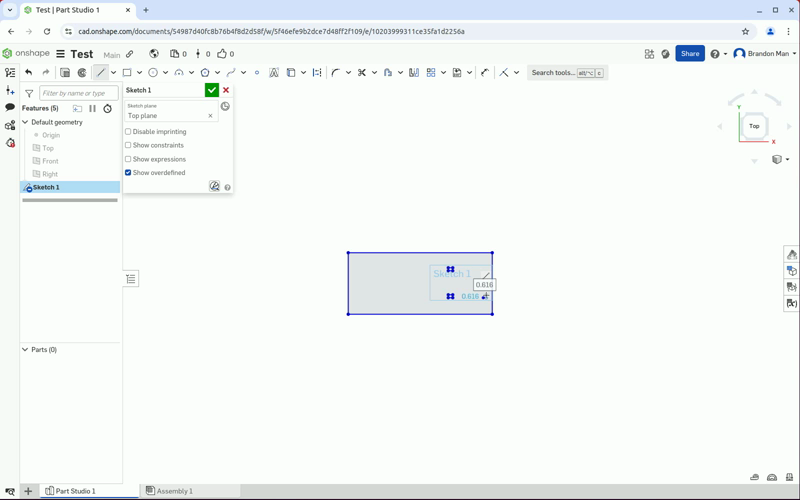
scroll(6)
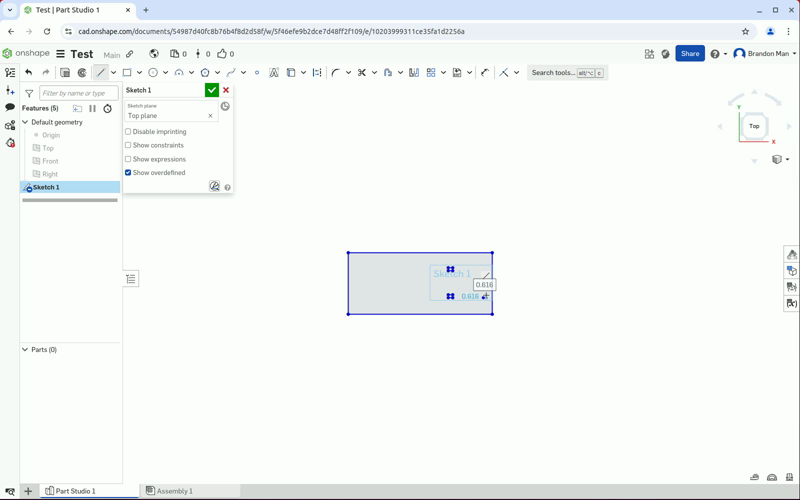
scroll(6)
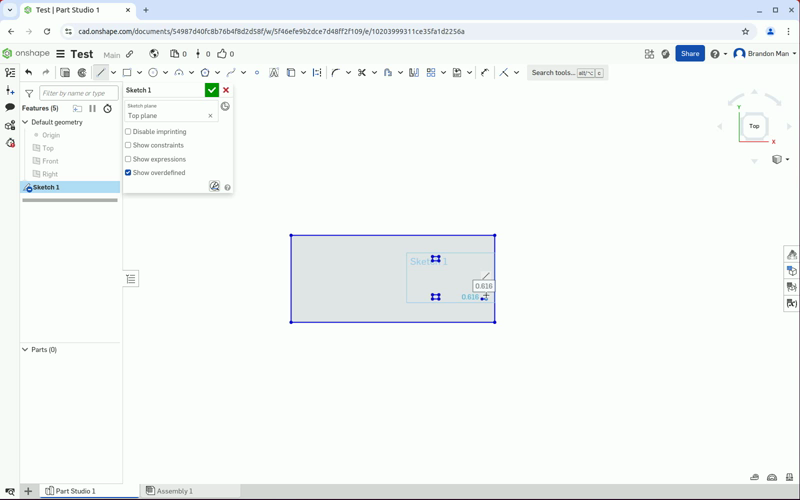
scroll(6)
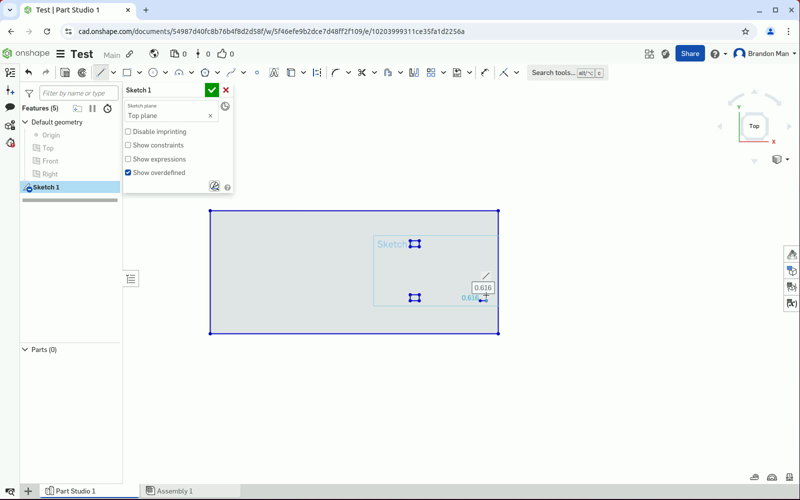
scroll(6)
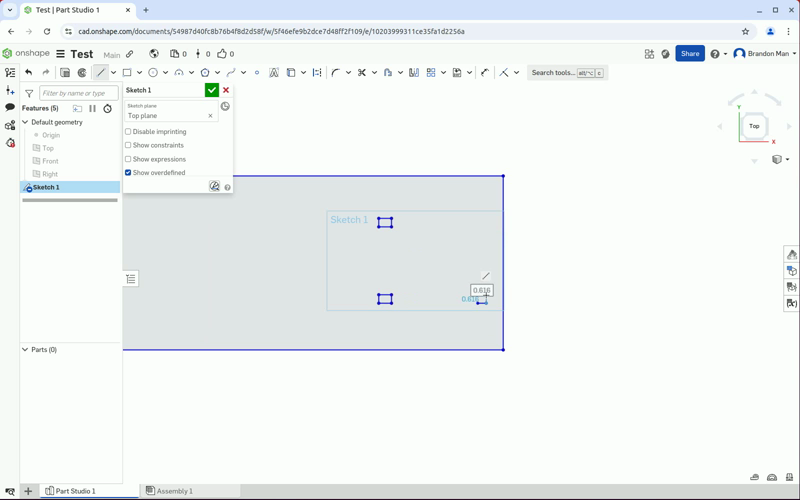
scroll(6)
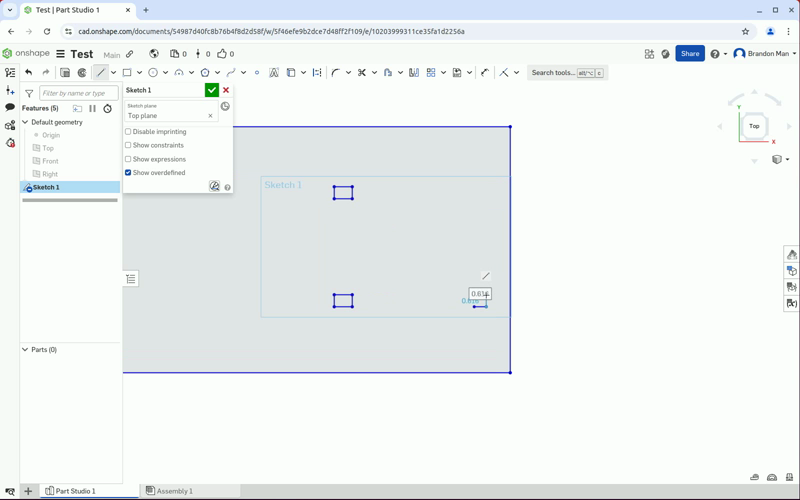
scroll(6)
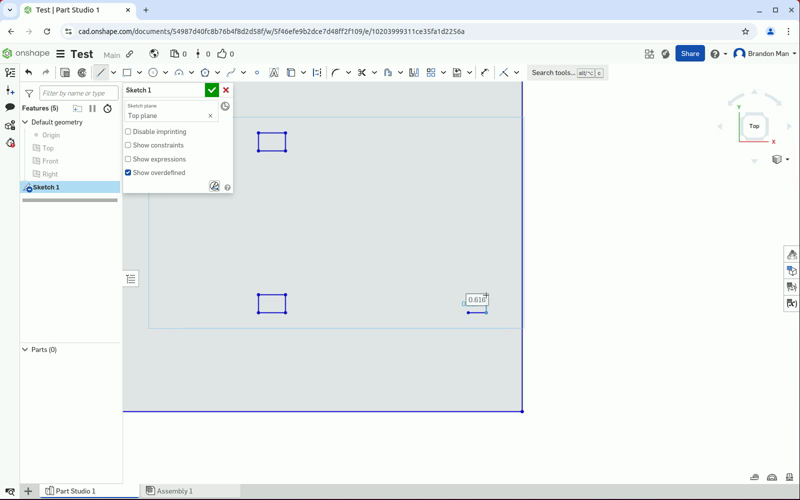
scroll(6)
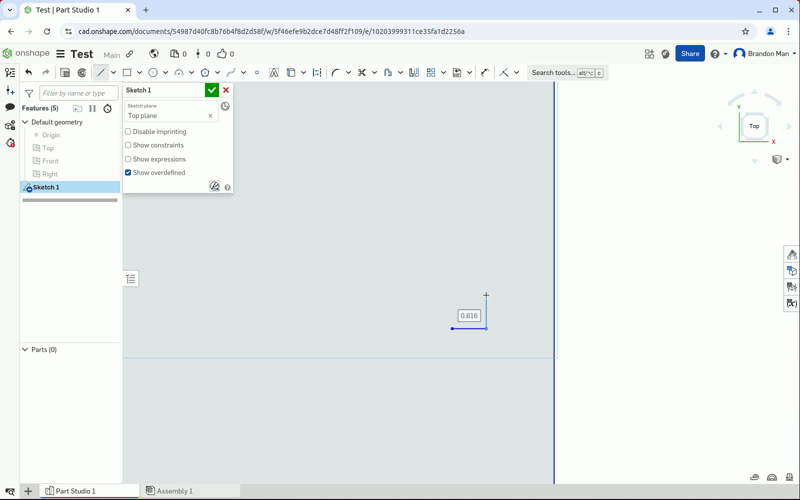
click(486, 294)
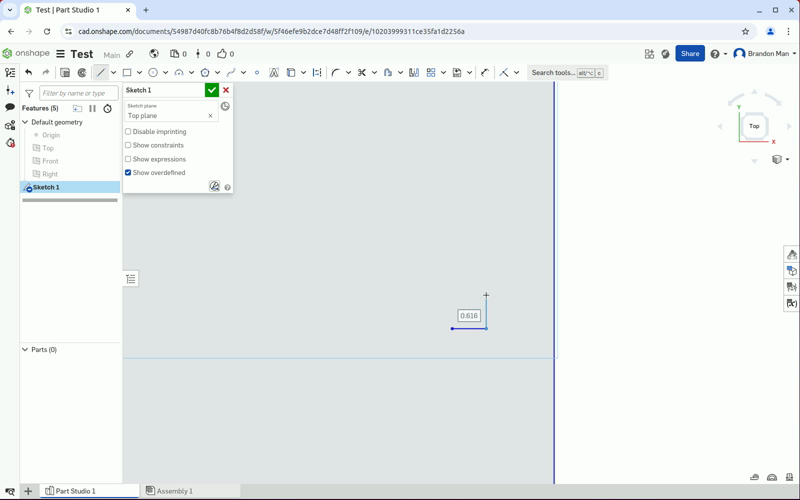
scroll(-6)
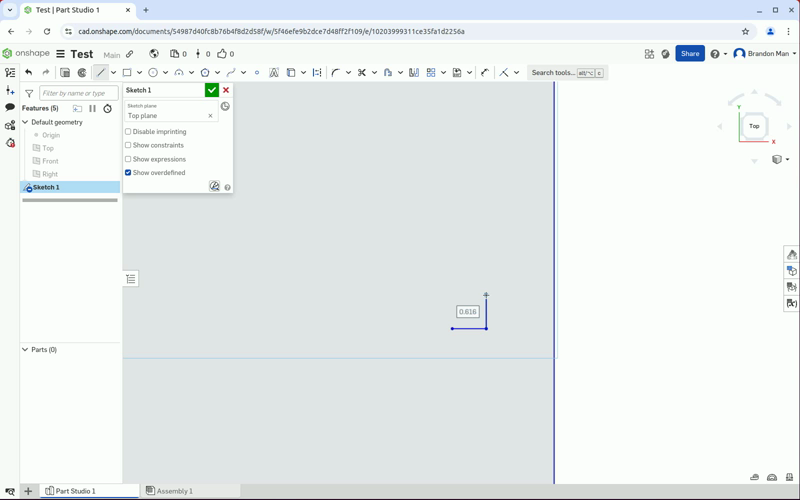
scroll(-6)
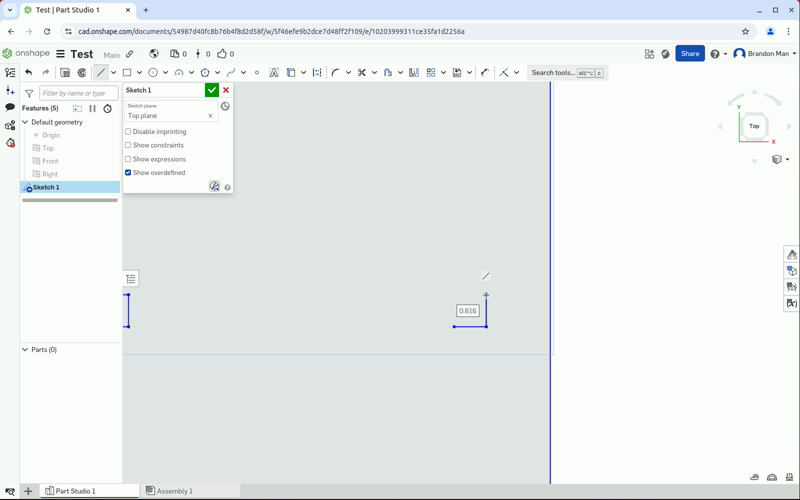
scroll(-6)
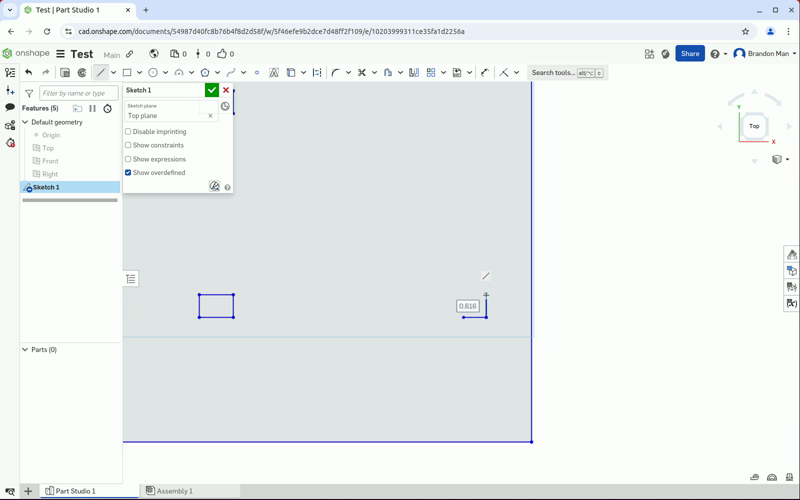
scroll(-6)
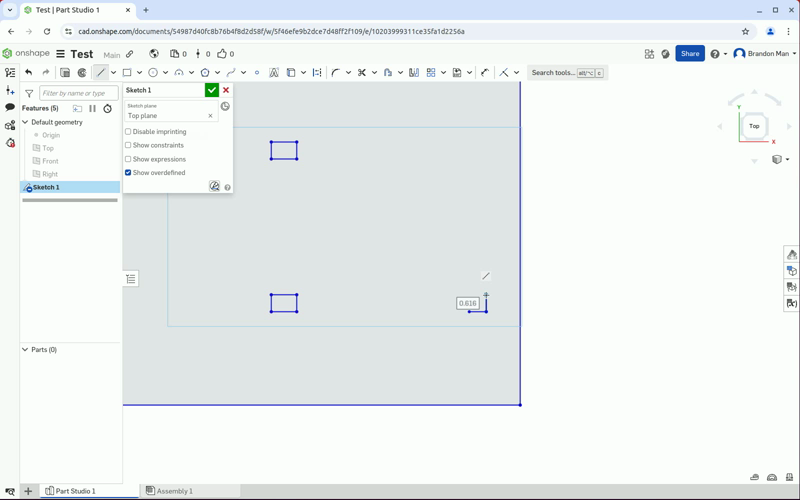
scroll(-6)
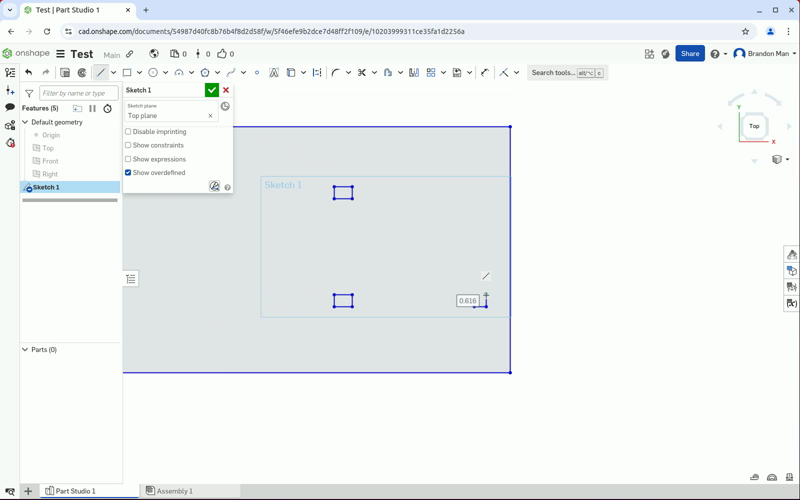
scroll(-6)
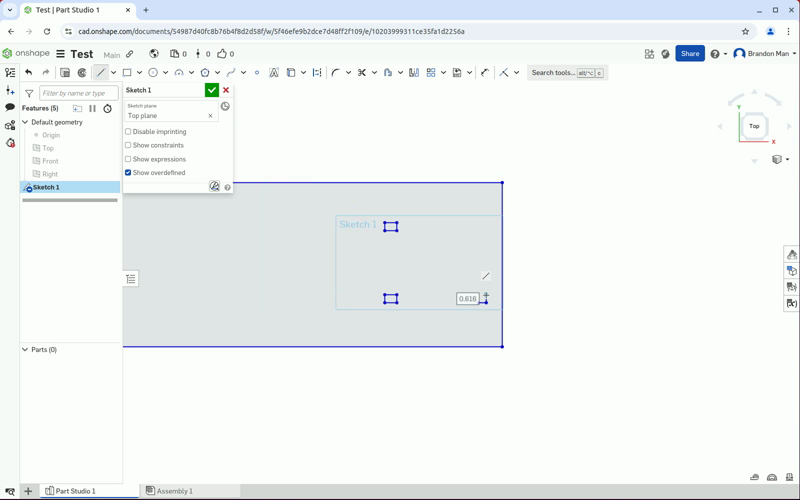
scroll(-6)
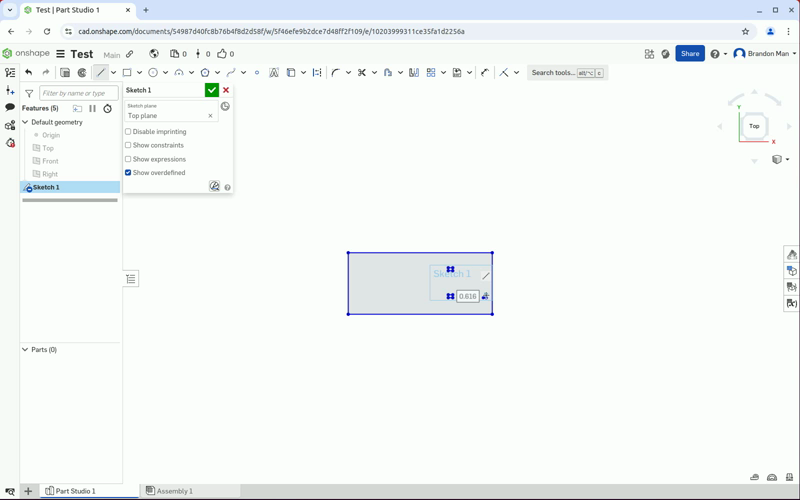
key_up(shift)
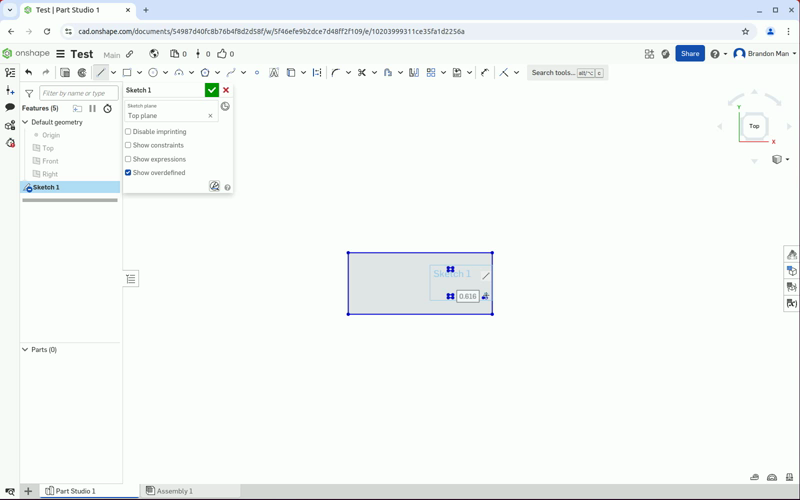
key_down(shift)
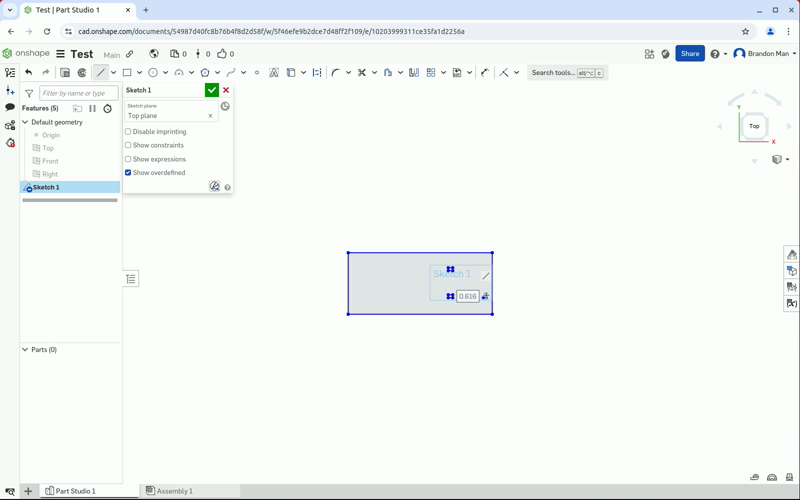
mouse_move(516, 294)
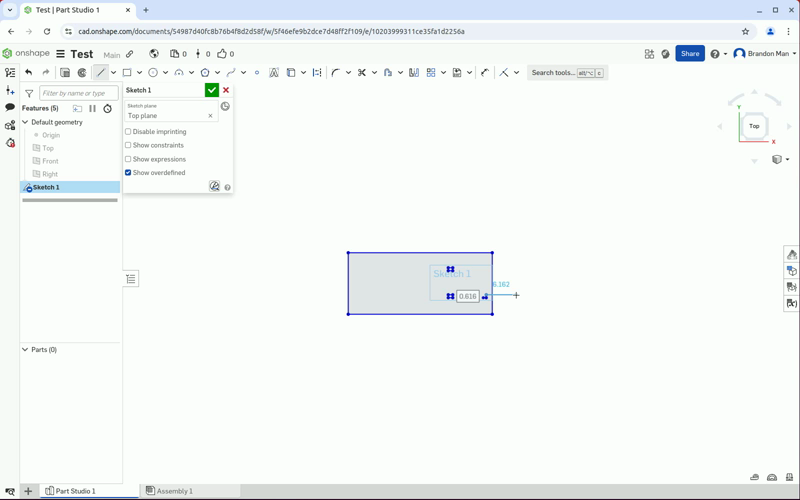
mouse_move(483, 294)
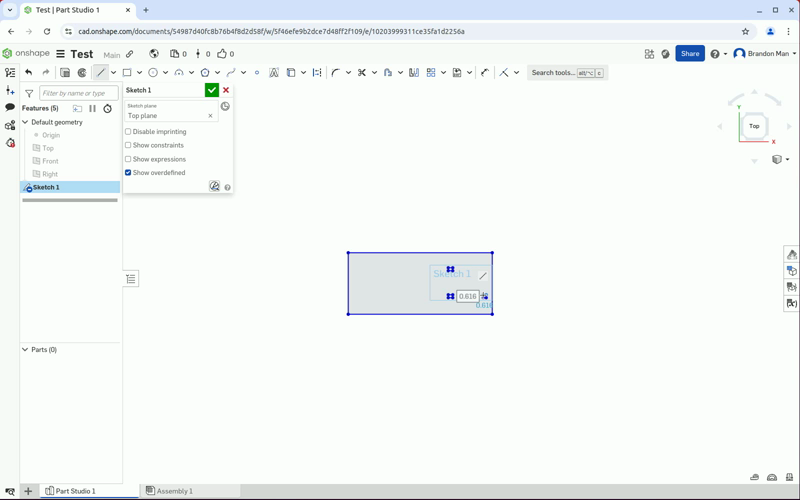
scroll(6)
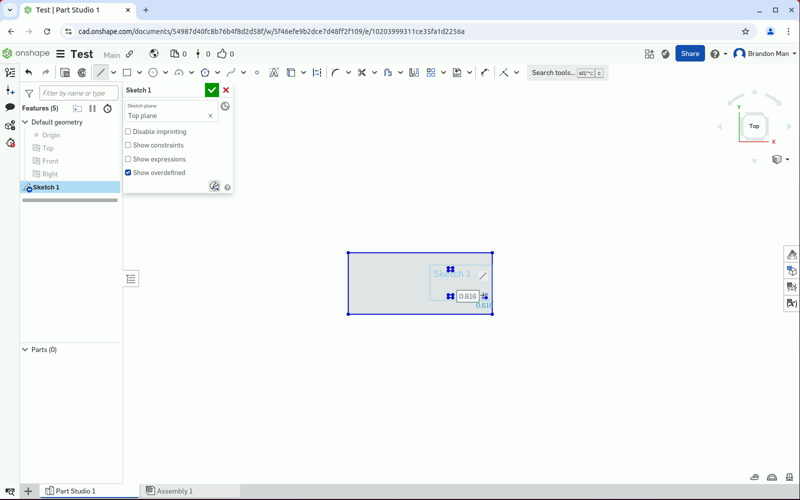
scroll(6)
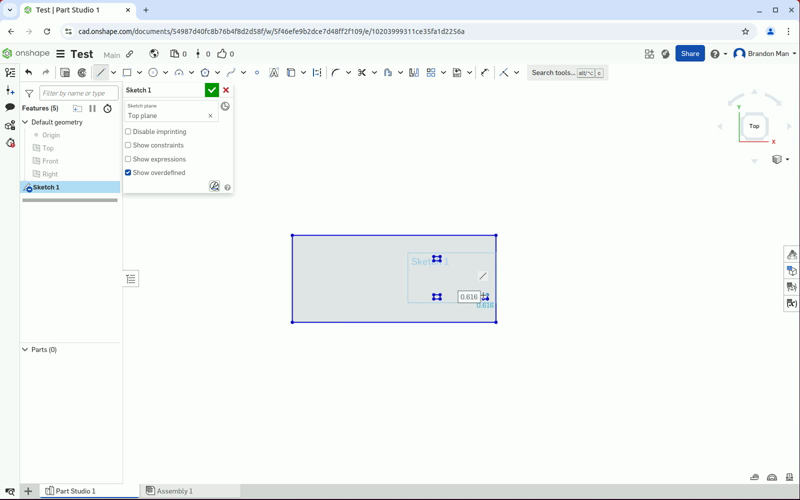
scroll(6)
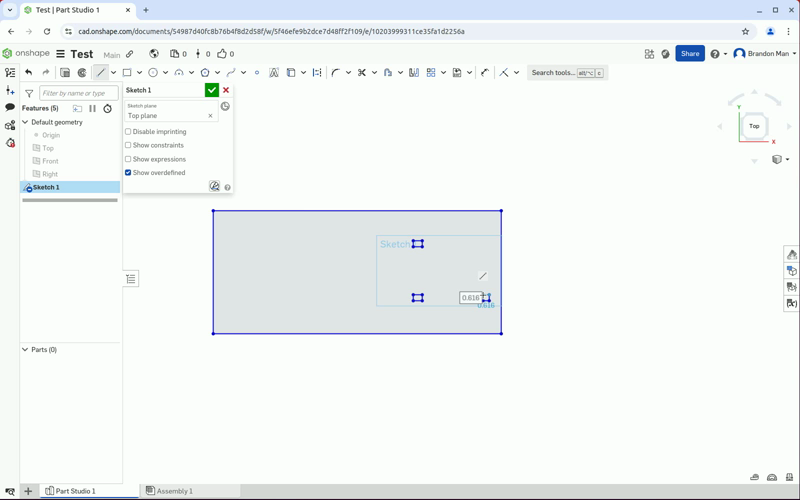
scroll(6)
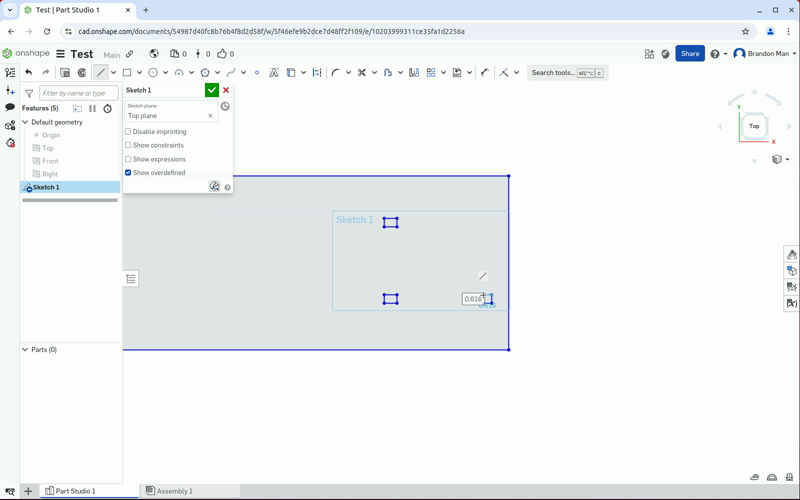
scroll(6)
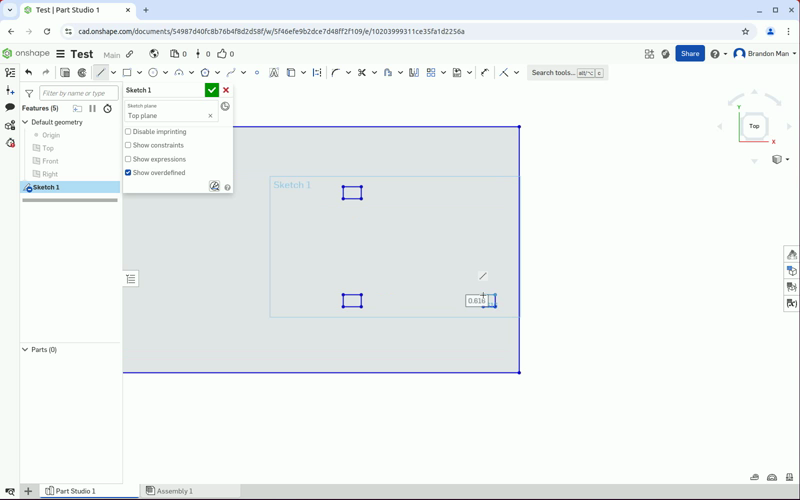
scroll(6)
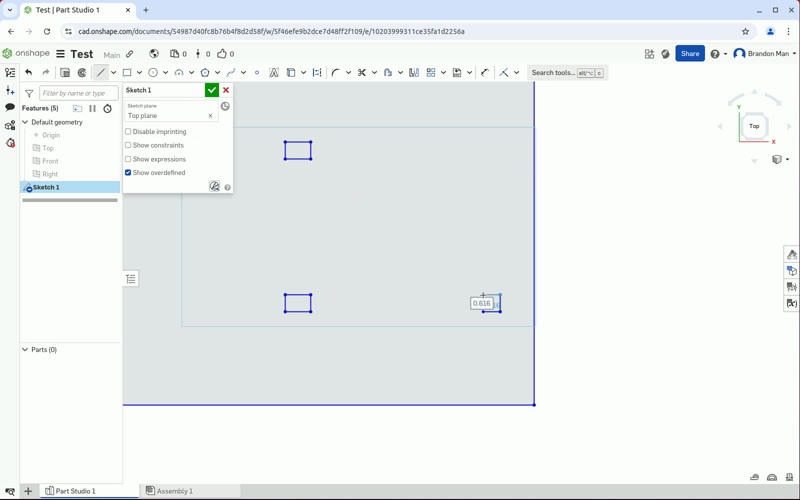
scroll(6)
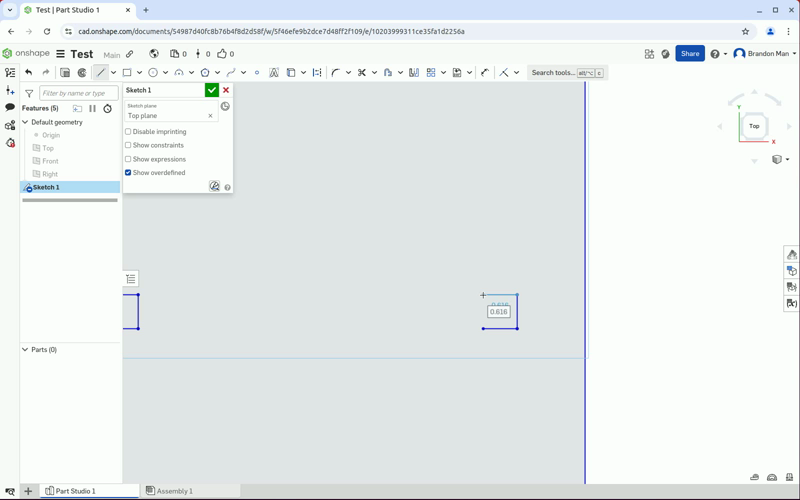
click(483, 294)
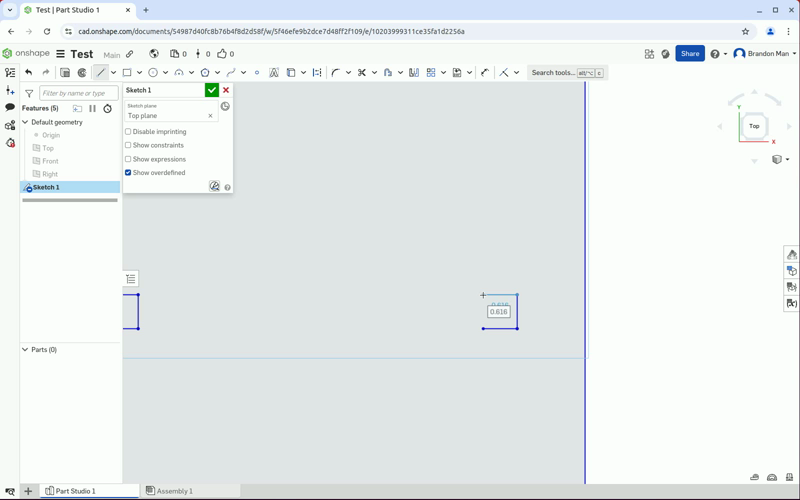
scroll(-6)
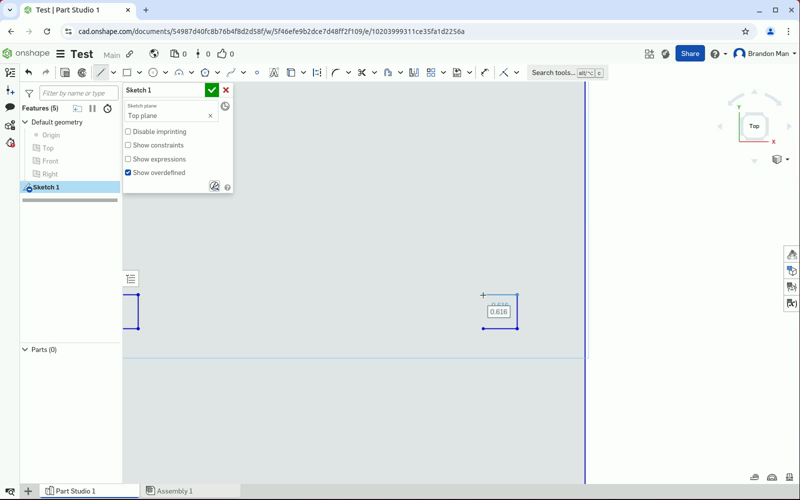
scroll(-6)
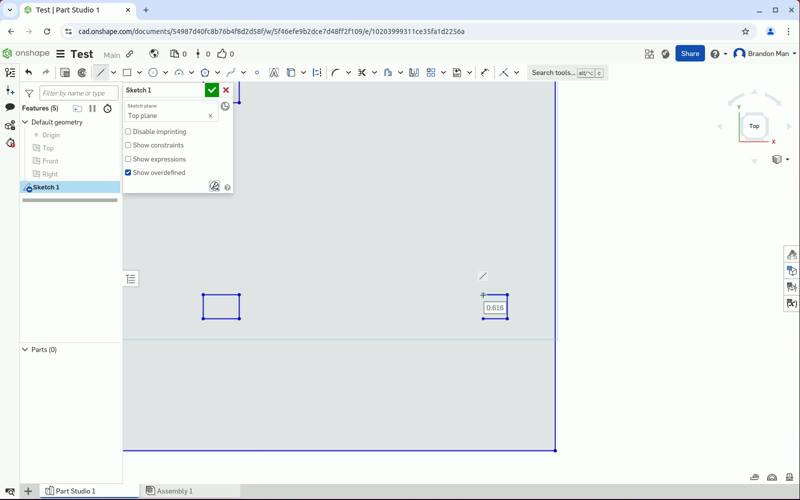
scroll(-6)
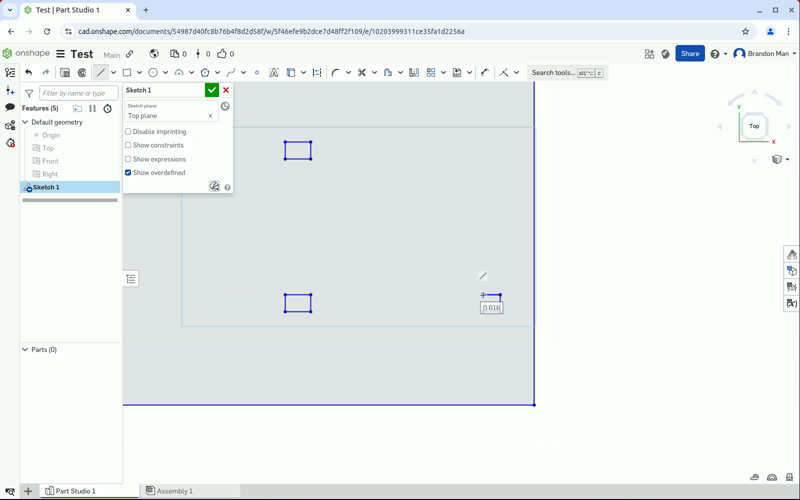
scroll(-6)
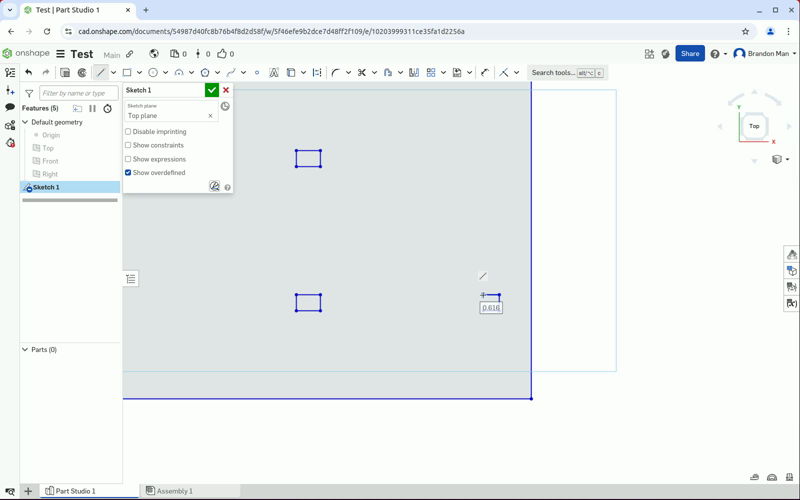
scroll(-6)
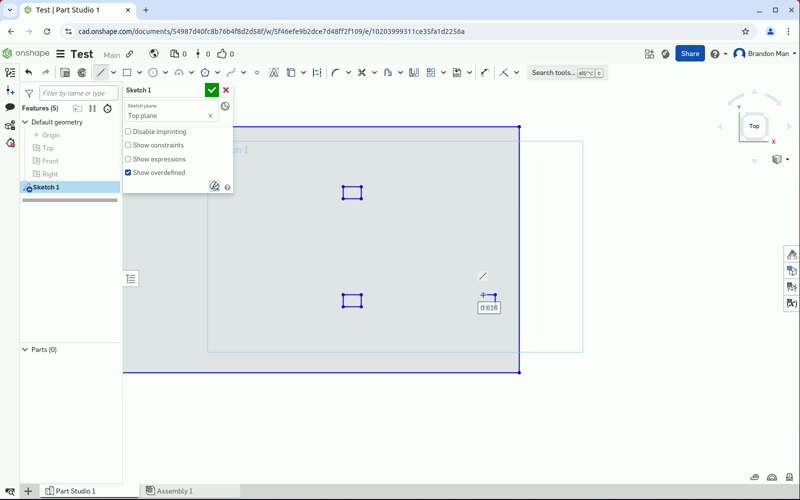
scroll(-6)
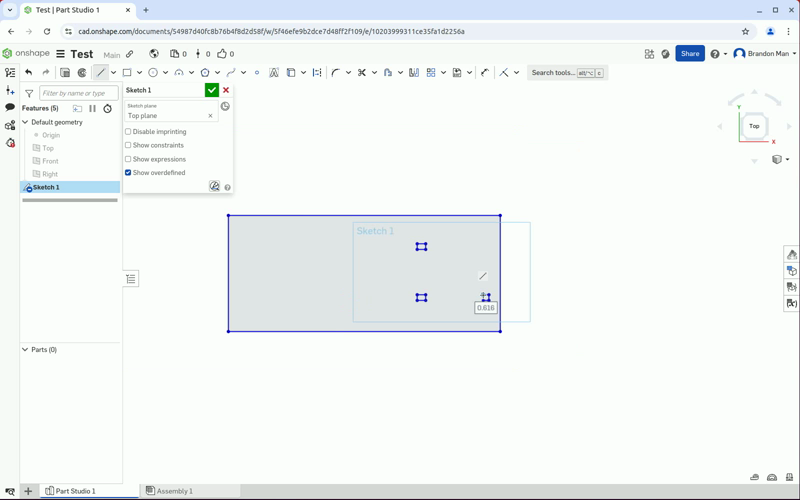
scroll(-6)
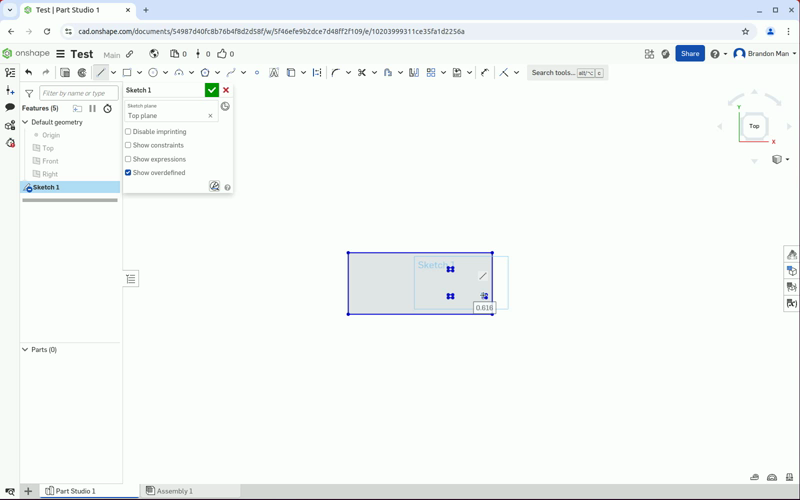
key_up(shift)
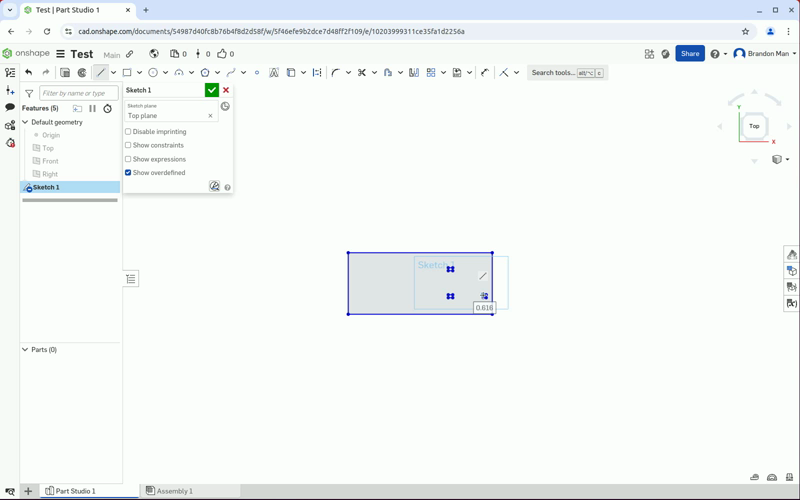
mouse_move(513, 294)
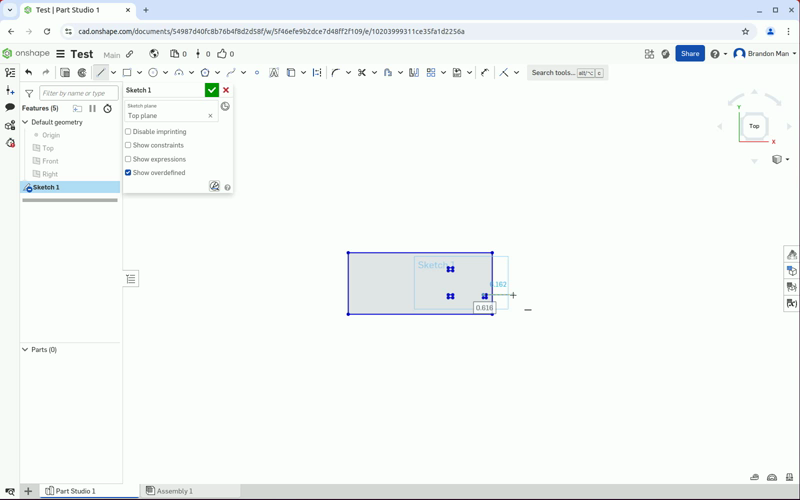
key_down(shift)
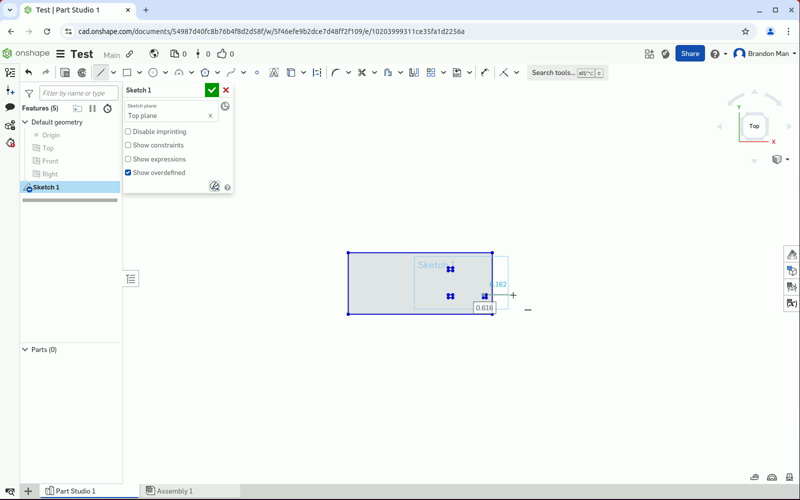
mouse_move(483, 297)
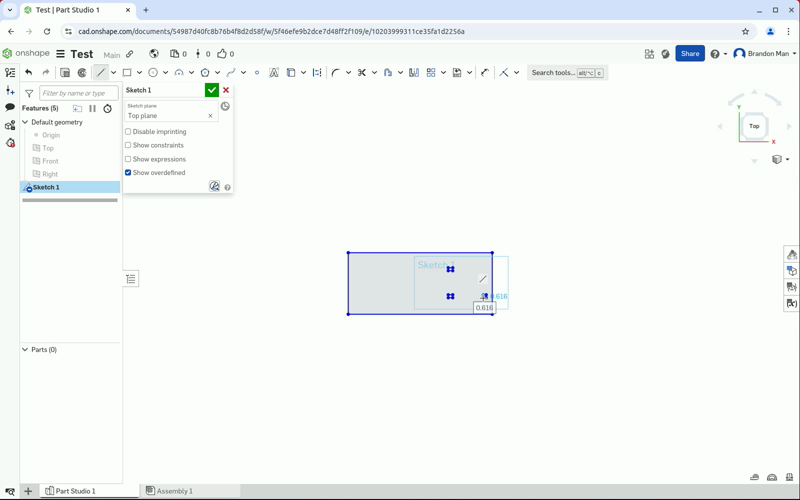
scroll(6)
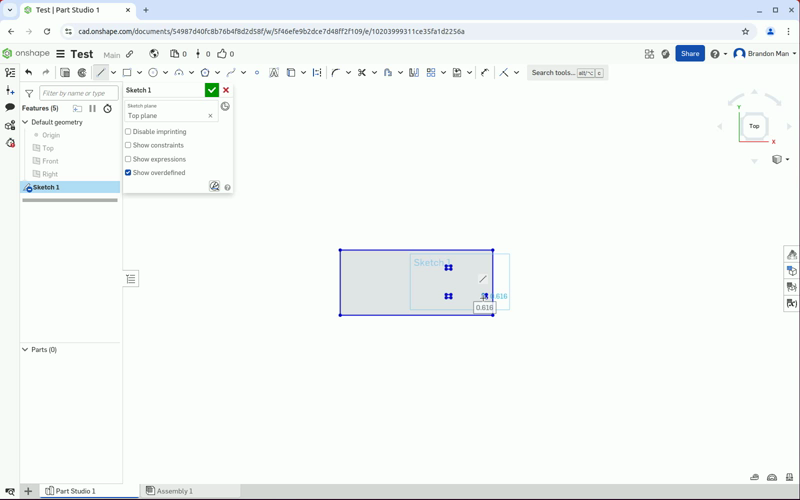
scroll(6)
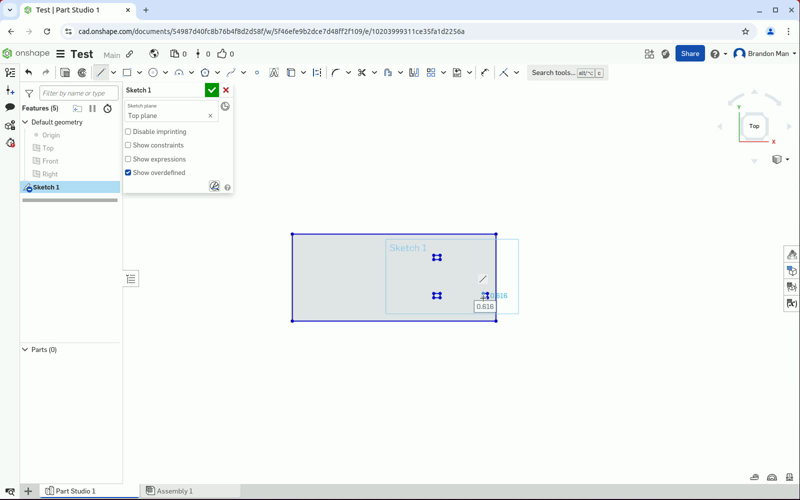
scroll(6)
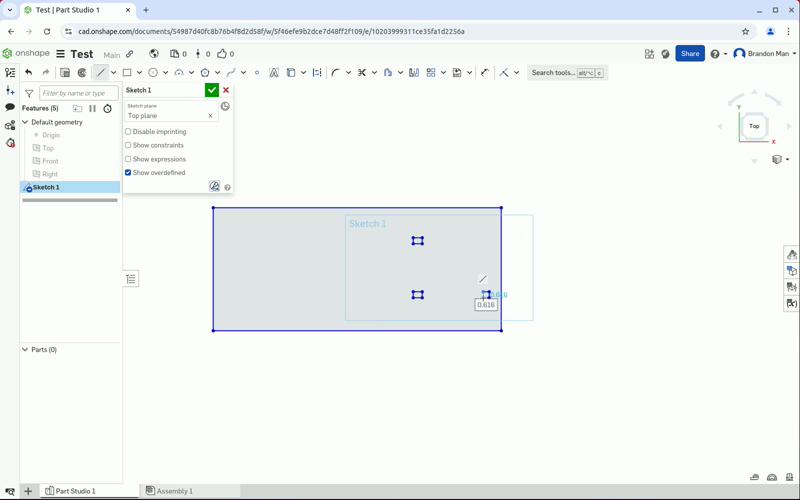
scroll(6)
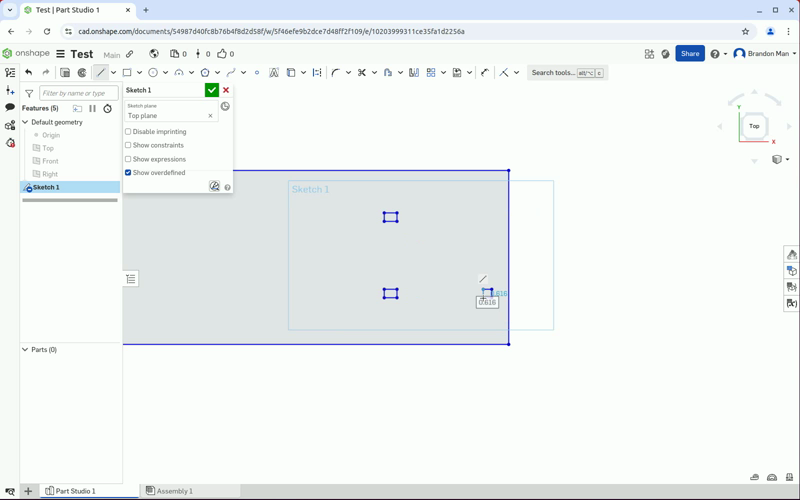
scroll(6)
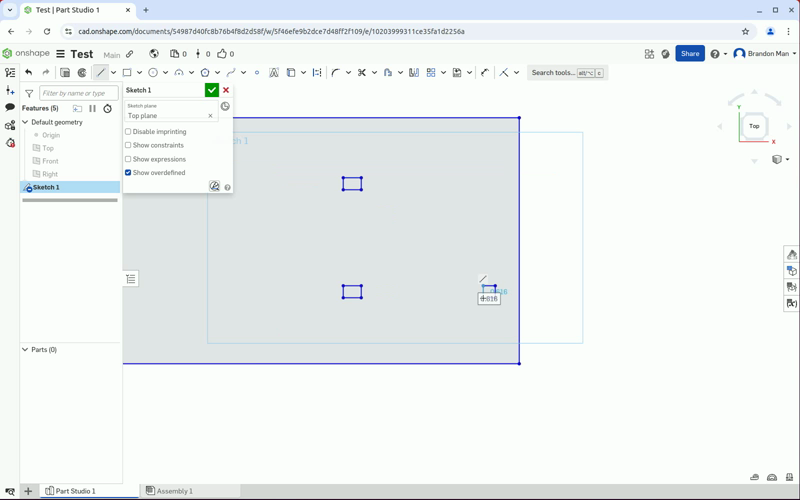
scroll(6)
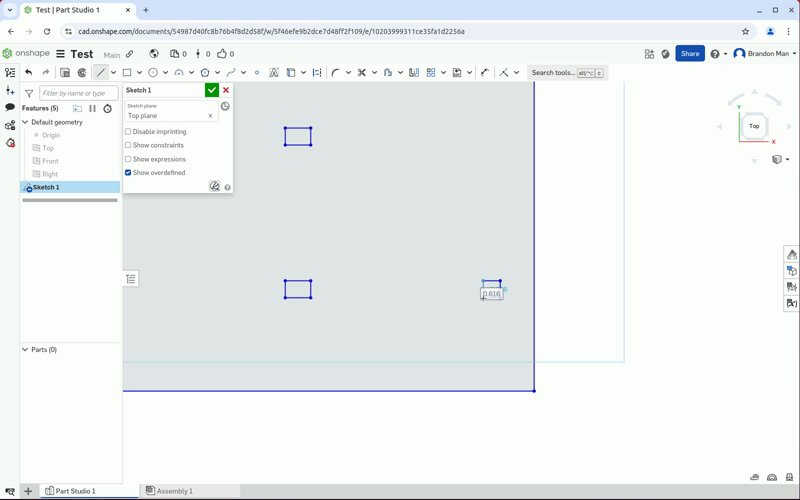
scroll(6)
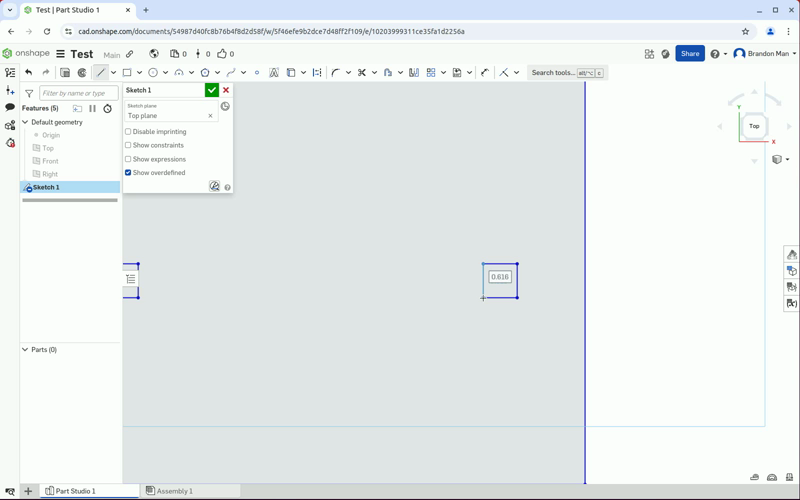
key_up(shift)
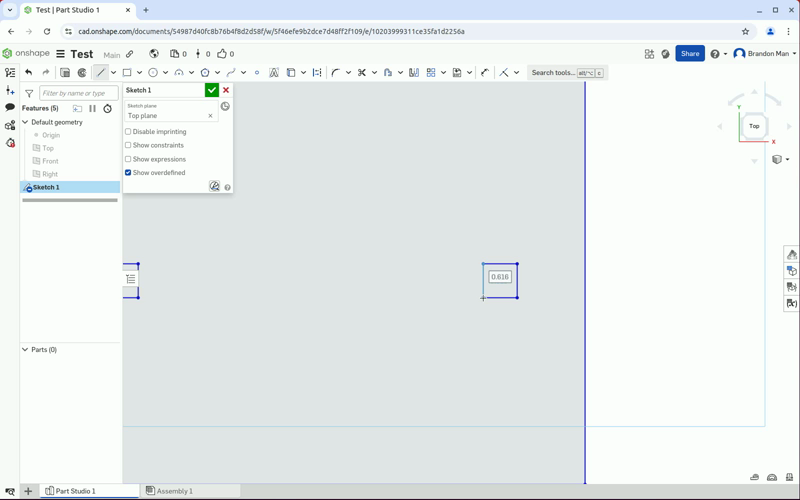
click(483, 297)
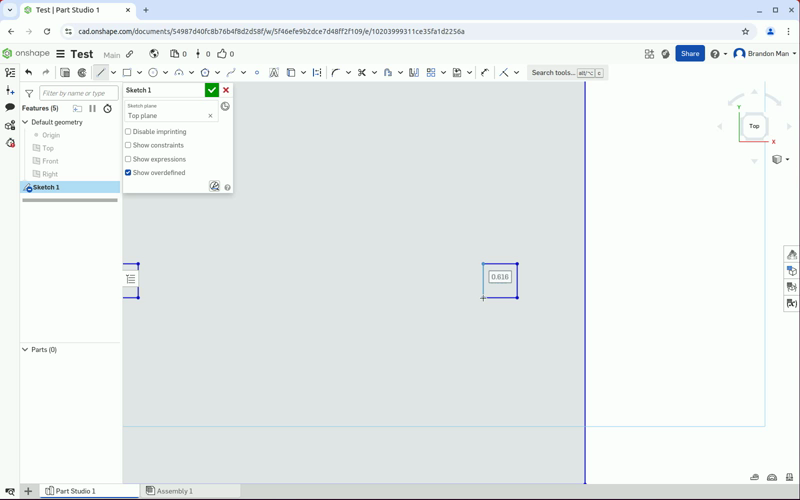
scroll(-6)
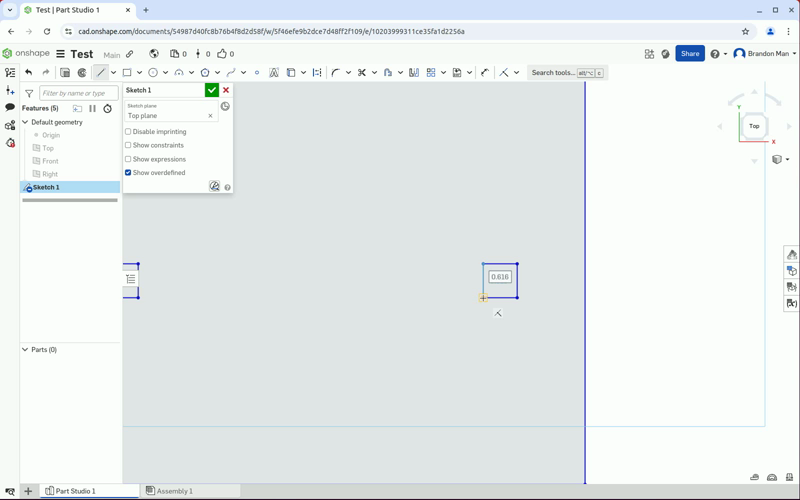
scroll(-6)
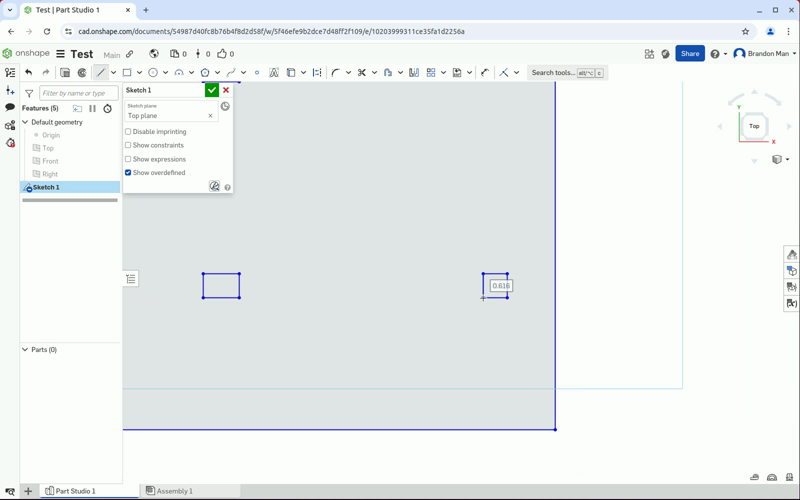
scroll(-6)
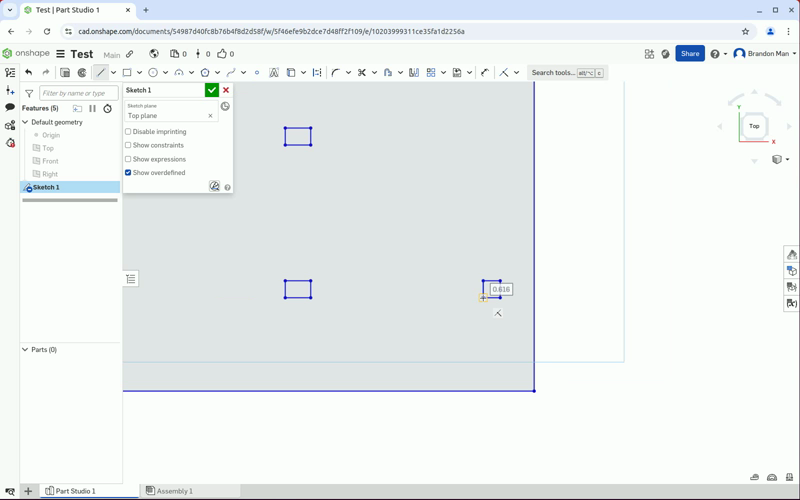
scroll(-6)
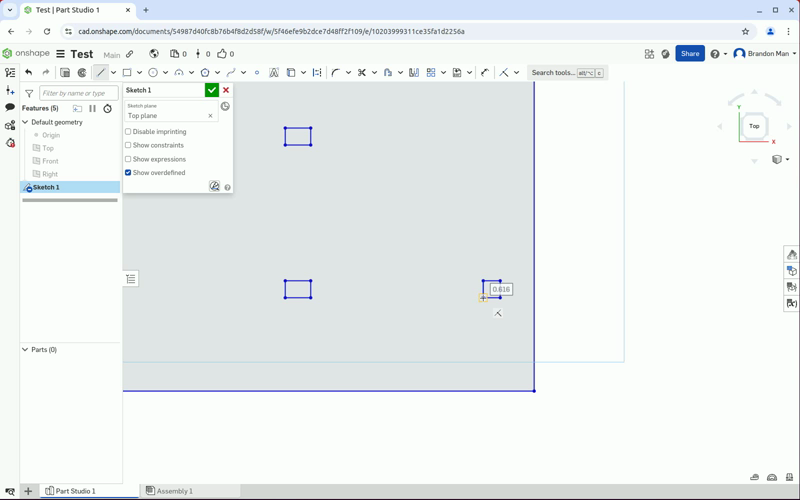
scroll(-6)
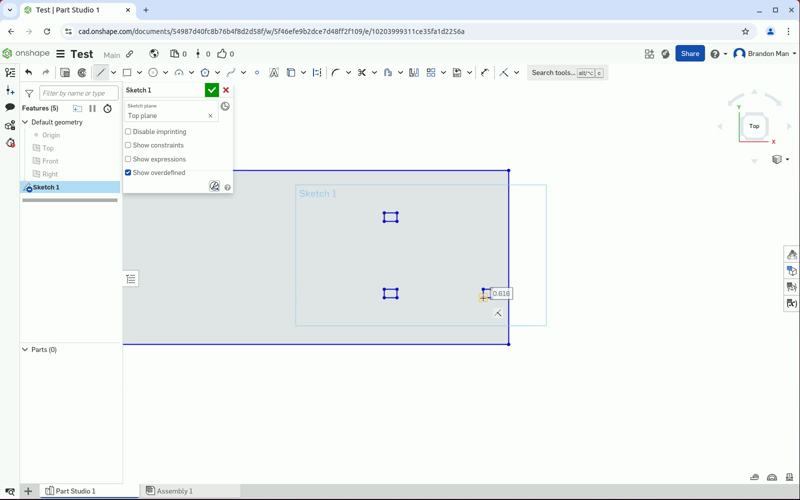
scroll(-6)
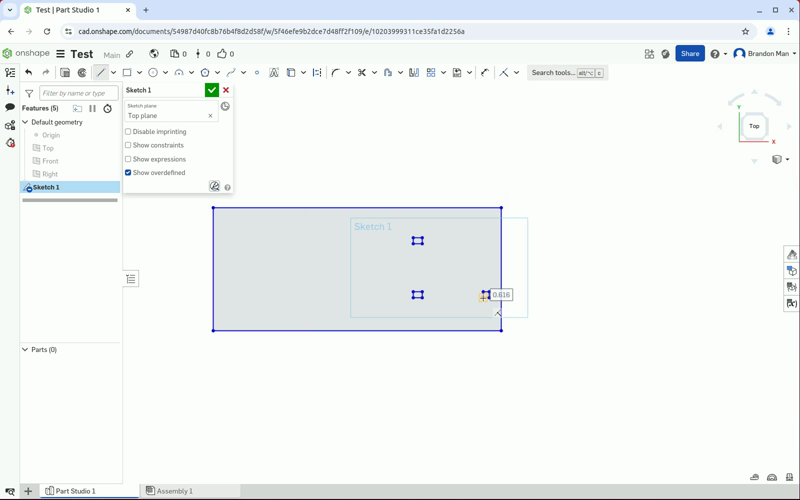
scroll(-6)
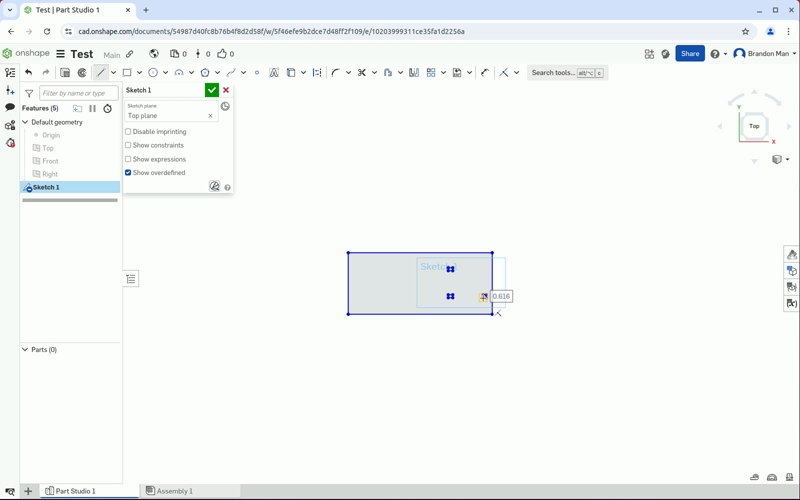
key(esc)
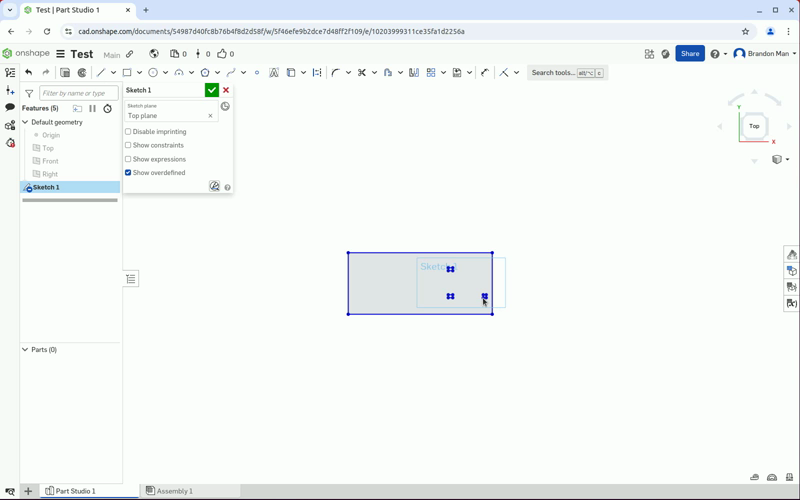
key(l)
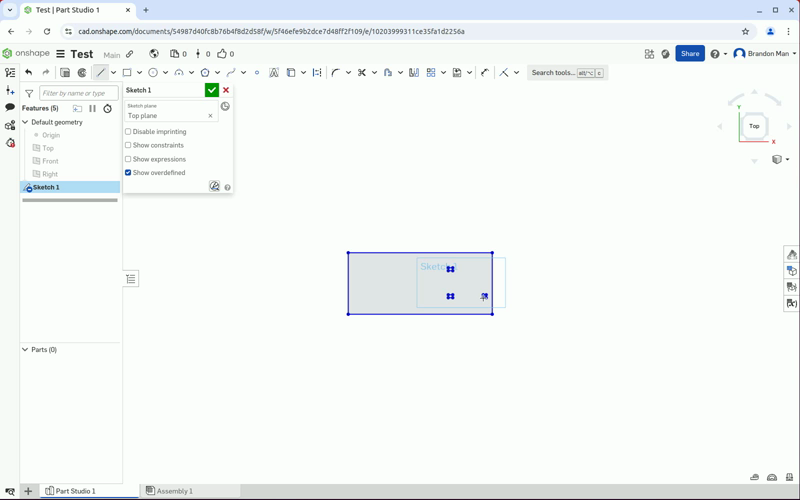
key_down(shift)
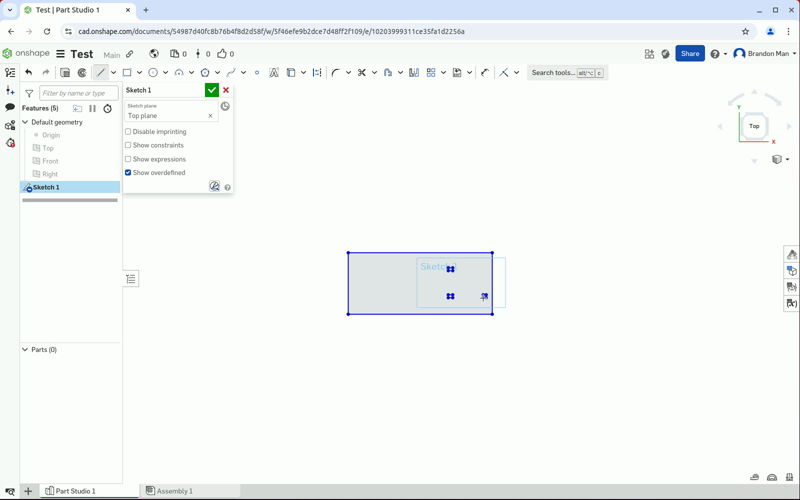
mouse_move(483, 270)
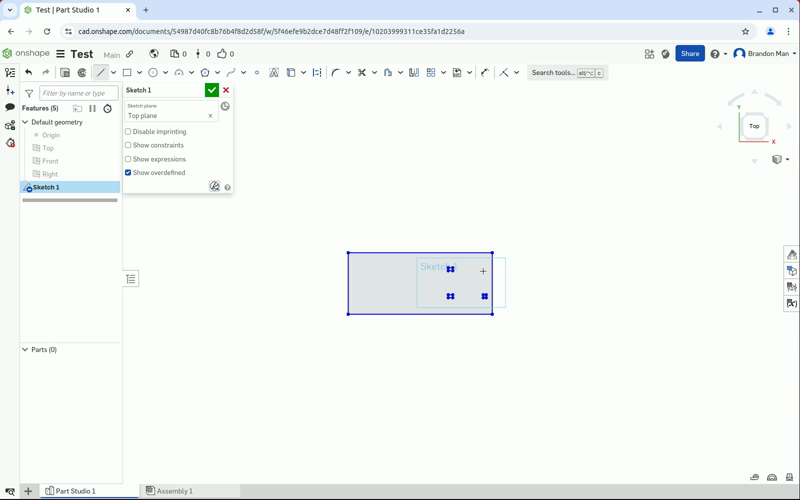
click(483, 270)
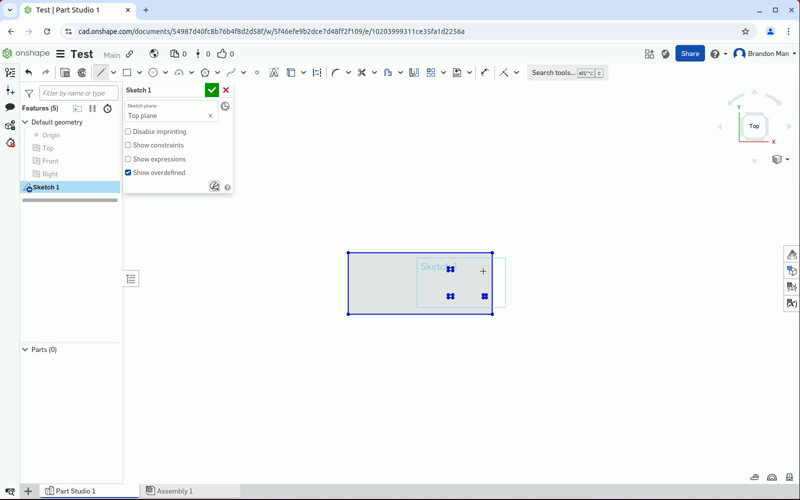
key_up(shift)
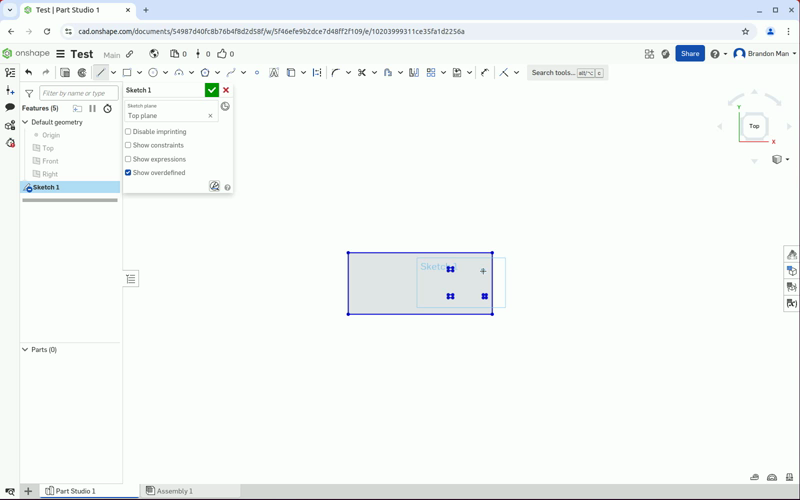
key_down(shift)
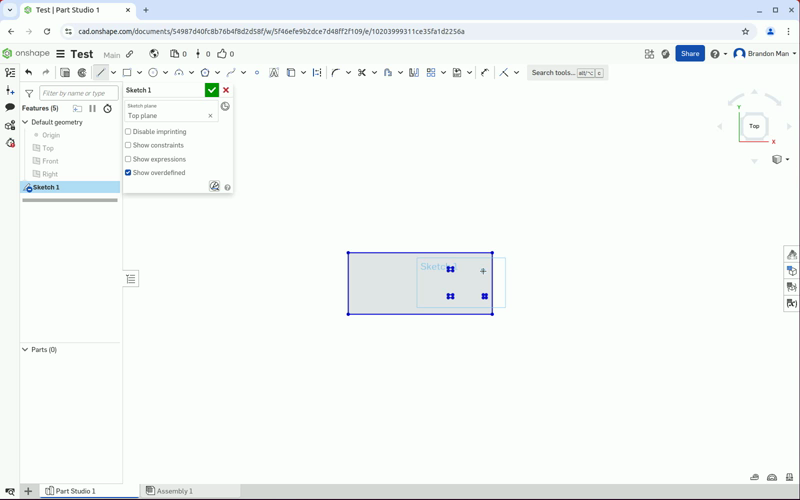
mouse_move(513, 270)
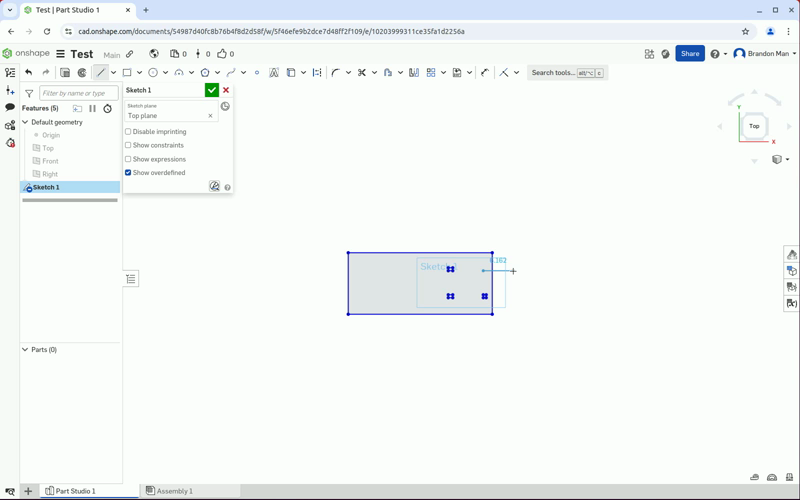
mouse_move(486, 270)
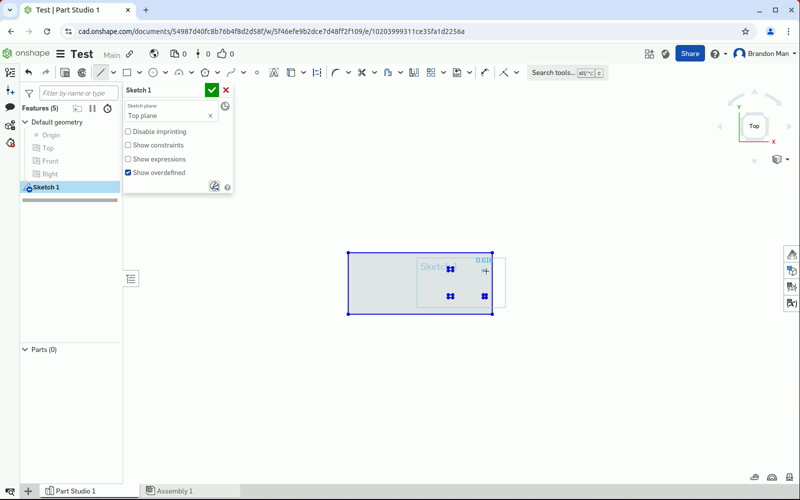
scroll(6)
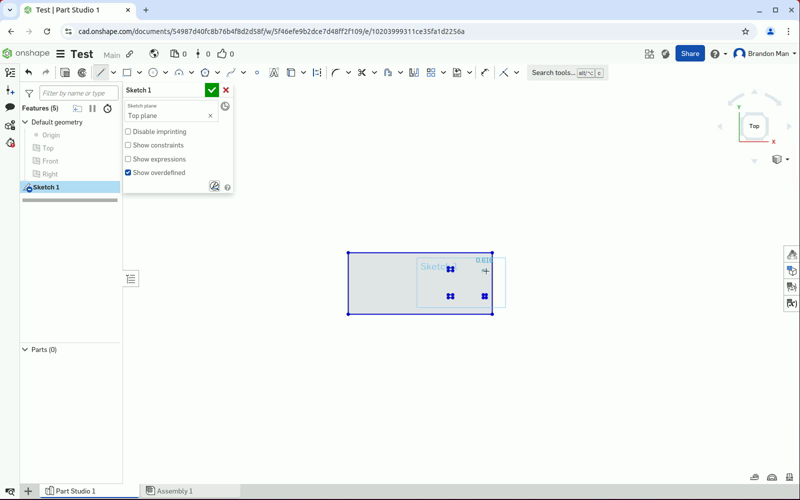
scroll(6)
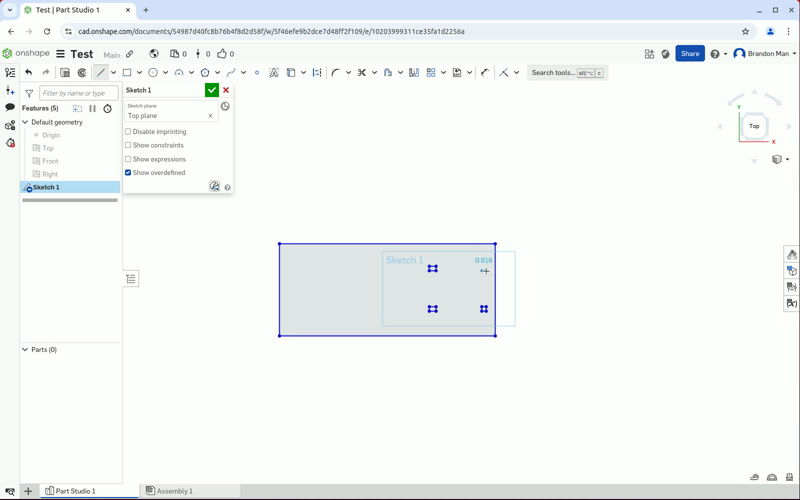
scroll(6)
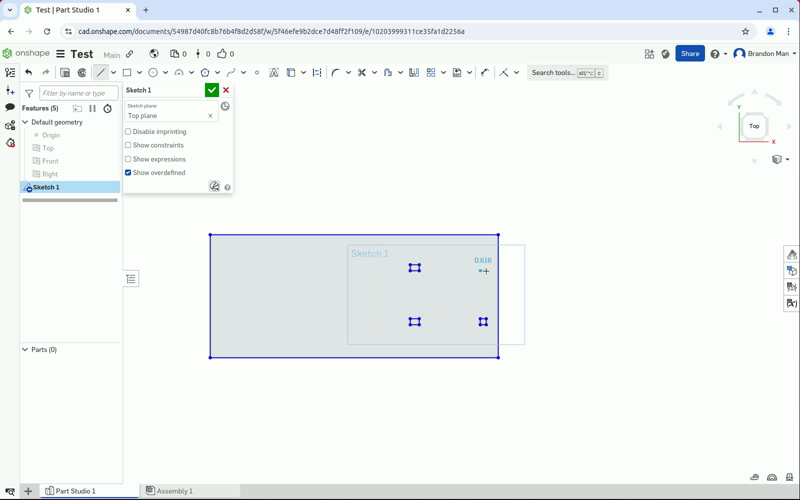
scroll(6)
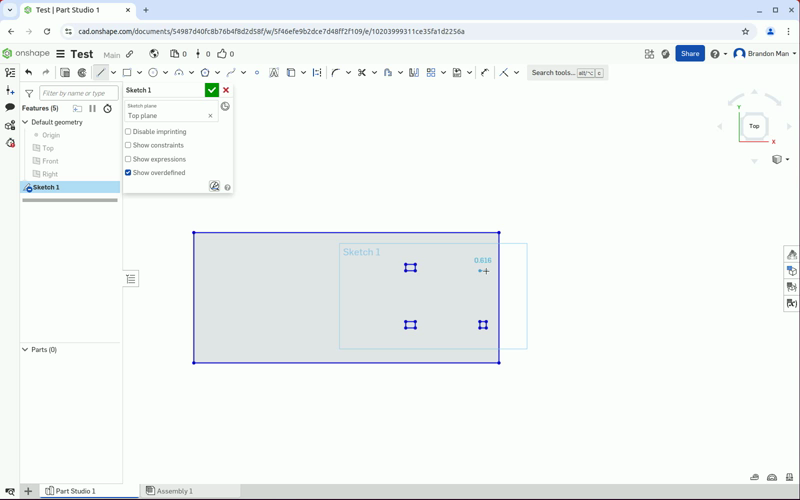
scroll(6)
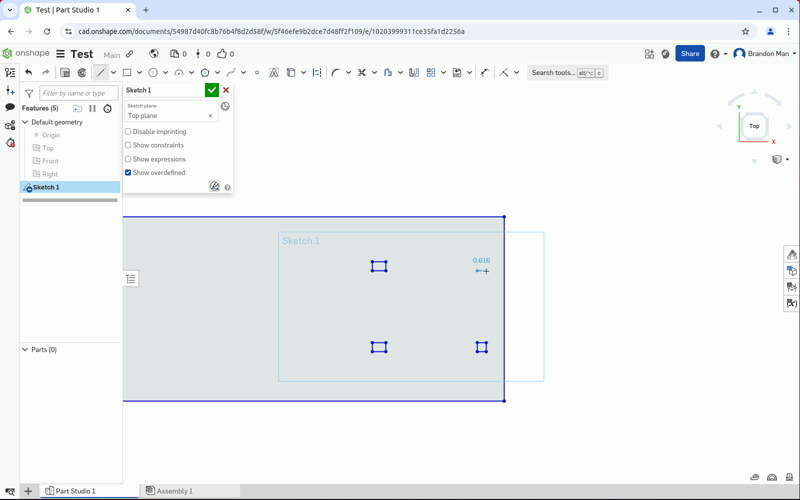
scroll(6)
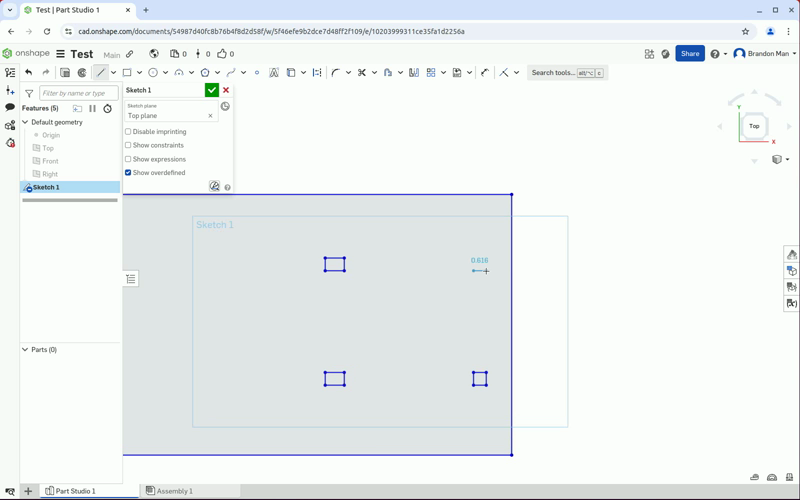
scroll(6)
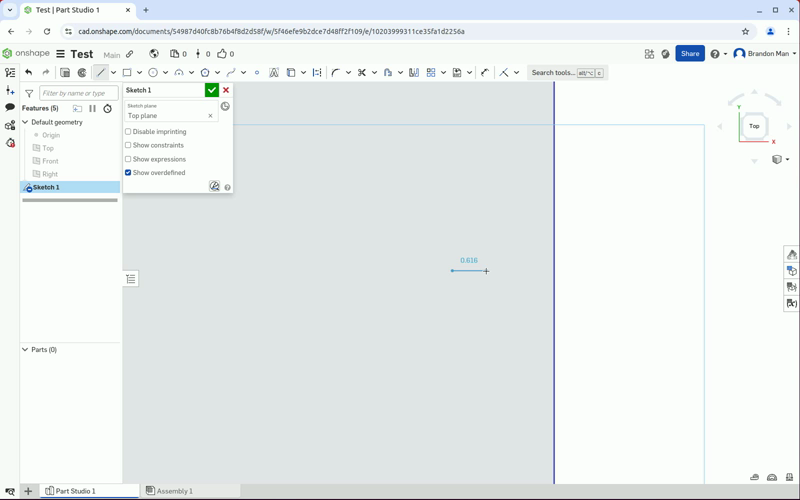
click(486, 270)
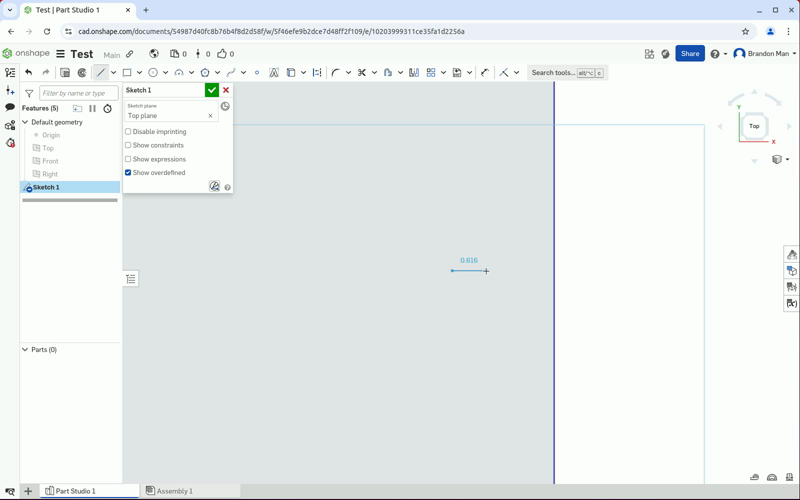
scroll(-6)
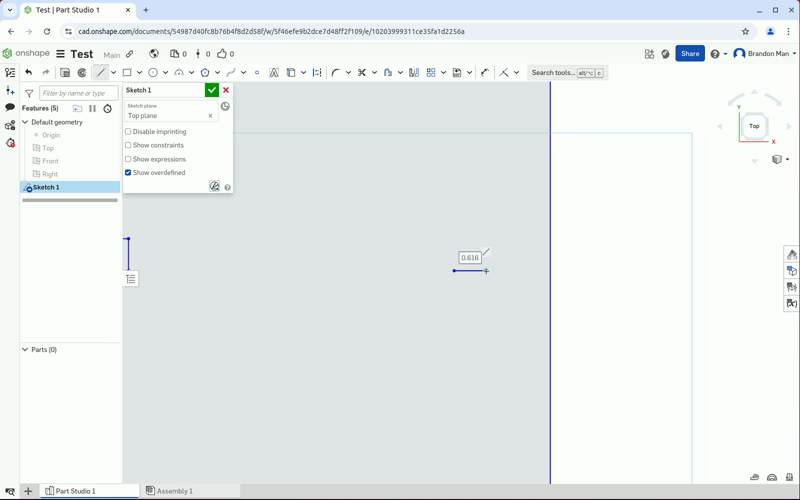
scroll(-6)
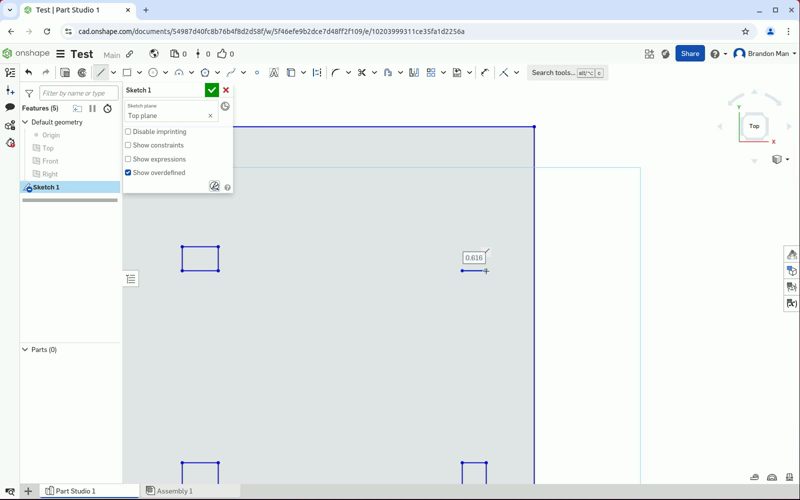
scroll(-6)
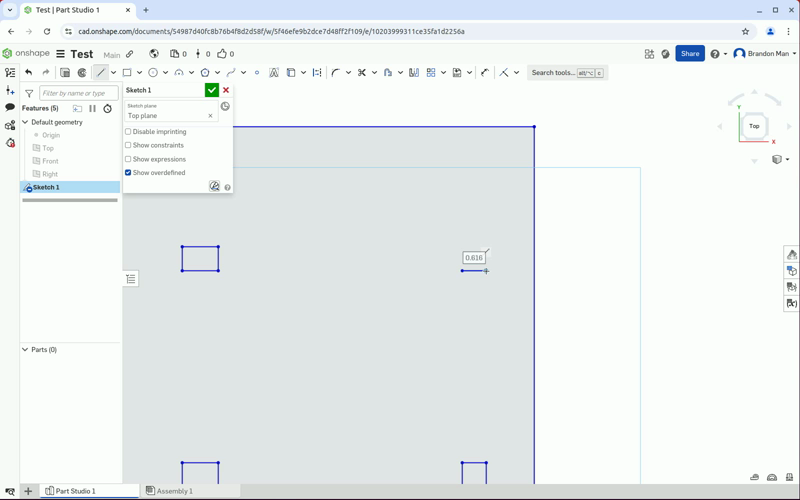
scroll(-6)
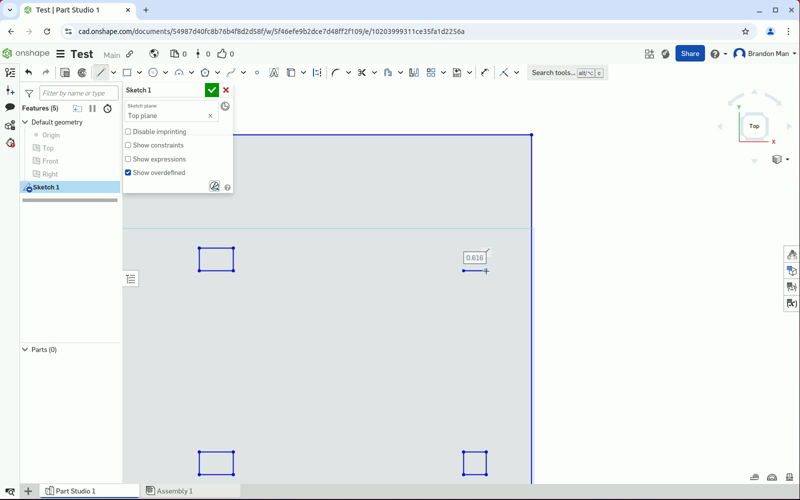
scroll(-6)
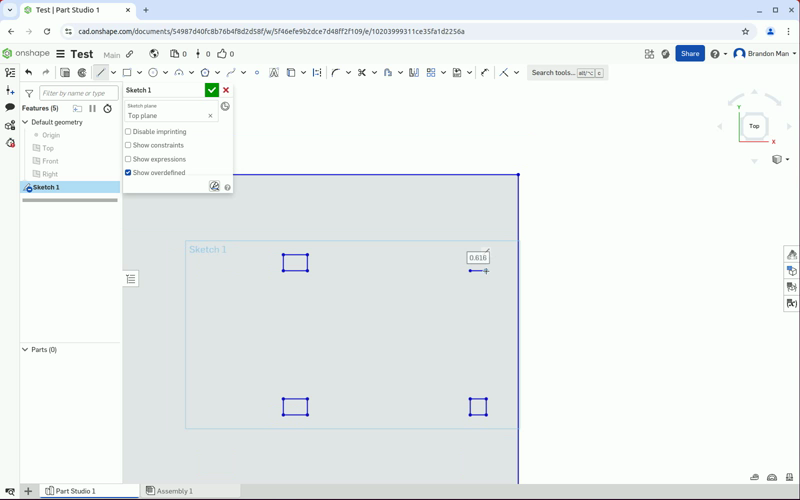
scroll(-6)
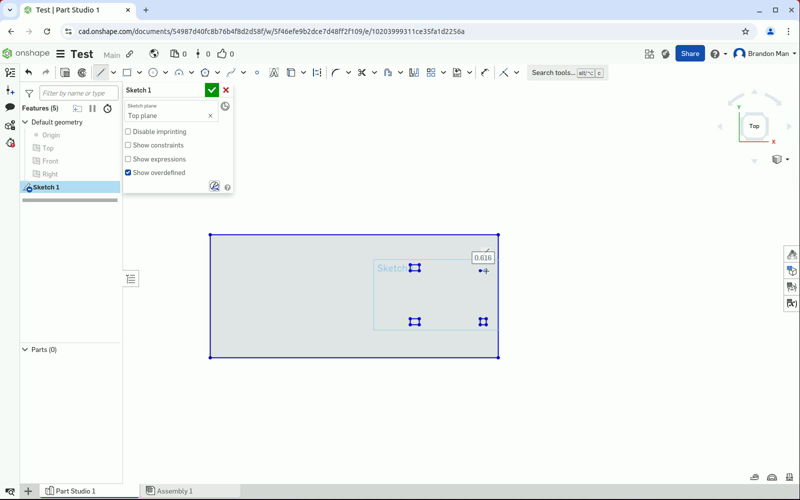
scroll(-6)
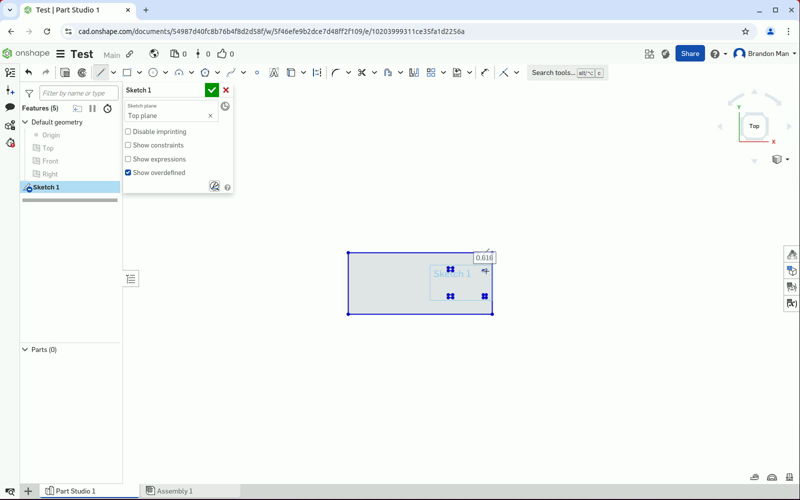
key_up(shift)
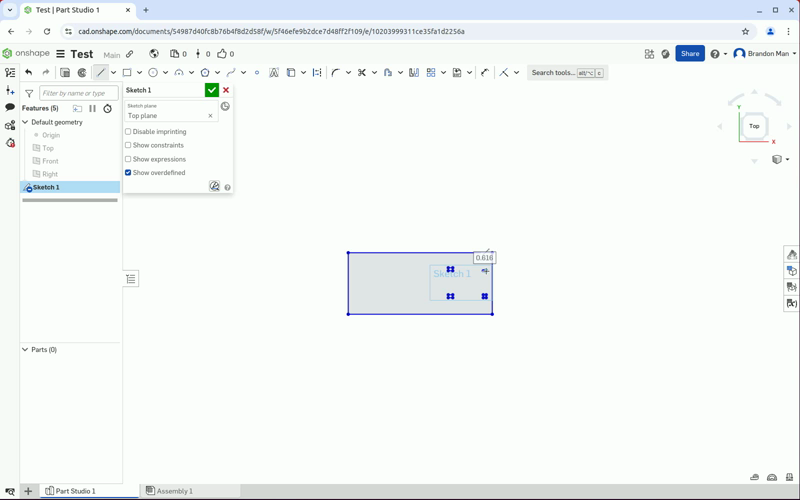
key_down(shift)
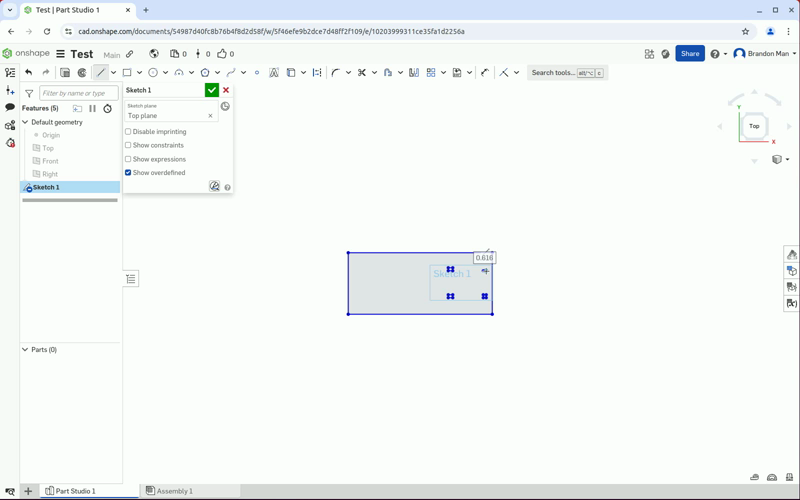
mouse_move(516, 270)
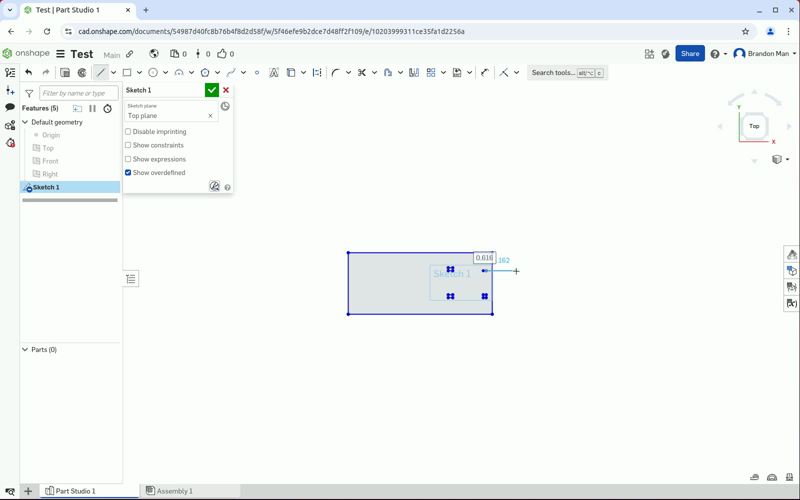
mouse_move(486, 267)
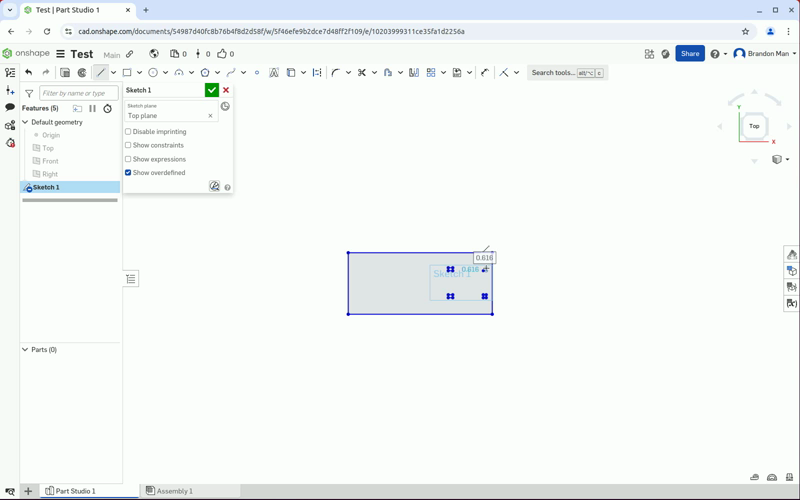
scroll(6)
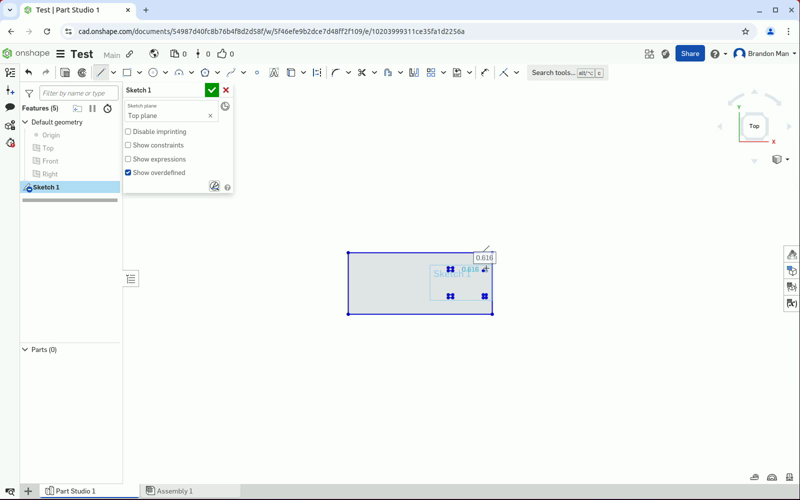
scroll(6)
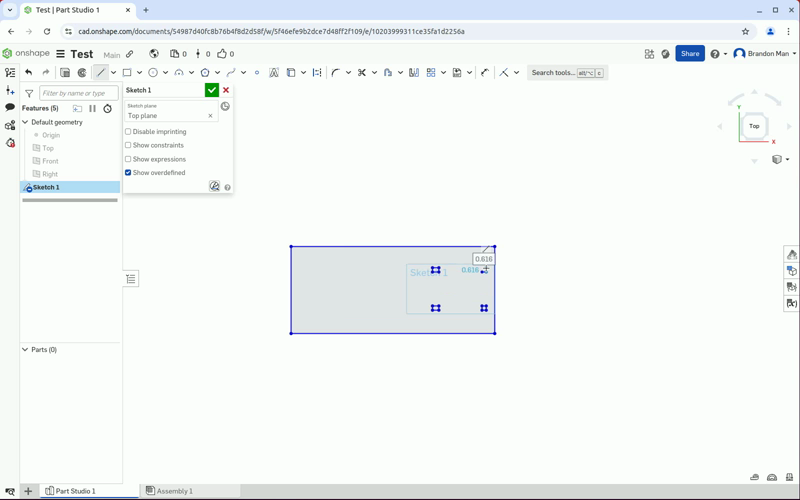
scroll(6)
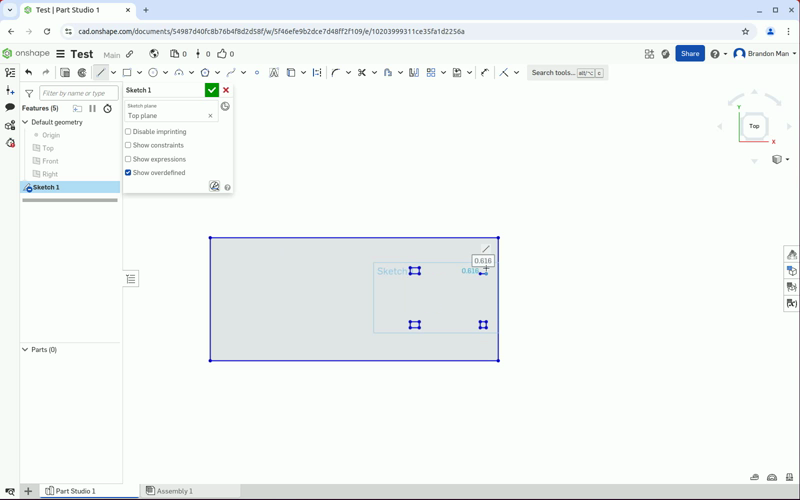
scroll(6)
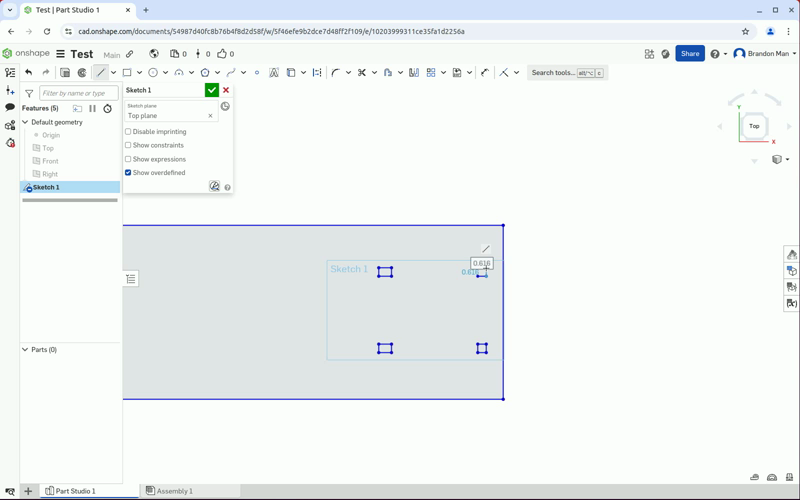
scroll(6)
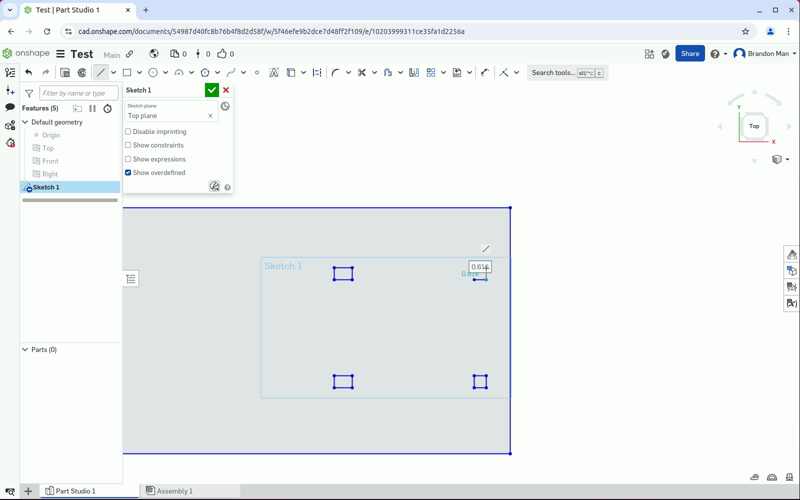
scroll(6)
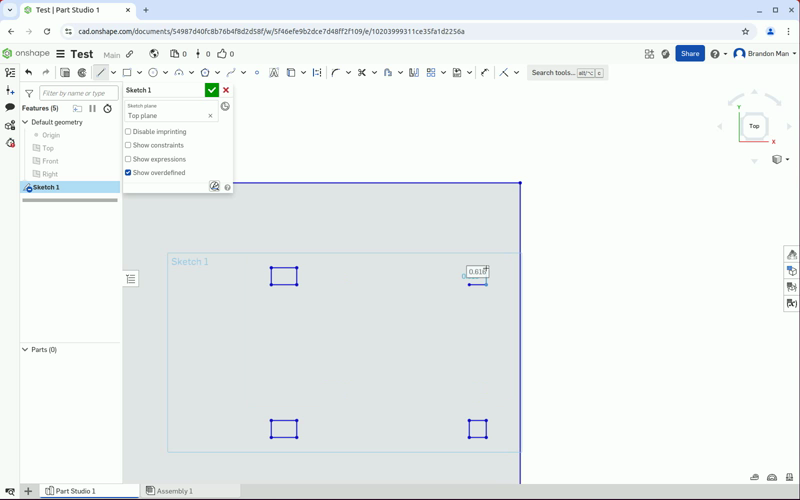
scroll(6)
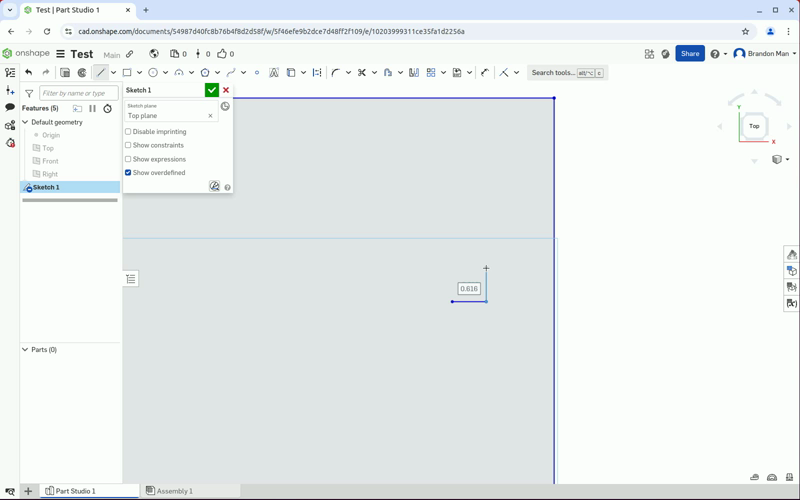
click(486, 267)
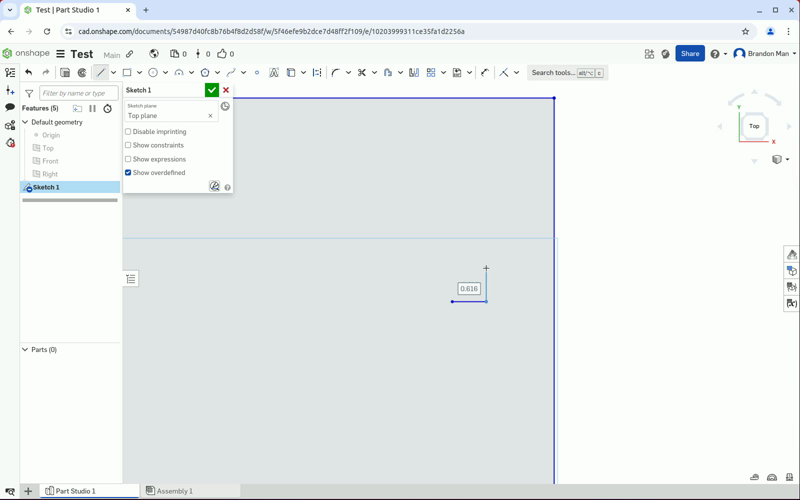
scroll(-6)
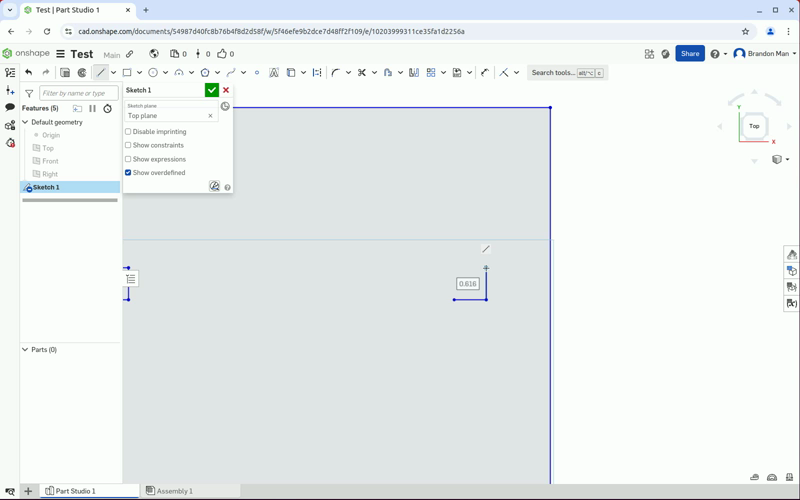
scroll(-6)
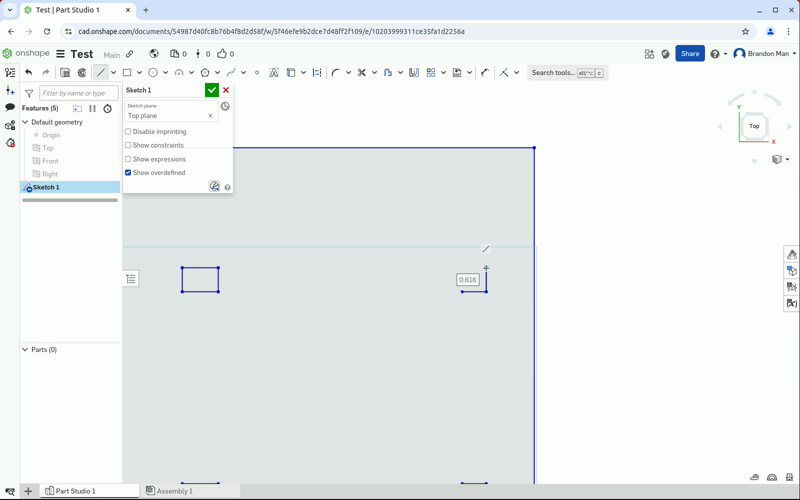
scroll(-6)
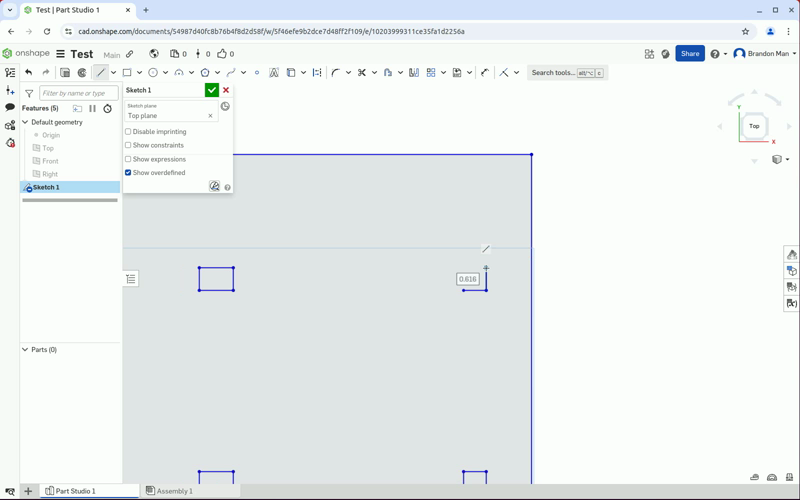
scroll(-6)
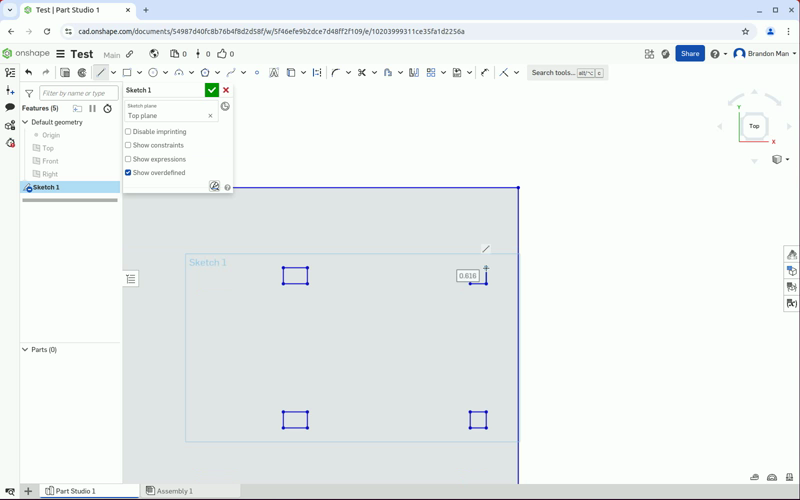
scroll(-6)
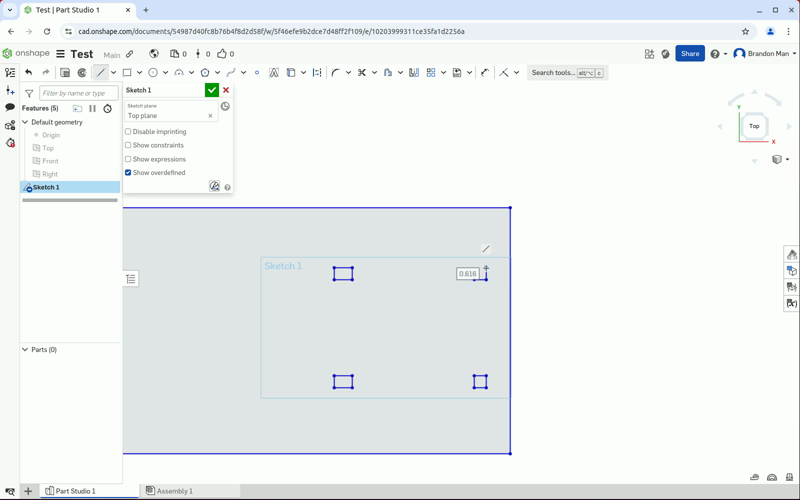
scroll(-6)
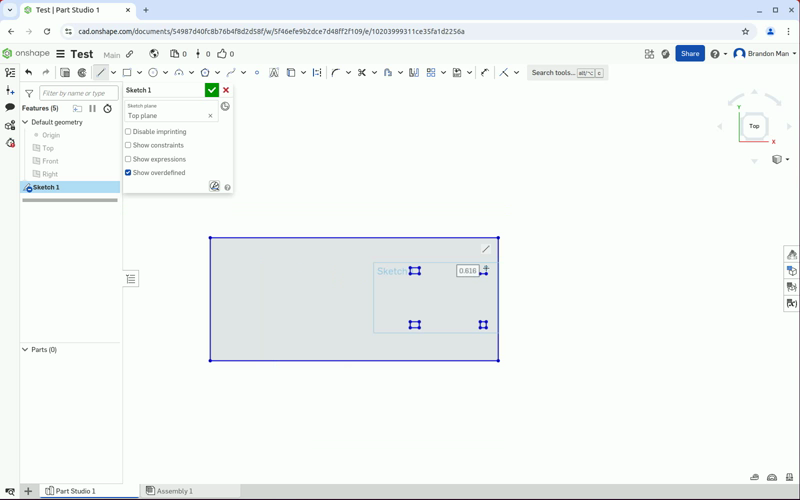
scroll(-6)
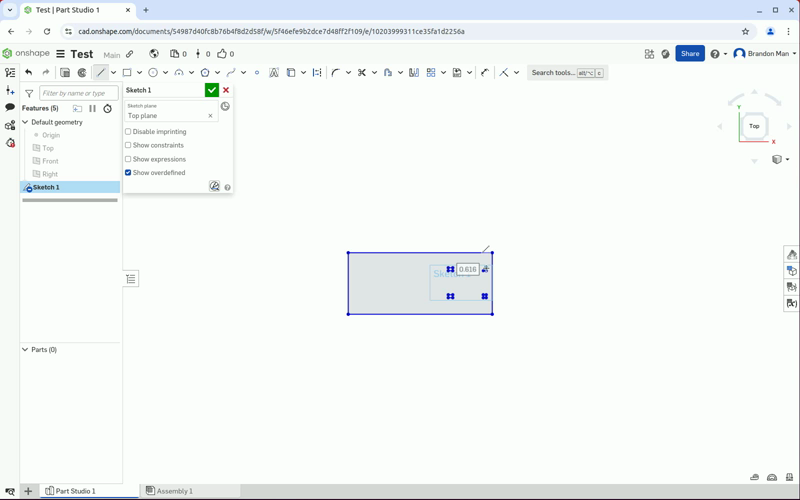
key_up(shift)
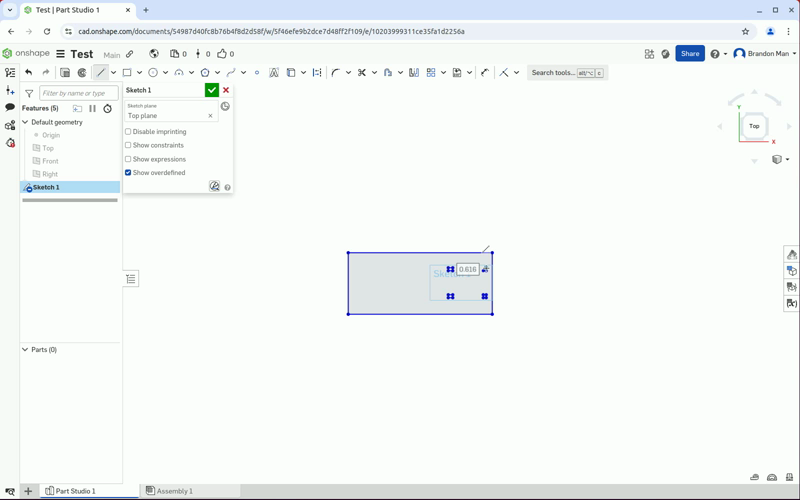
key_down(shift)
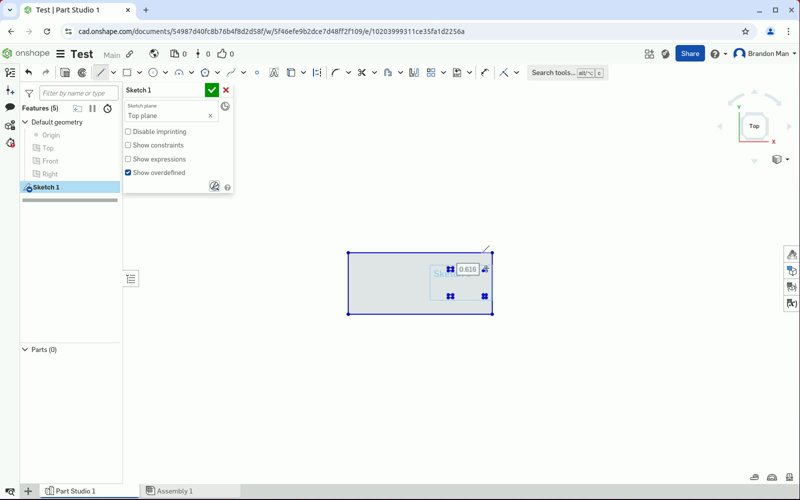
mouse_move(516, 267)
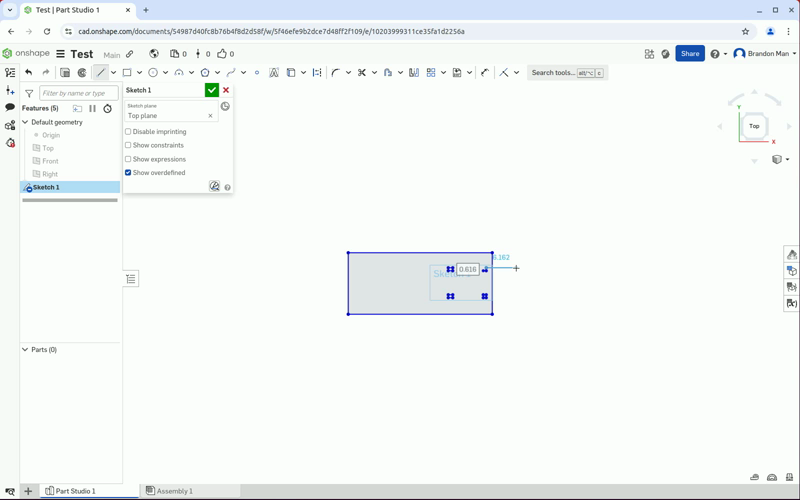
mouse_move(483, 267)
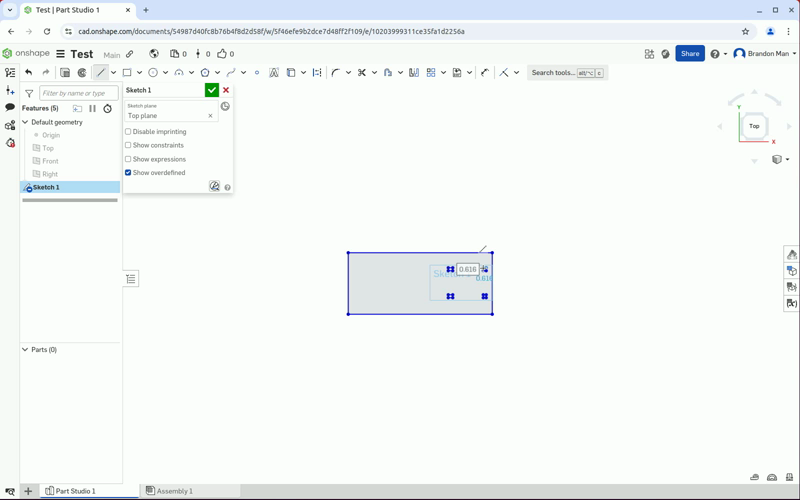
scroll(6)
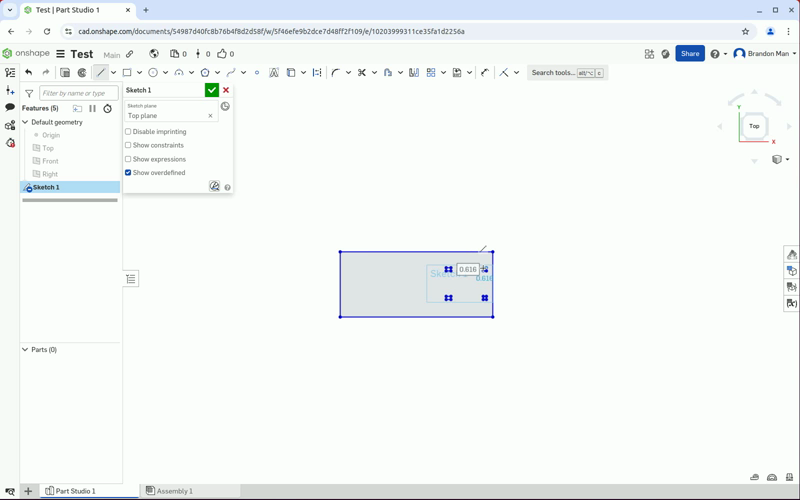
scroll(6)
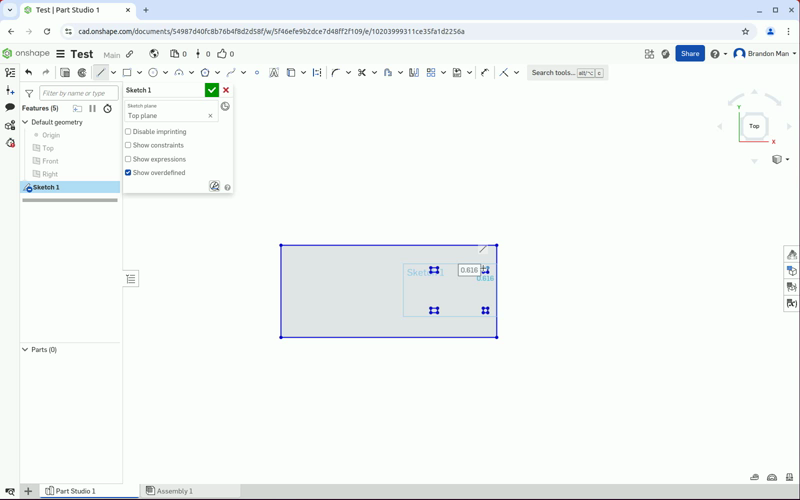
scroll(6)
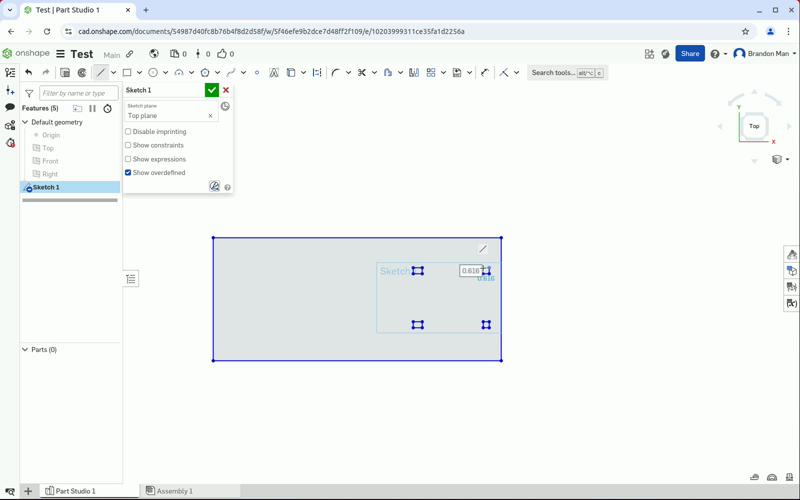
scroll(6)
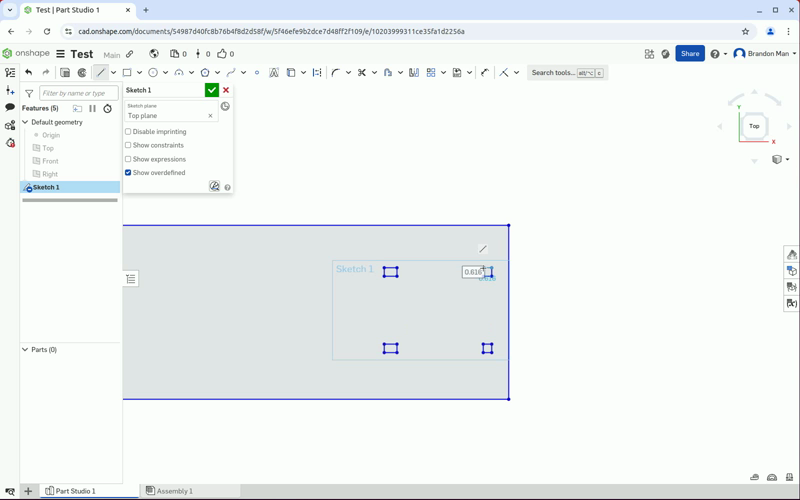
scroll(6)
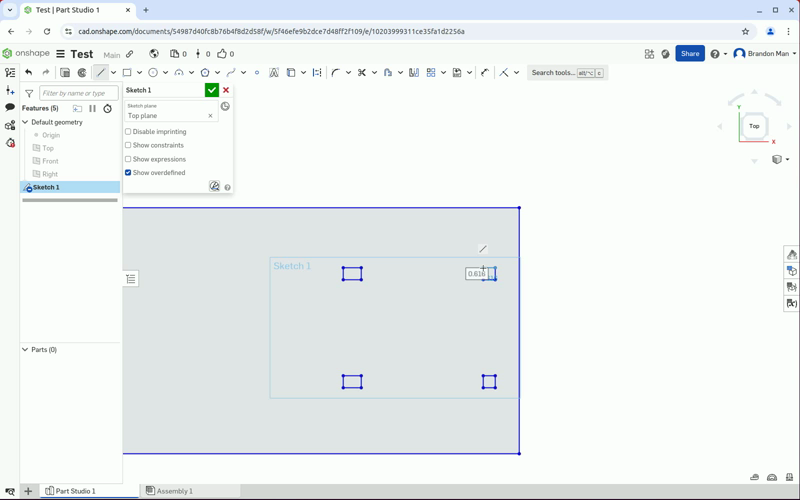
scroll(6)
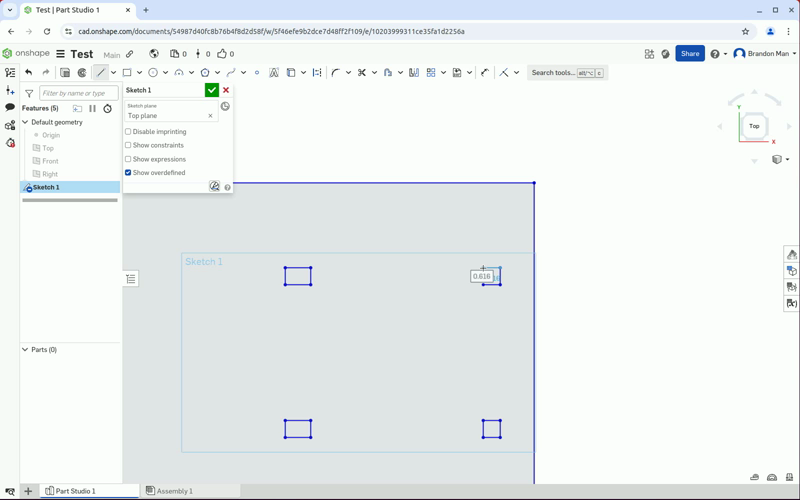
scroll(6)
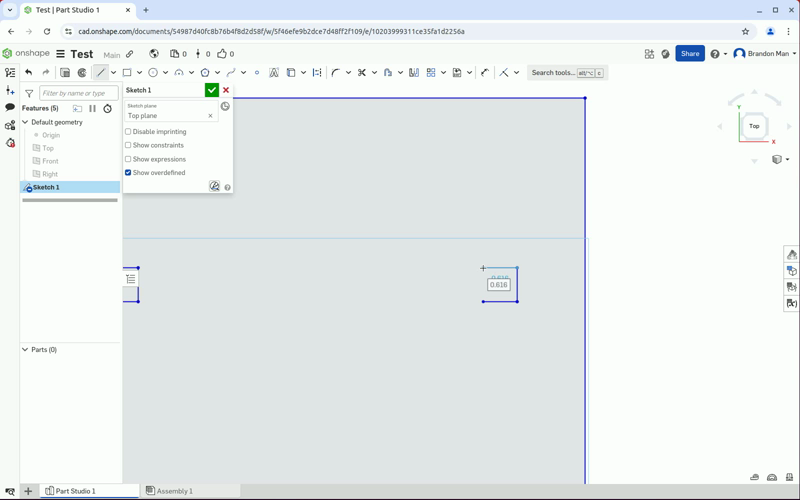
click(483, 267)
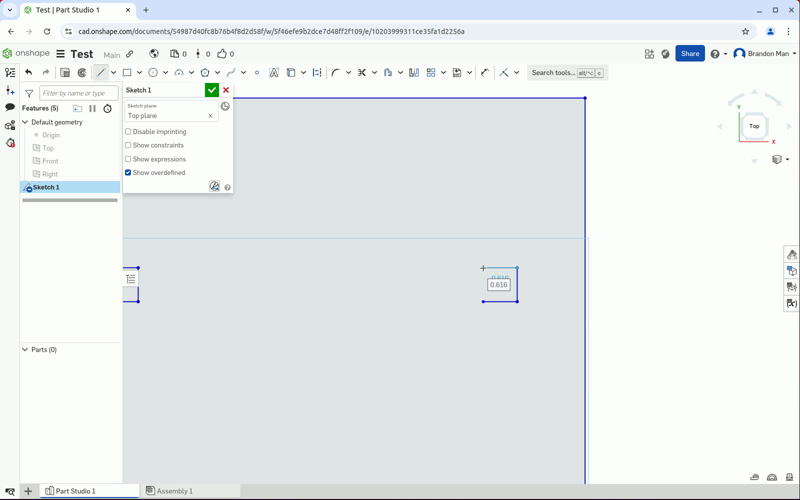
scroll(-6)
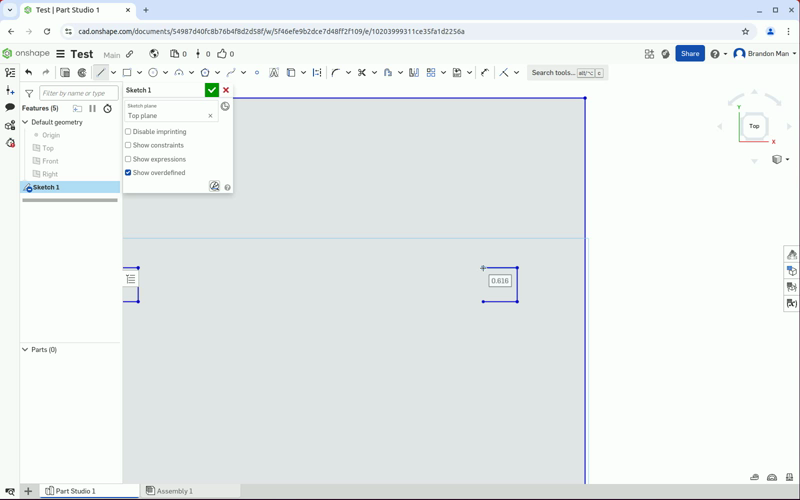
scroll(-6)
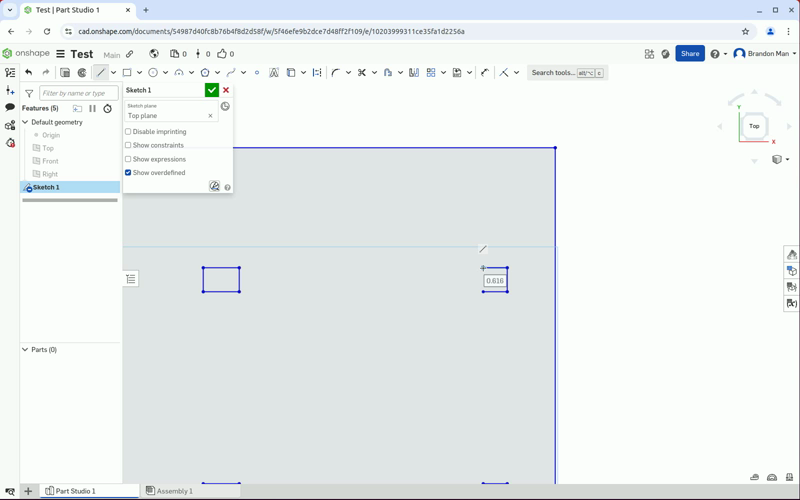
scroll(-6)
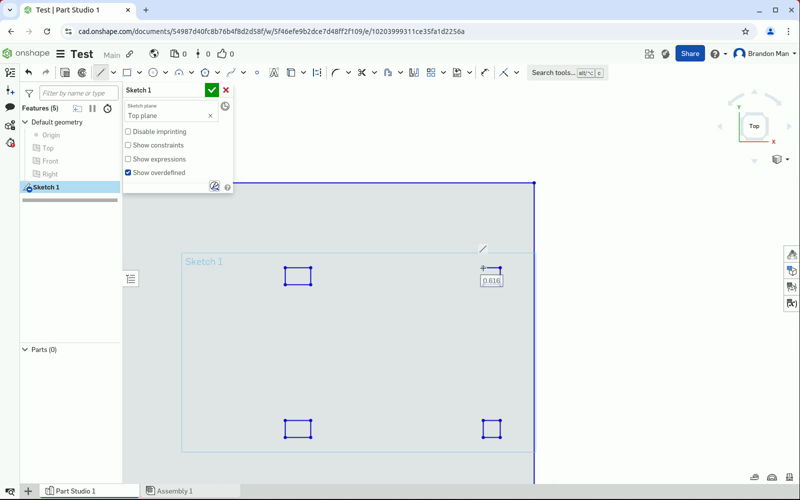
scroll(-6)
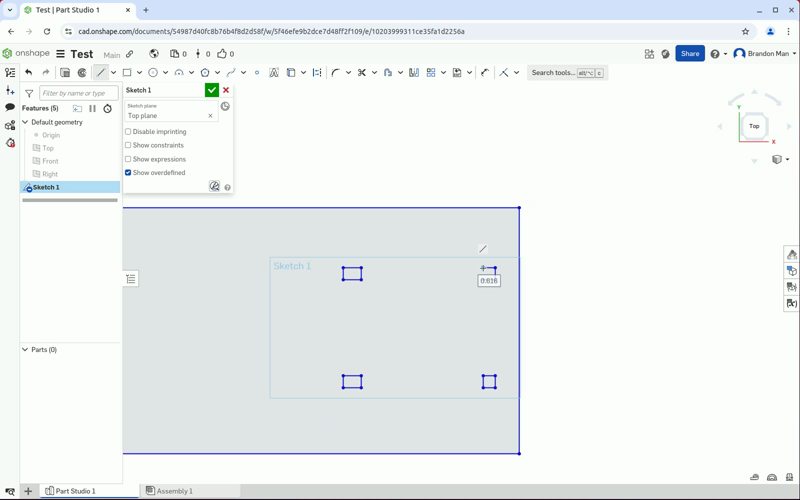
scroll(-6)
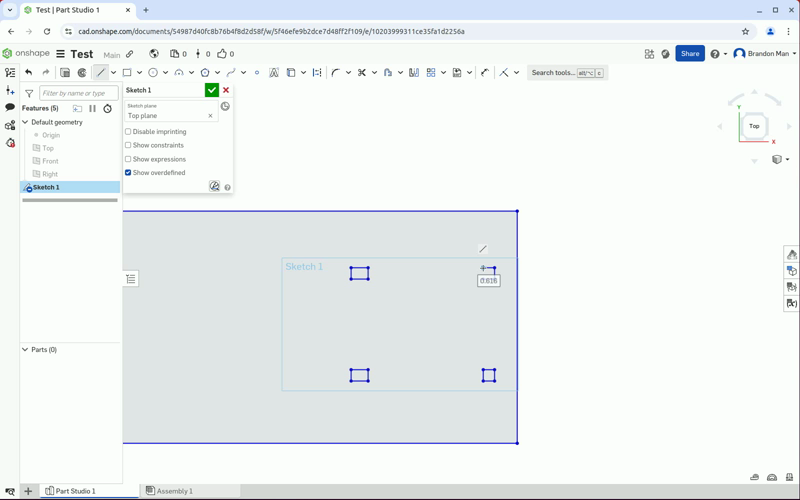
scroll(-6)
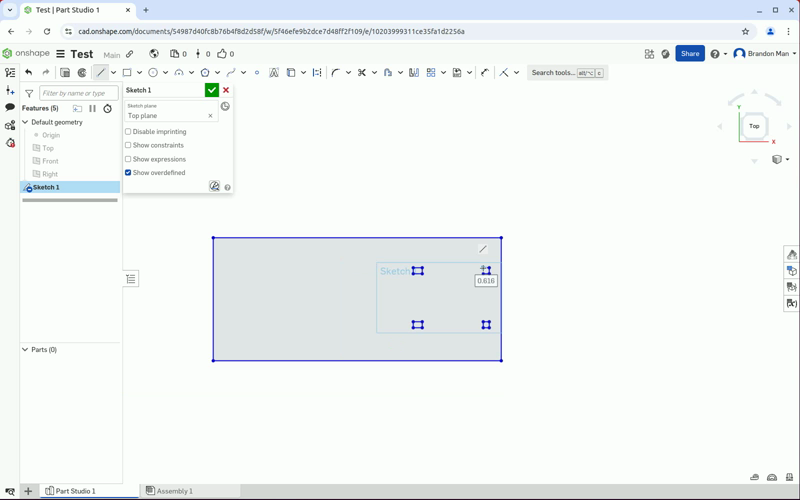
scroll(-6)
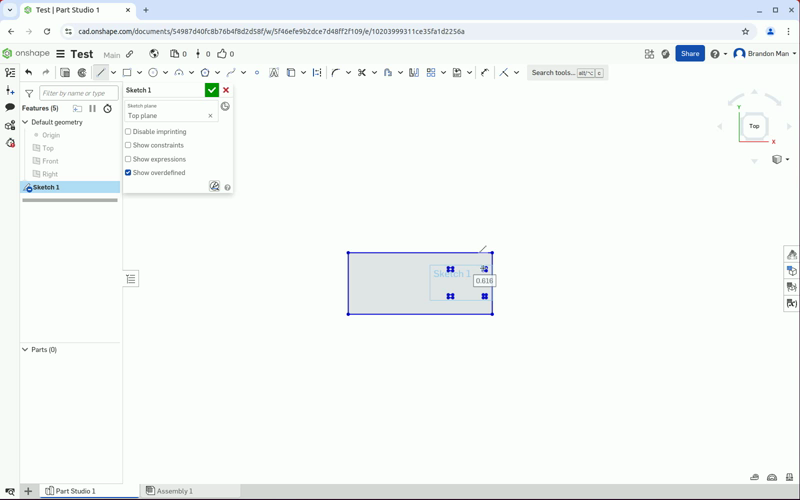
key_up(shift)
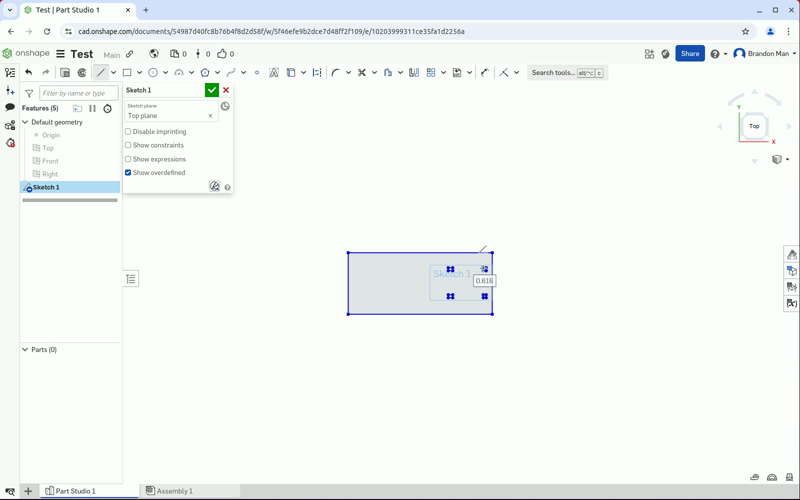
mouse_move(513, 267)
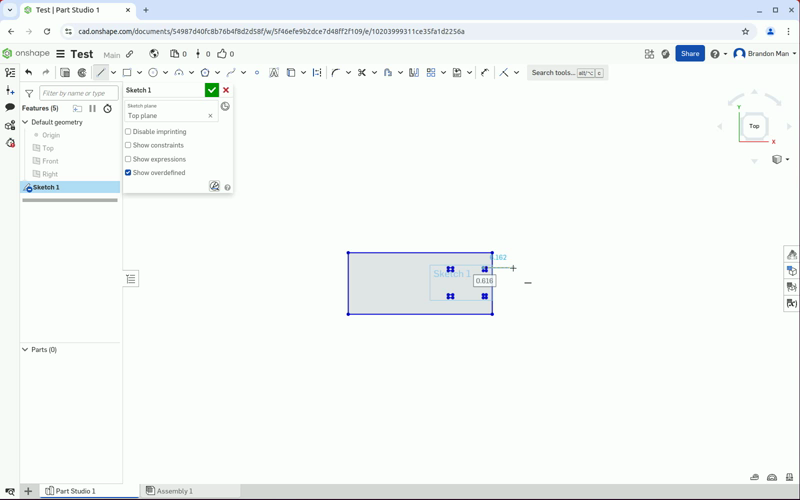
key_down(shift)
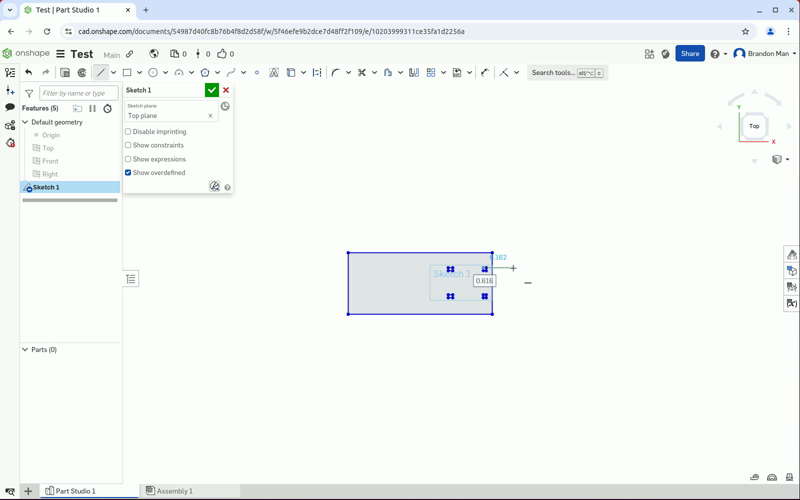
mouse_move(483, 270)
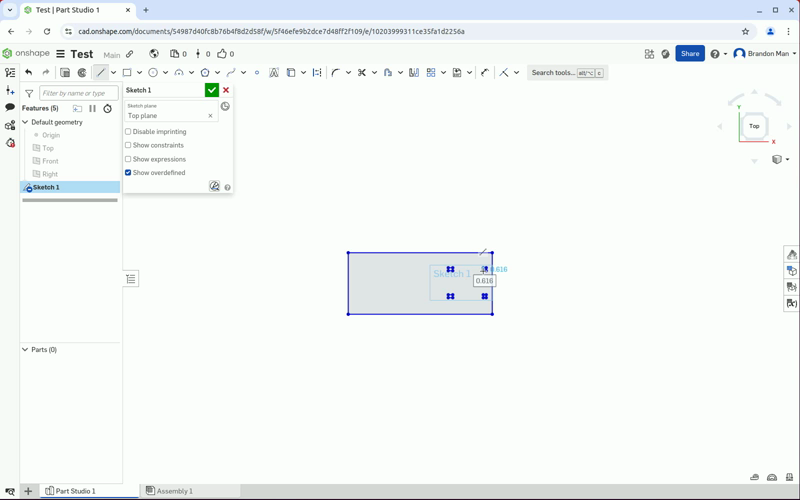
scroll(6)
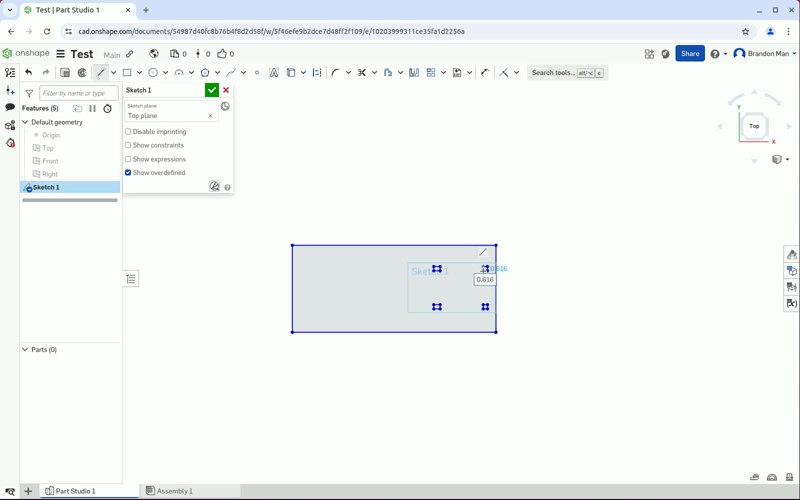
scroll(6)
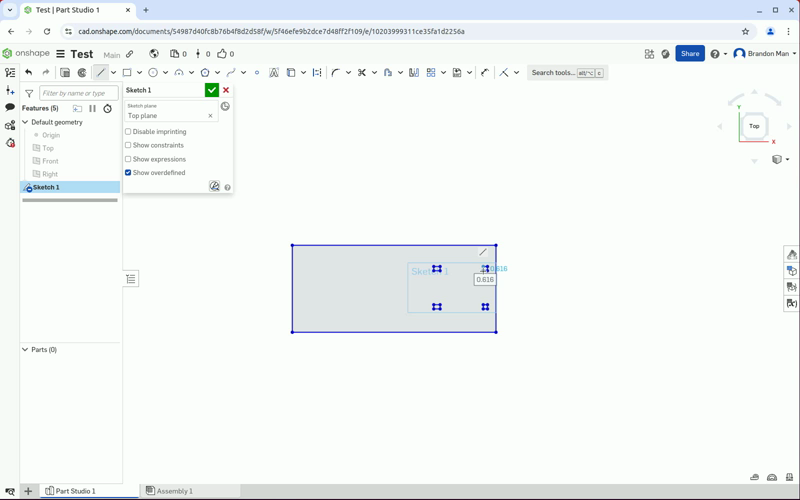
scroll(6)
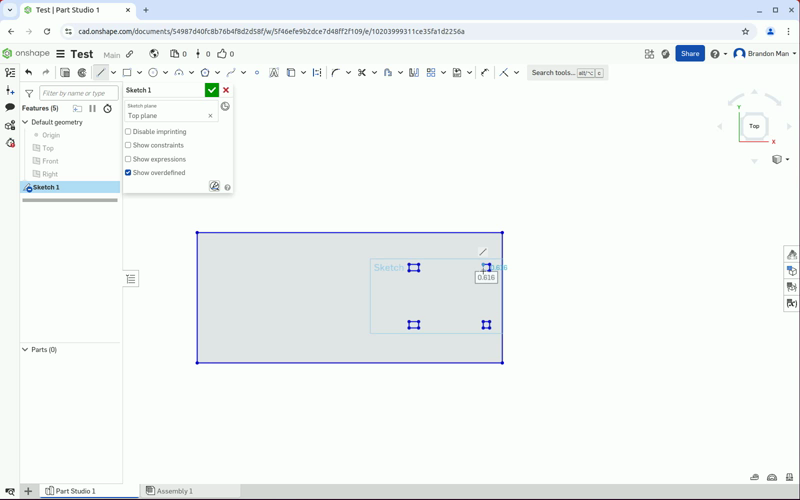
scroll(6)
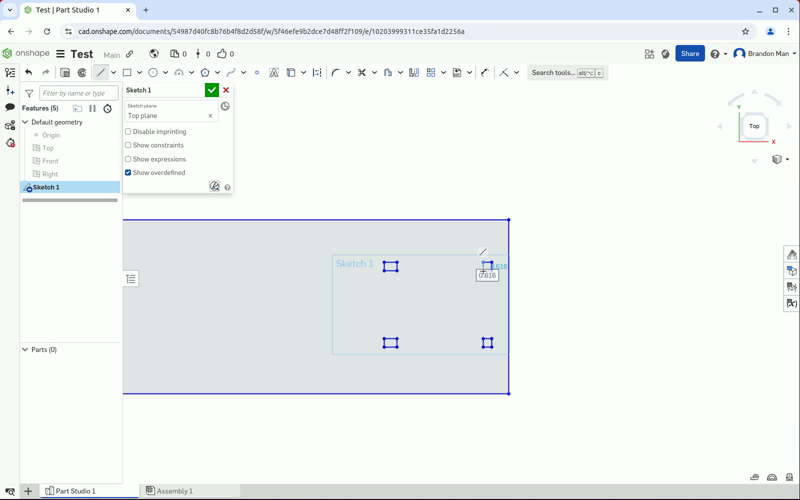
scroll(6)
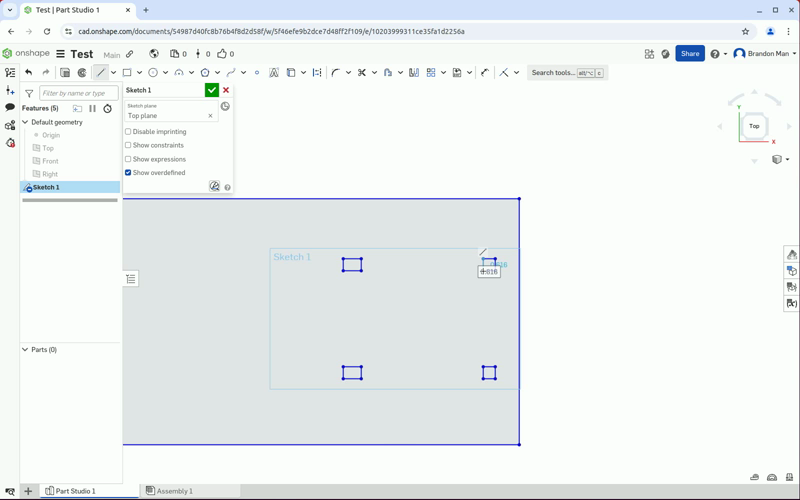
scroll(6)
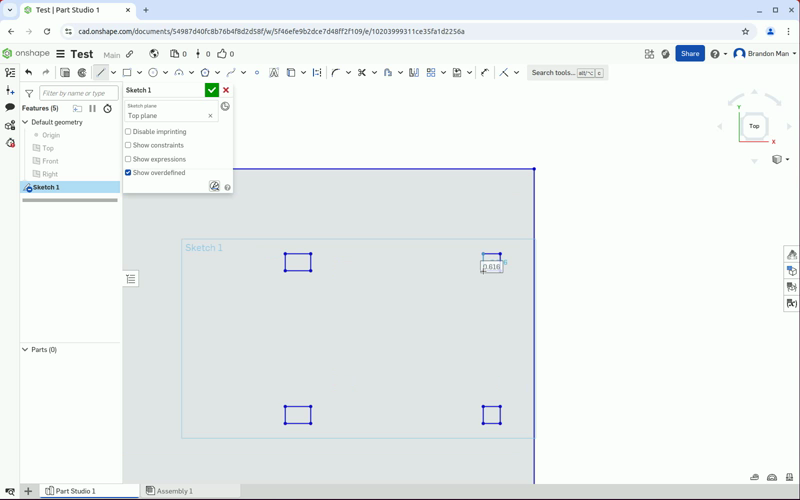
scroll(6)
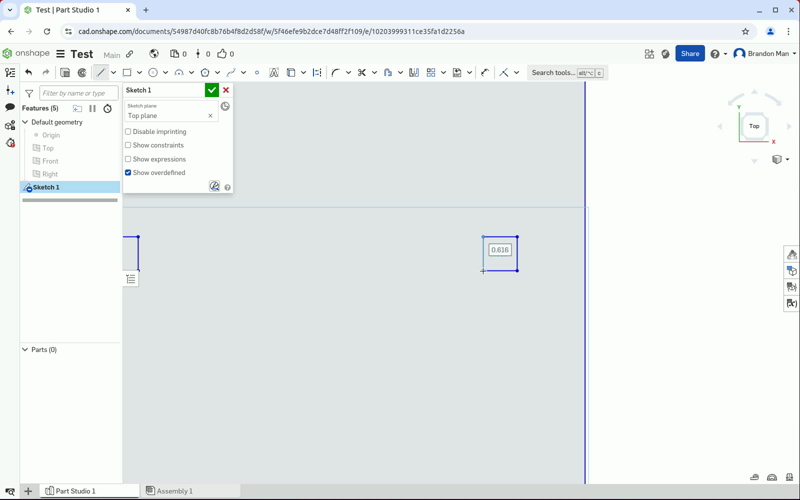
key_up(shift)
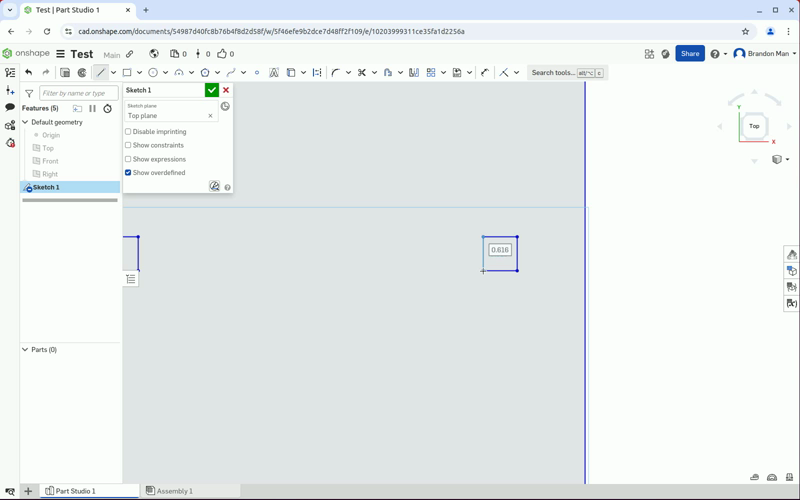
click(483, 270)
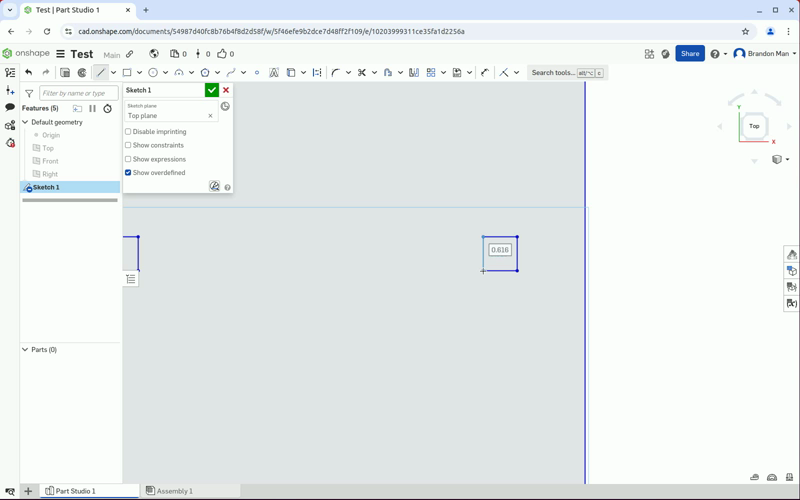
scroll(-6)
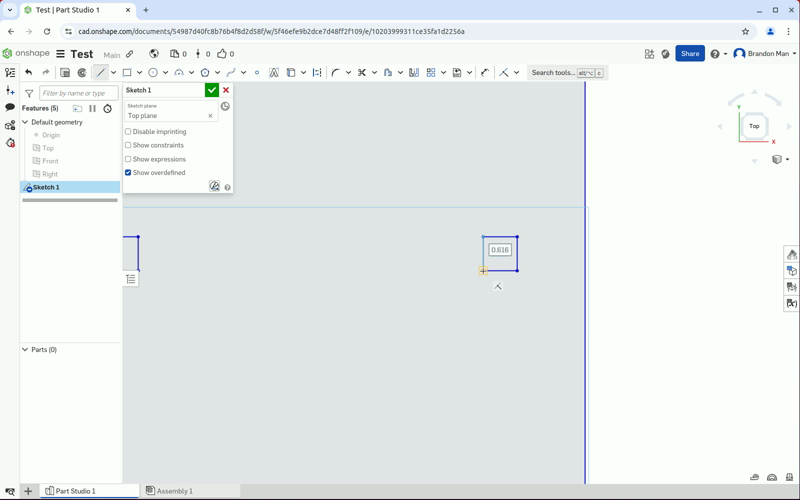
scroll(-6)
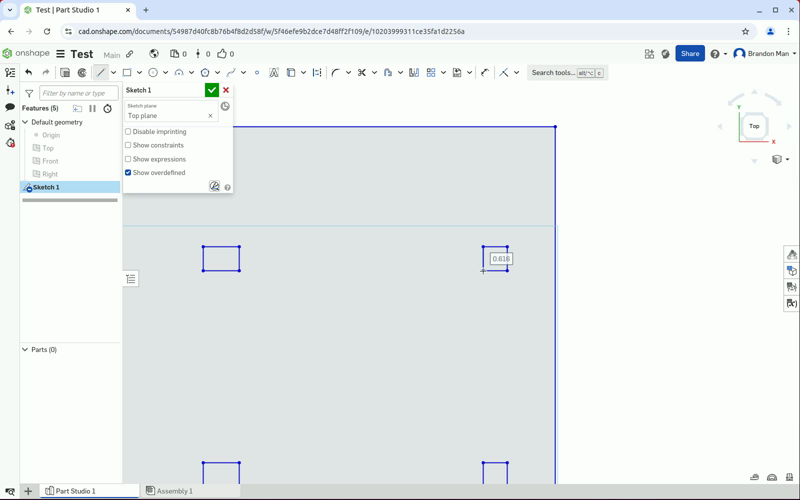
scroll(-6)
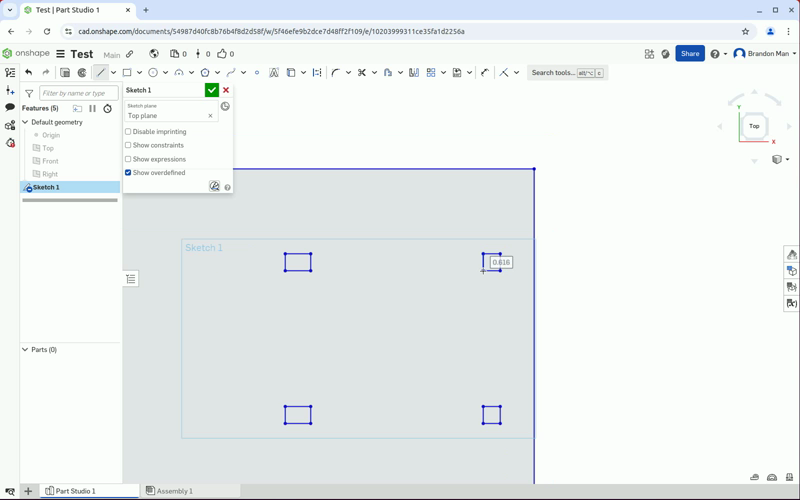
scroll(-6)
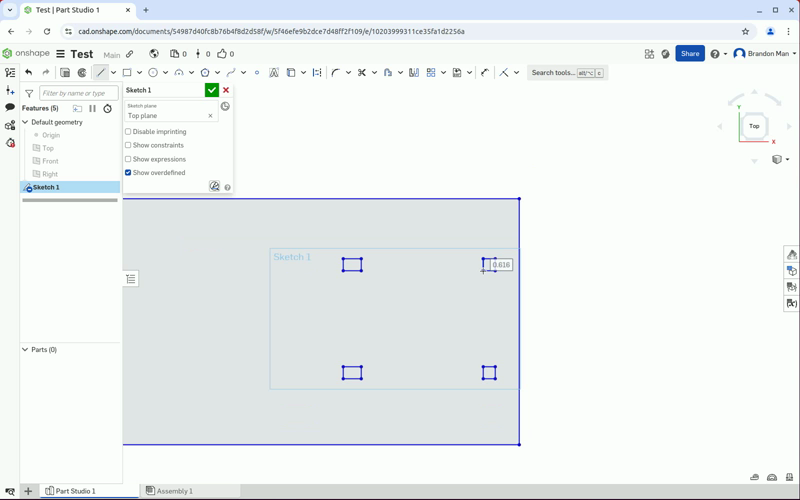
scroll(-6)
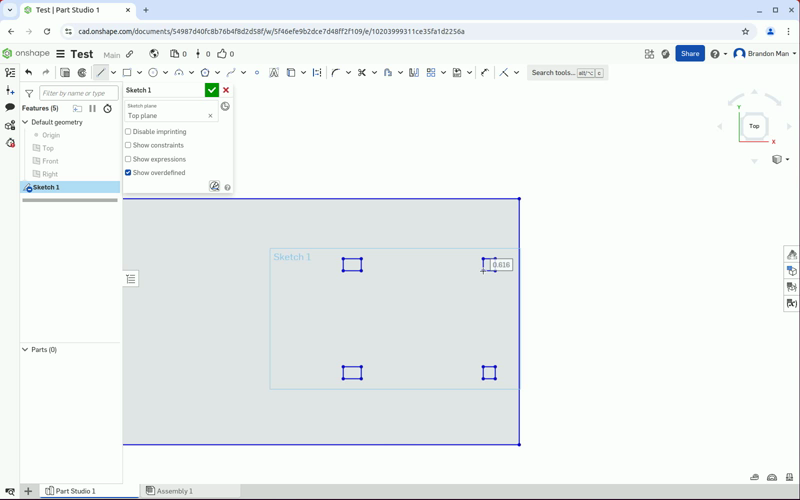
scroll(-6)
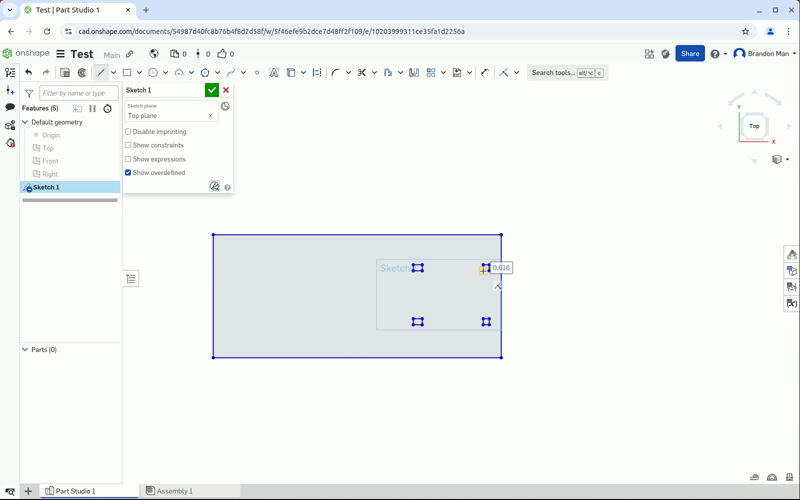
scroll(-6)
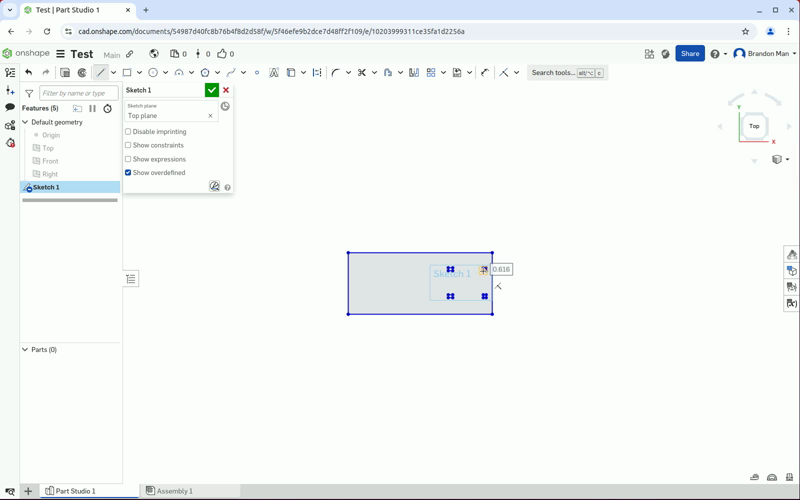
key(esc)
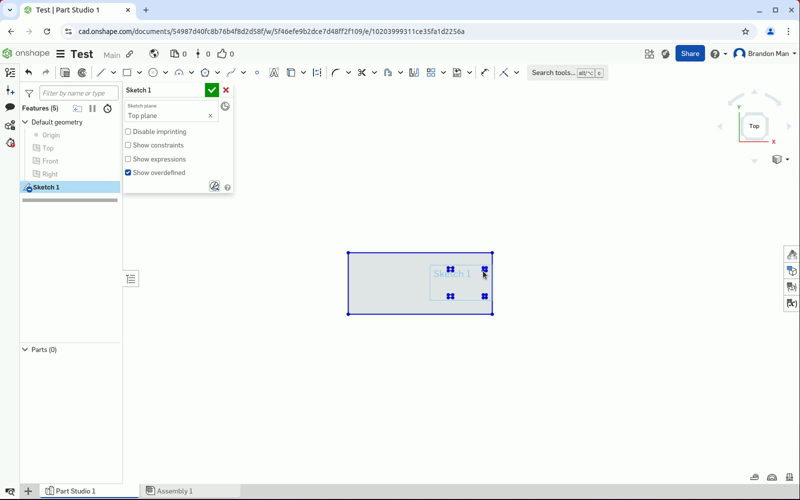
mouse_move(415, 292)
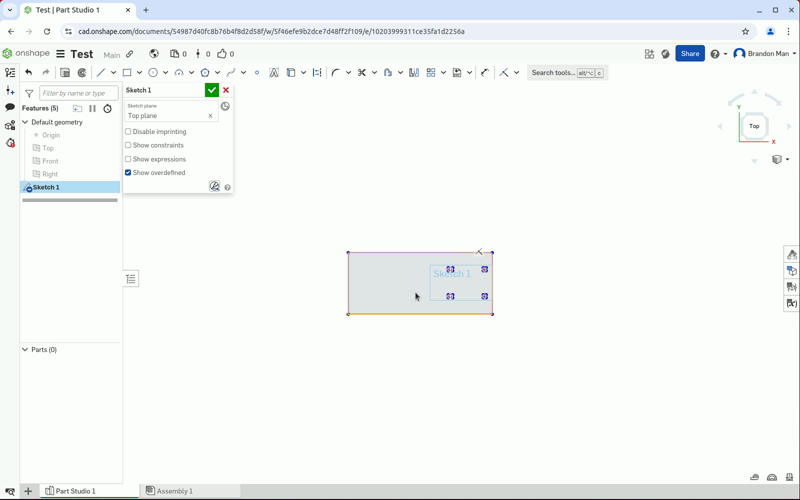
click(415, 292)
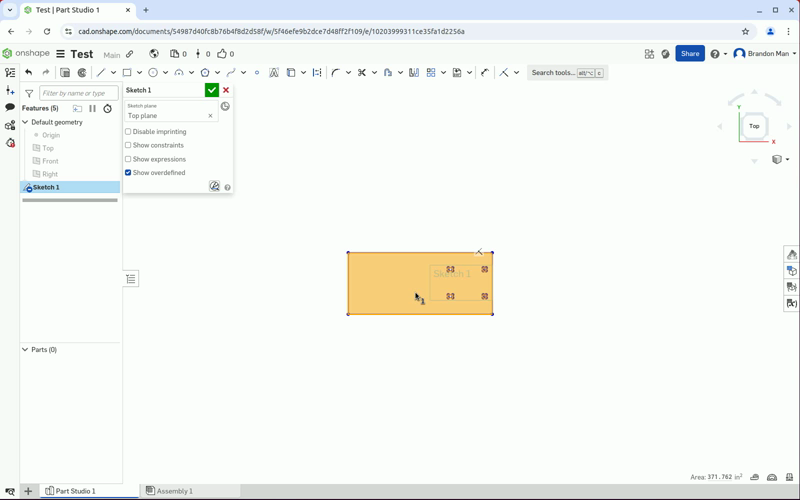
mouse_move(73, 352)
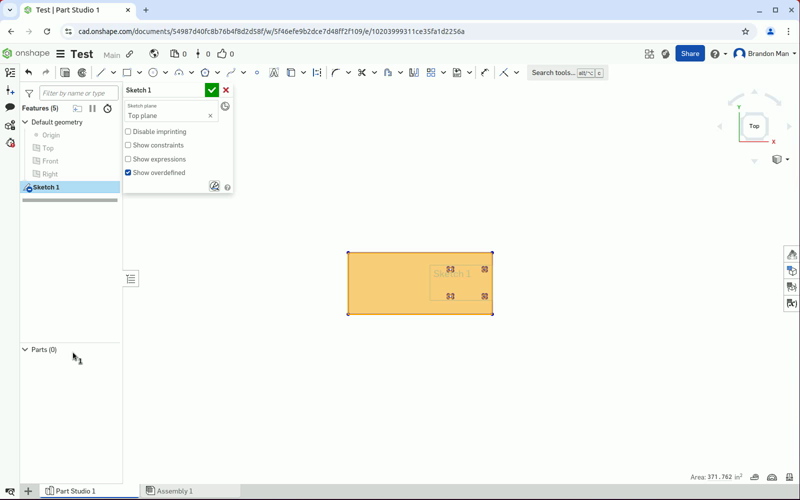
key(shift+y)
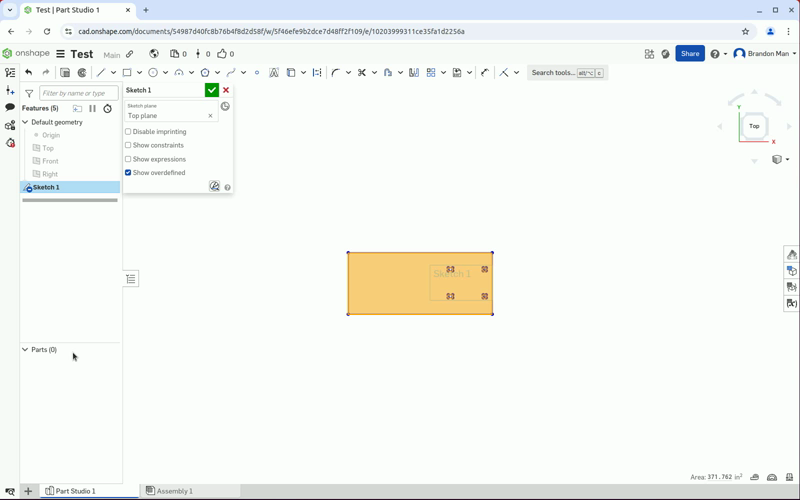
key(shift+e)
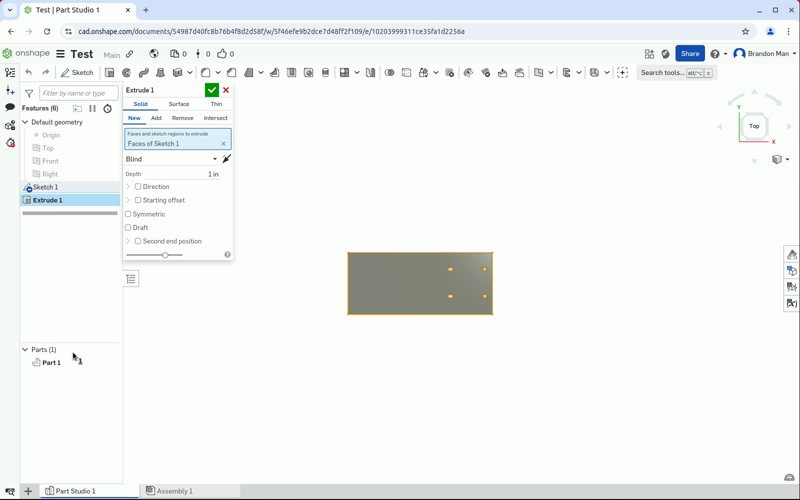
mouse_move(143, 106)
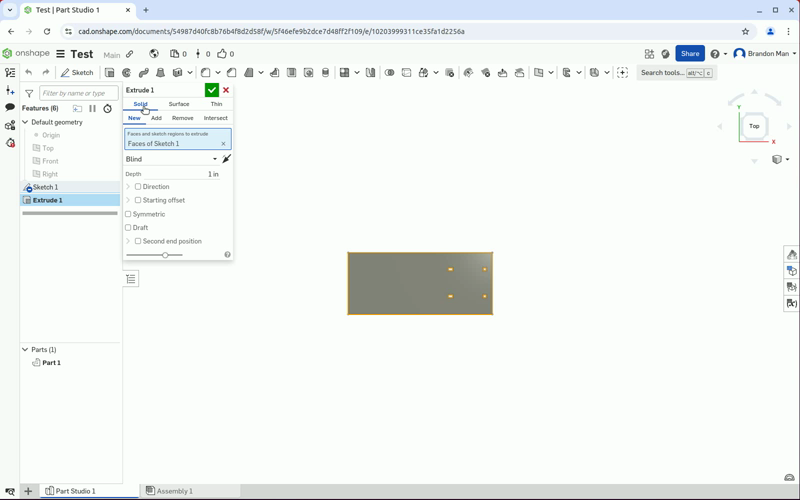
click(143, 106)
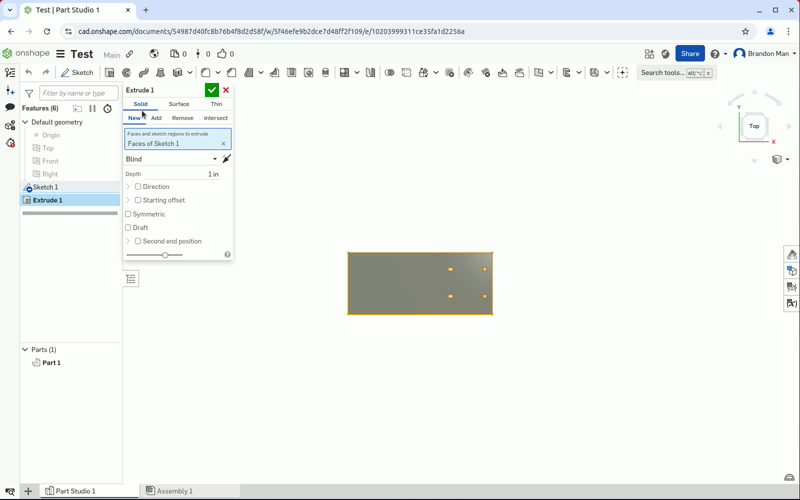
mouse_move(137, 120)
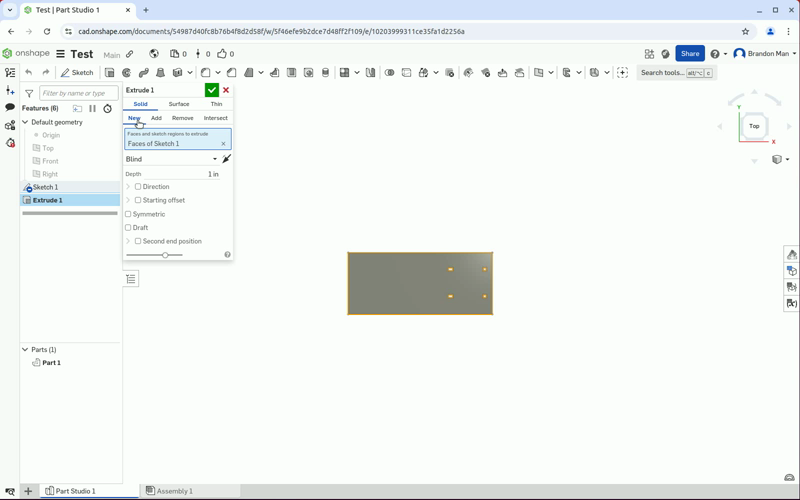
click(137, 120)
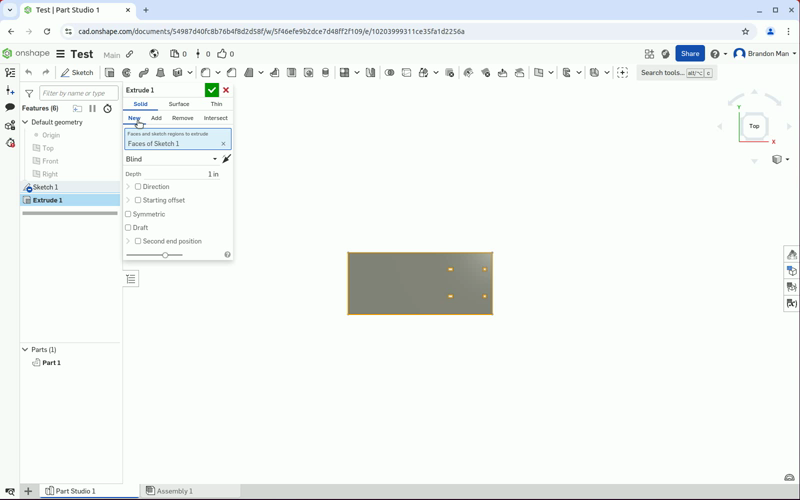
key(tab, 4)
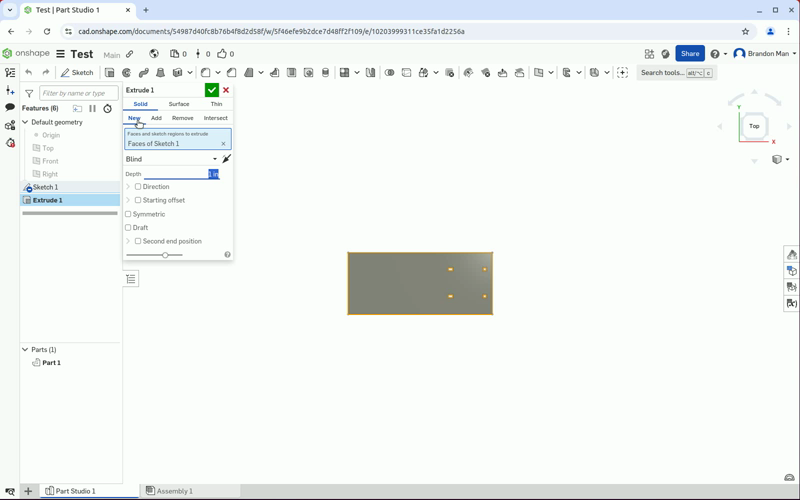
text(0.481)
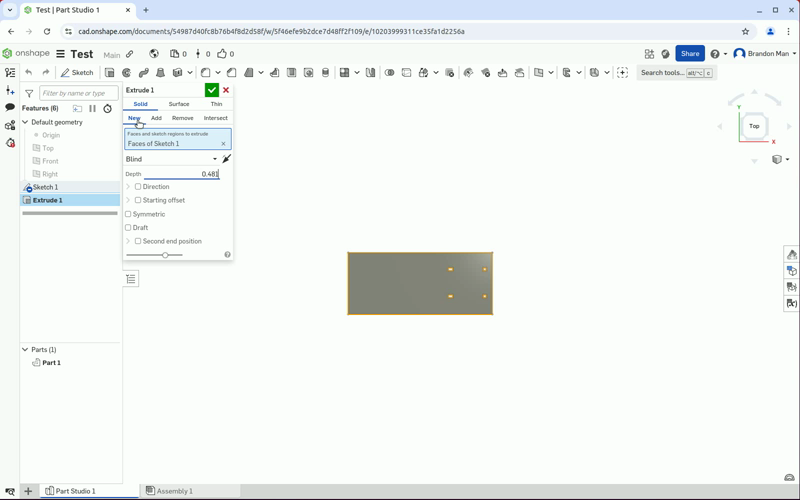
key(enter)
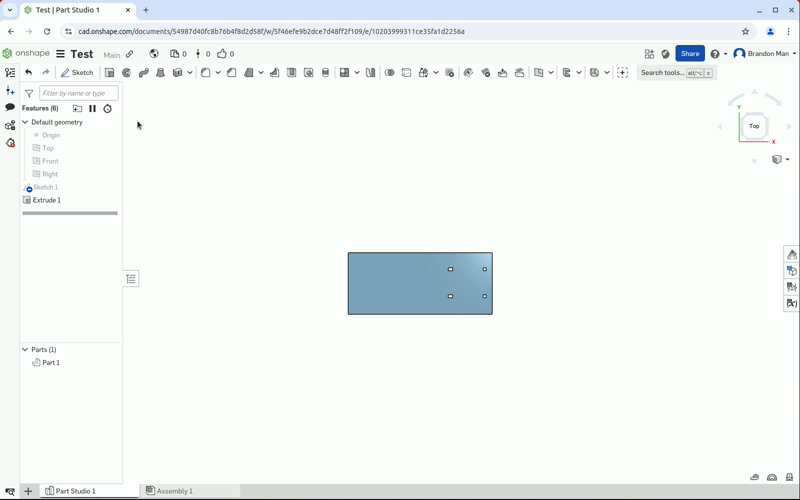
key(shift+h)
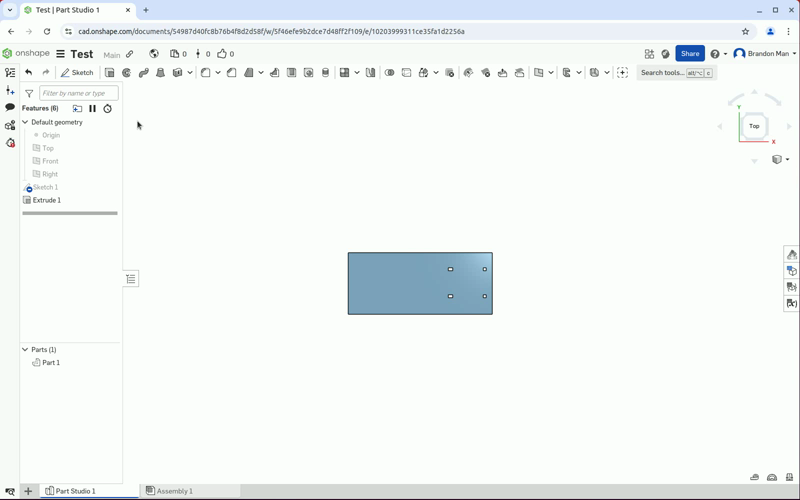
key(shift+h)
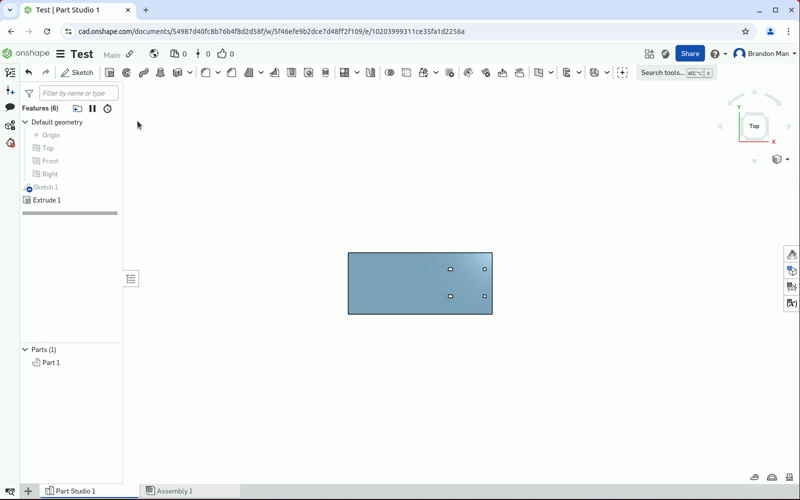
mouse_move(73, 189)
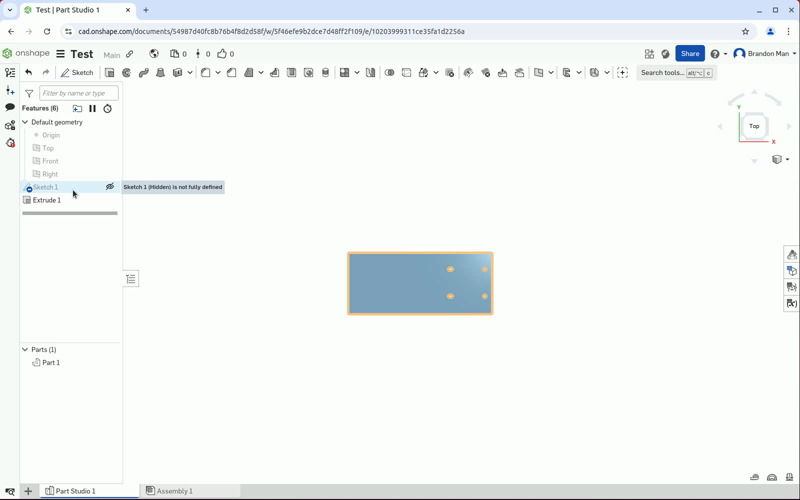
click(73, 189)
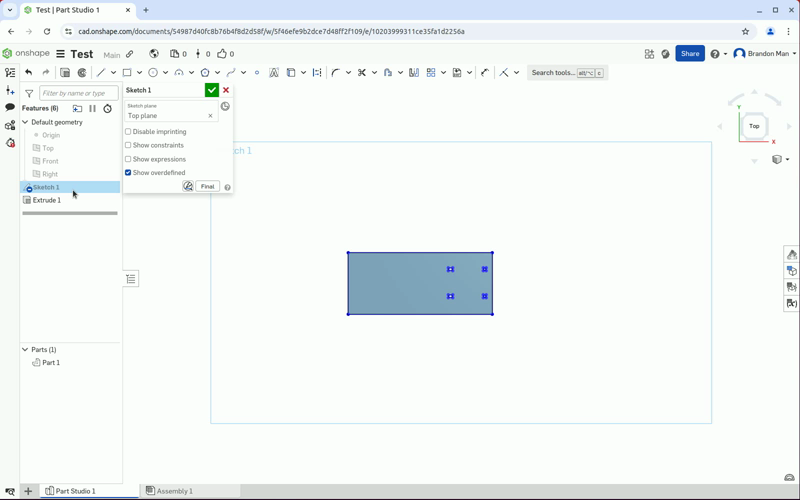
mouse_move(229, 92)
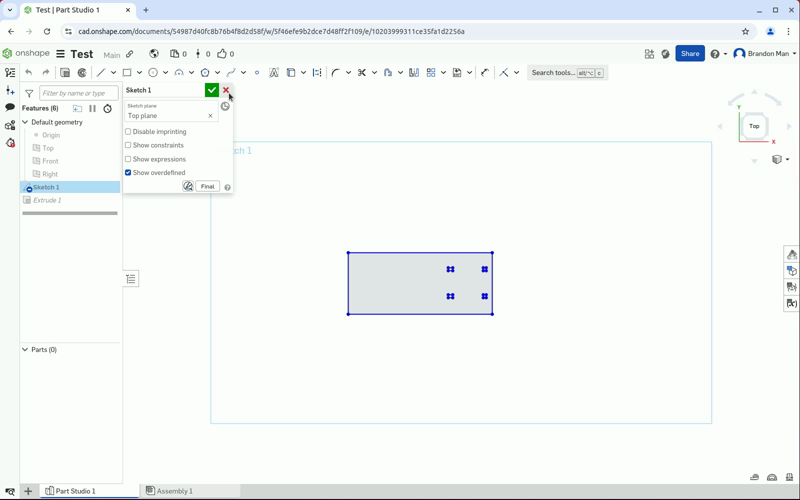
click(229, 92)
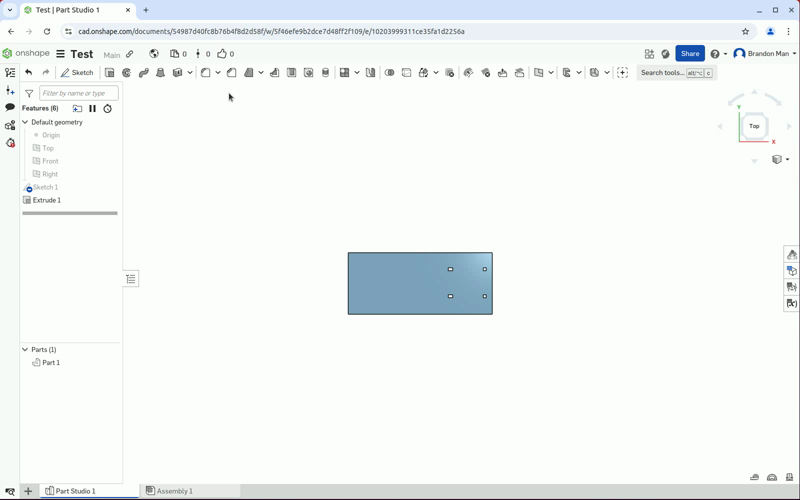
mouse_move(541, 75)
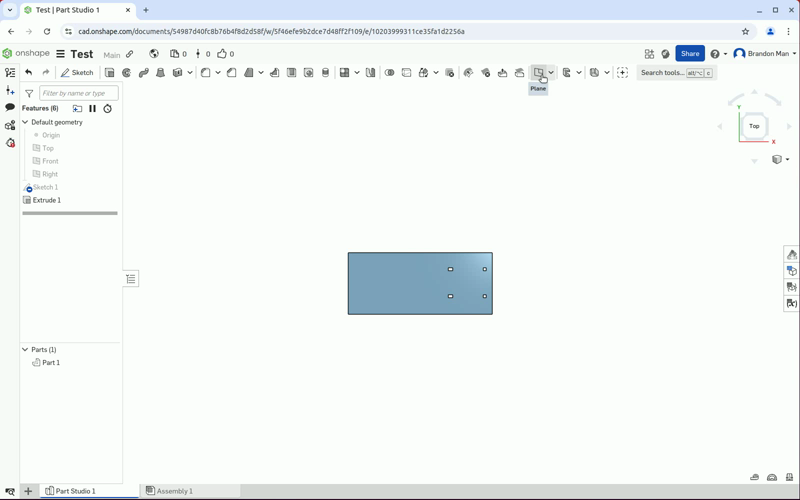
click(541, 75)
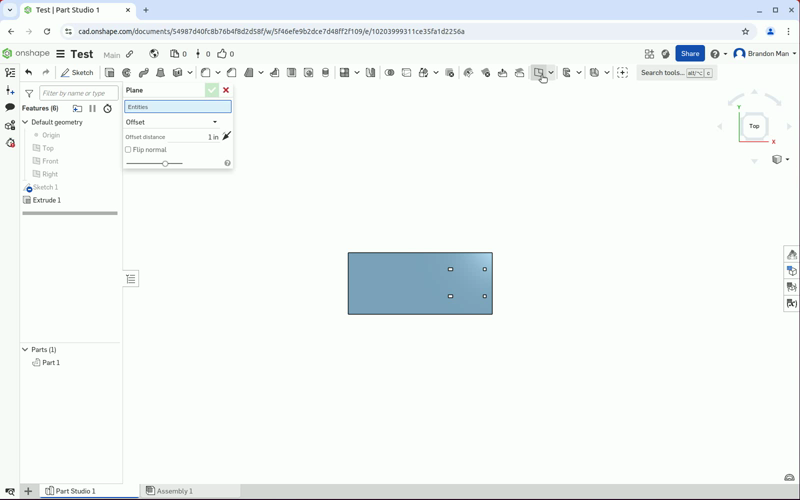
mouse_move(73, 150)
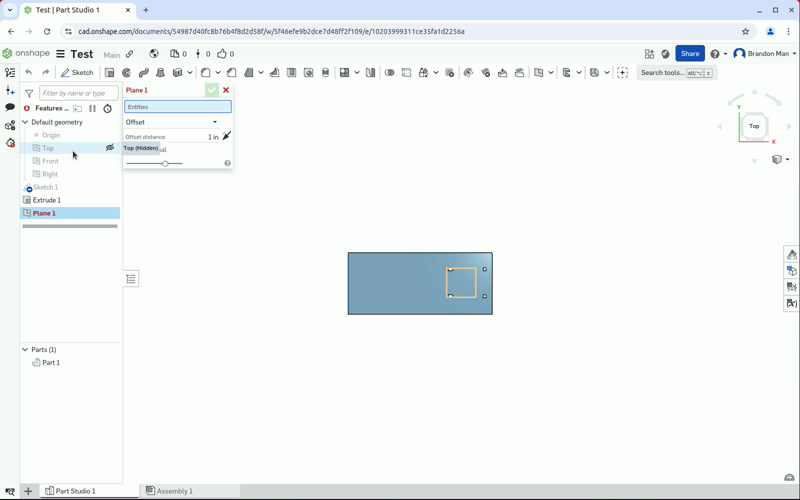
click(73, 150)
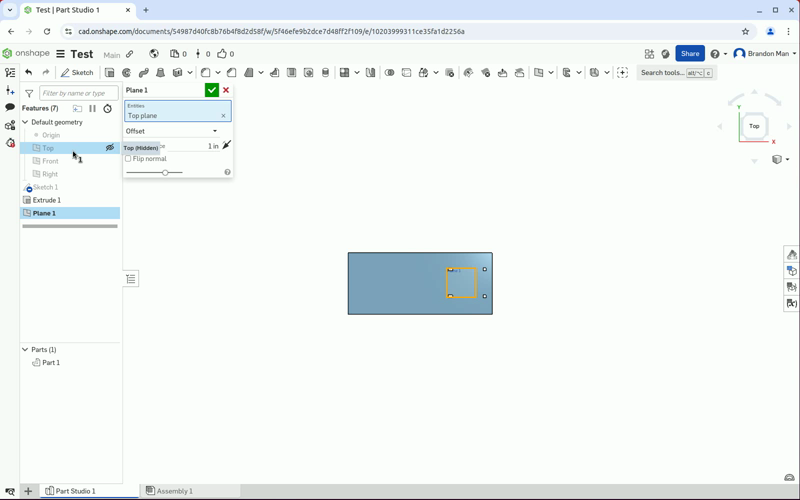
key(tab, 2)
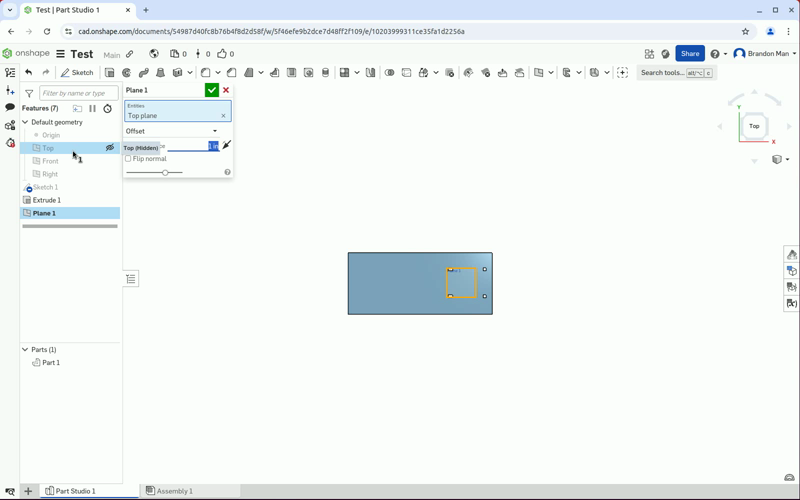
text(0.493)
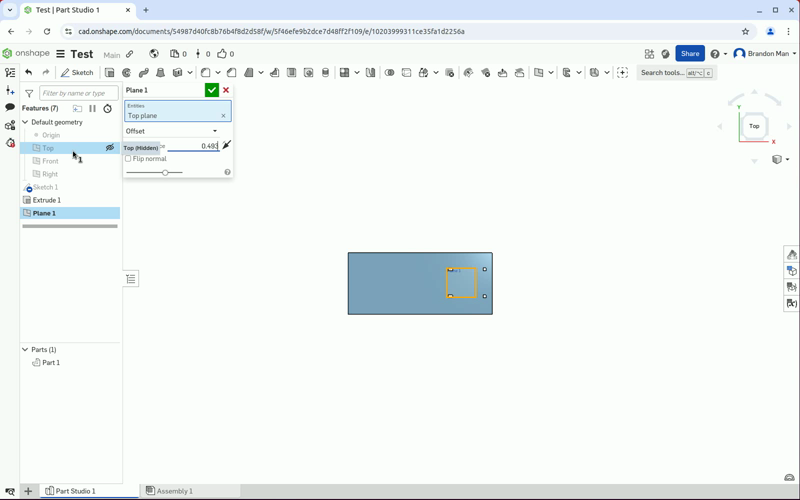
key(enter, 2)
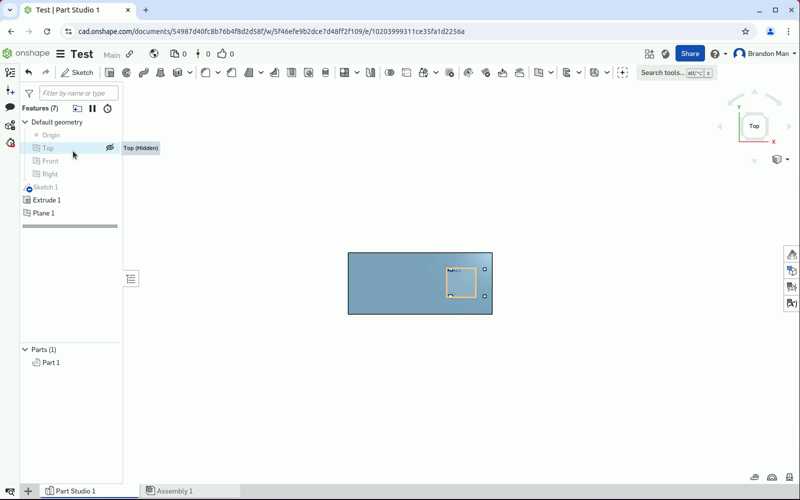
key(shift+s)
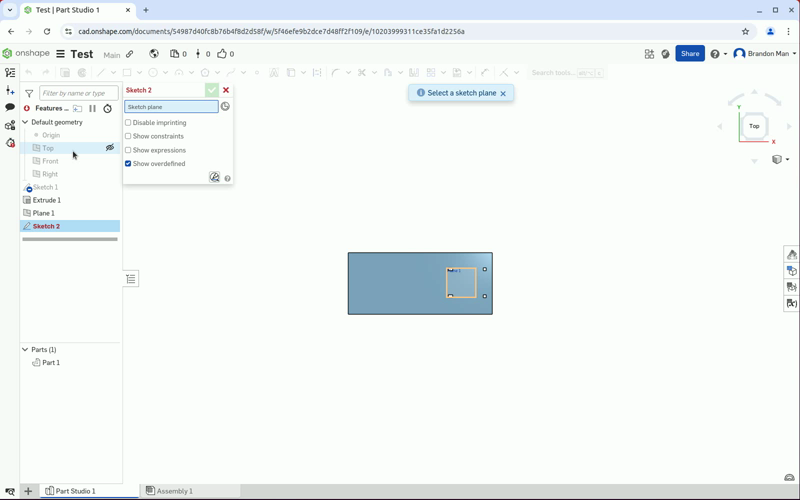
mouse_move(73, 215)
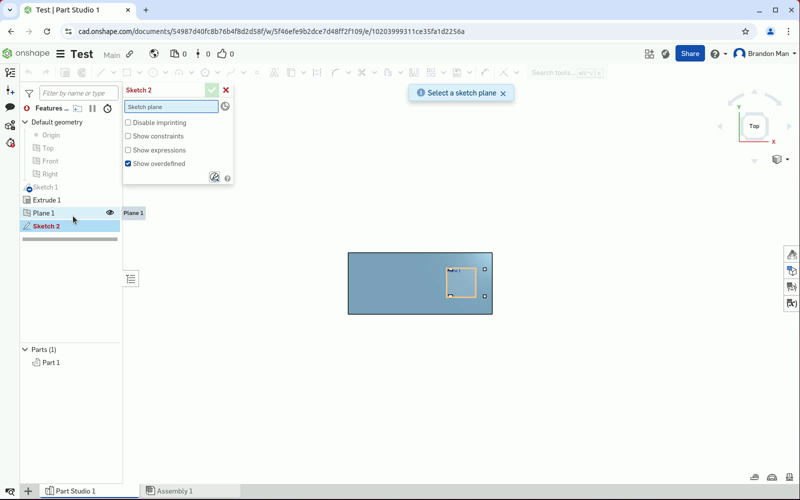
click(73, 215)
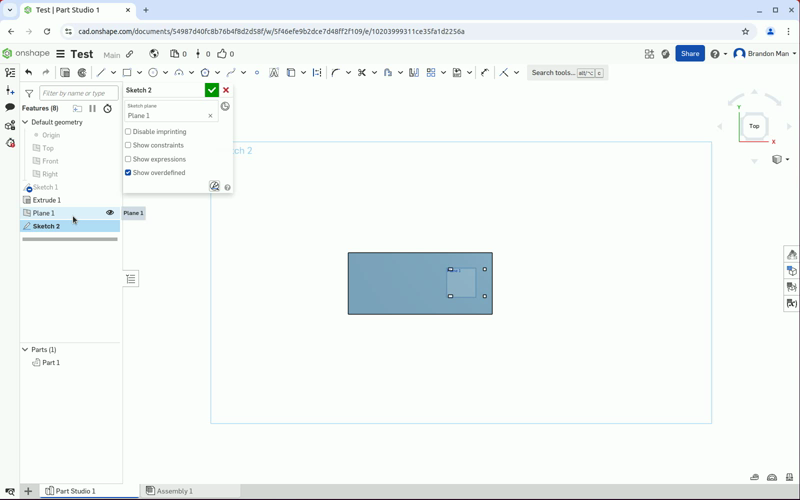
mouse_move(73, 352)
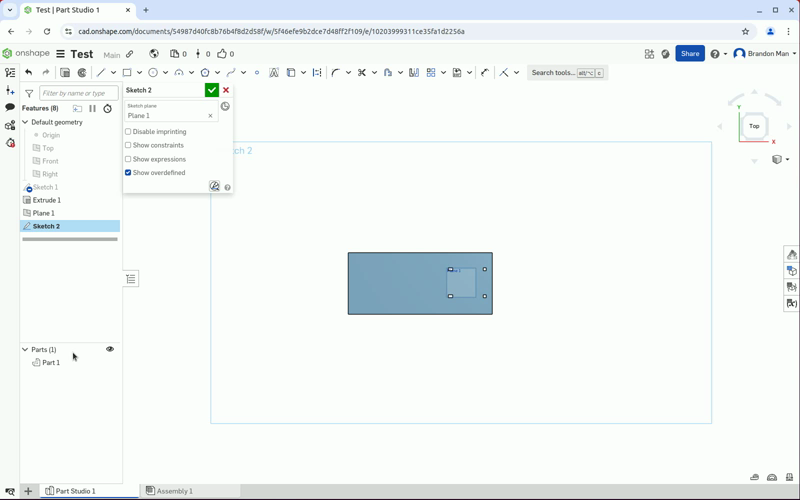
key(y)
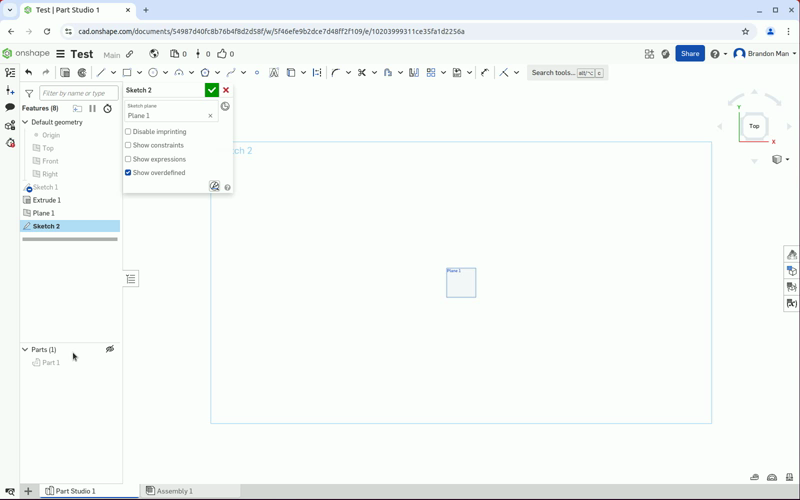
key(c)
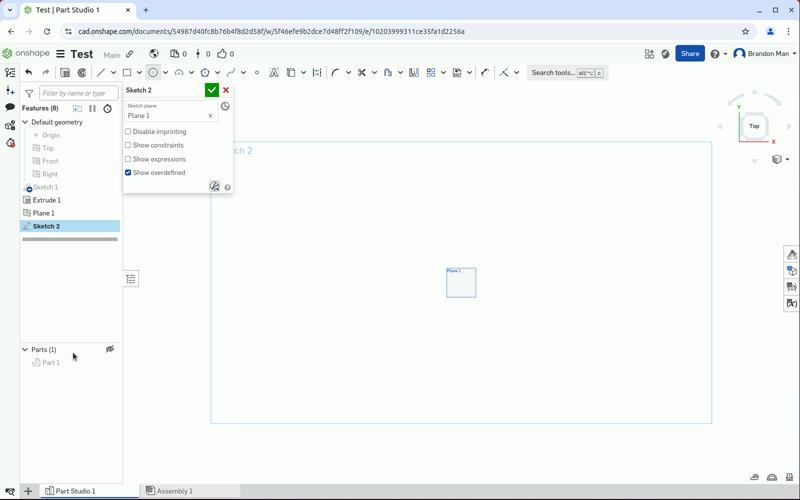
key_down(shift)
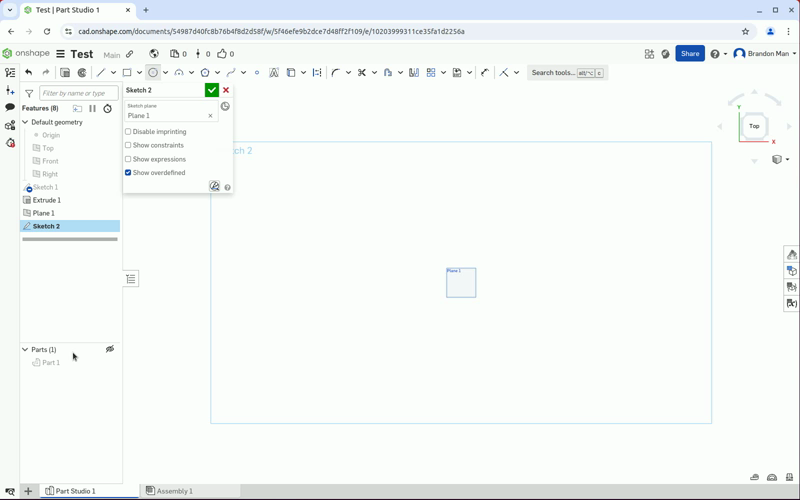
mouse_move(404, 276)
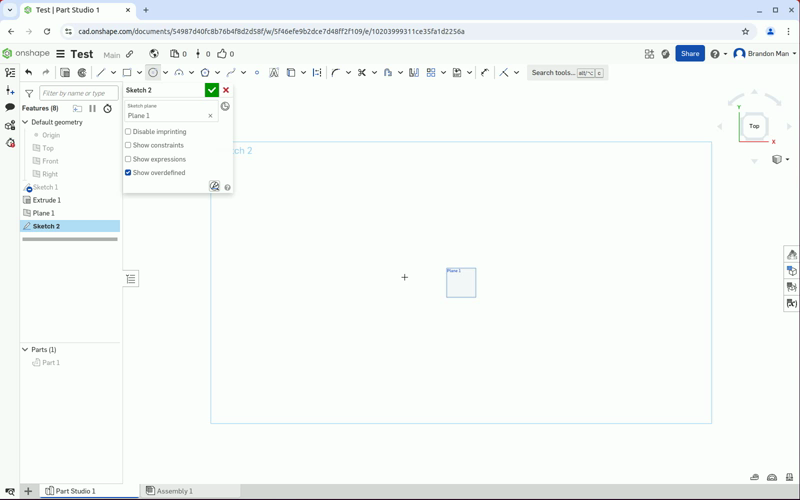
click(404, 276)
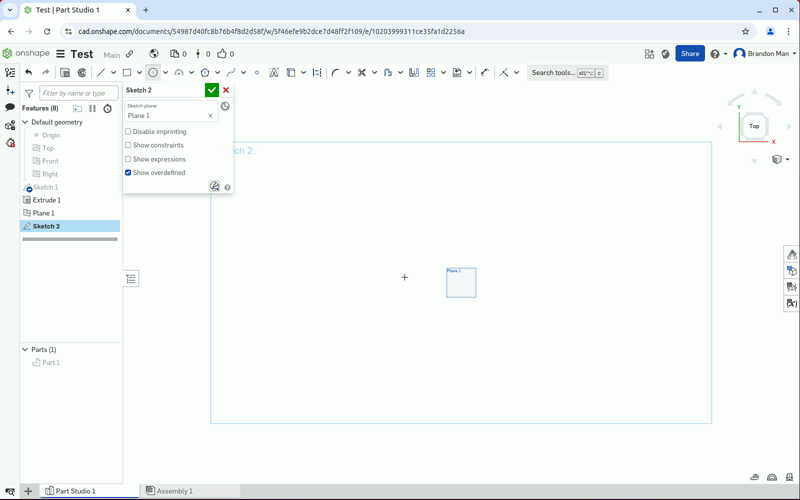
key_up(shift)
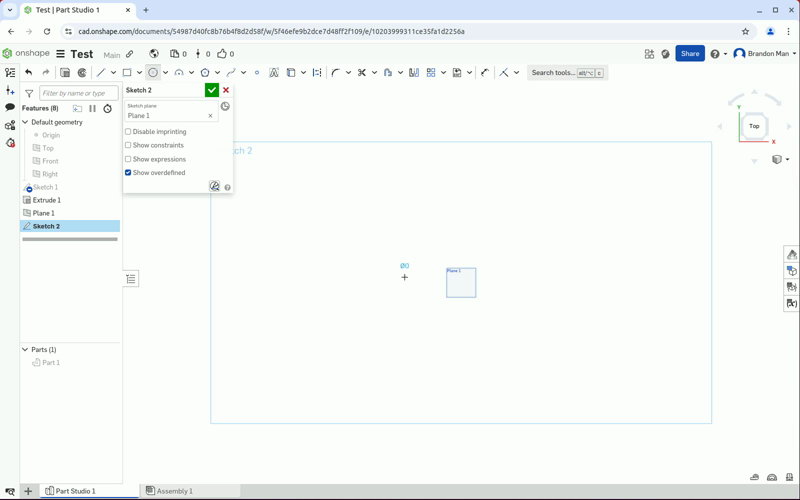
mouse_move(406, 276)
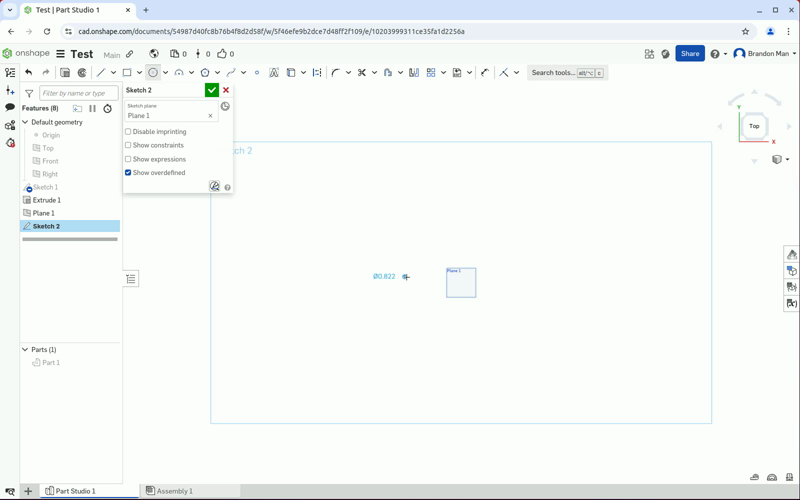
scroll(6)
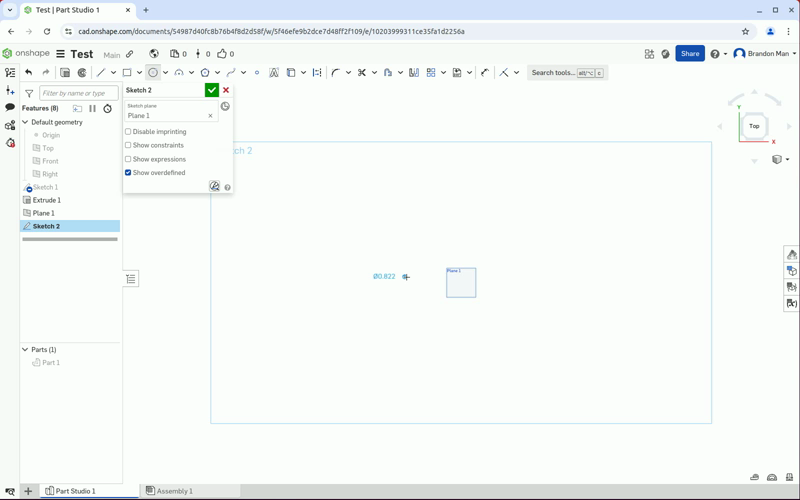
scroll(6)
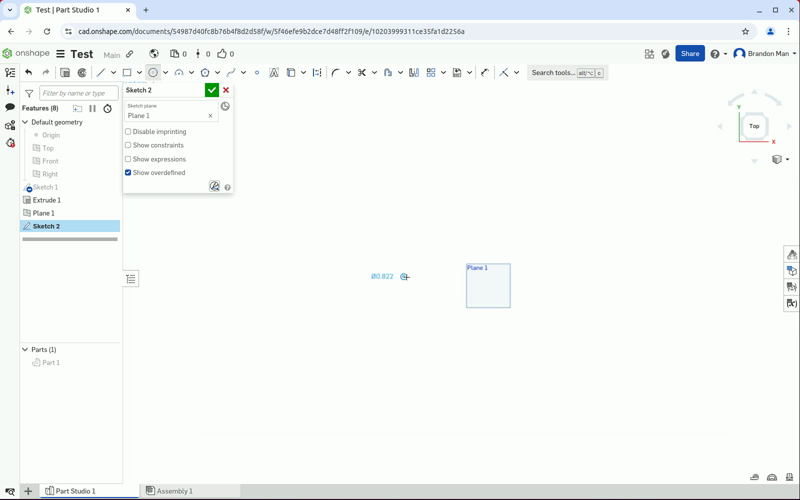
scroll(6)
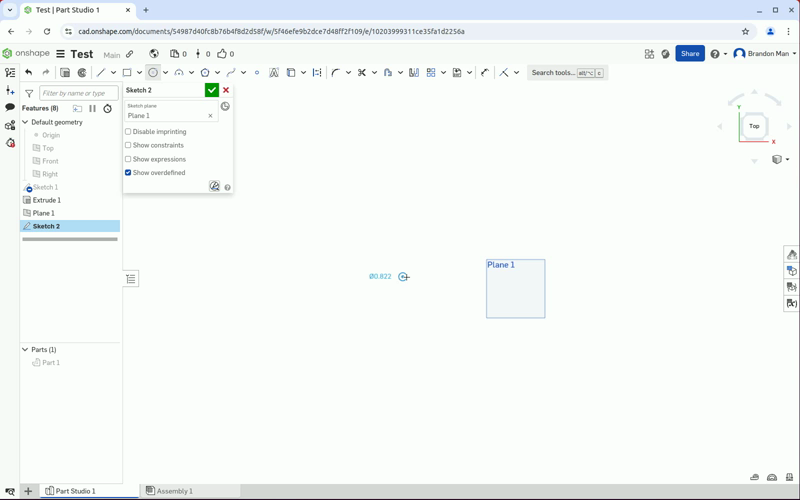
scroll(6)
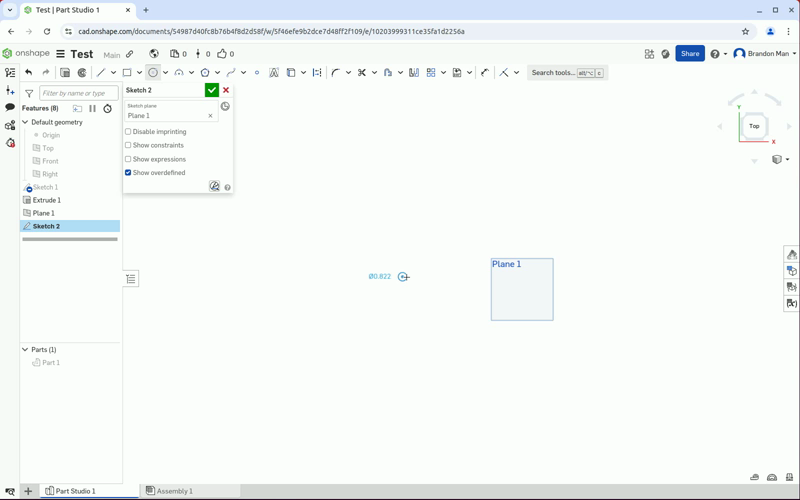
scroll(6)
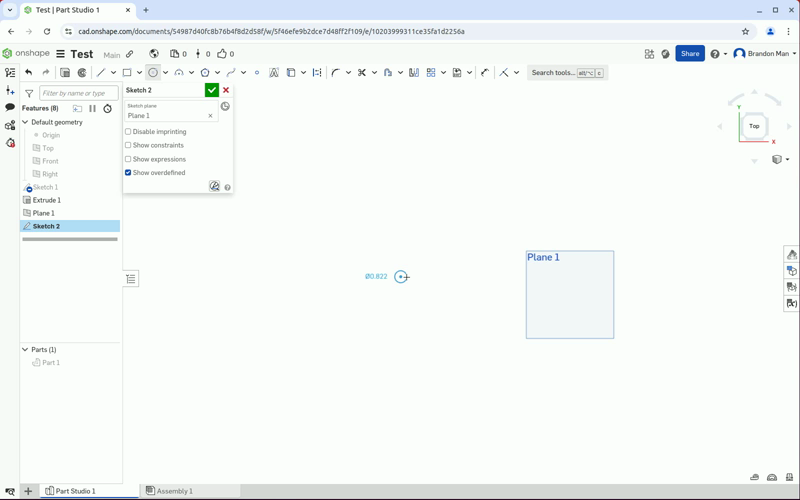
scroll(6)
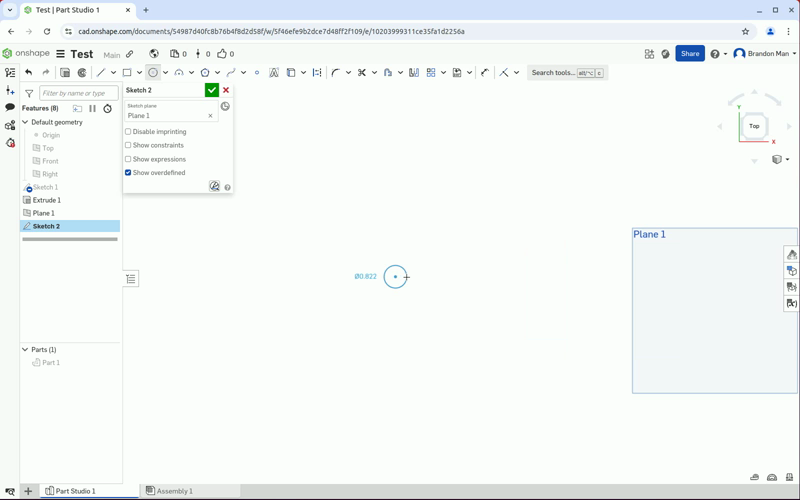
scroll(6)
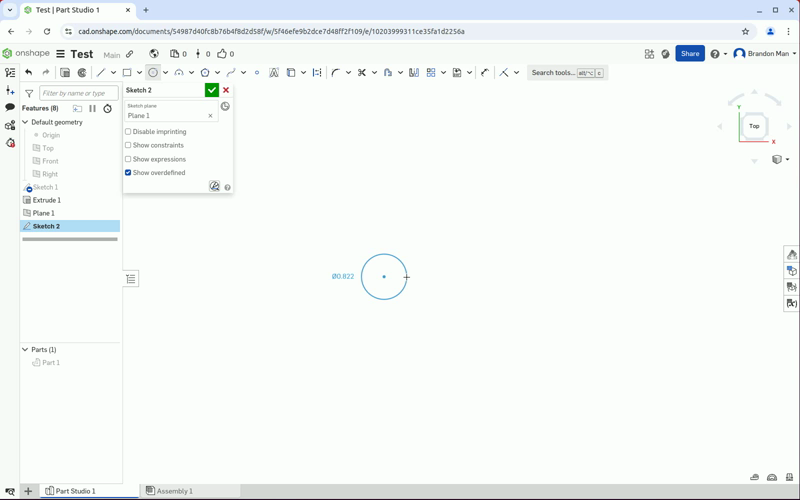
click(406, 276)
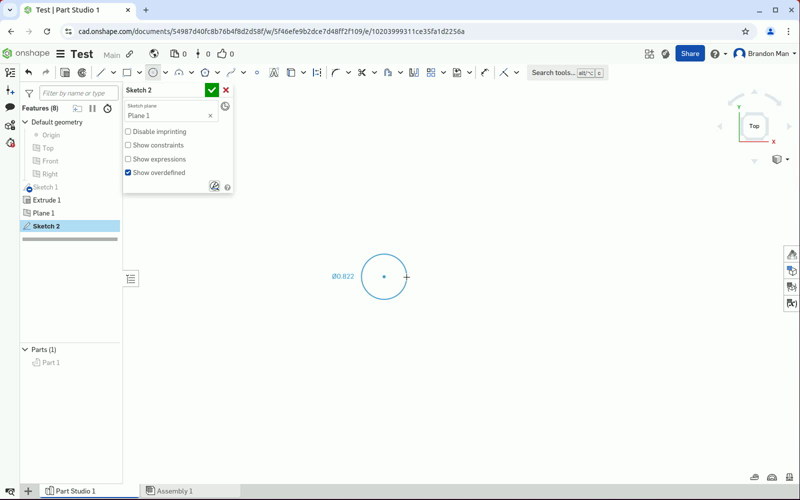
scroll(-6)
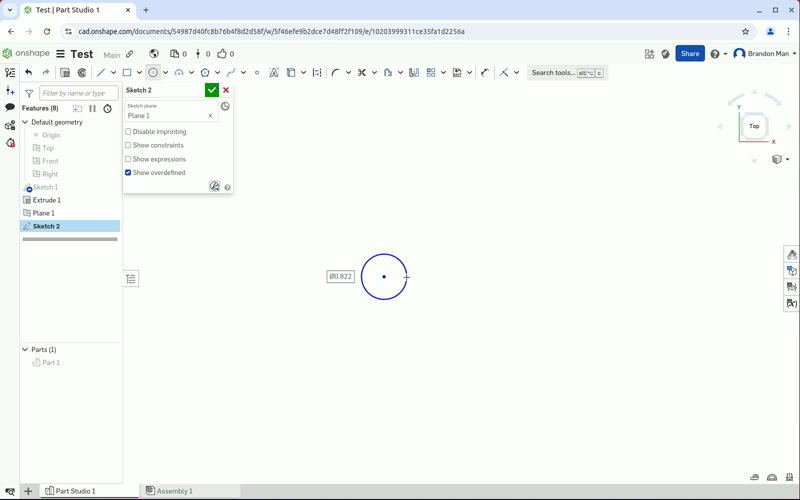
scroll(-6)
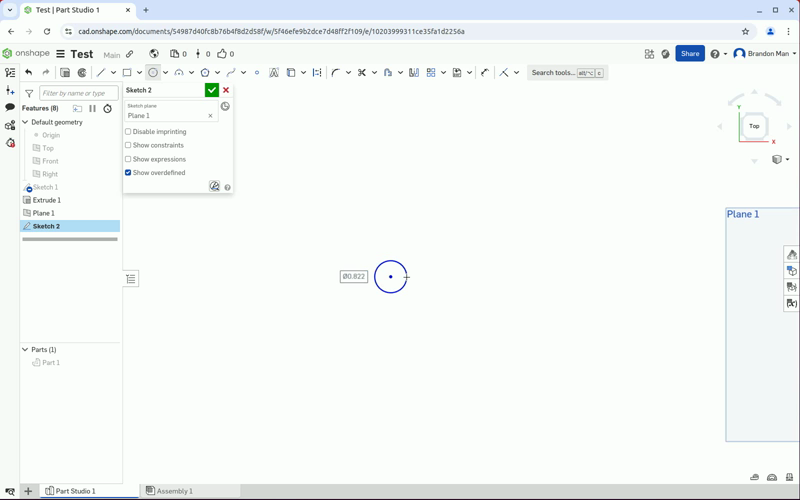
scroll(-6)
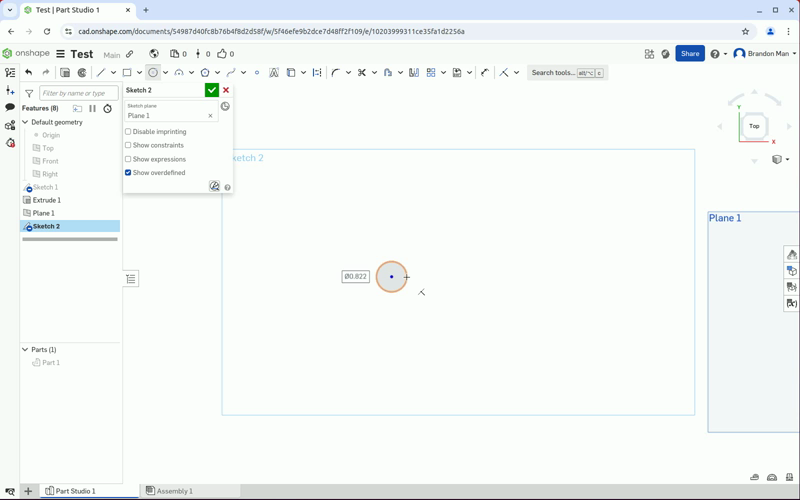
scroll(-6)
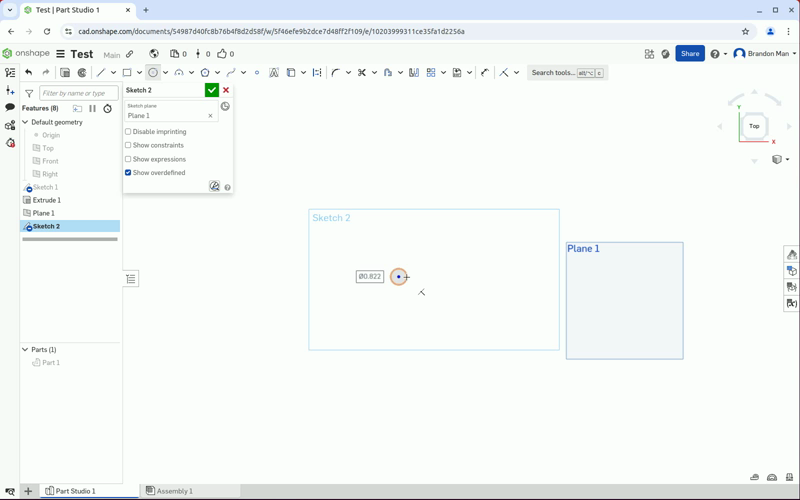
scroll(-6)
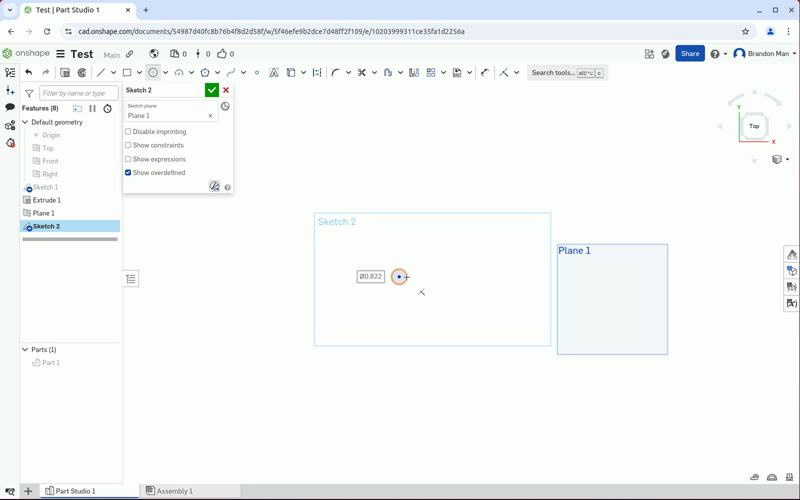
scroll(-6)
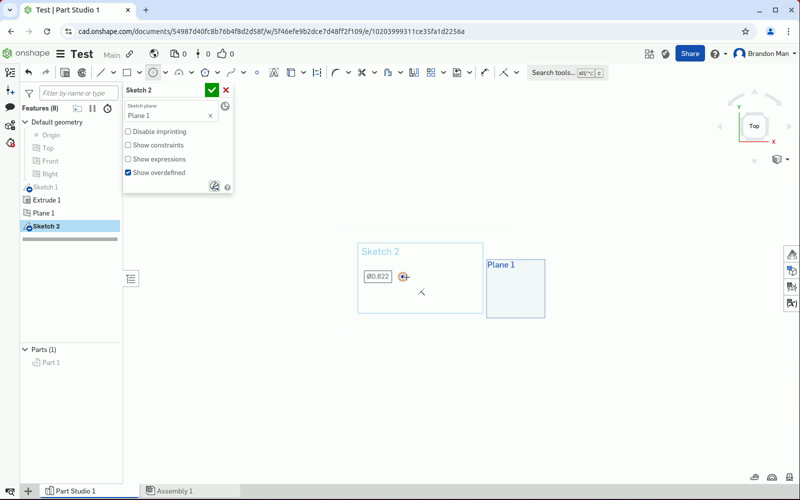
scroll(-6)
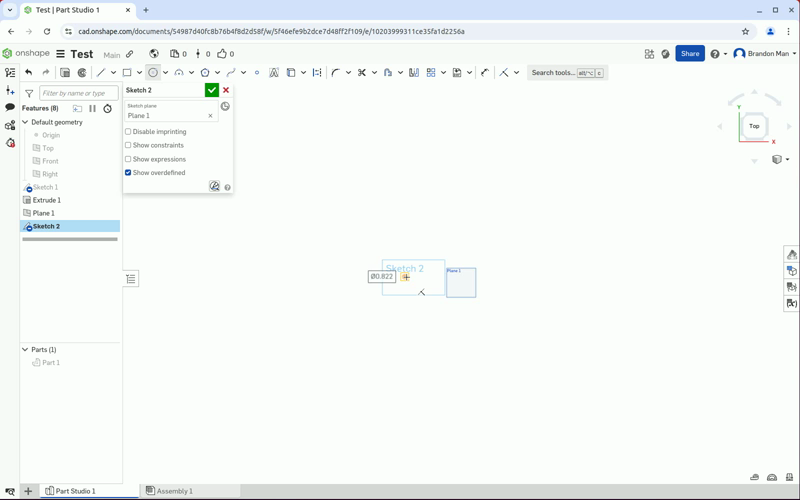
key(esc)
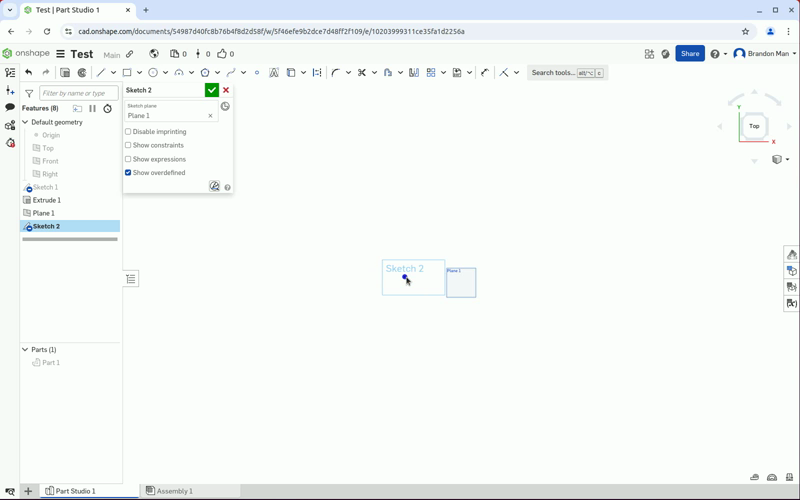
mouse_move(406, 276)
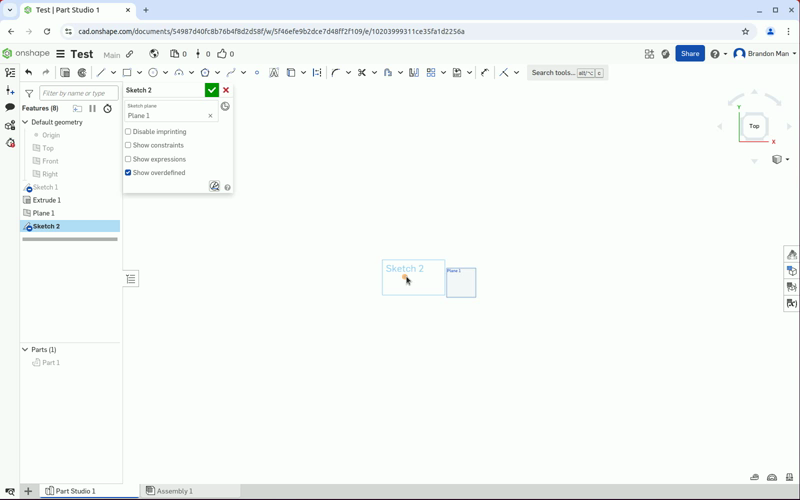
scroll(6)
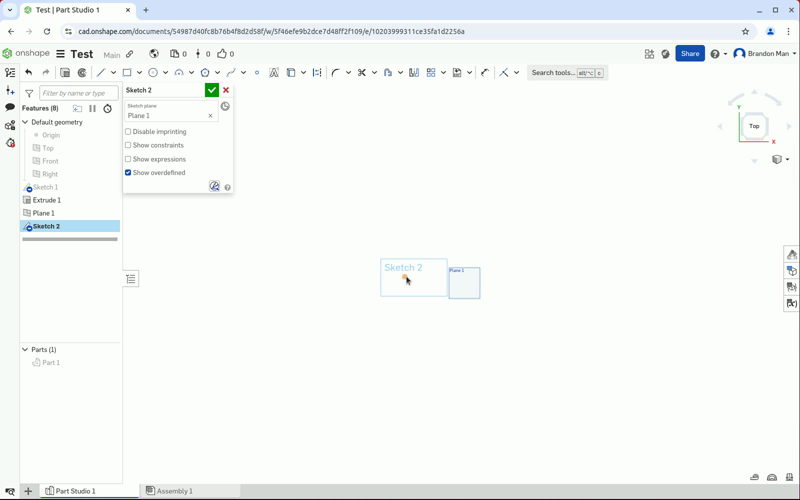
scroll(6)
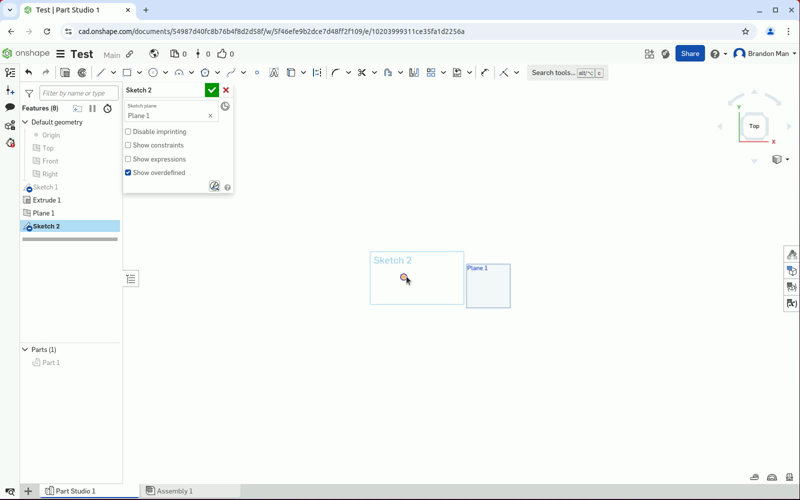
scroll(6)
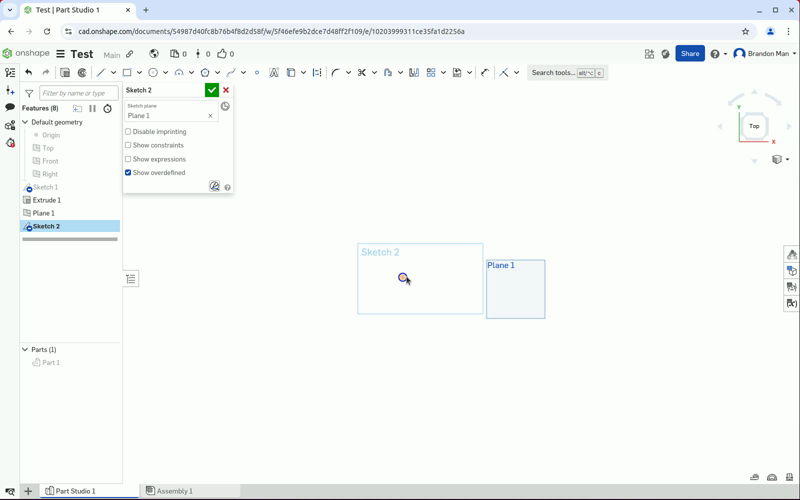
scroll(6)
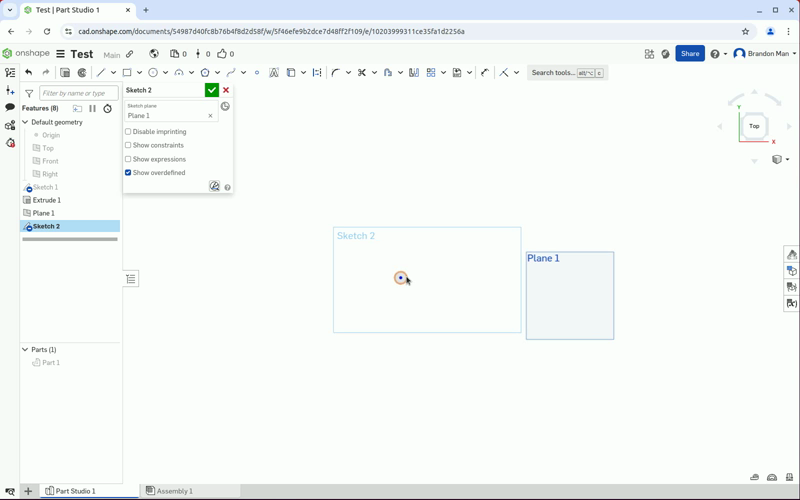
scroll(6)
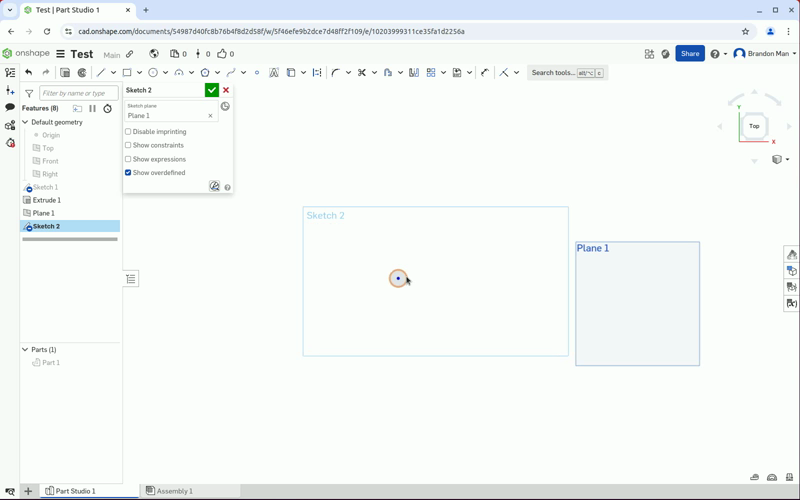
scroll(6)
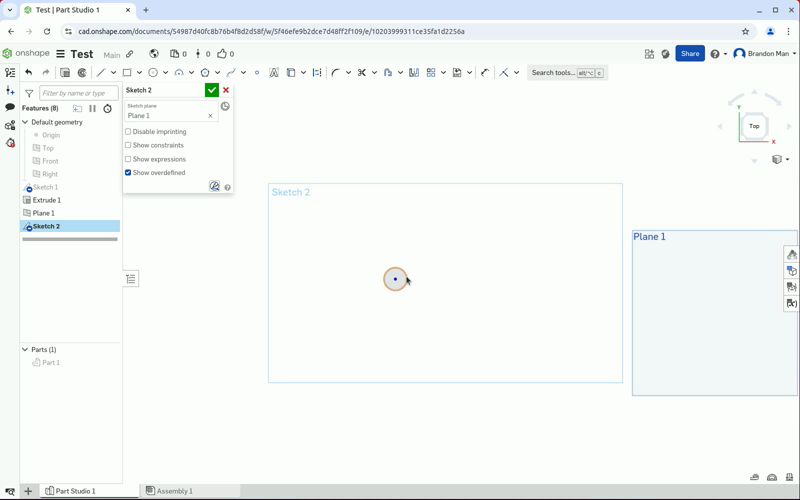
scroll(6)
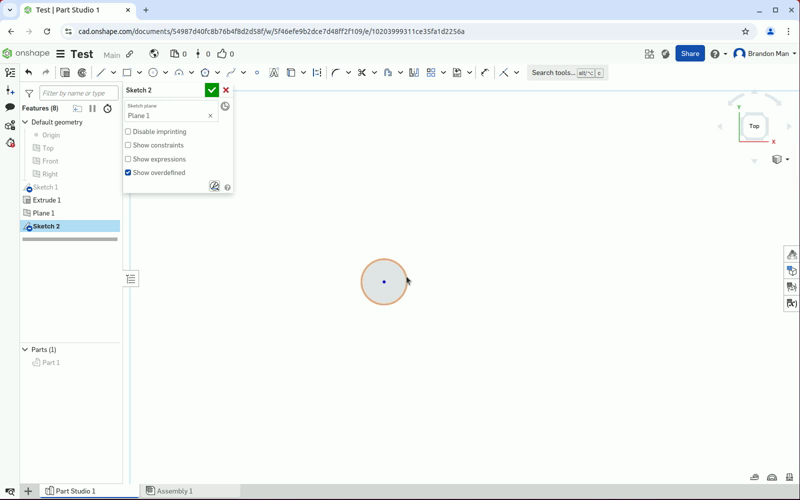
click(406, 276)
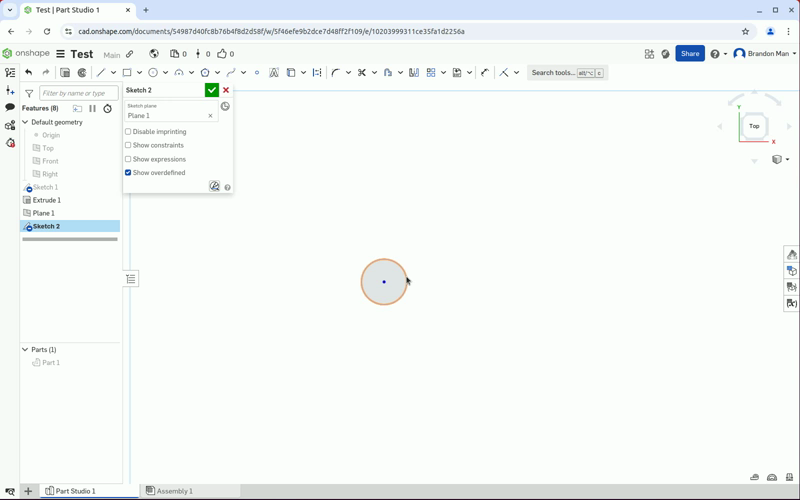
scroll(-6)
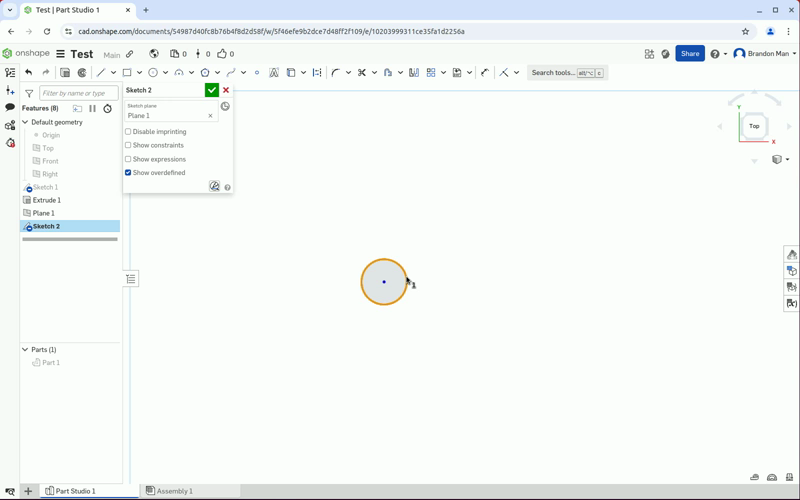
scroll(-6)
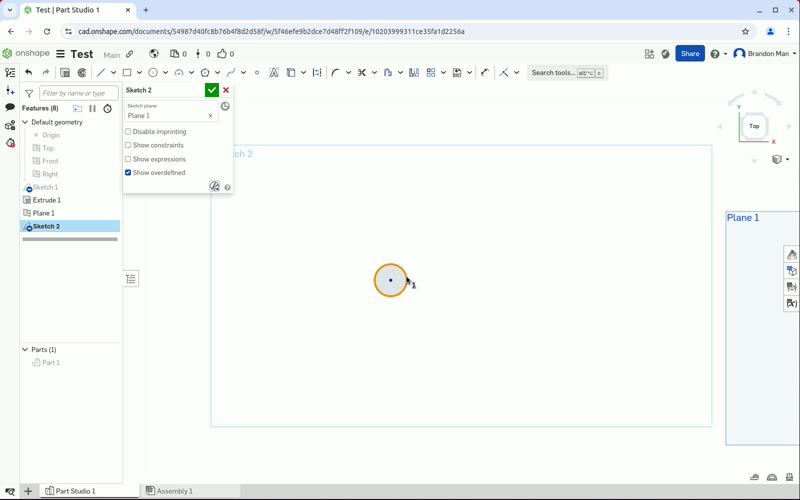
scroll(-6)
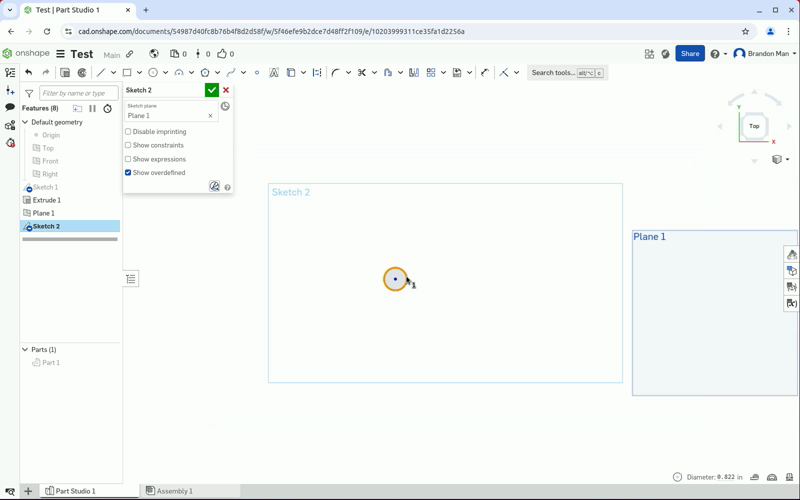
scroll(-6)
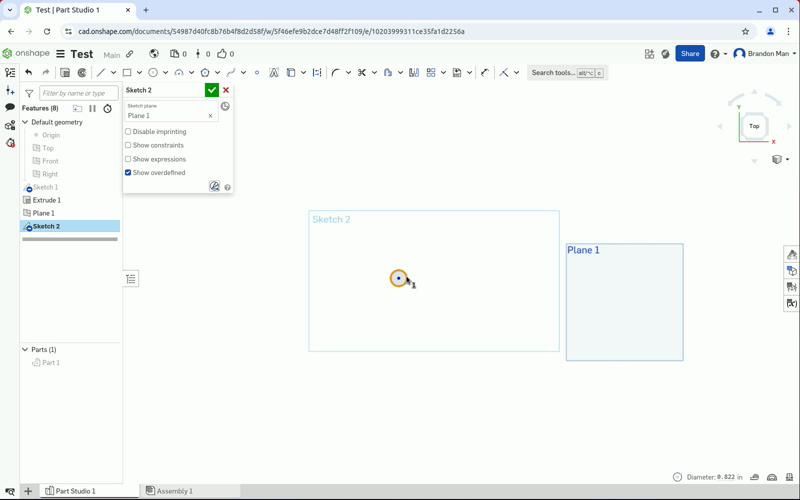
scroll(-6)
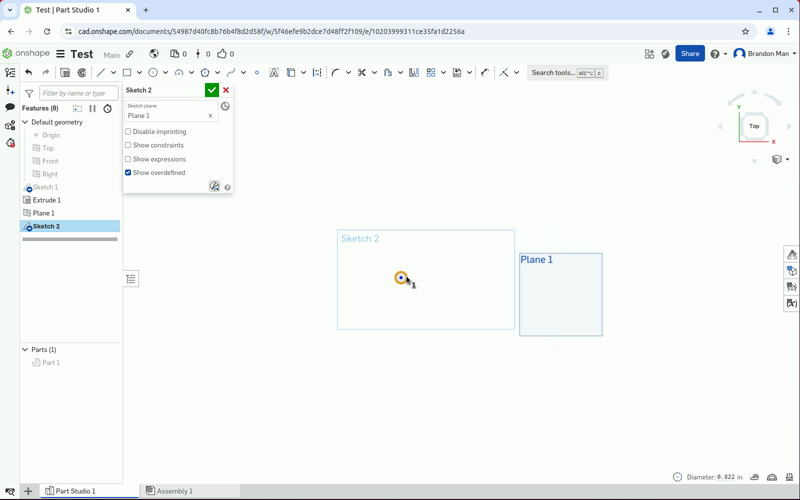
scroll(-6)
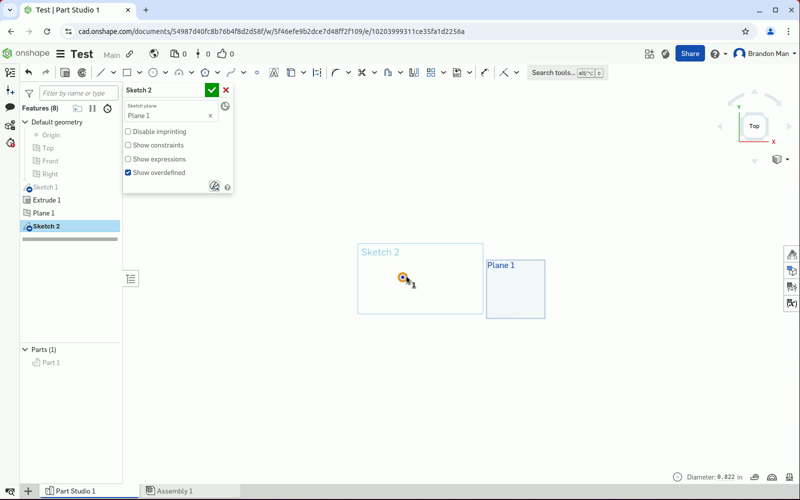
scroll(-6)
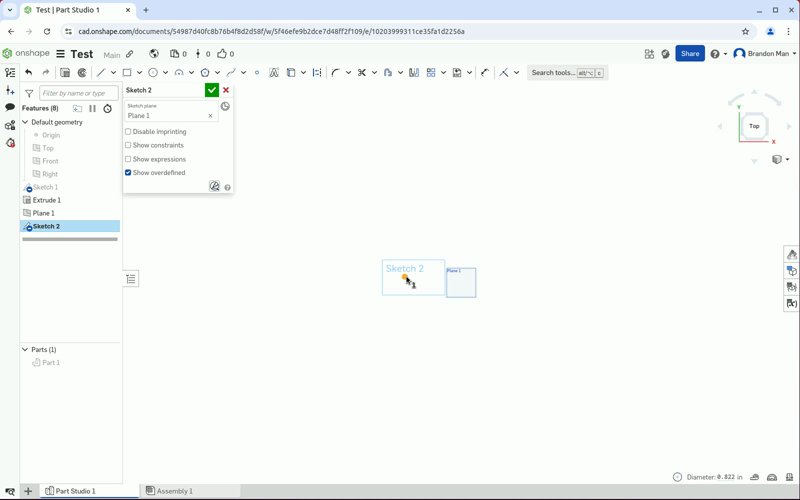
mouse_move(73, 352)
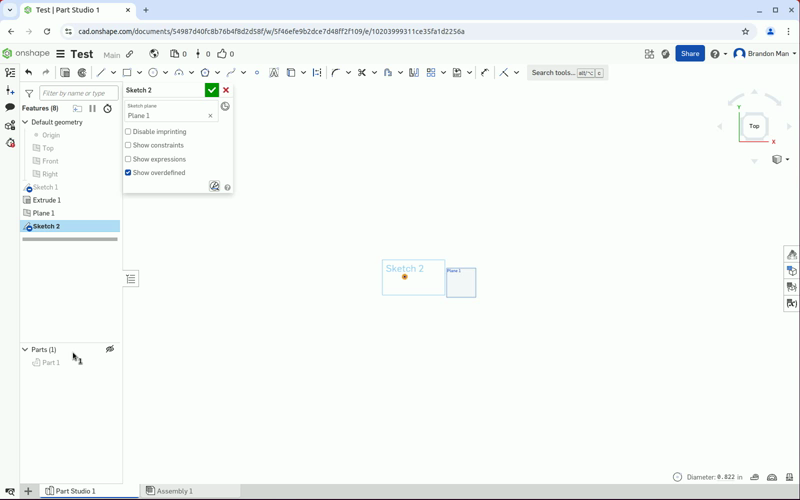
key(shift+y)
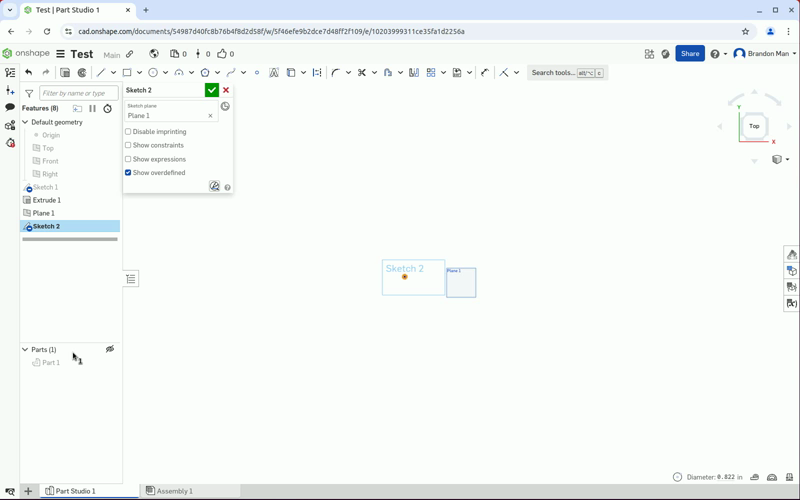
key(shift+e)
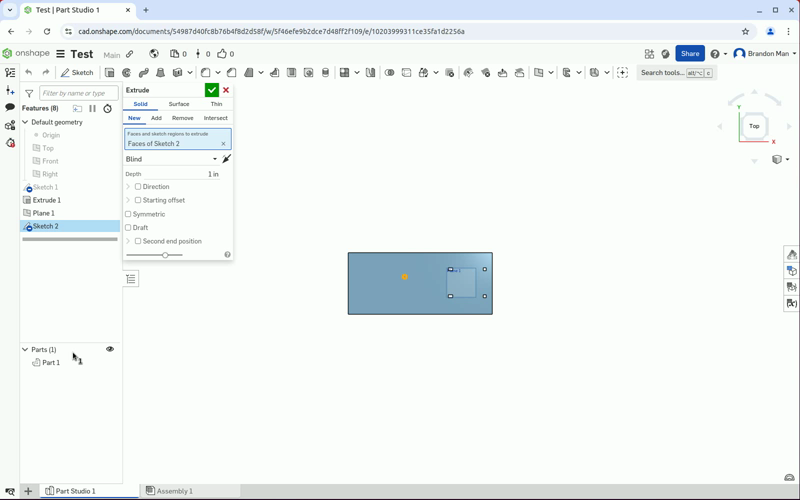
mouse_move(143, 106)
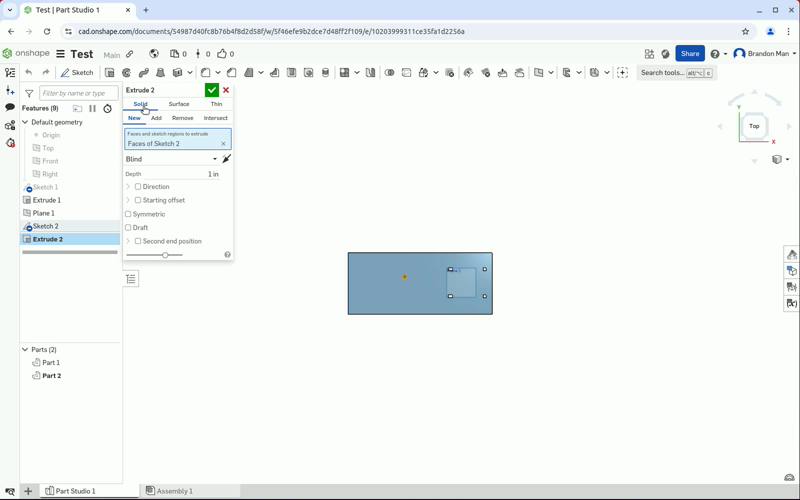
click(143, 106)
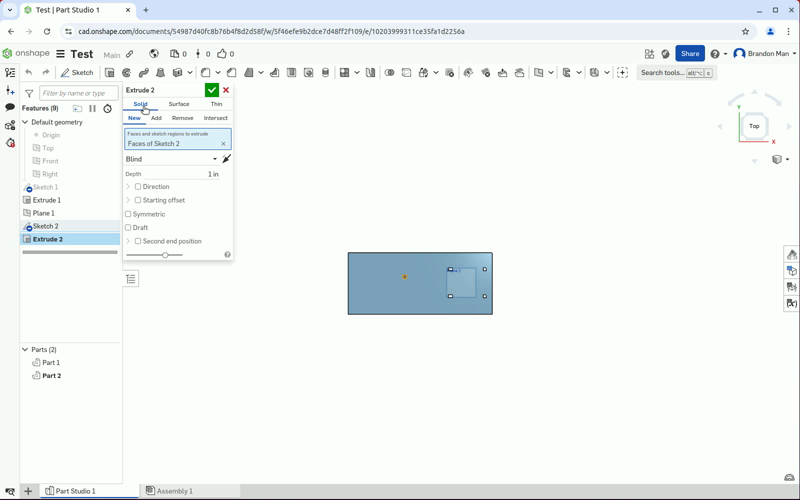
mouse_move(186, 120)
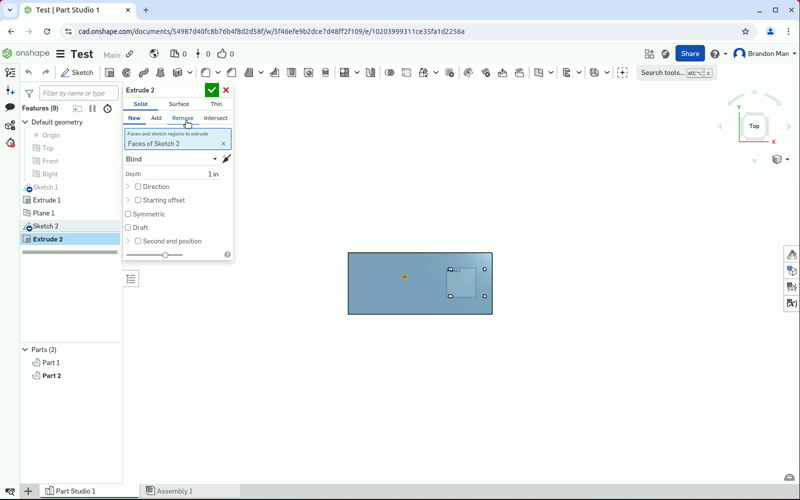
click(186, 120)
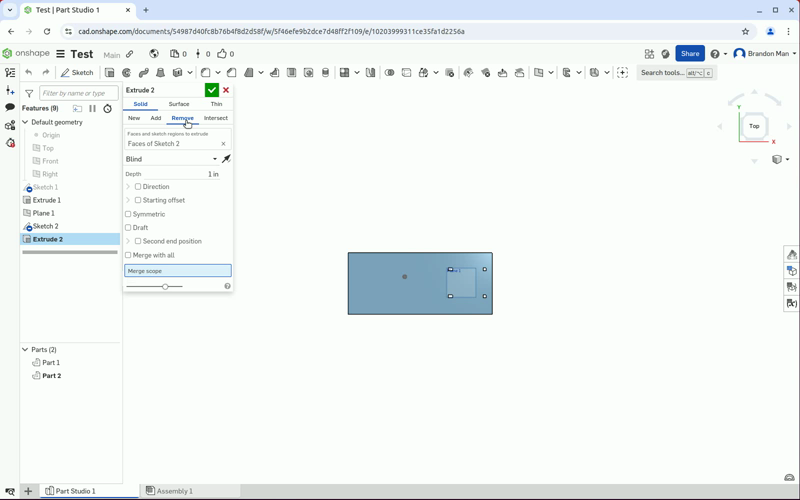
key(tab, 4)
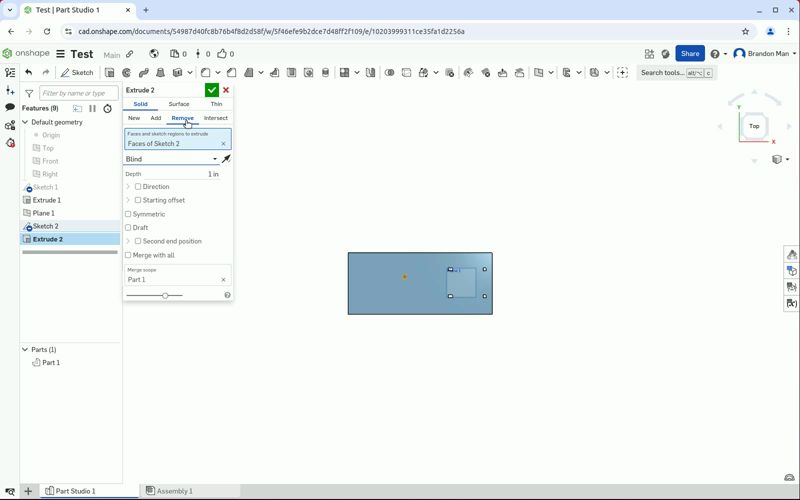
text(3.129)
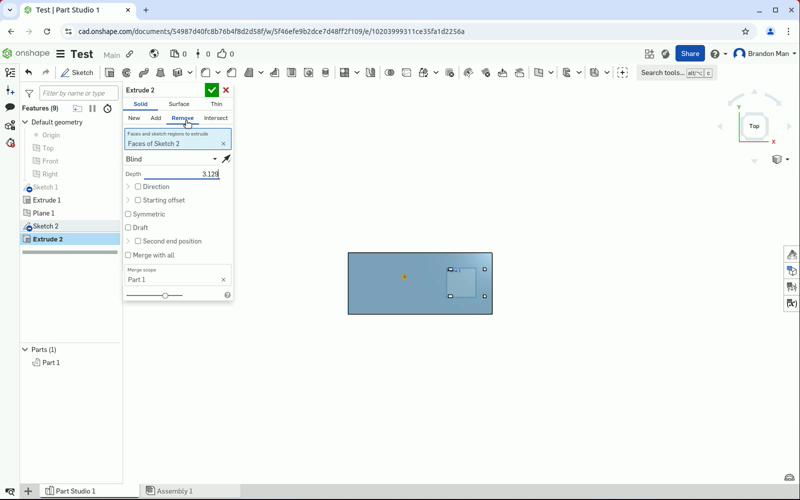
key(tab, 6)
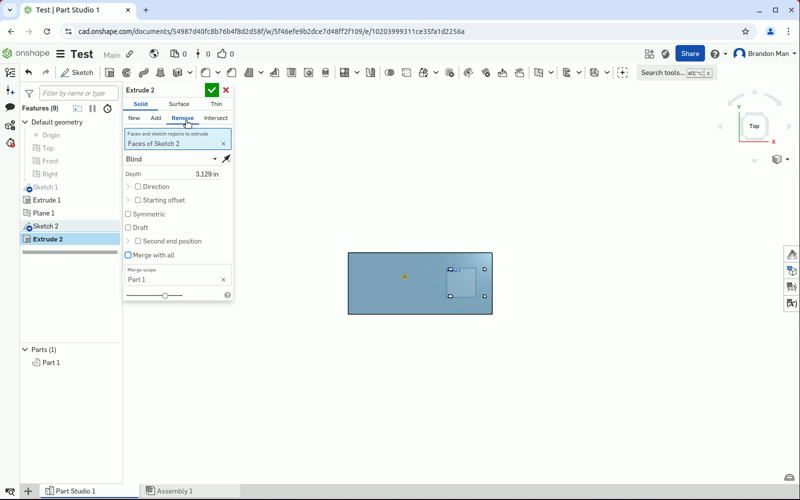
key(space)
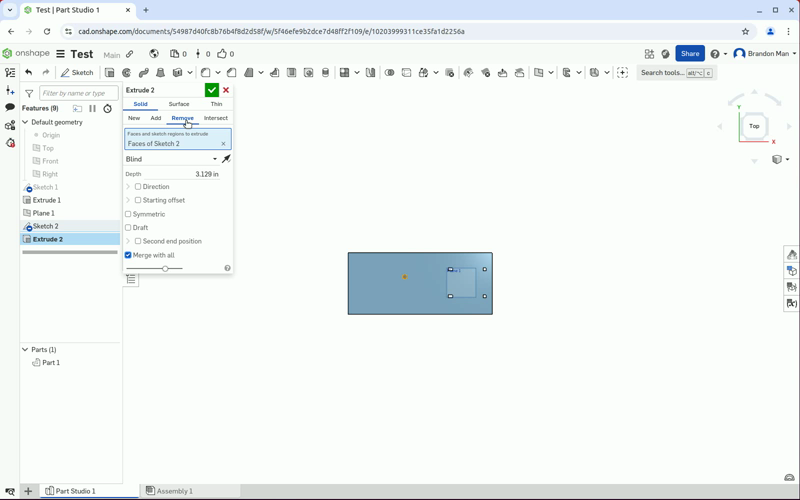
key(enter)
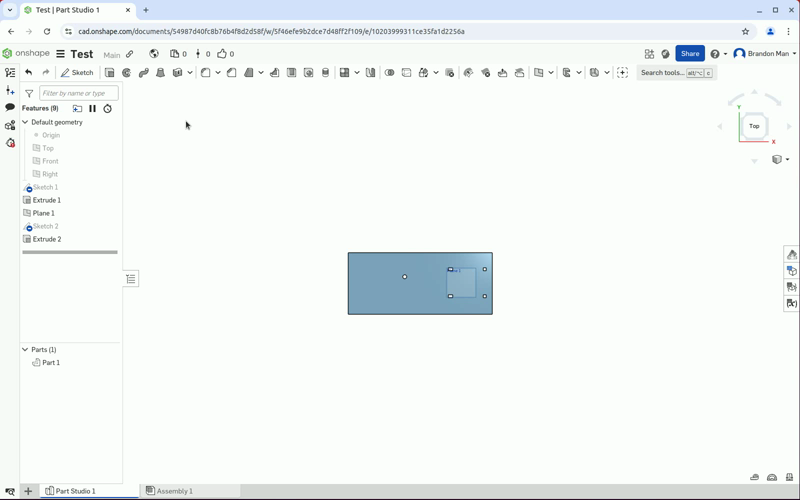
key(shift+h)
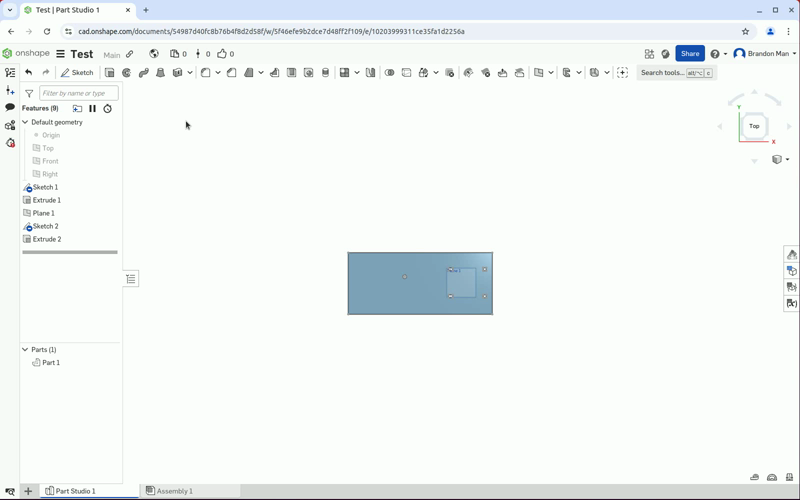
key(shift+h)
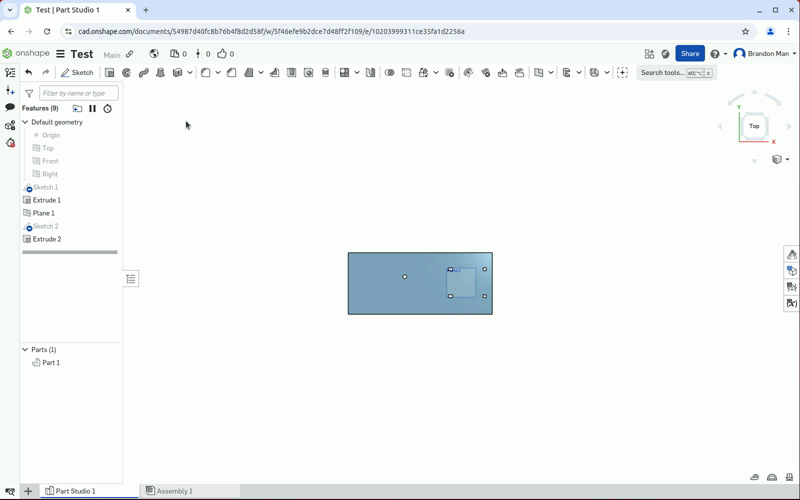
mouse_move(73, 189)
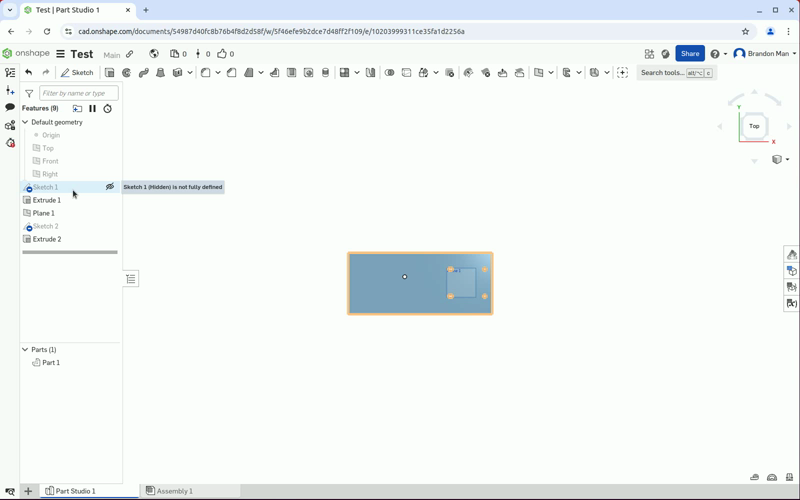
click(73, 189)
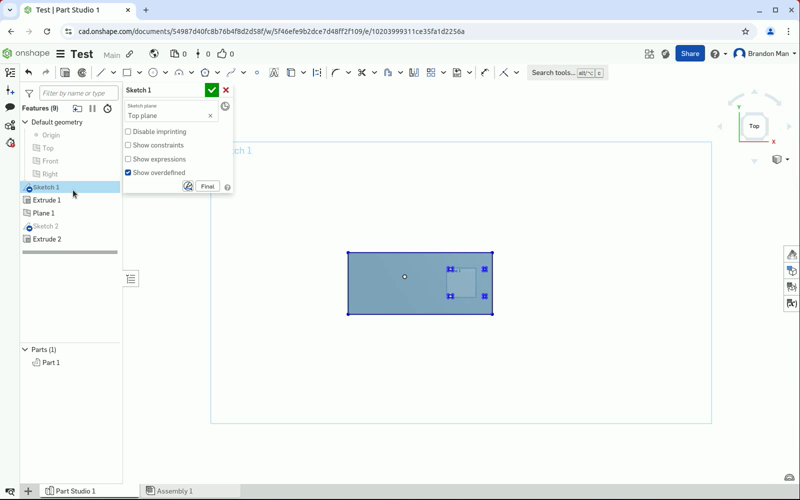
mouse_move(229, 92)
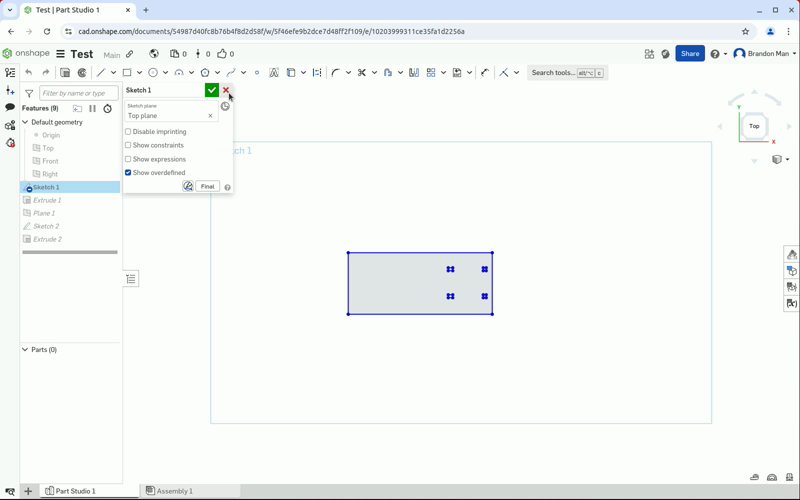
click(229, 92)
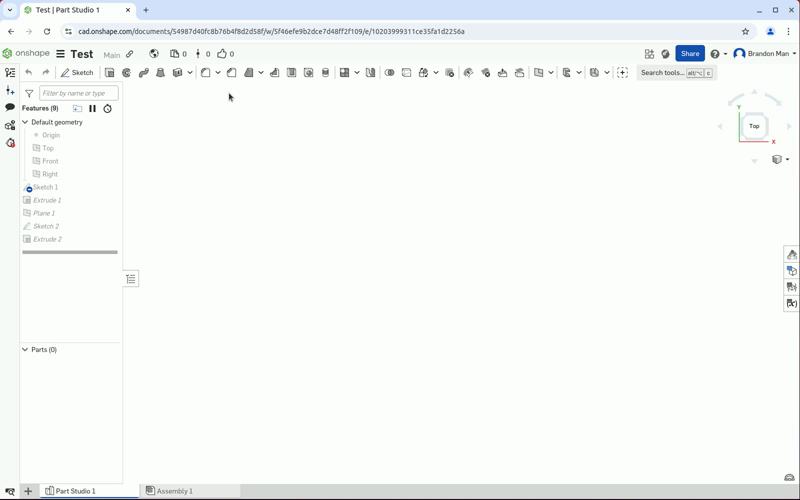
key(shift+s)
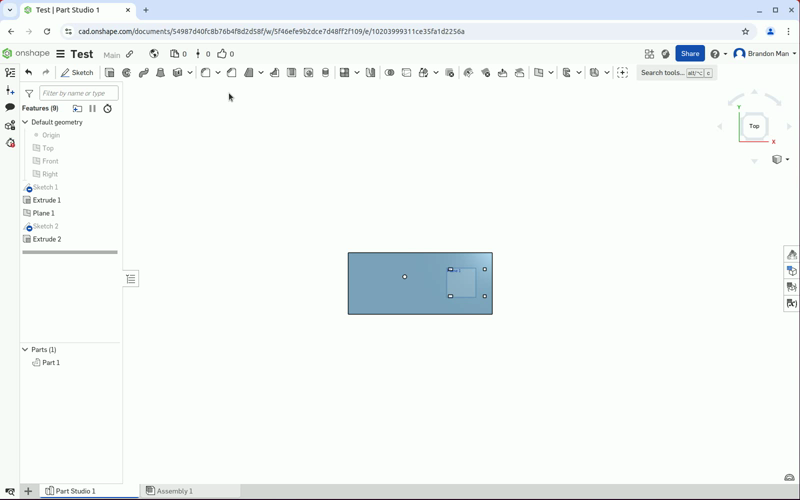
mouse_move(73, 215)
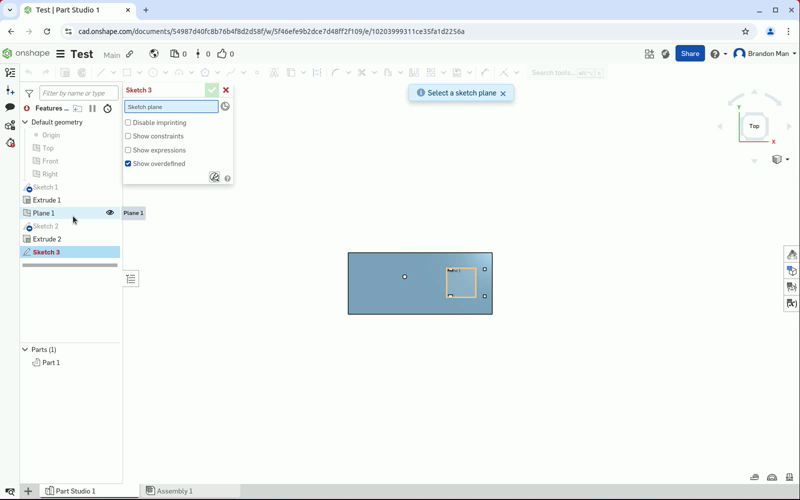
click(73, 215)
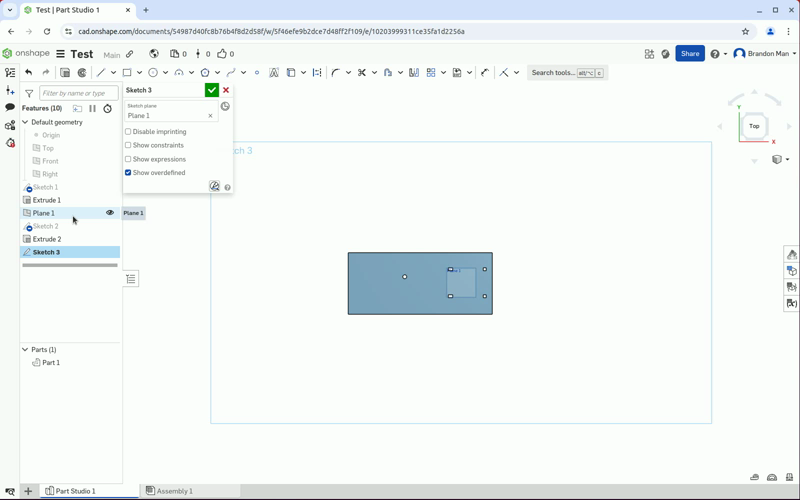
mouse_move(73, 352)
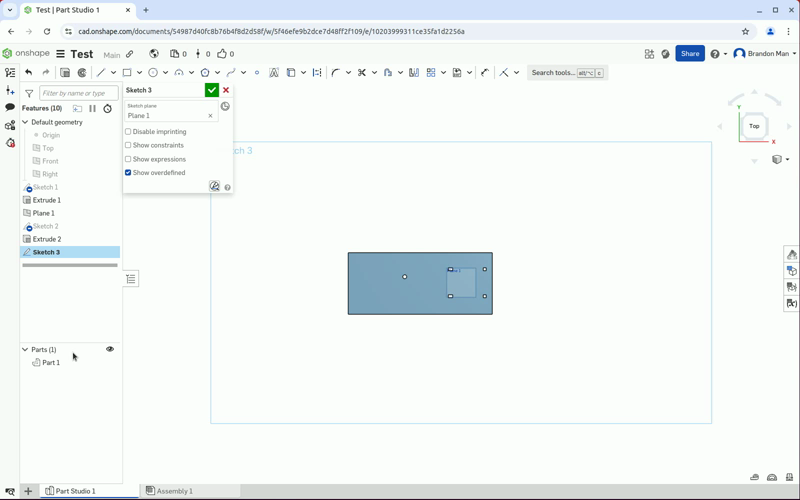
key(y)
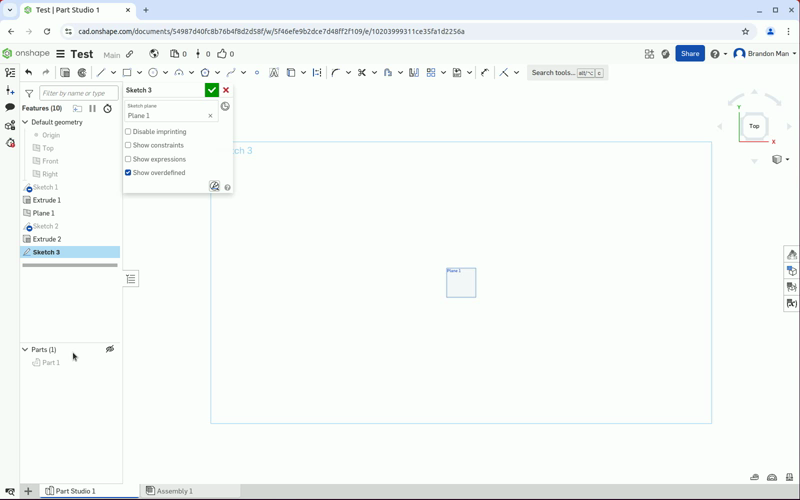
key(c)
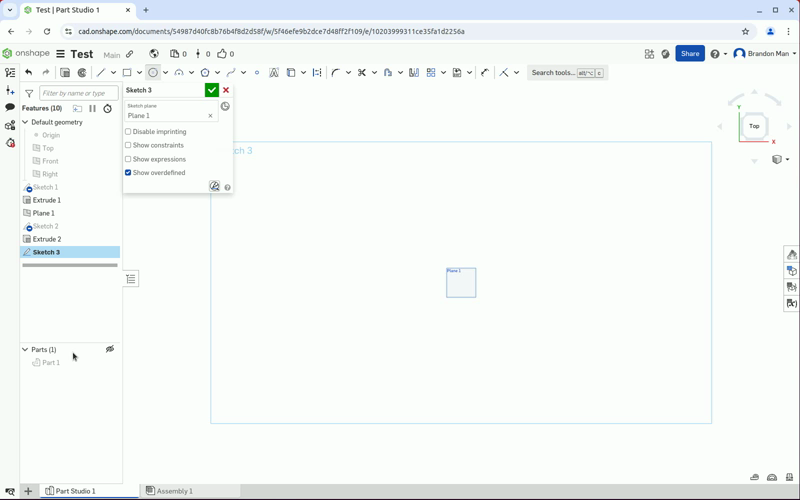
key_down(shift)
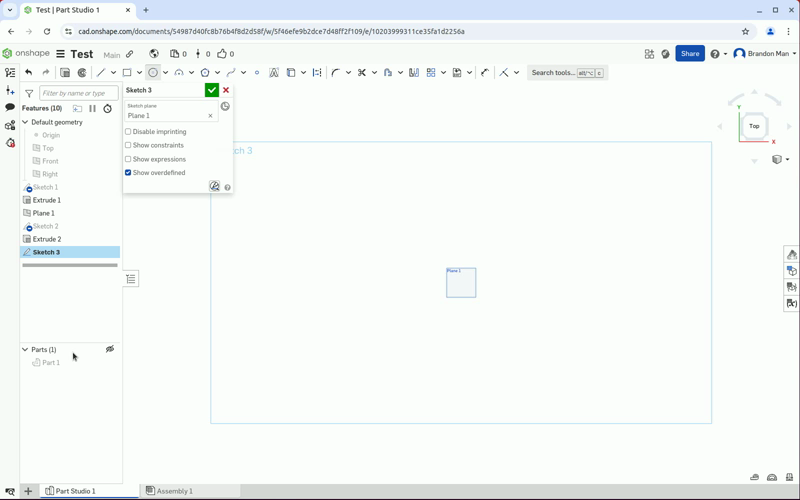
mouse_move(404, 294)
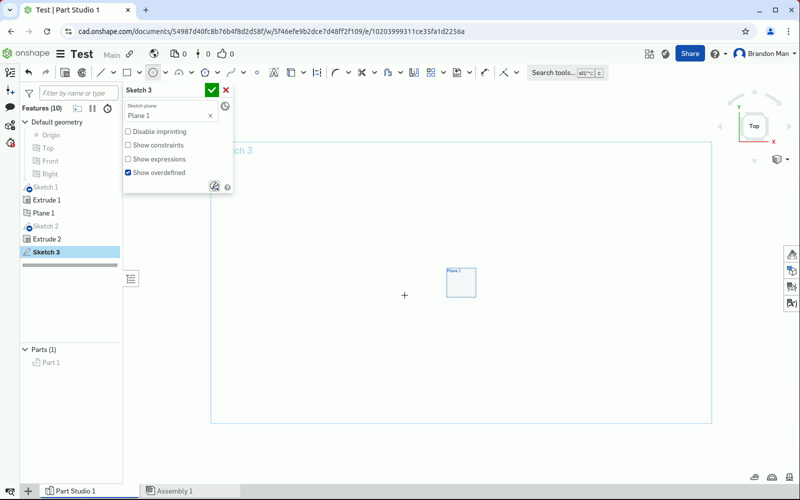
click(404, 294)
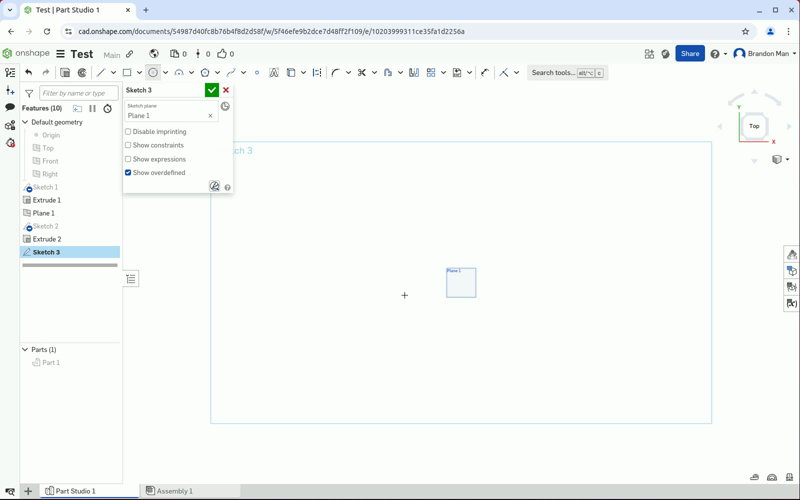
key_up(shift)
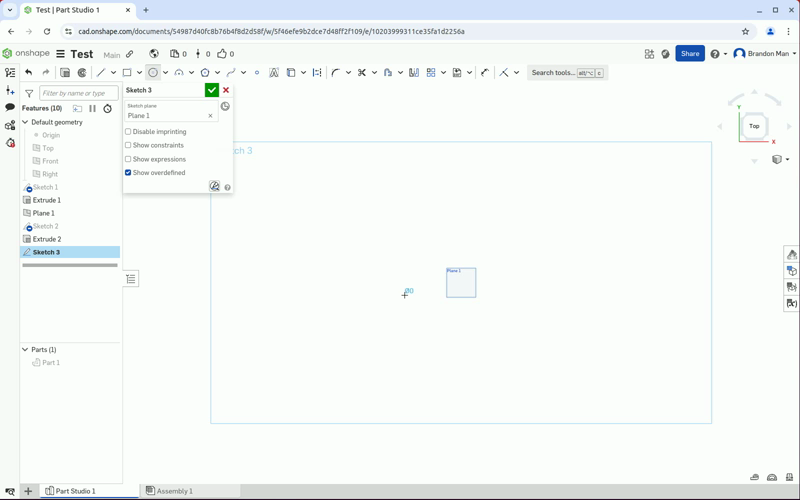
mouse_move(406, 294)
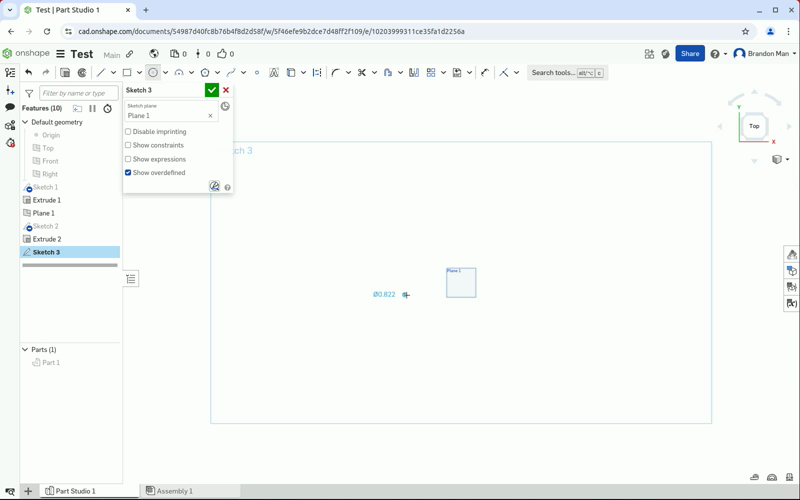
scroll(6)
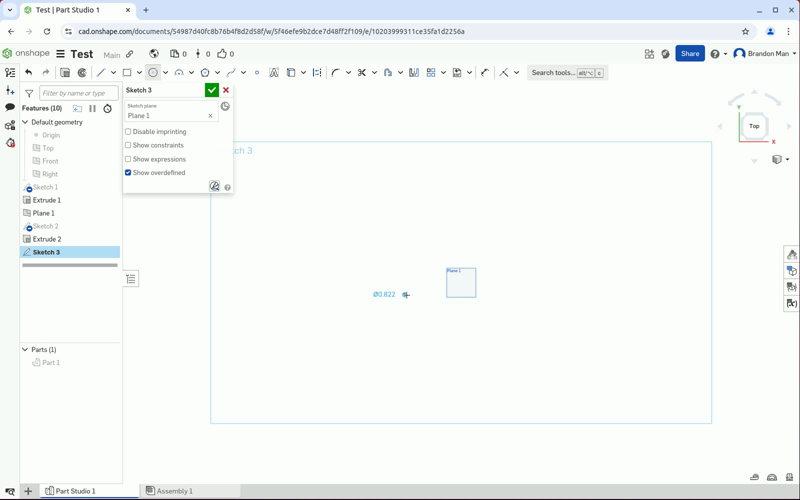
scroll(6)
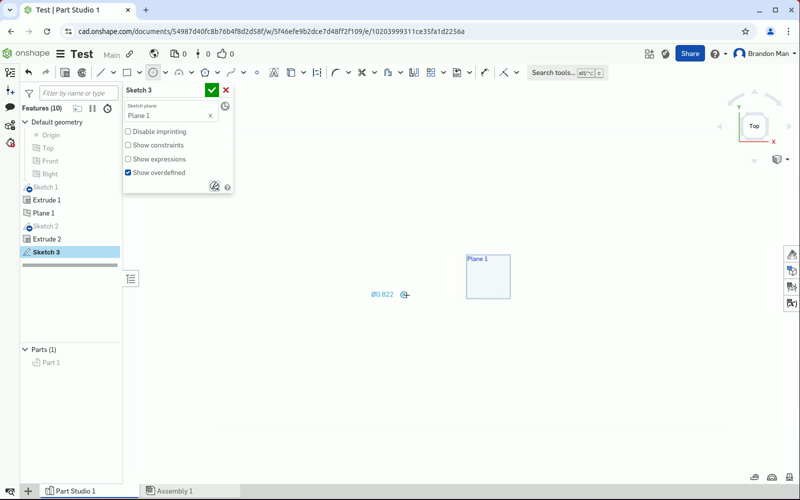
scroll(6)
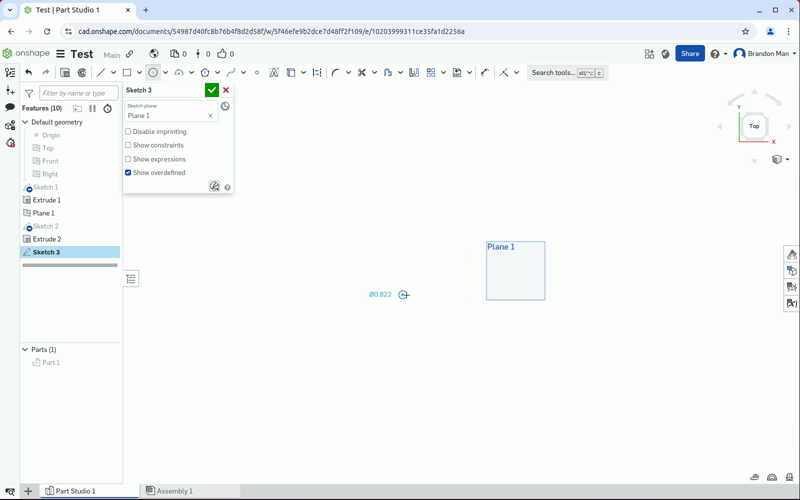
scroll(6)
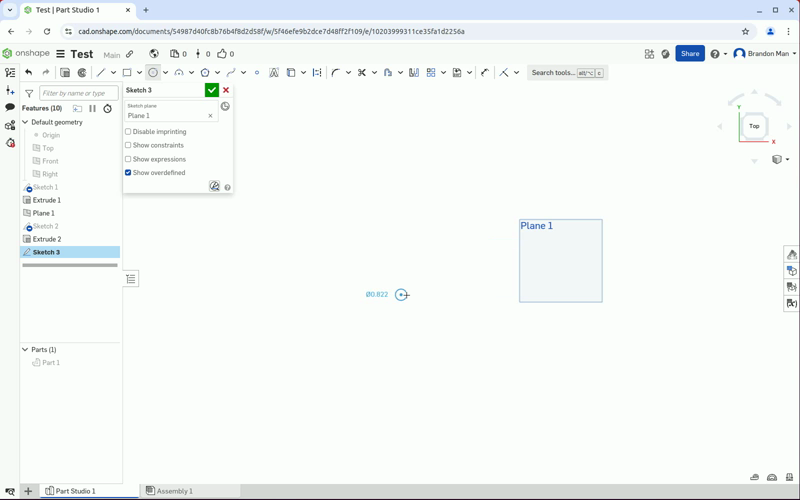
scroll(6)
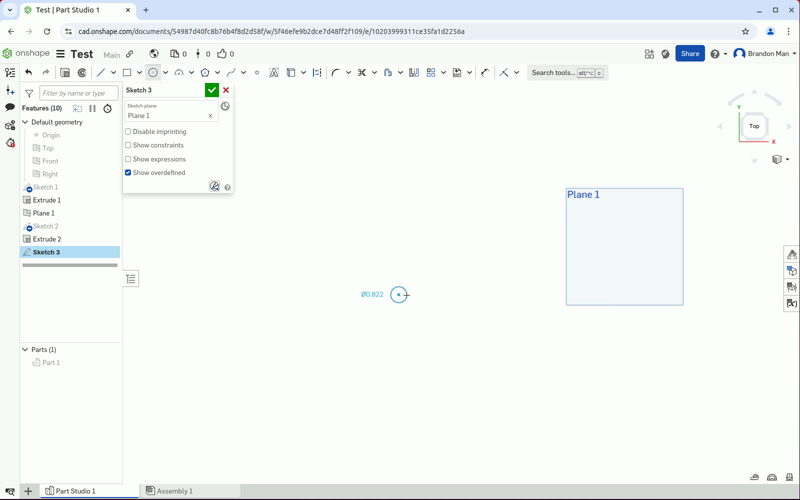
scroll(6)
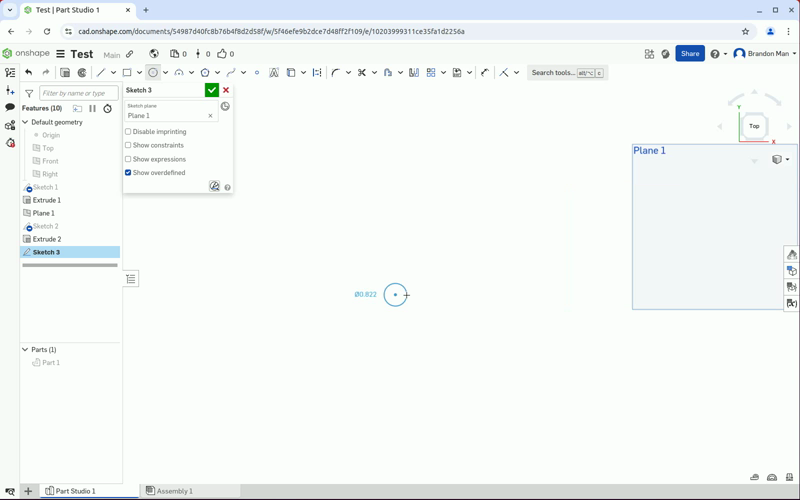
scroll(6)
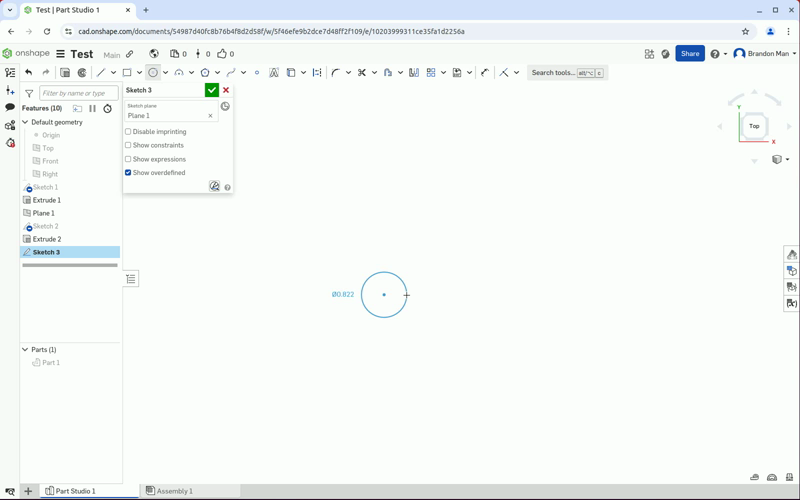
click(406, 294)
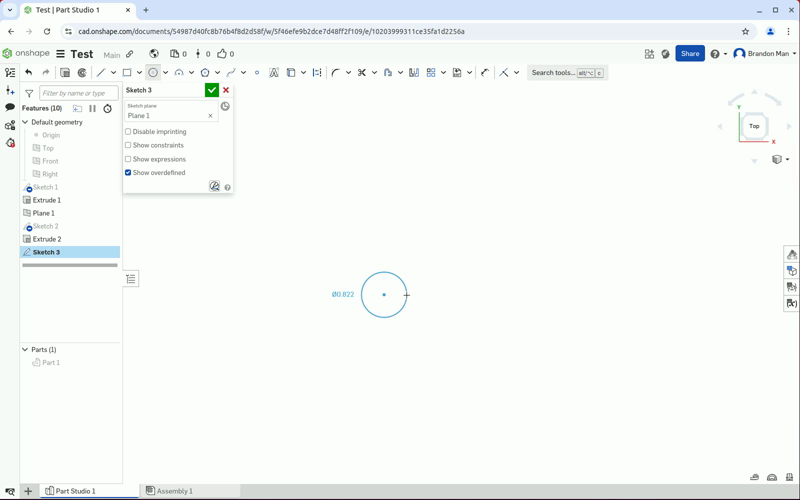
scroll(-6)
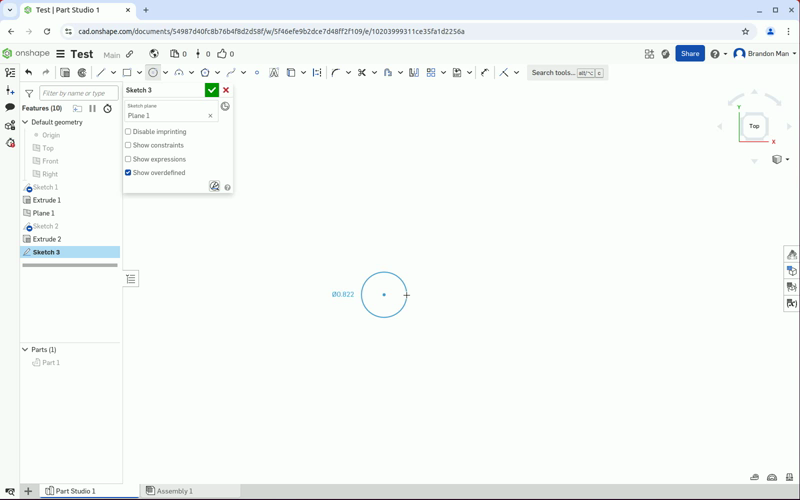
scroll(-6)
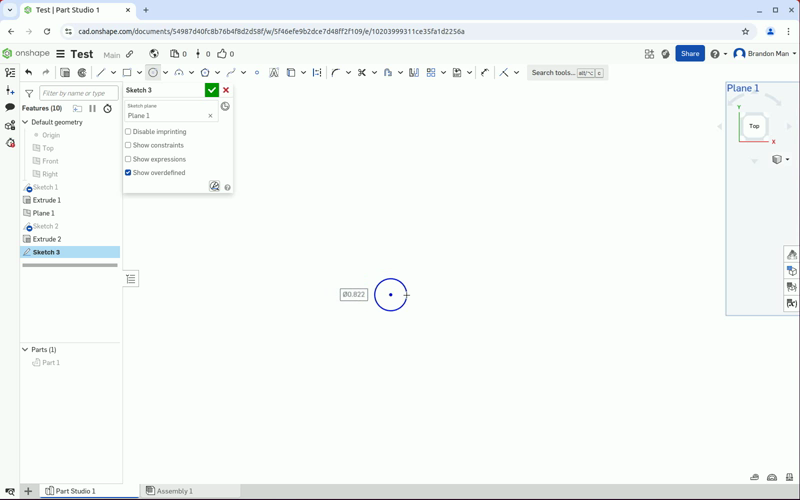
scroll(-6)
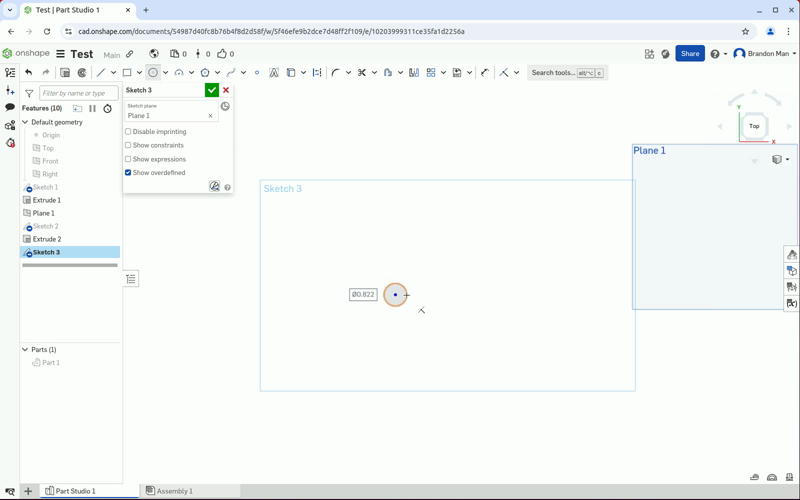
scroll(-6)
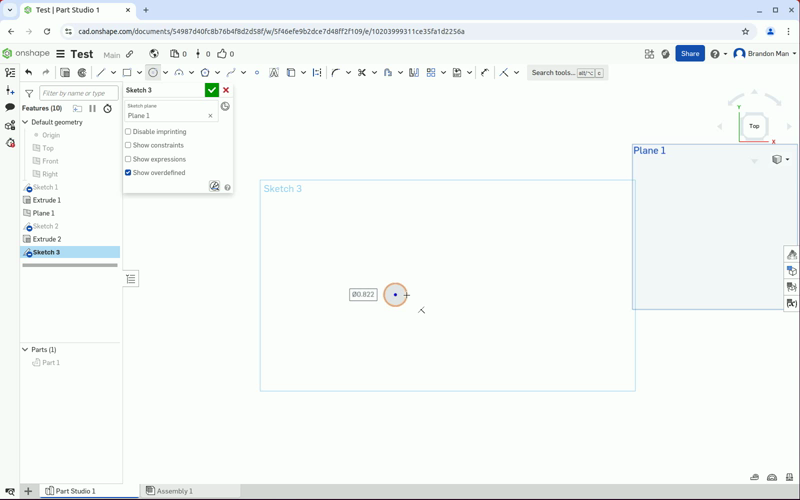
scroll(-6)
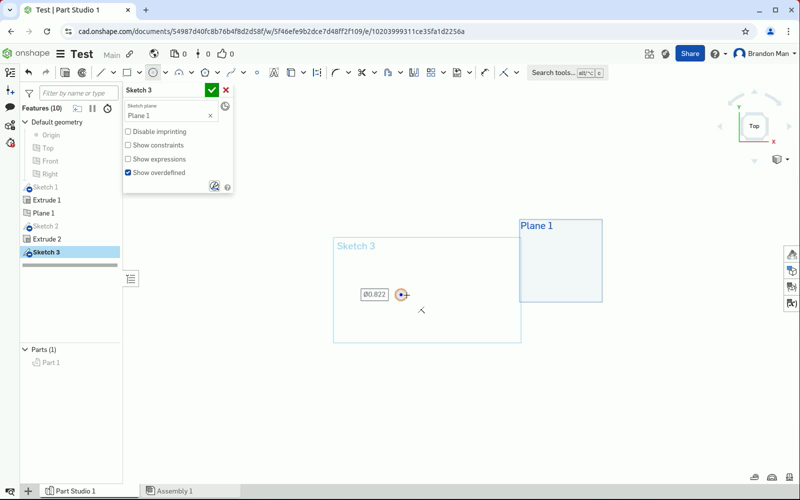
scroll(-6)
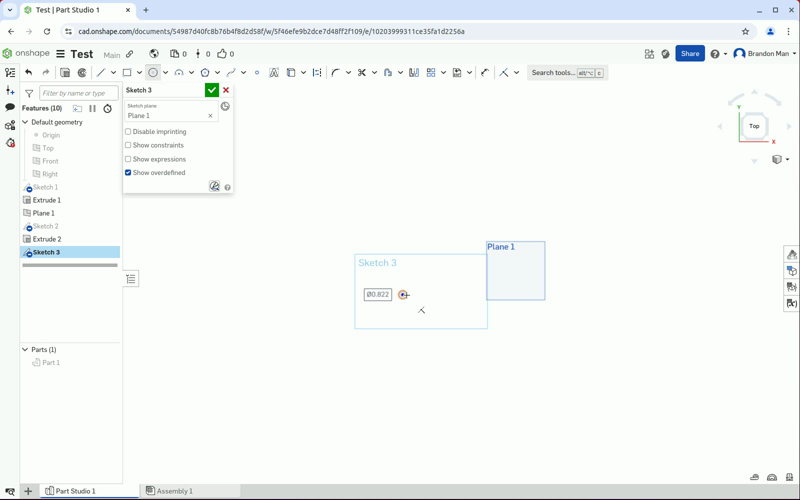
scroll(-6)
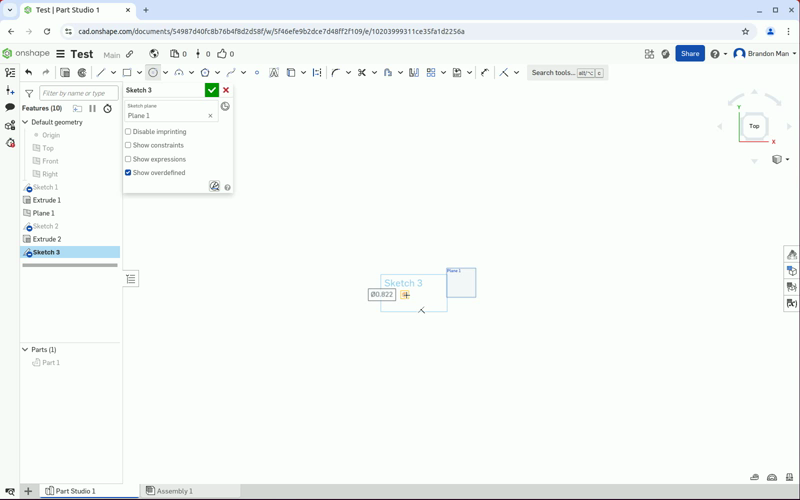
key(esc)
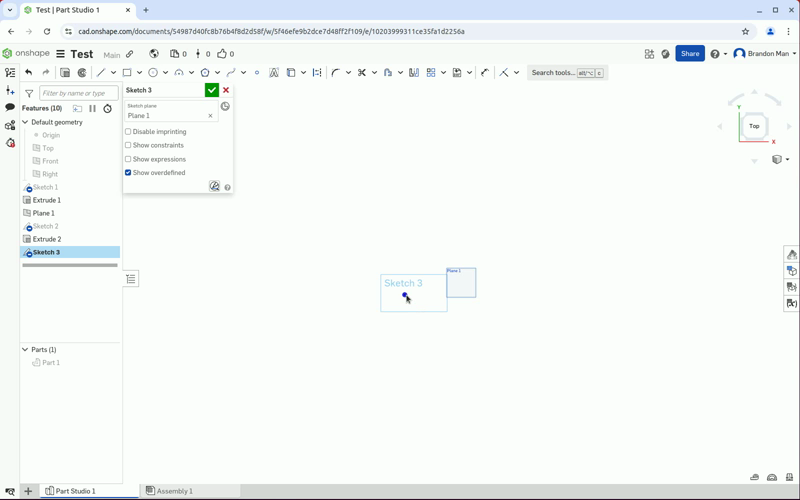
mouse_move(405, 293)
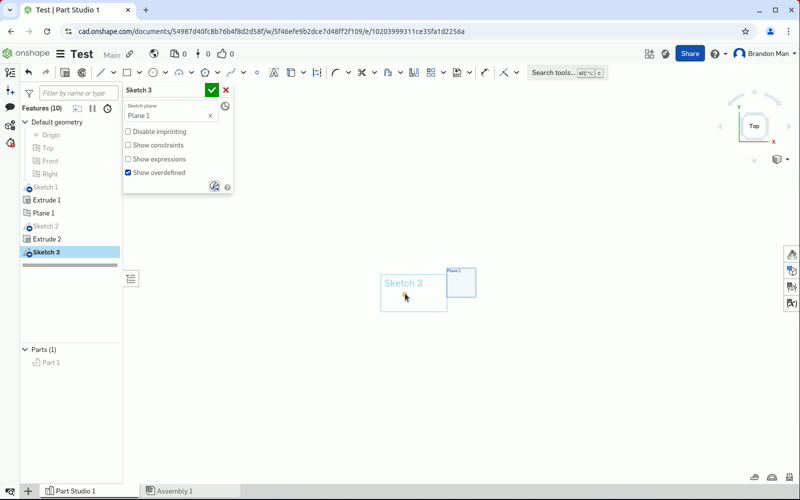
scroll(6)
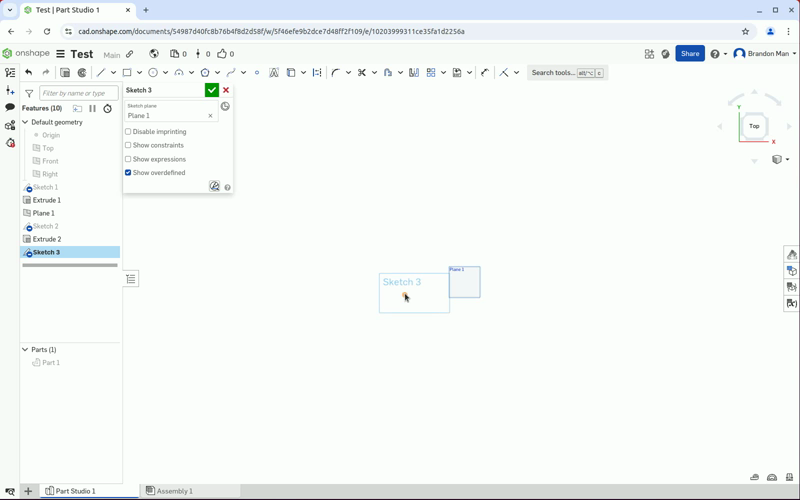
scroll(6)
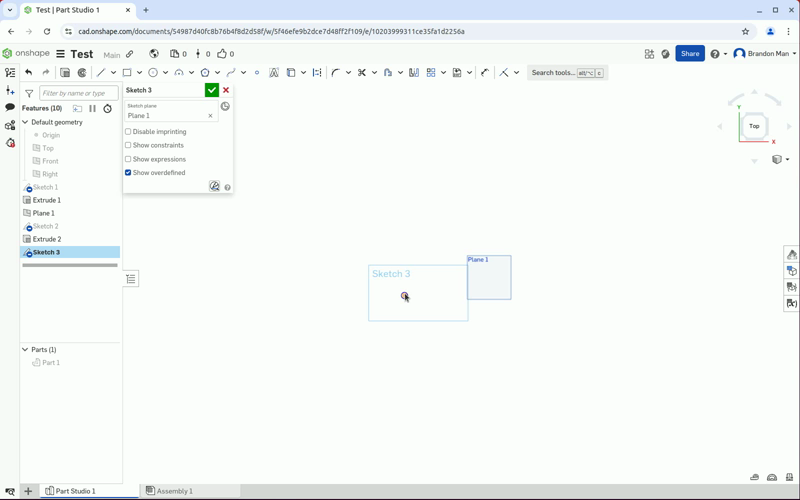
scroll(6)
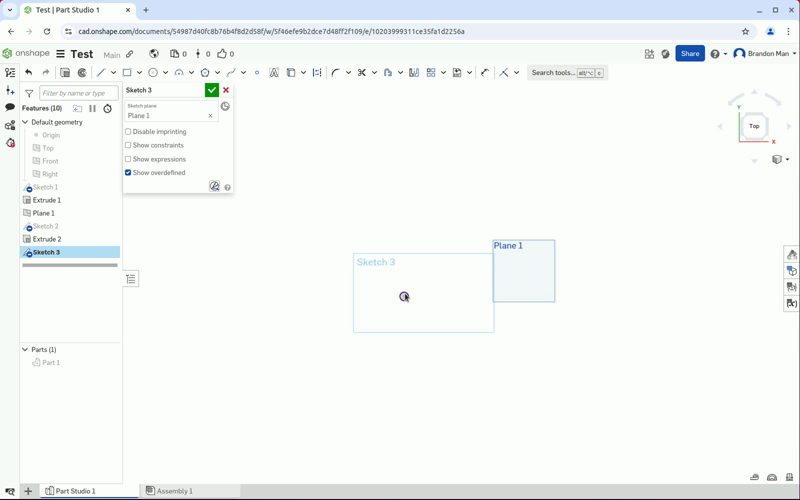
scroll(6)
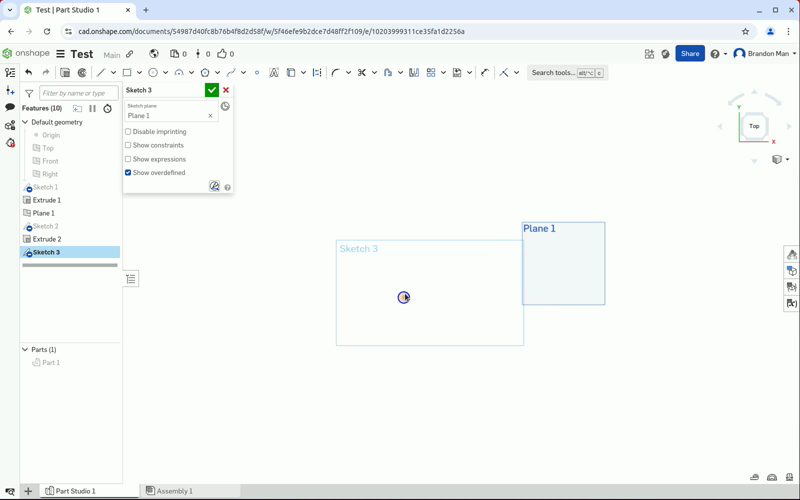
scroll(6)
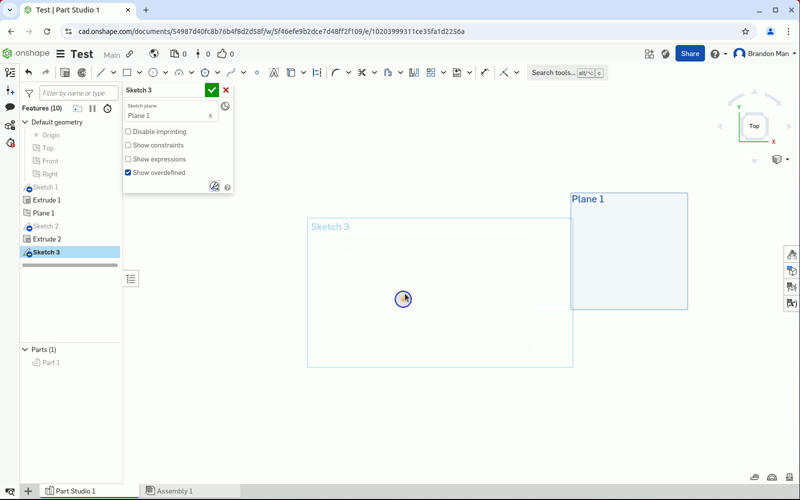
scroll(6)
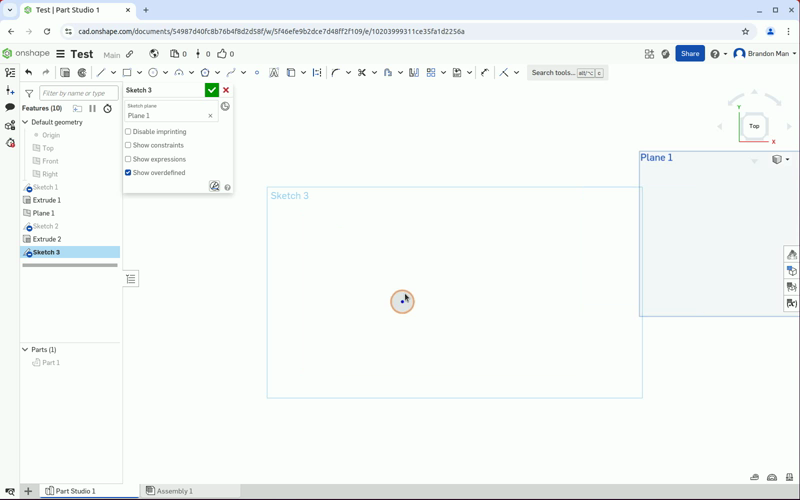
scroll(6)
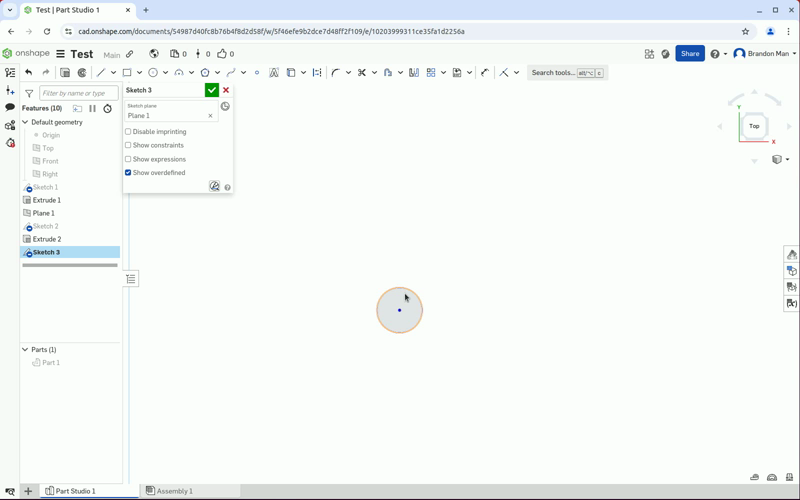
click(405, 293)
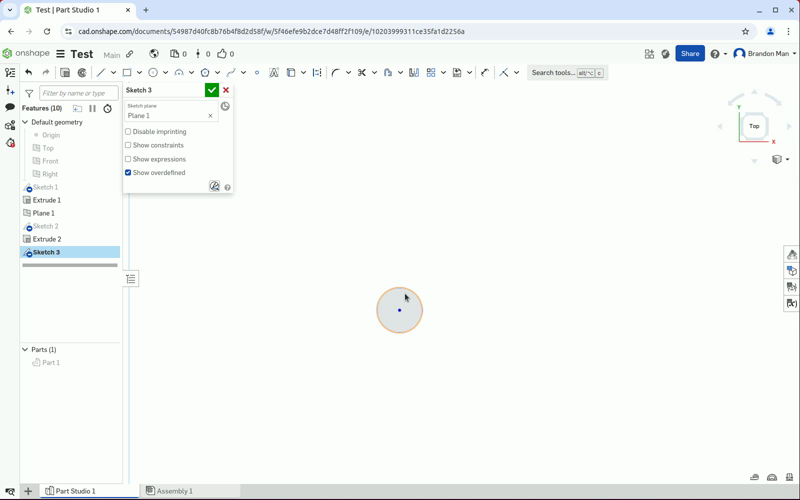
scroll(-6)
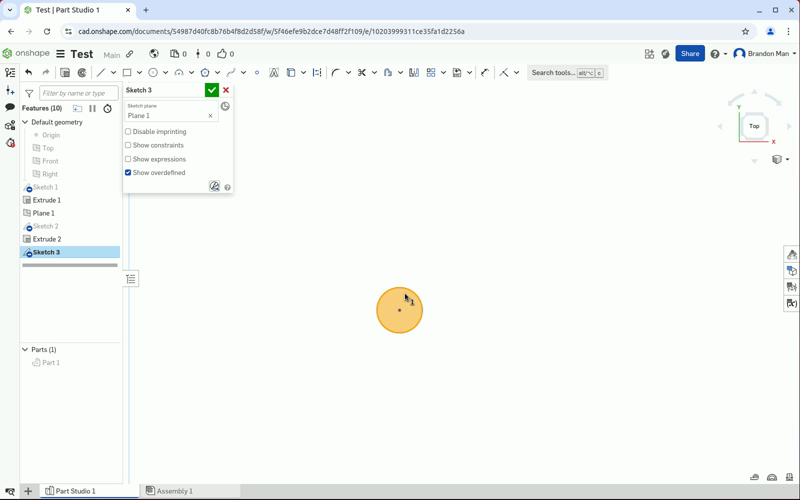
scroll(-6)
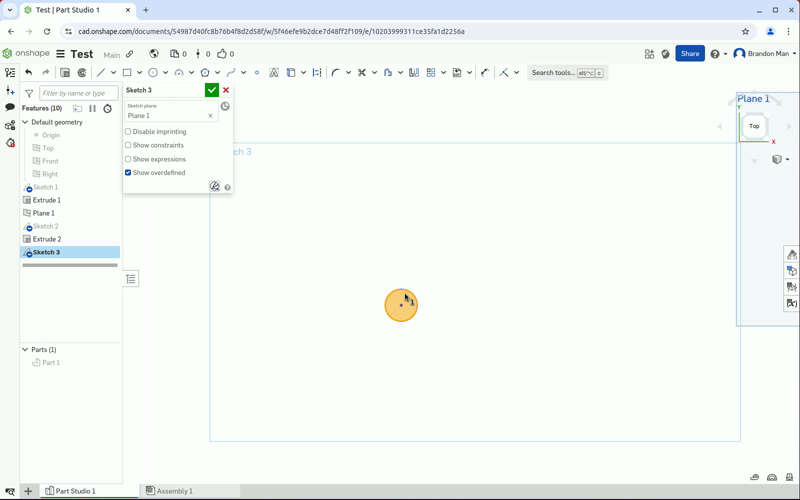
scroll(-6)
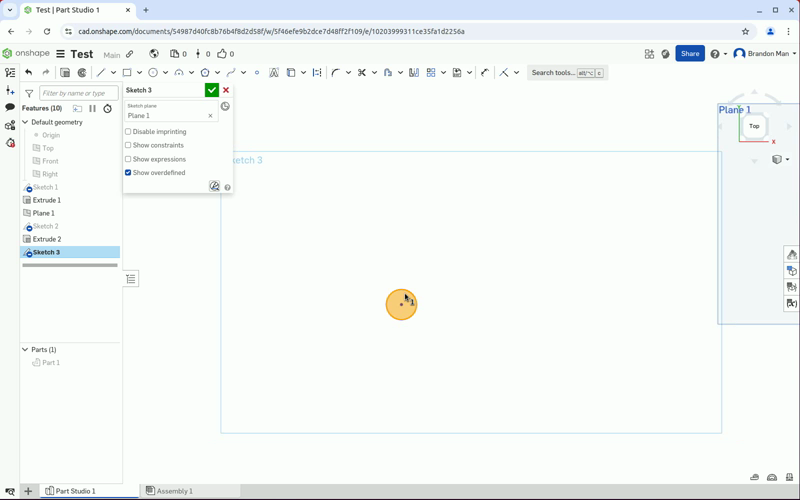
scroll(-6)
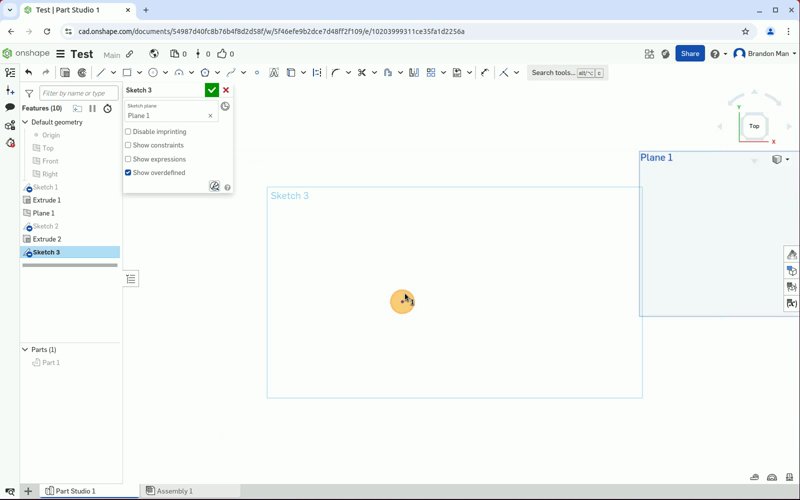
scroll(-6)
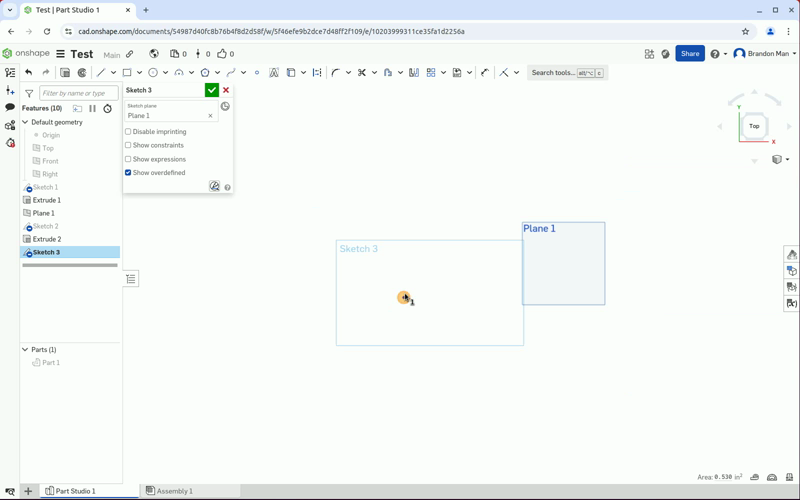
scroll(-6)
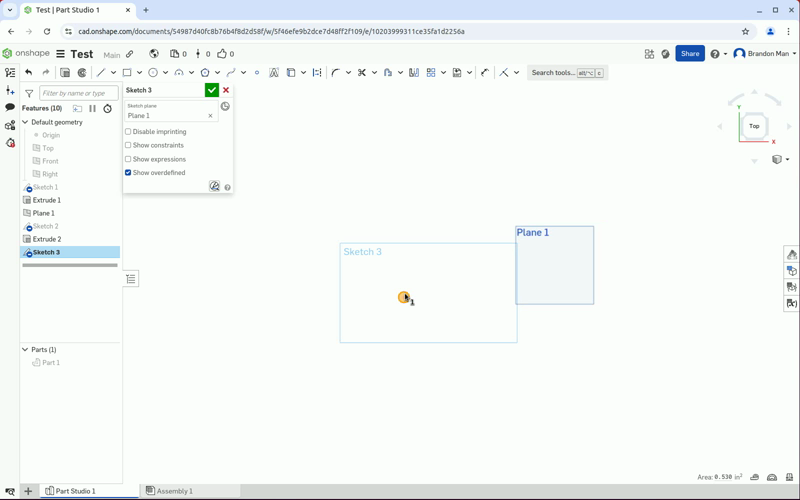
scroll(-6)
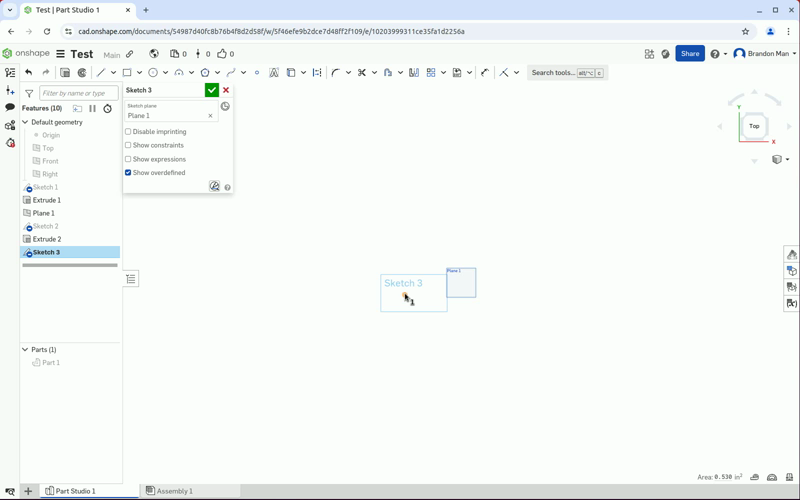
mouse_move(73, 352)
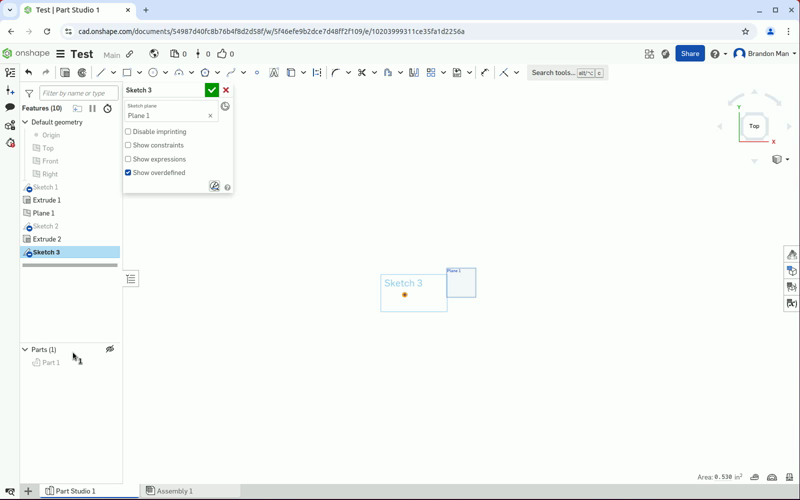
key(shift+y)
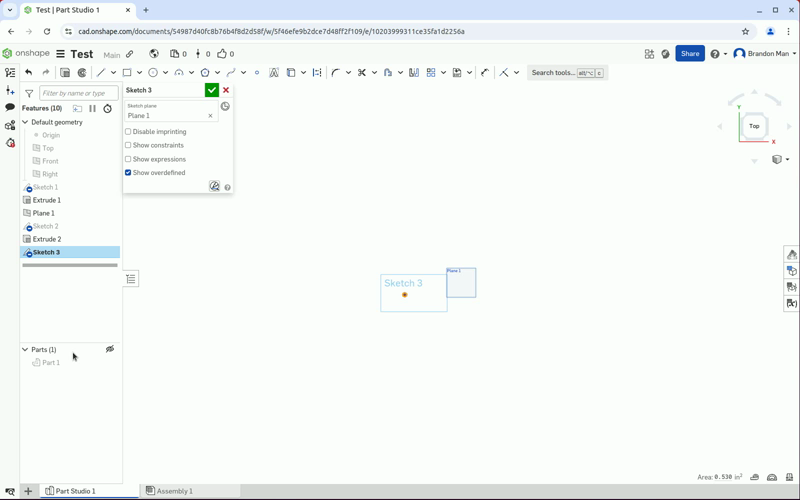
key(shift+e)
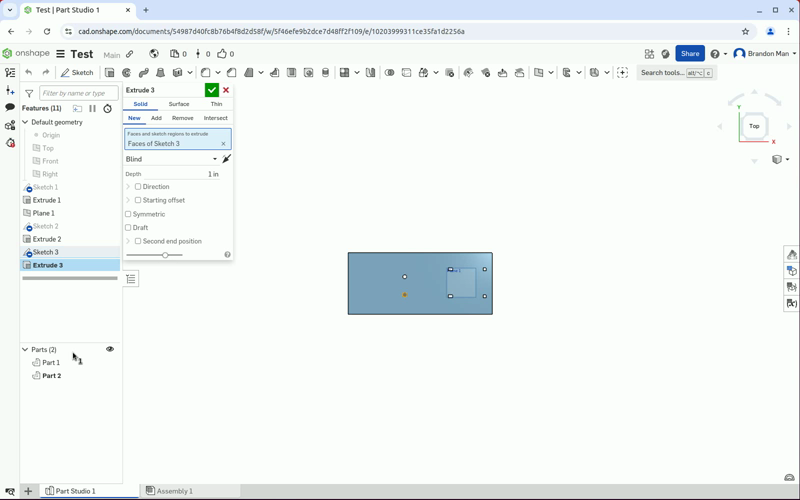
mouse_move(143, 106)
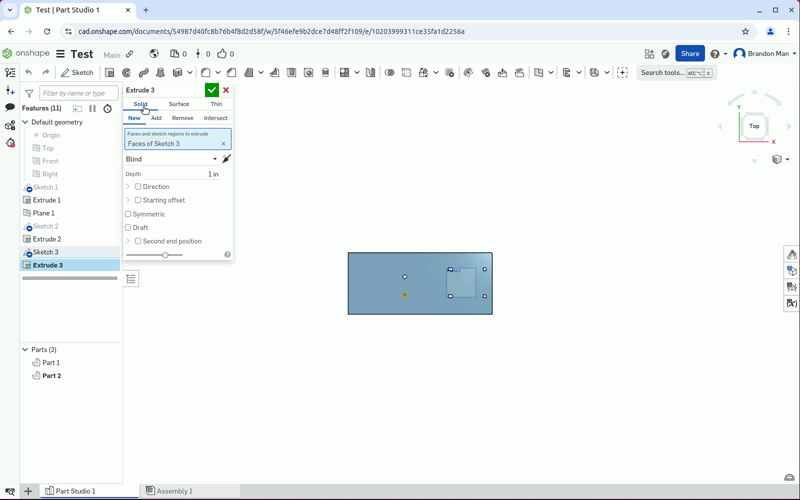
click(143, 106)
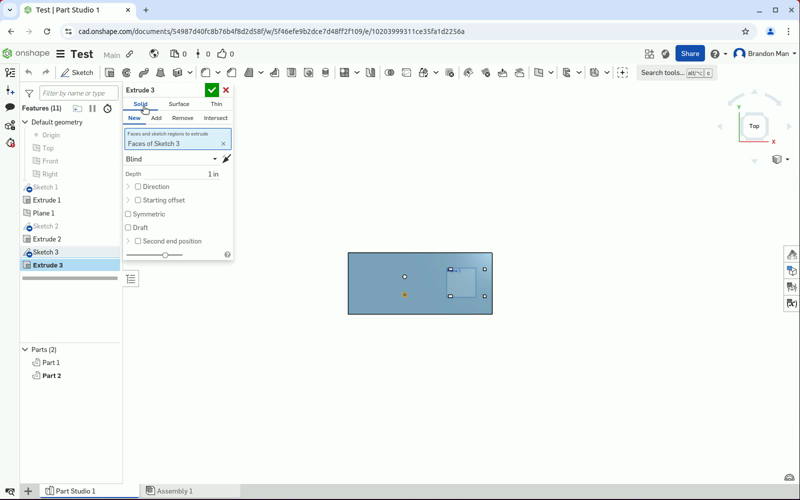
mouse_move(186, 120)
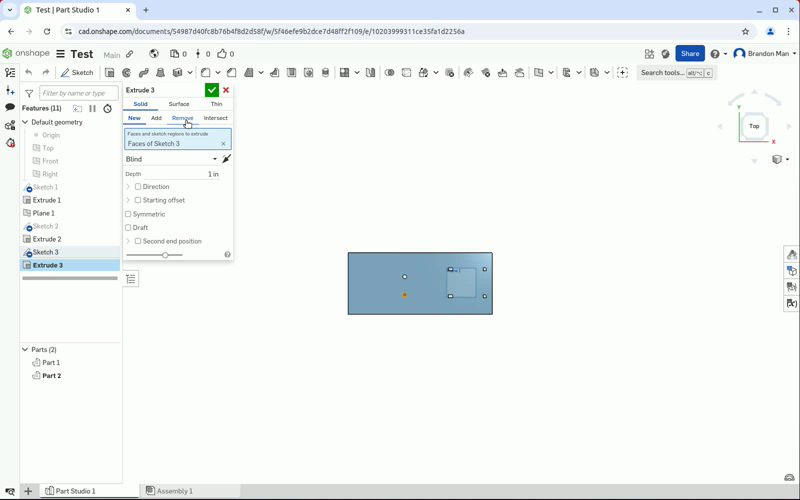
click(186, 120)
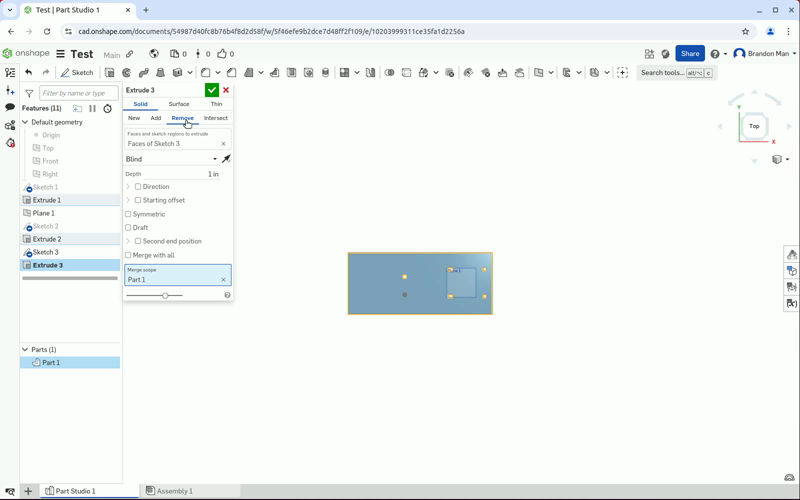
key(tab, 4)
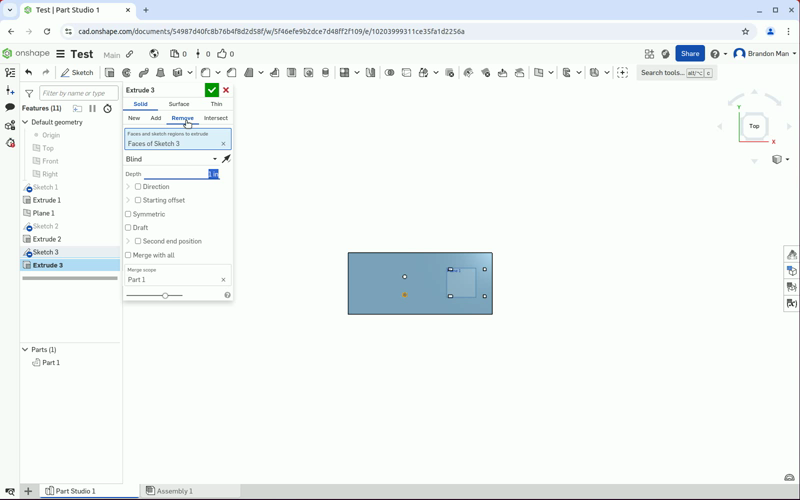
text(3.129)
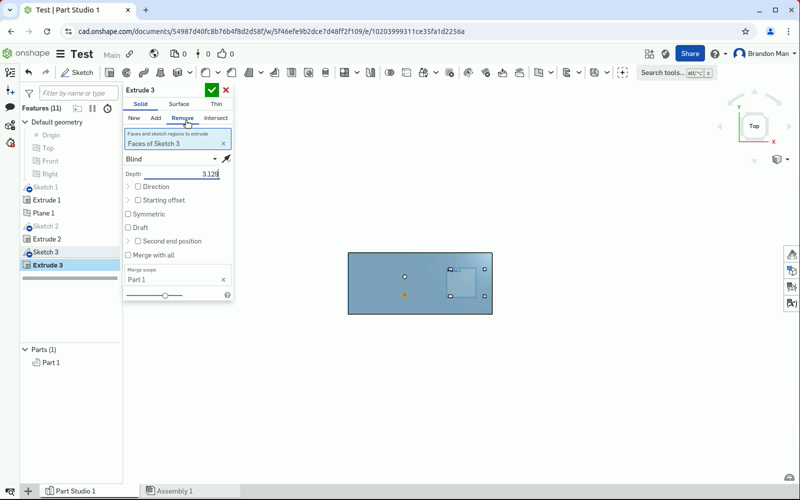
key(tab, 6)
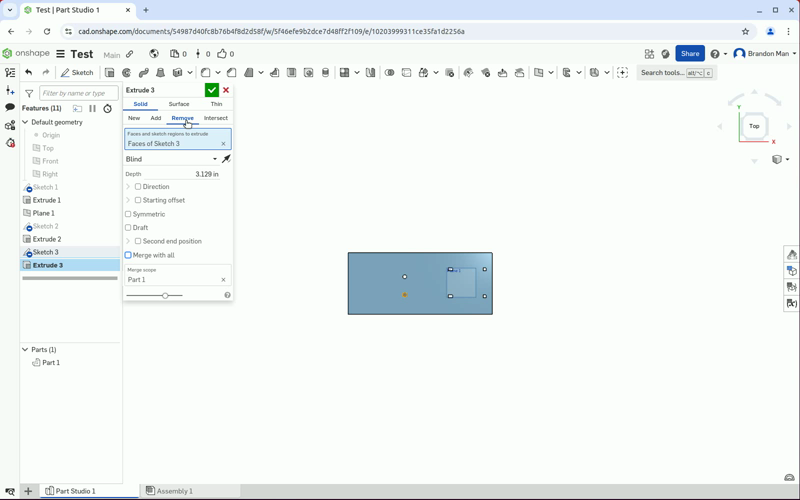
key(space)
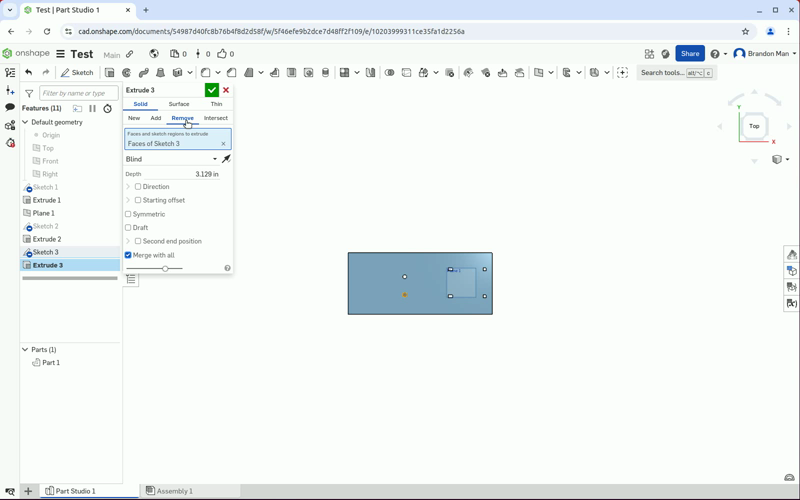
key(enter)
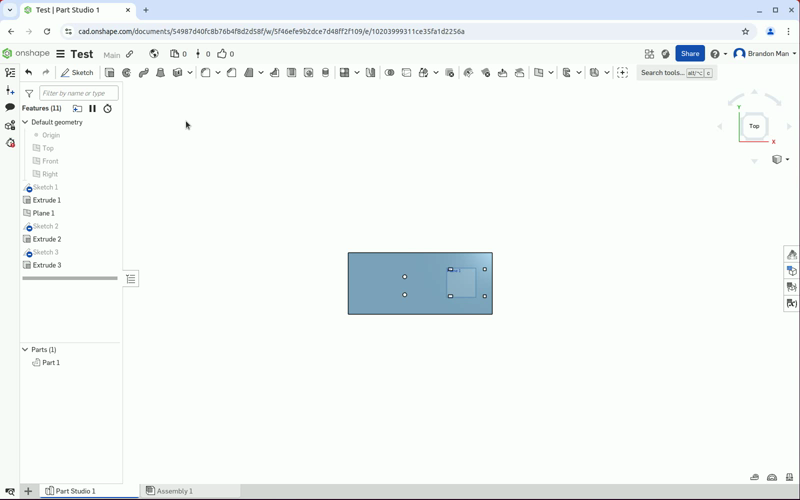
key(shift+h)
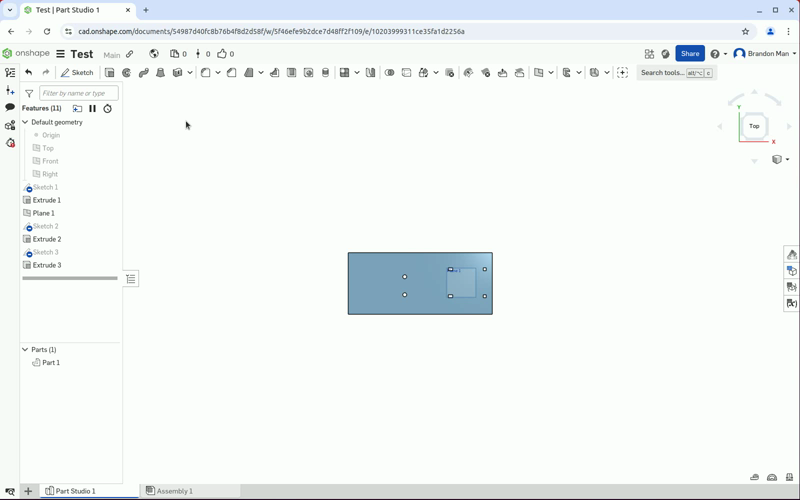
key(shift+h)
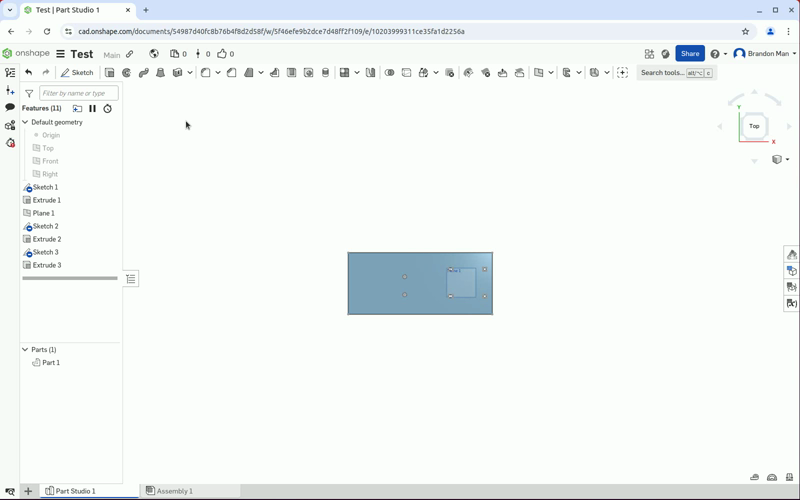
key(shift+7)
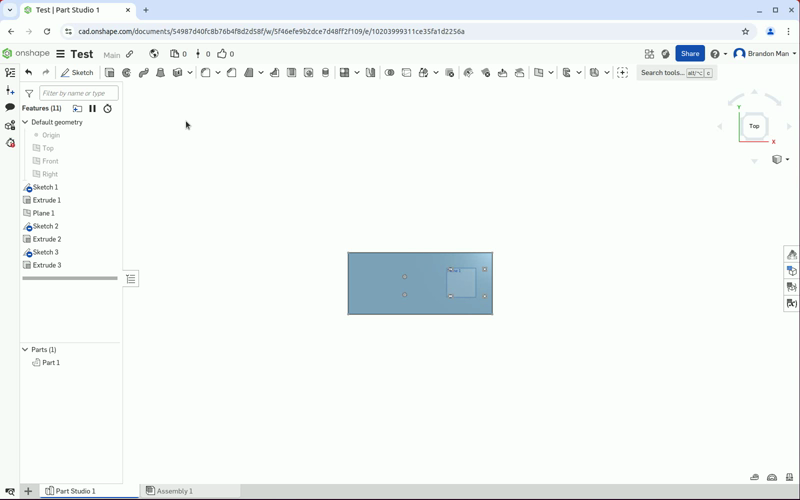
key(up, 3)
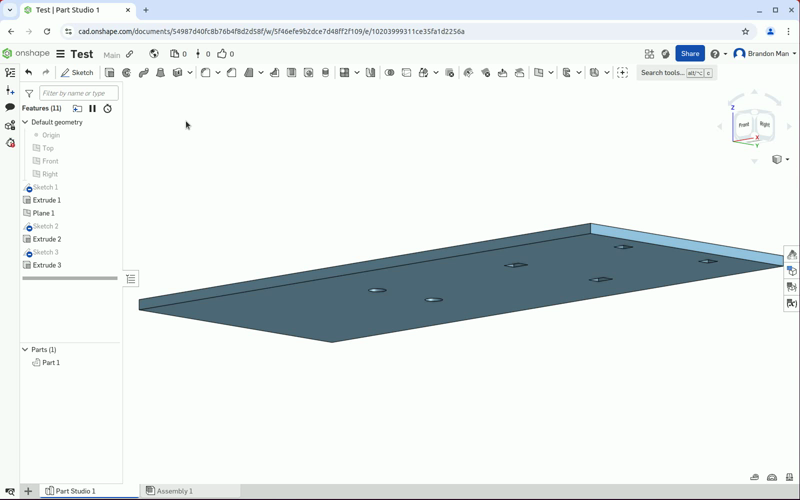
key(left, 3)
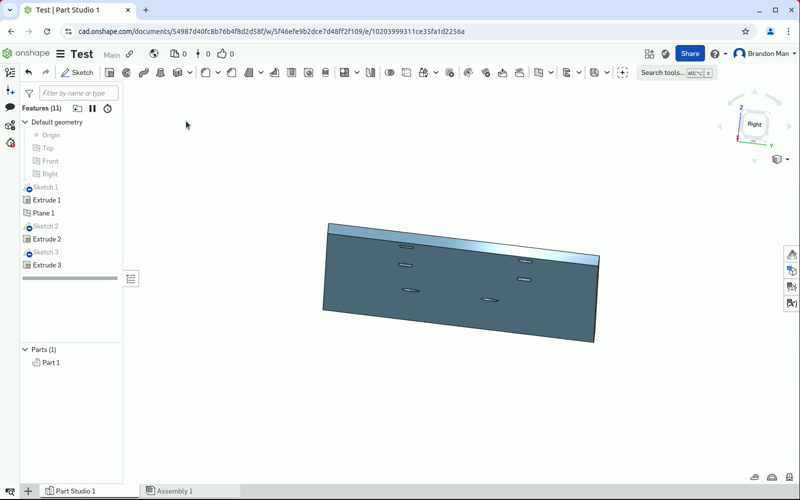
key(right, 3)
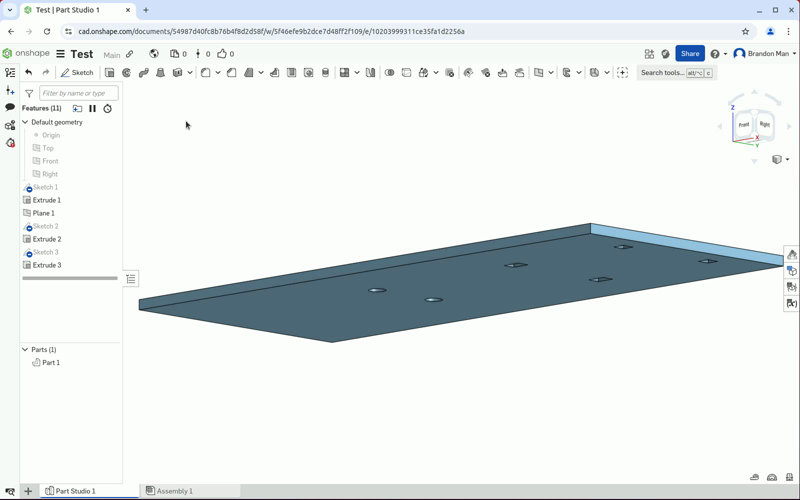
key(down, 3)
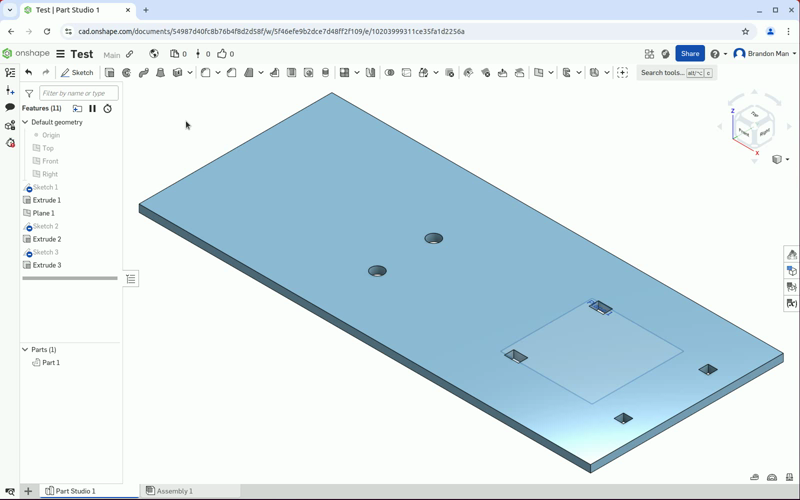
mouse_move(73, 189)
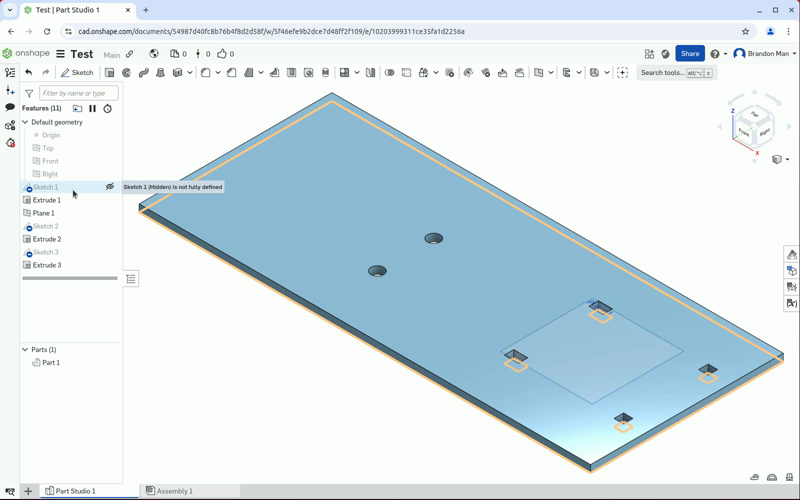
click(73, 189)